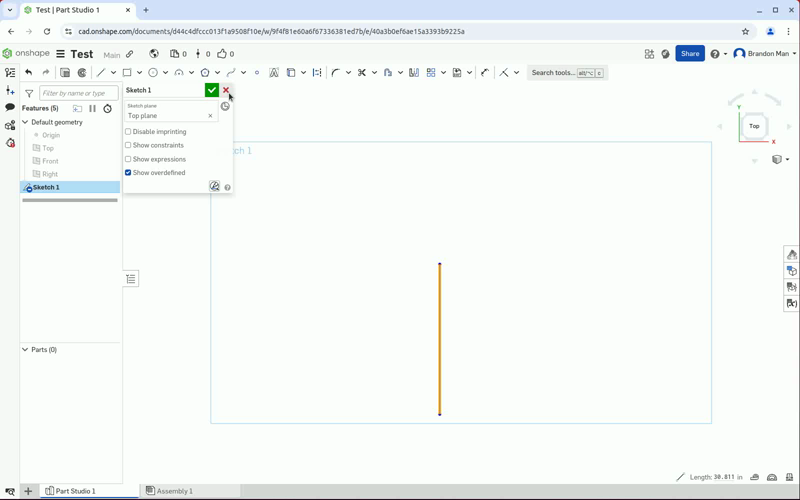
key(shift+h)
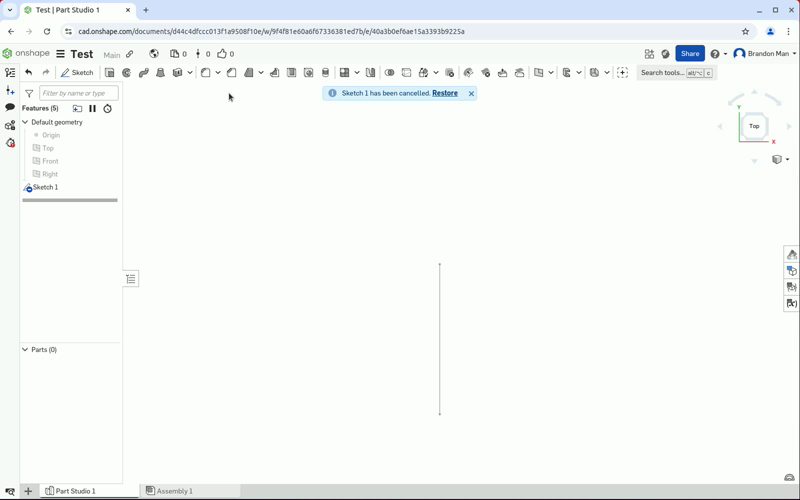
mouse_move(73, 352)
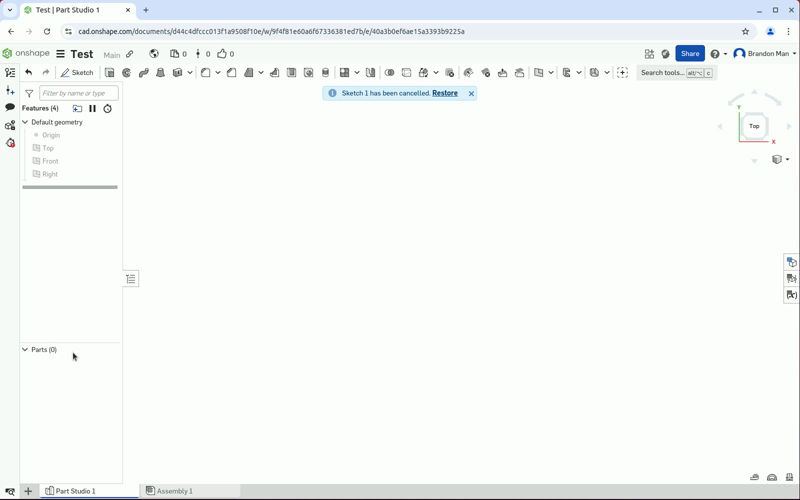
key(y)
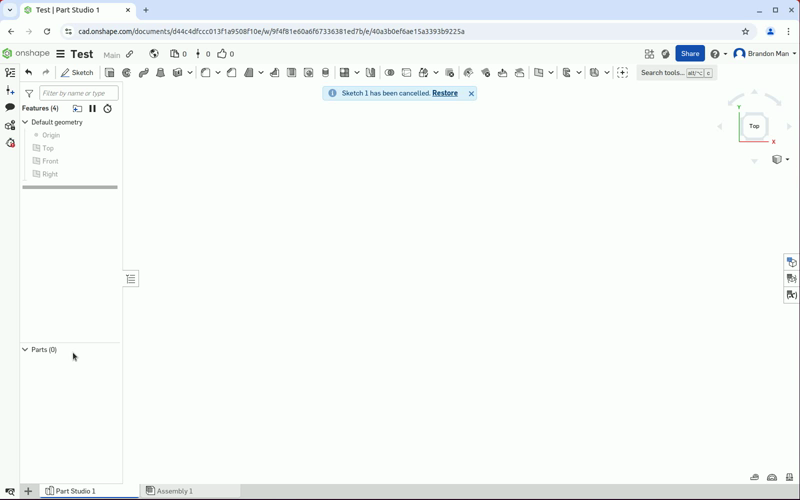
key(shift+p)
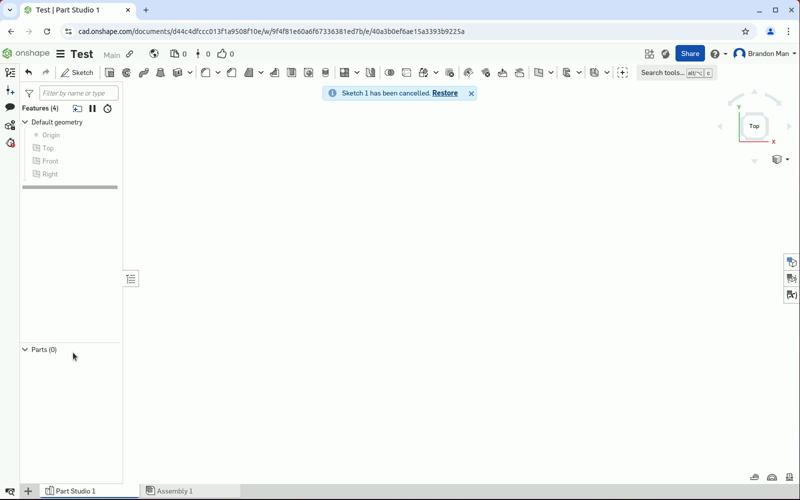
key(space)
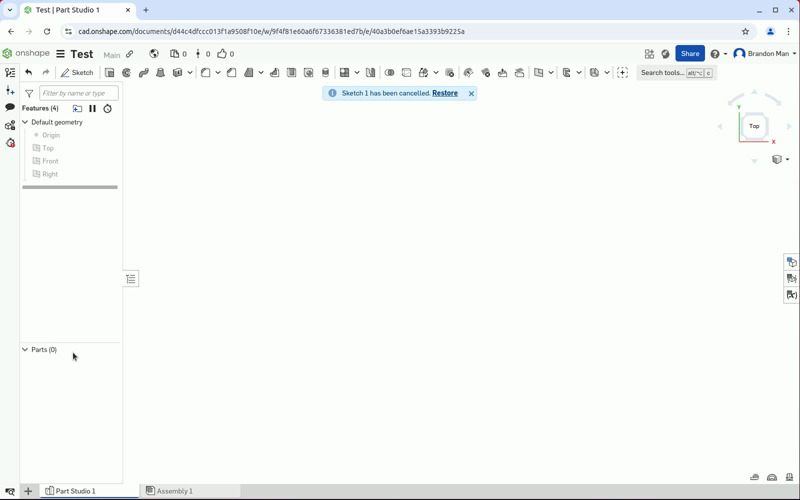
key_down(shift)
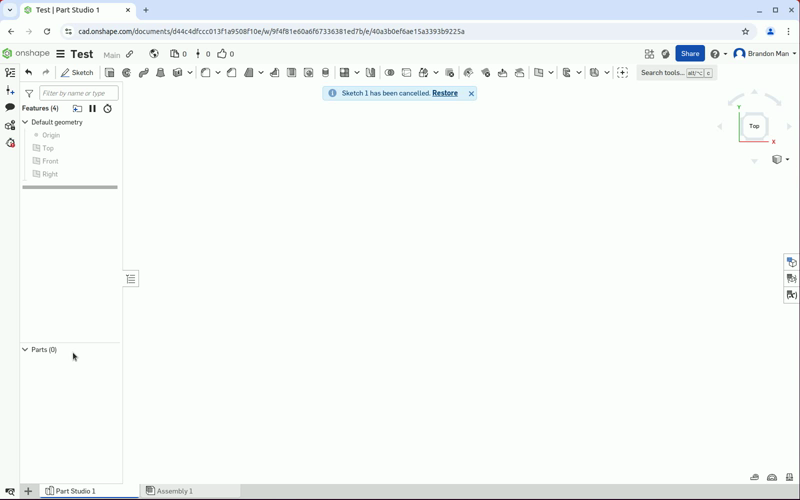
key(up)
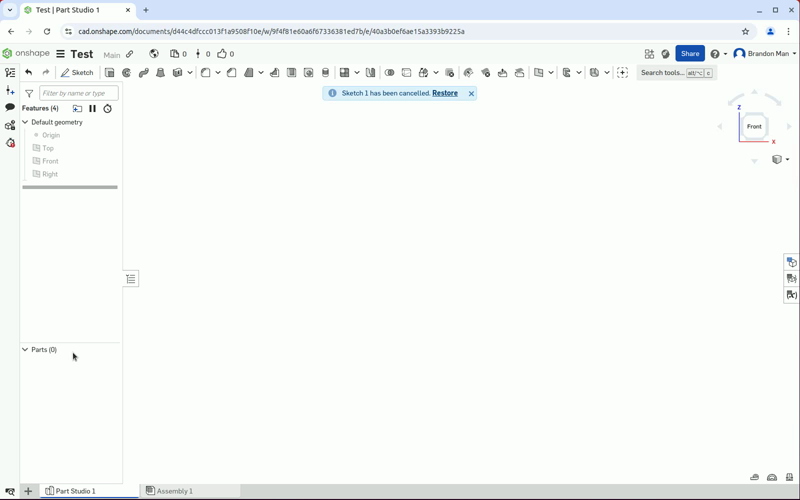
key_up(shift)
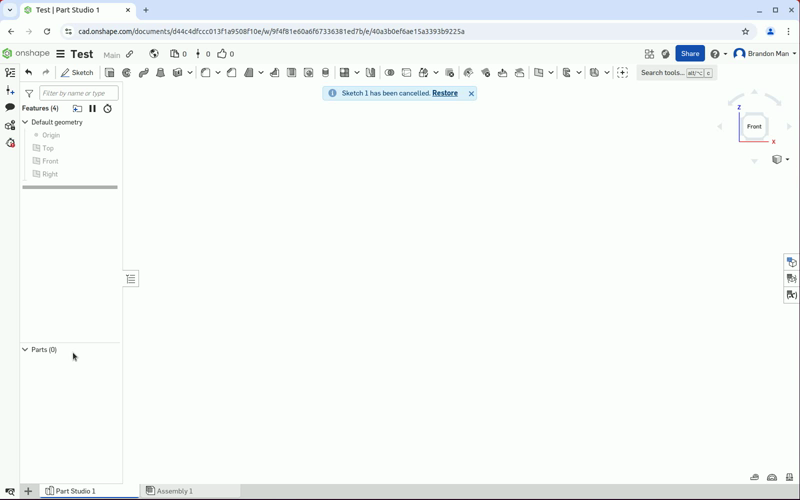
mouse_move(73, 352)
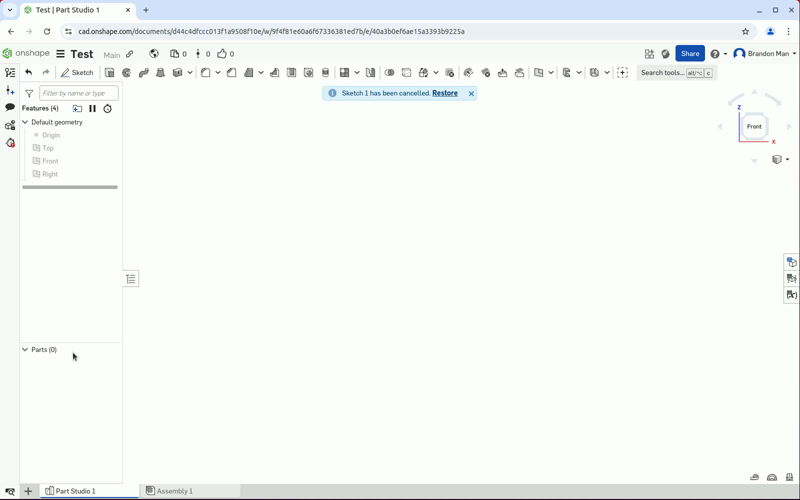
key(shift+y)
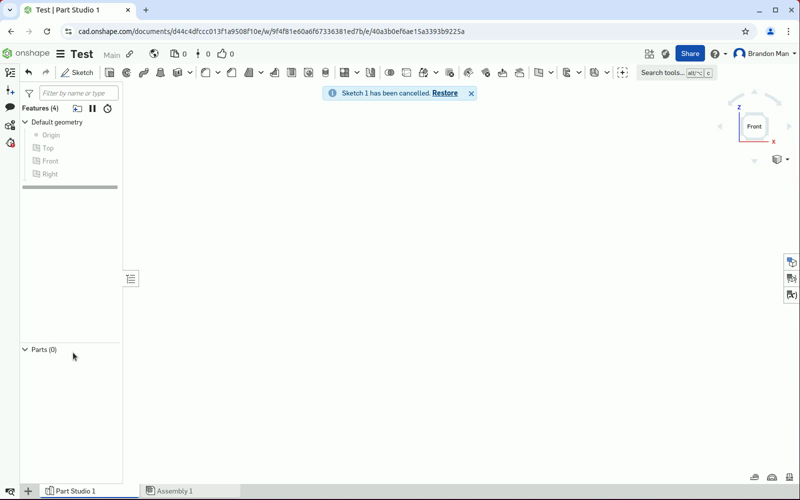
key(shift+s)
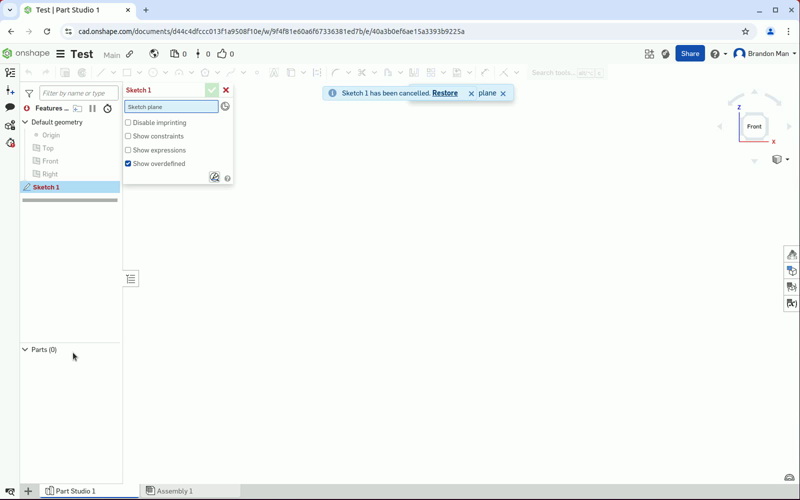
mouse_move(73, 163)
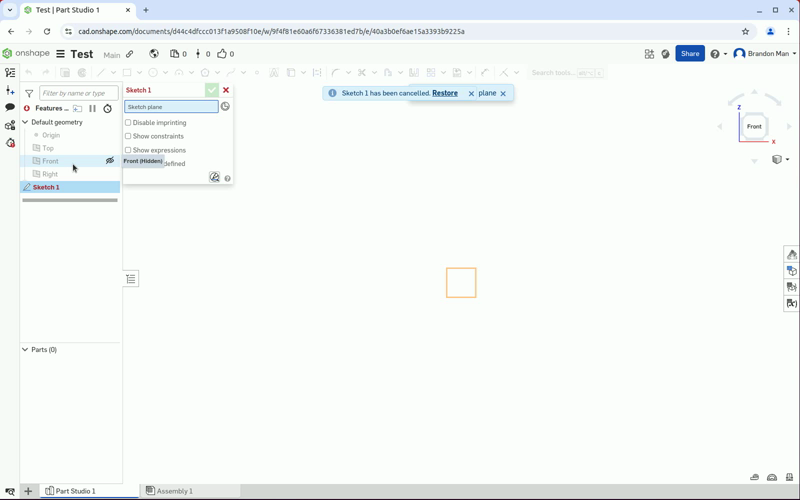
click(73, 163)
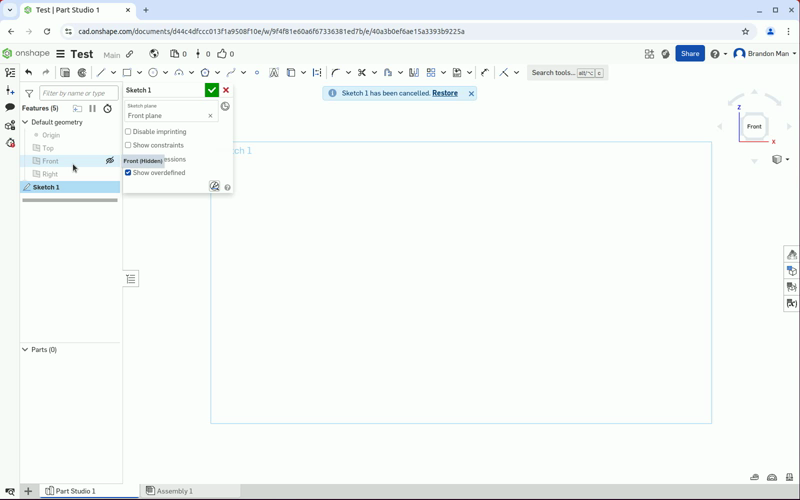
mouse_move(73, 352)
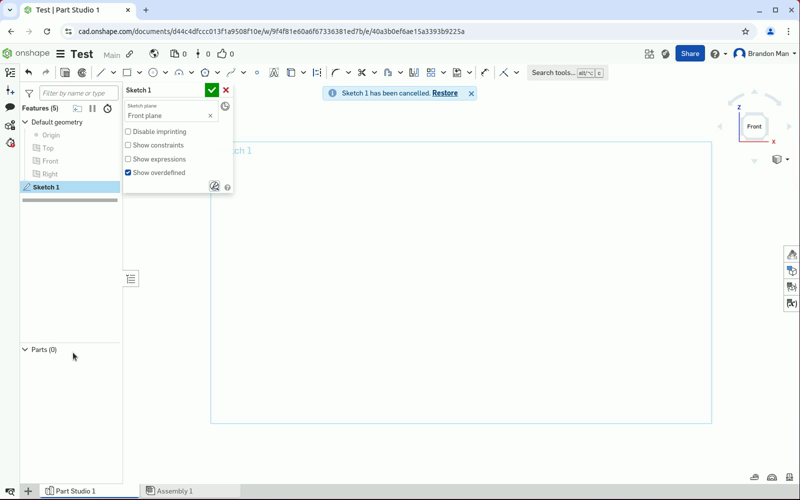
key(y)
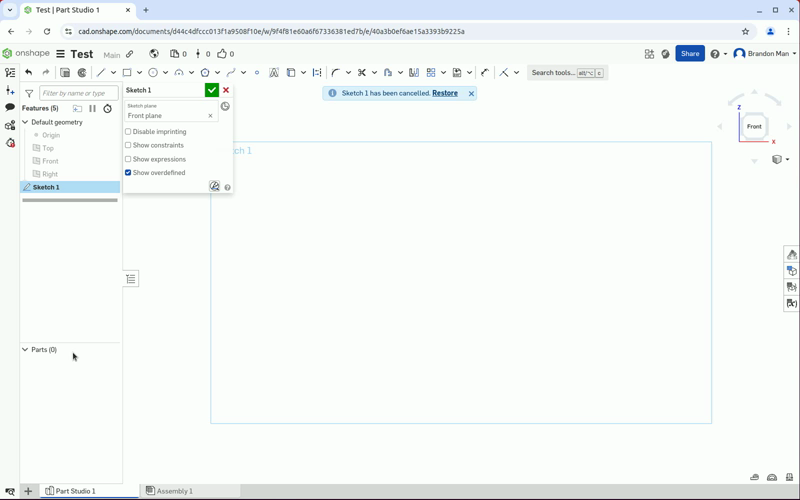
key(a)
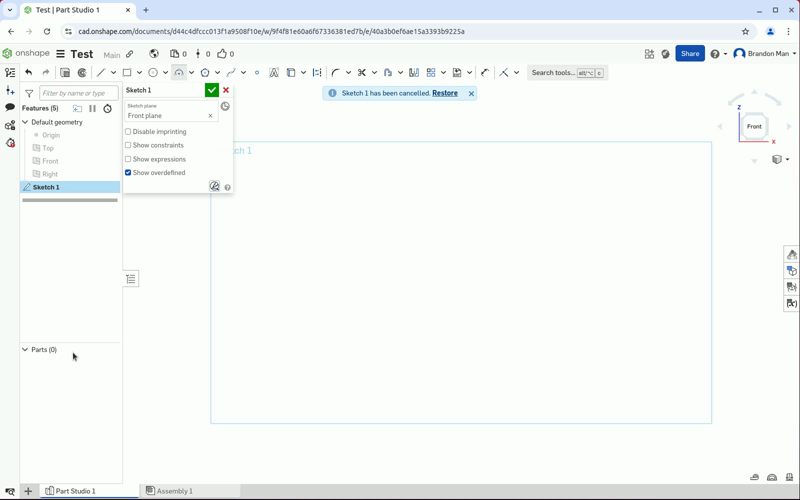
key_down(shift)
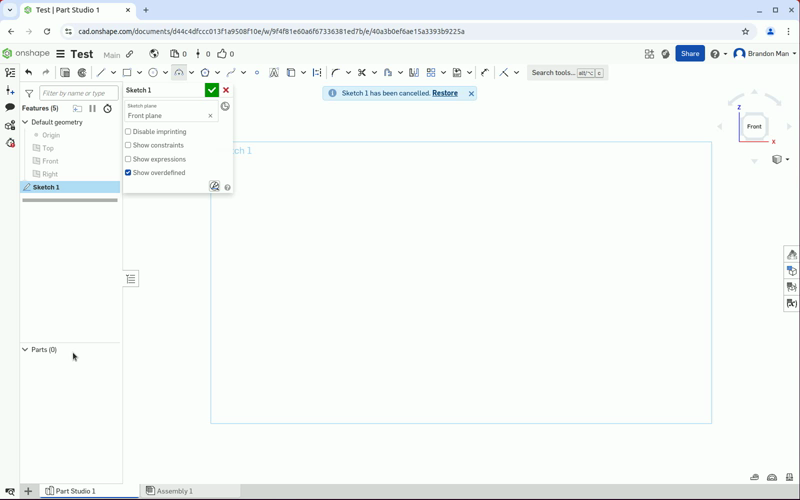
mouse_move(386, 255)
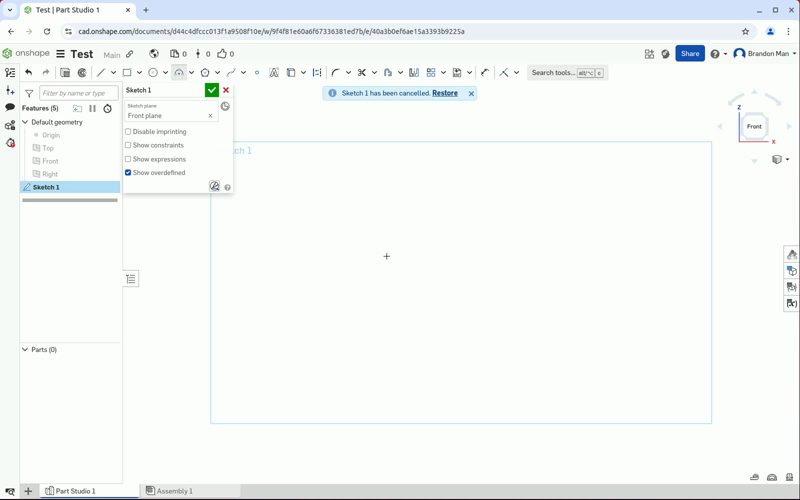
click(386, 255)
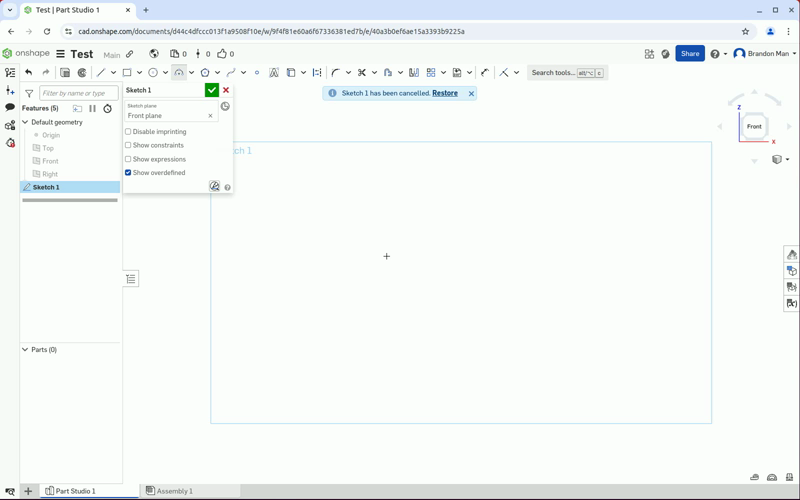
key_up(shift)
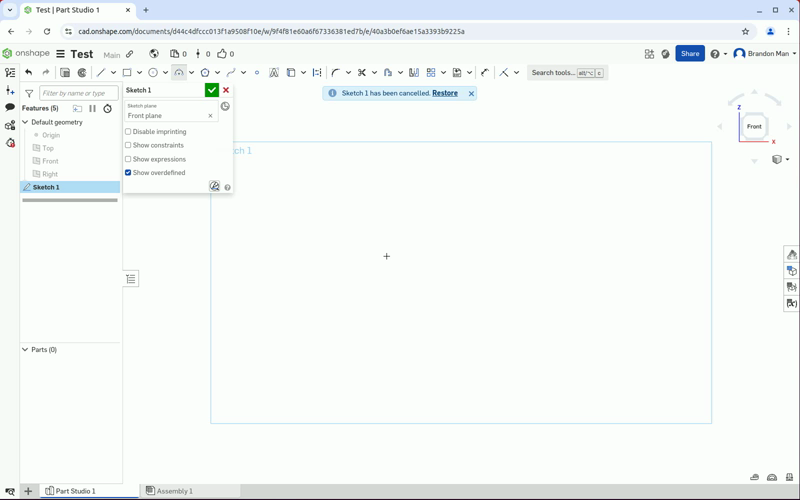
key_down(shift)
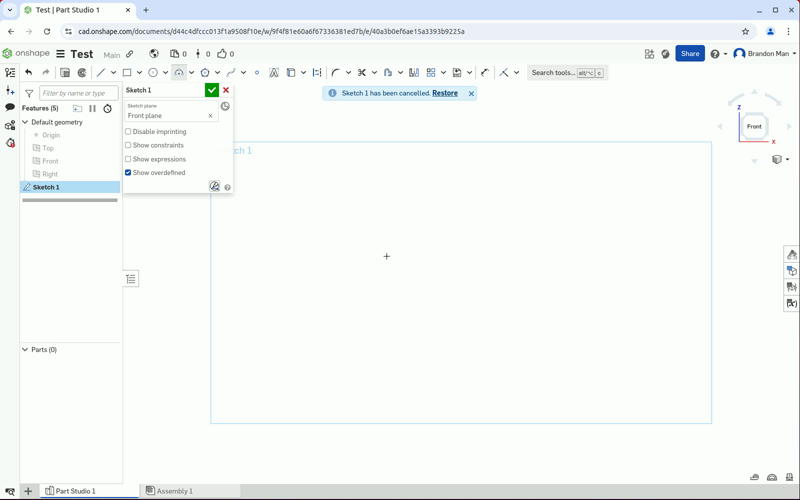
mouse_move(408, 277)
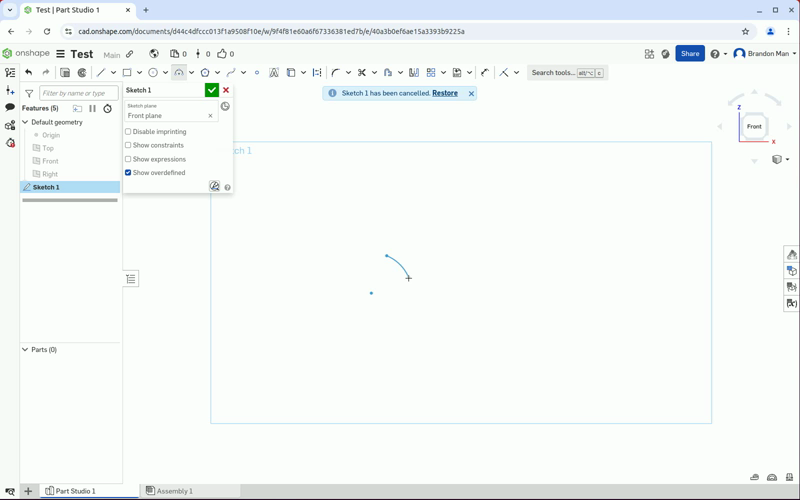
click(408, 277)
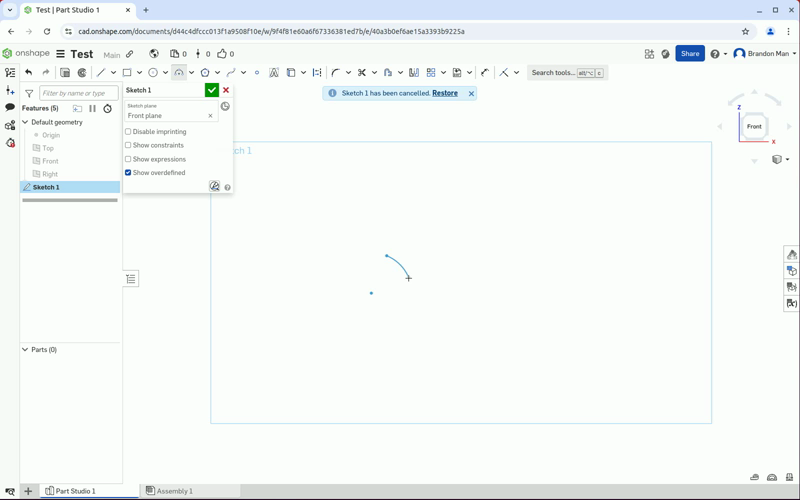
mouse_move(402, 262)
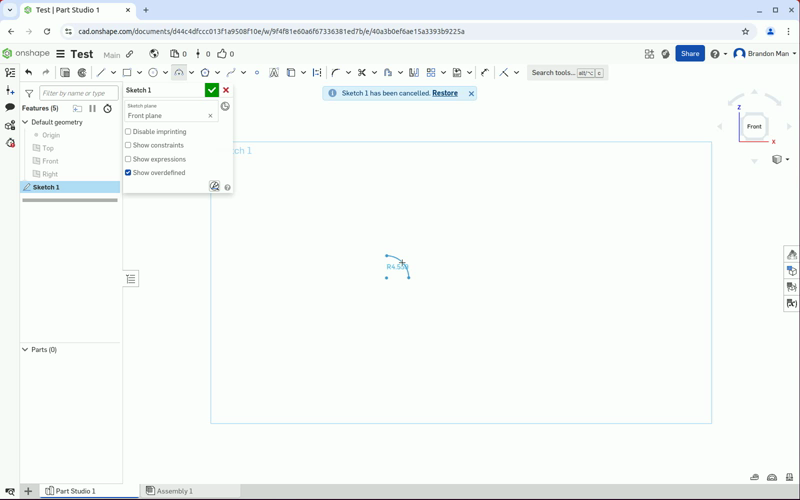
click(402, 262)
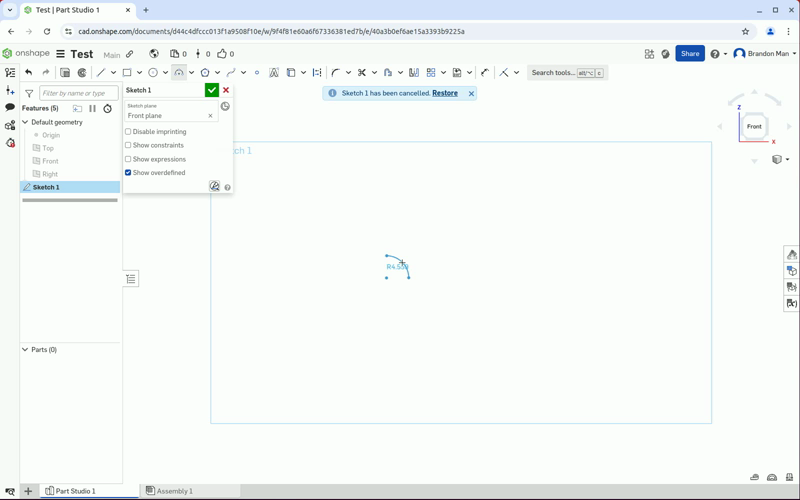
key_up(shift)
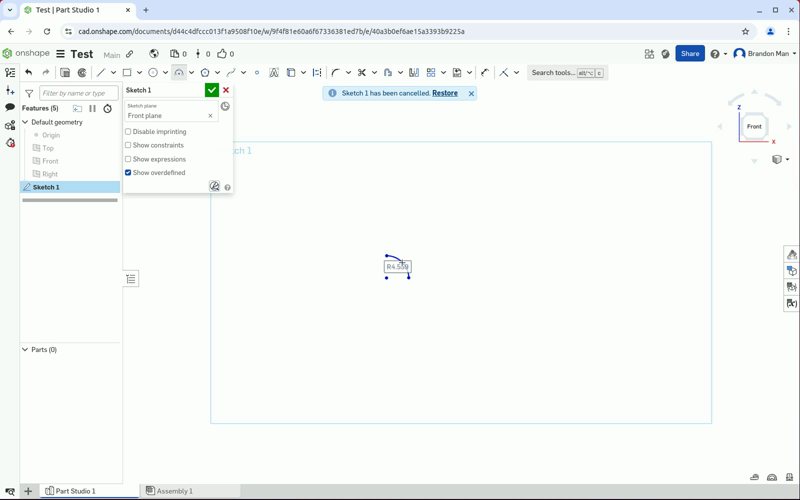
key(esc)
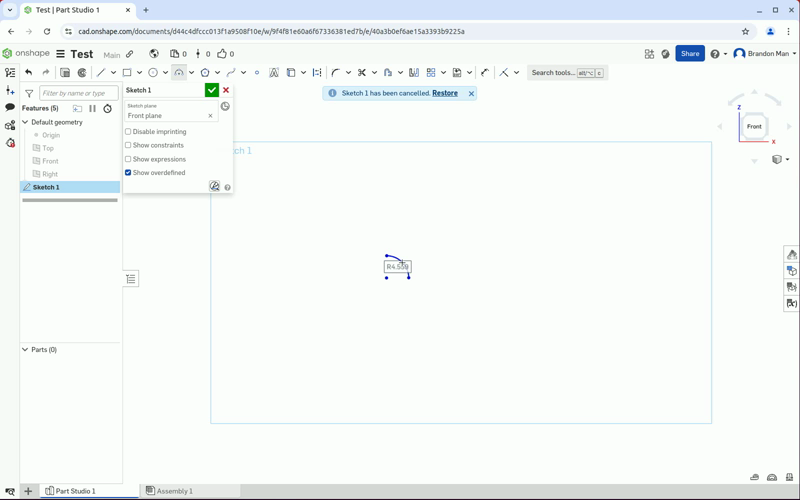
key(l)
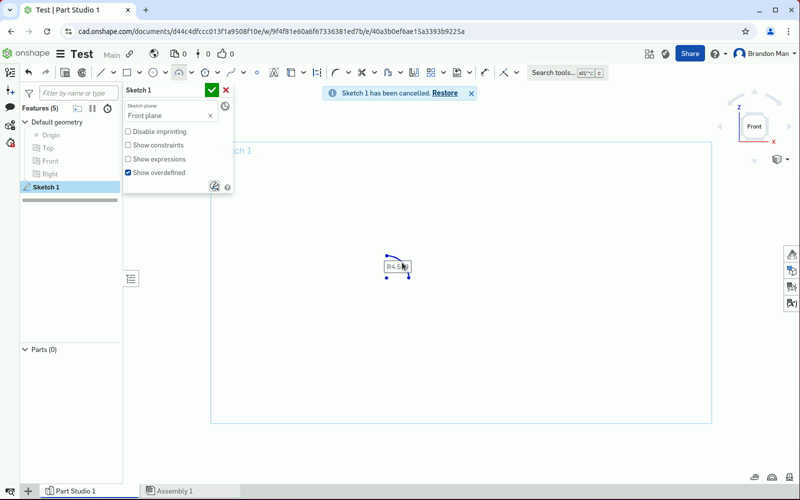
mouse_move(408, 277)
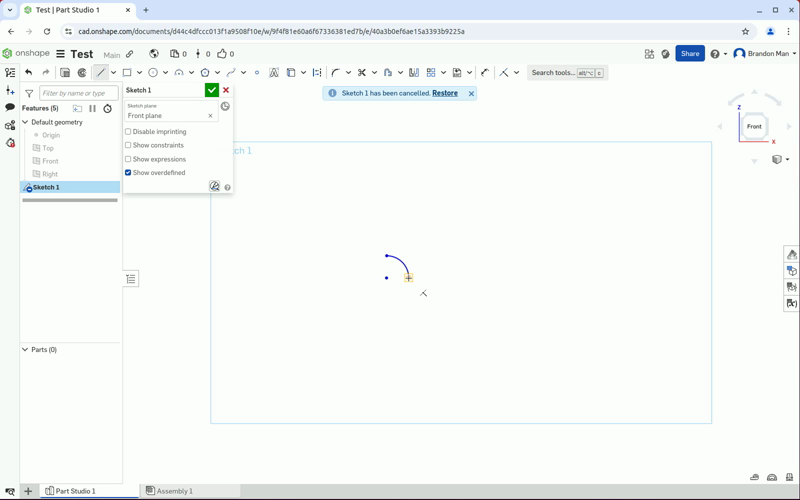
click(408, 277)
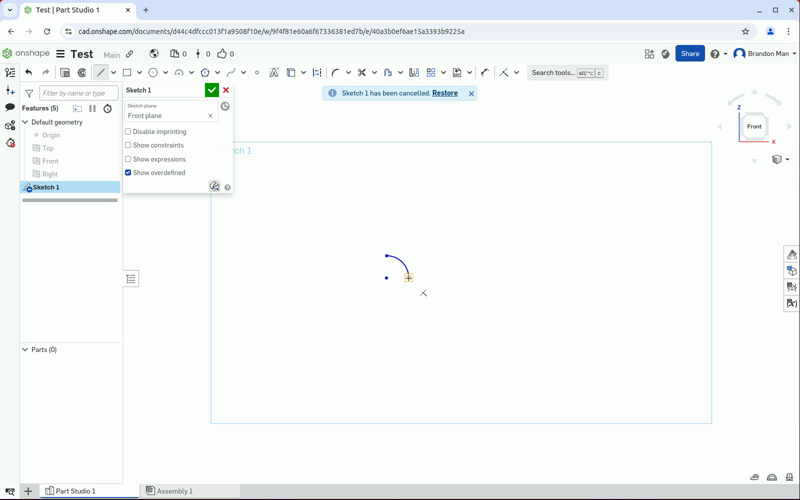
key_down(shift)
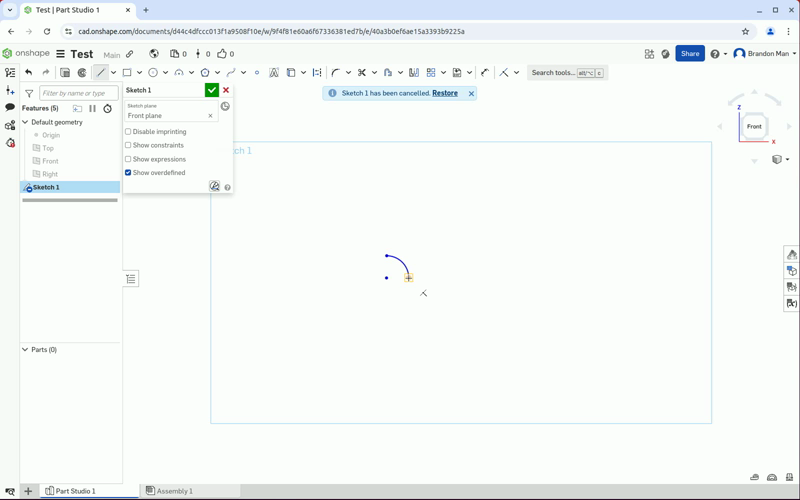
mouse_move(438, 277)
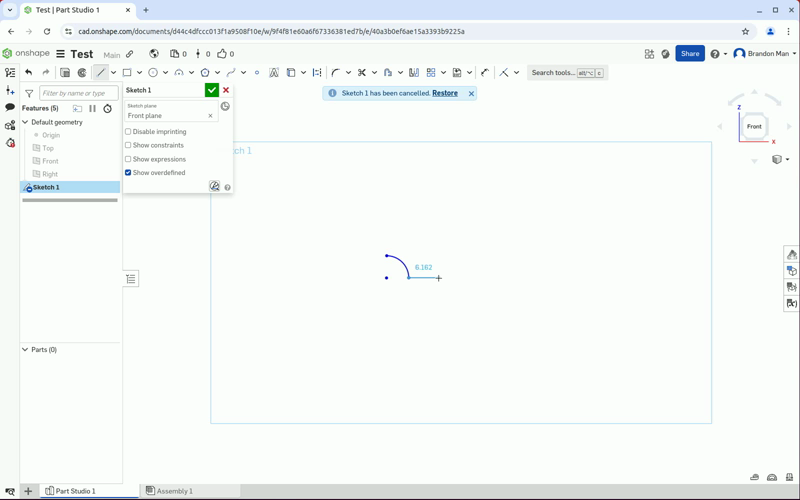
mouse_move(447, 277)
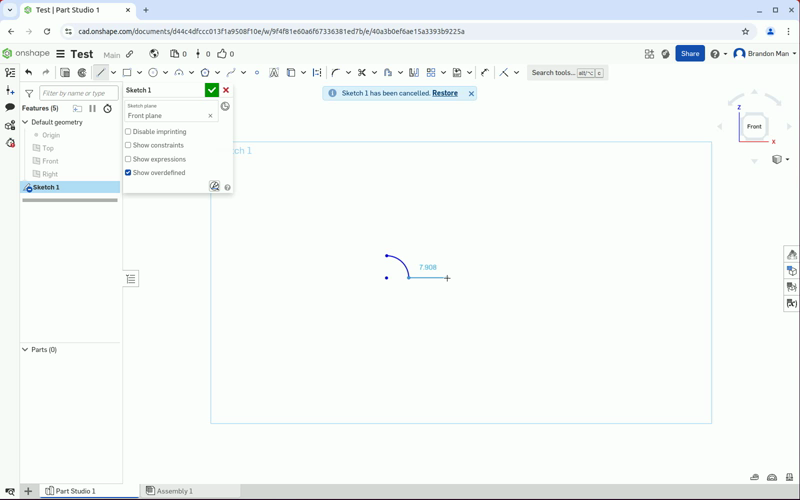
click(447, 277)
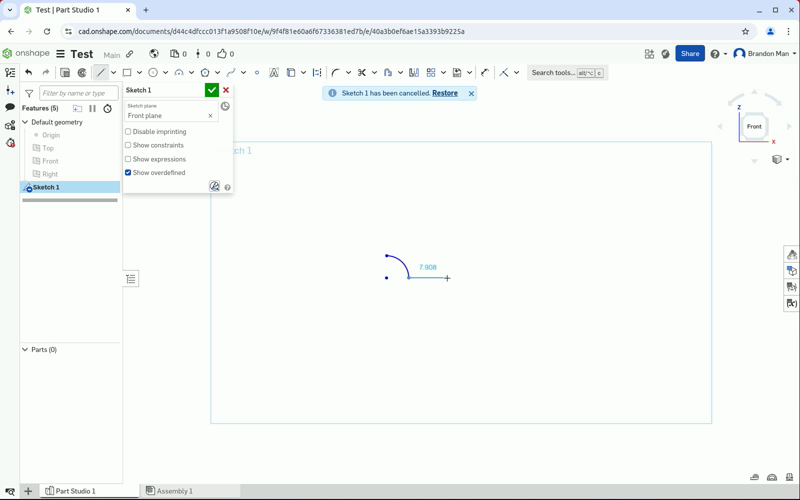
key_up(shift)
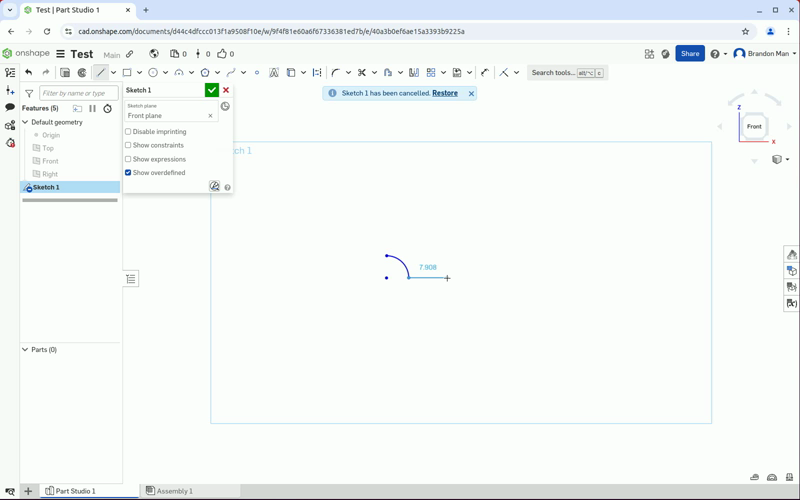
key_down(shift)
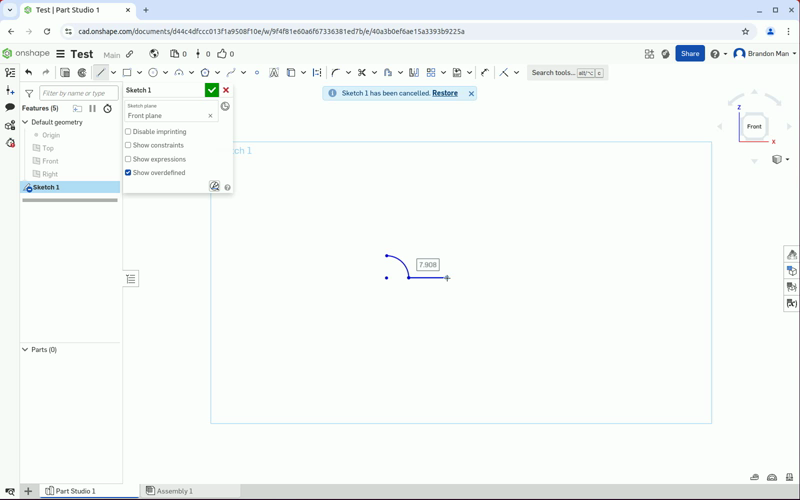
mouse_move(447, 217)
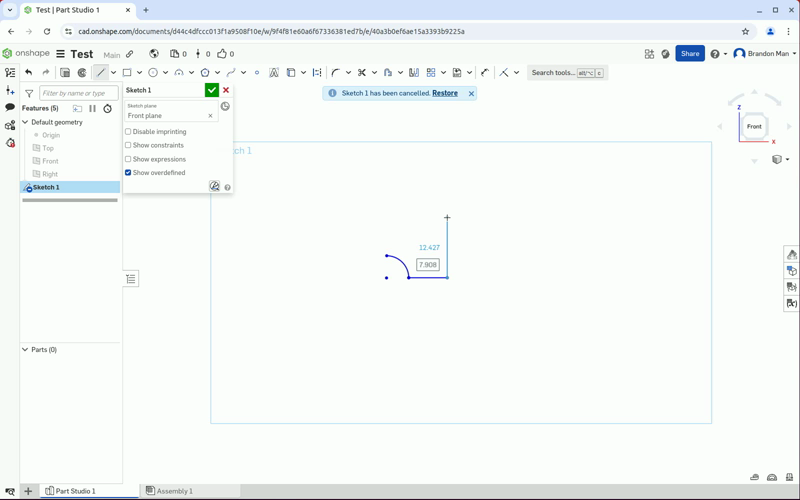
click(447, 217)
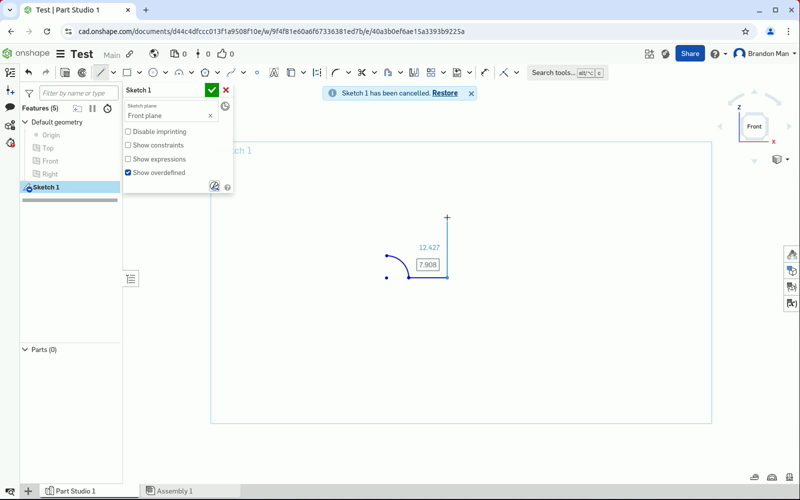
key_up(shift)
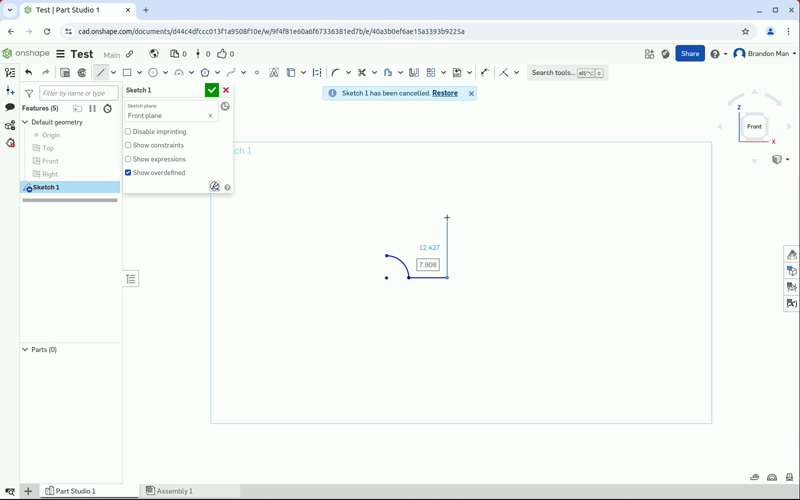
key_down(shift)
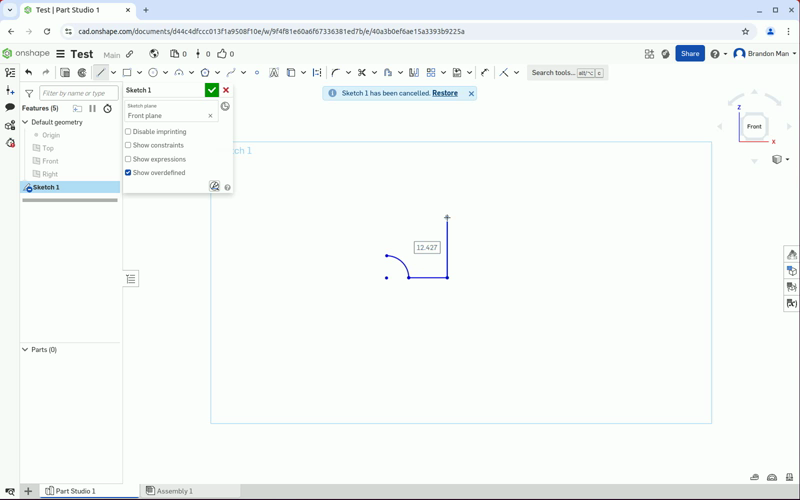
mouse_move(386, 217)
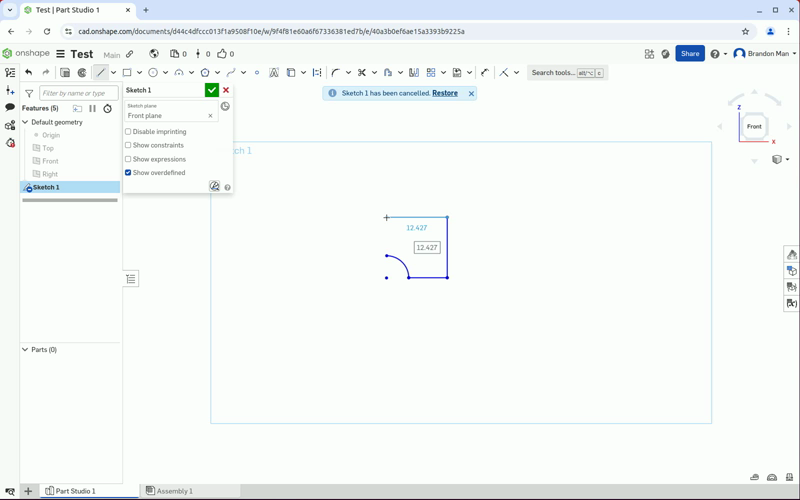
click(386, 217)
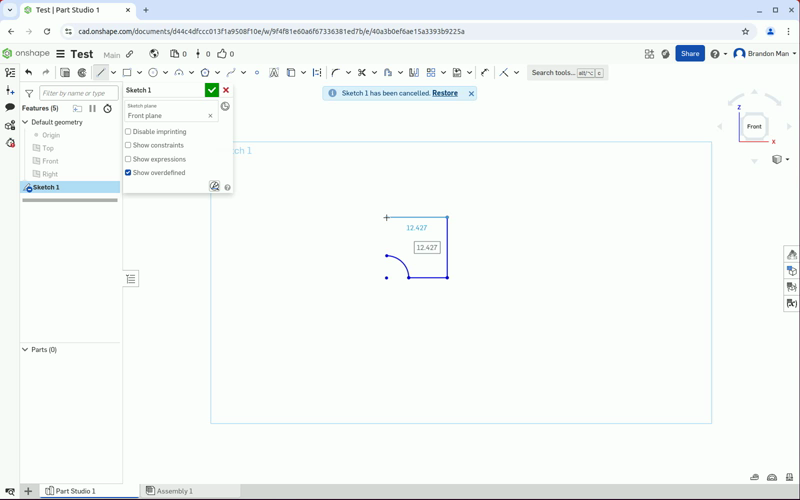
key_up(shift)
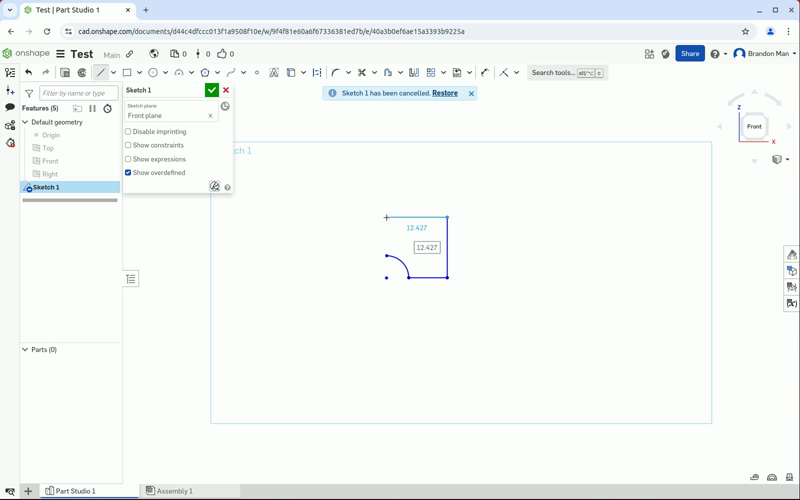
mouse_move(417, 217)
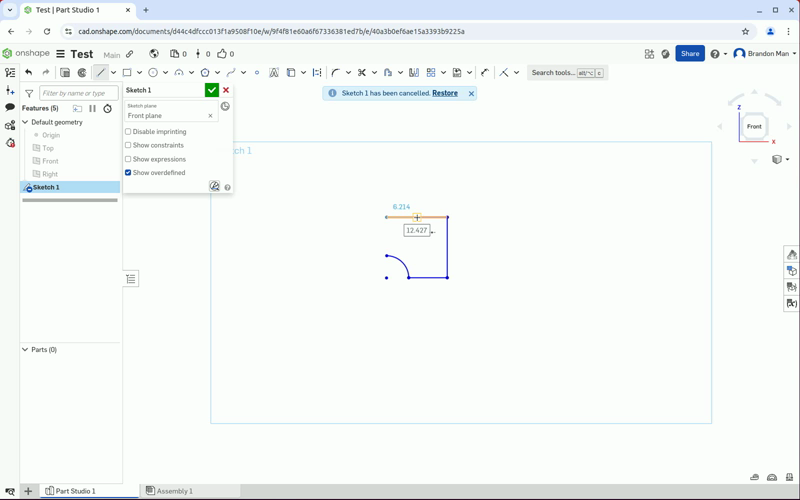
key_down(shift)
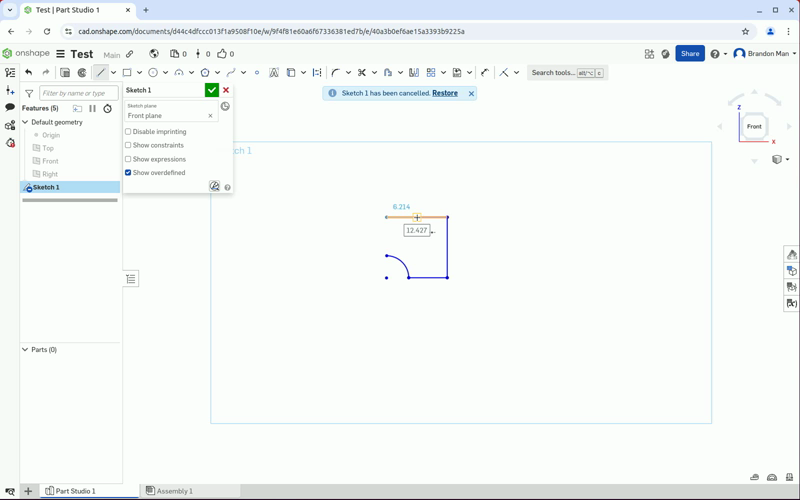
mouse_move(386, 255)
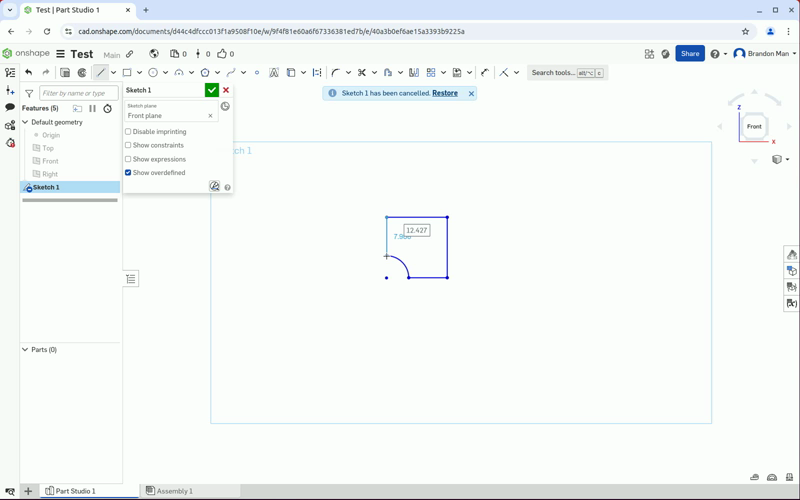
key_up(shift)
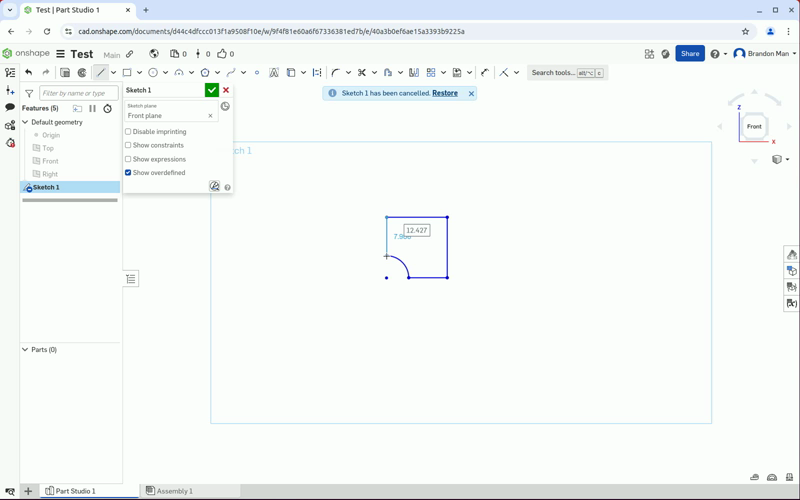
click(386, 255)
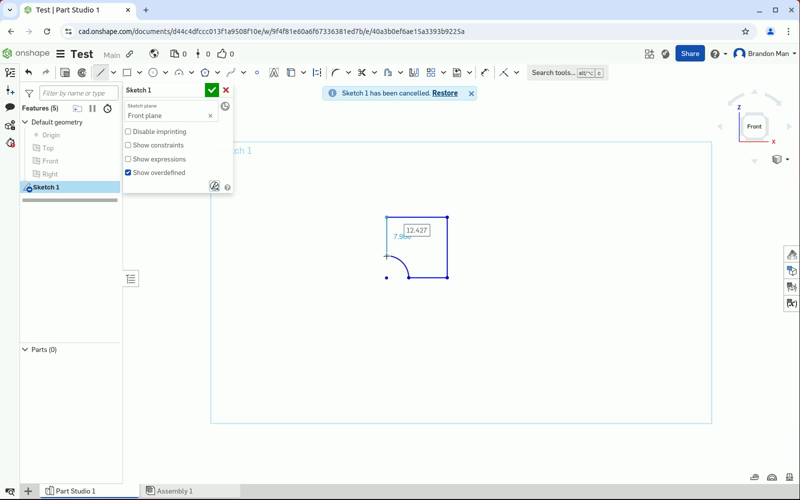
key(esc)
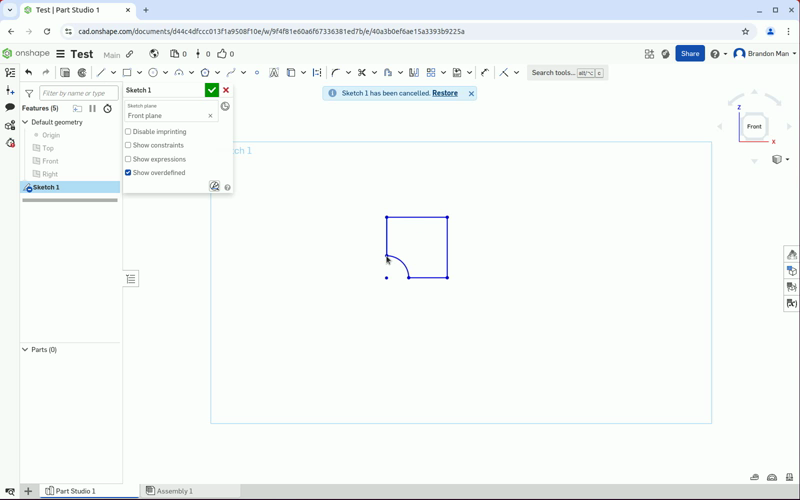
mouse_move(439, 238)
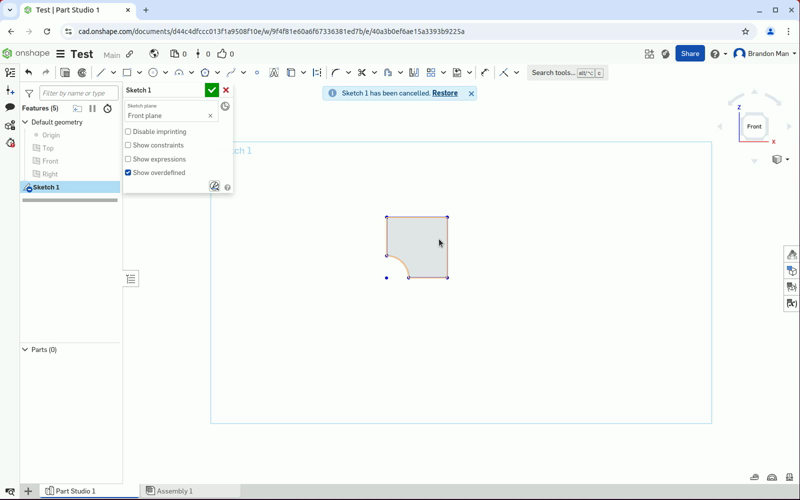
click(439, 238)
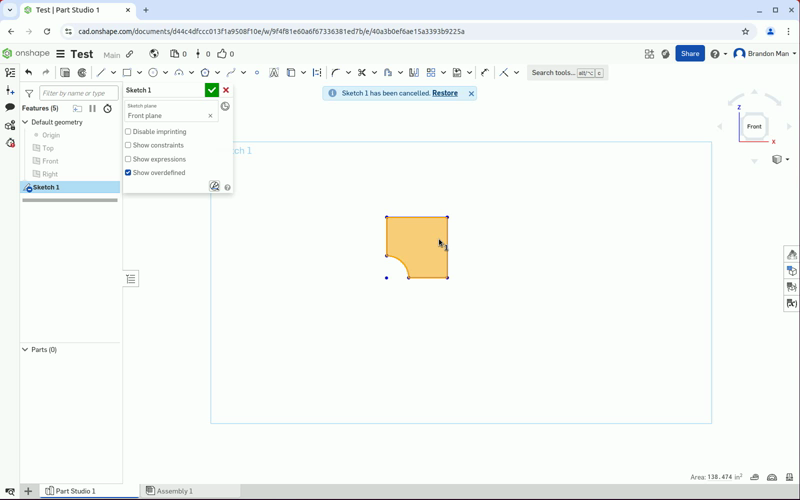
mouse_move(73, 352)
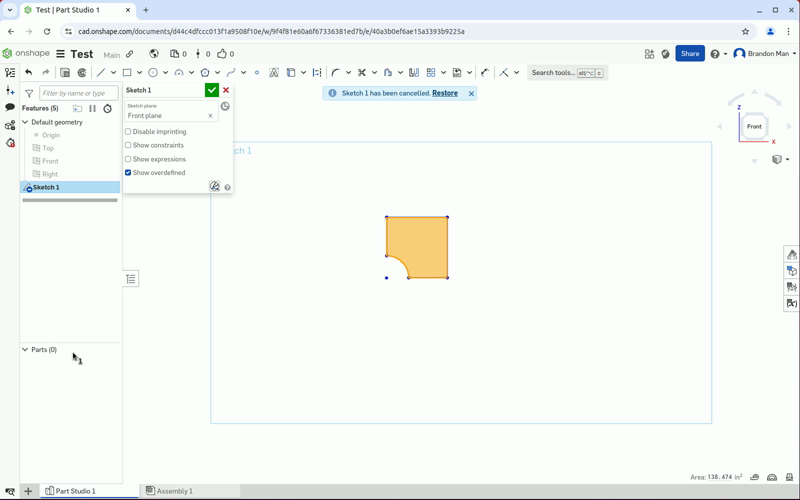
key(shift+y)
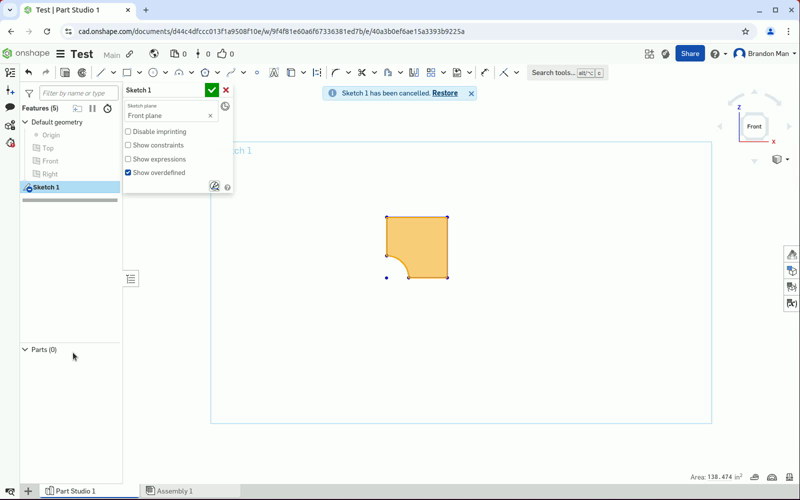
key(shift+e)
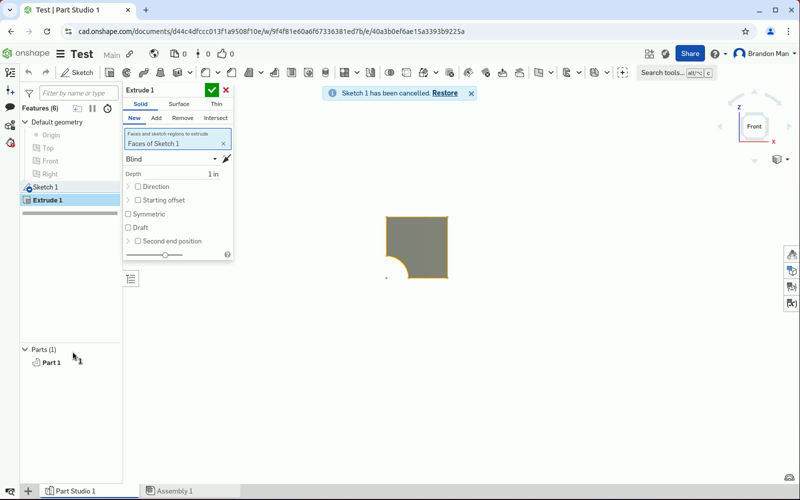
mouse_move(143, 106)
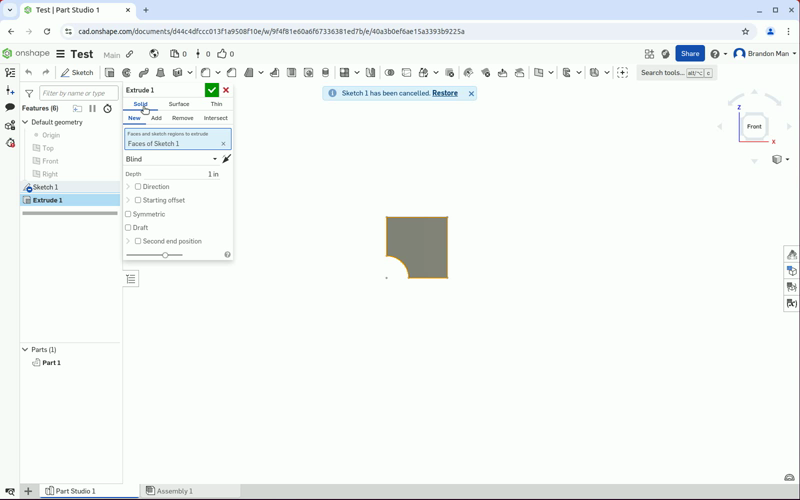
click(143, 106)
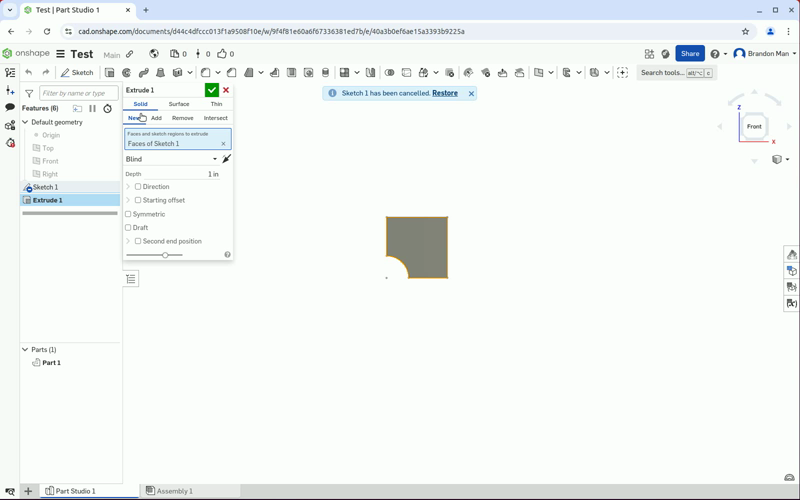
mouse_move(137, 120)
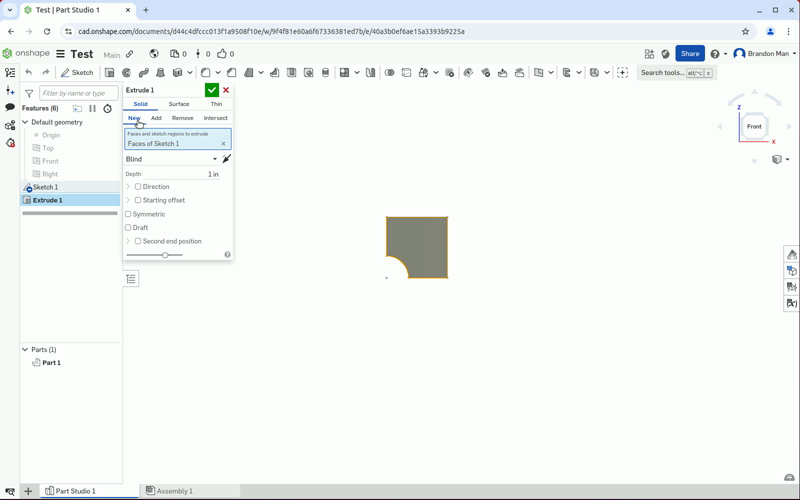
click(137, 120)
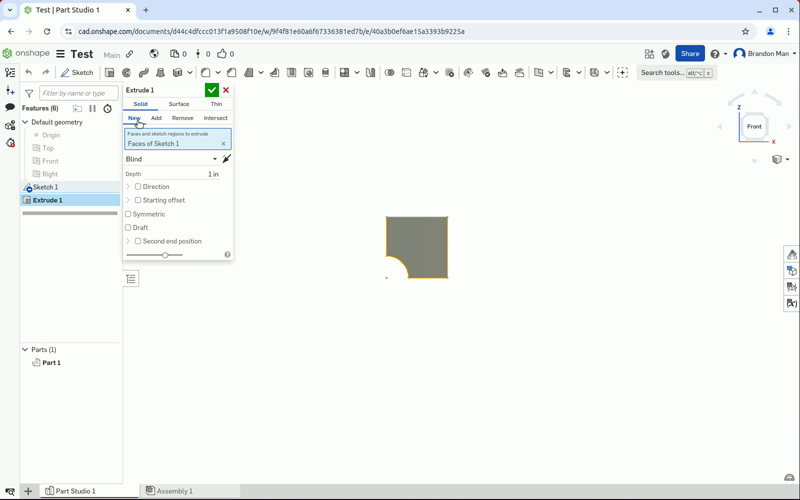
key(tab, 4)
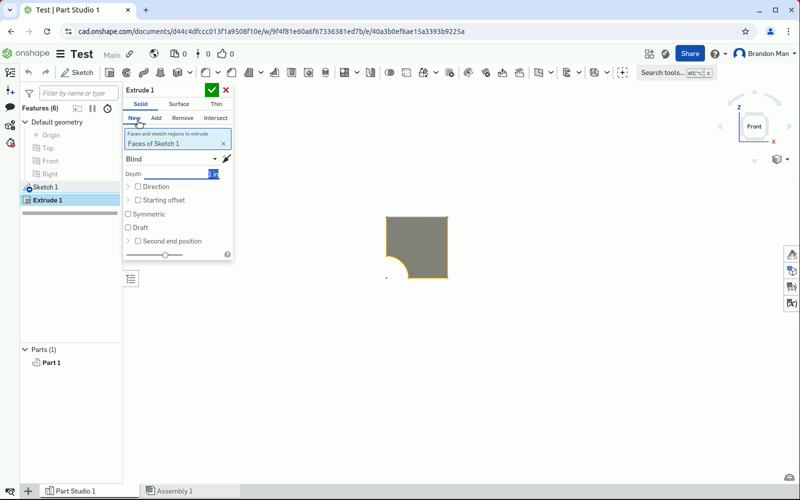
text(-10.832)
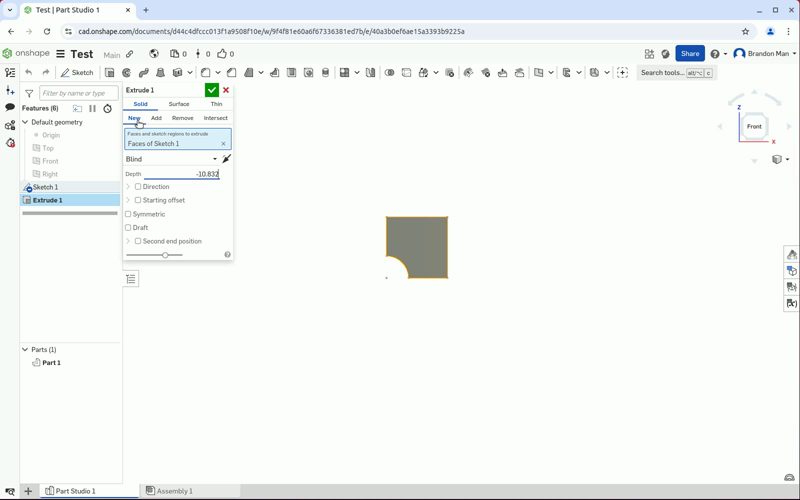
key(enter)
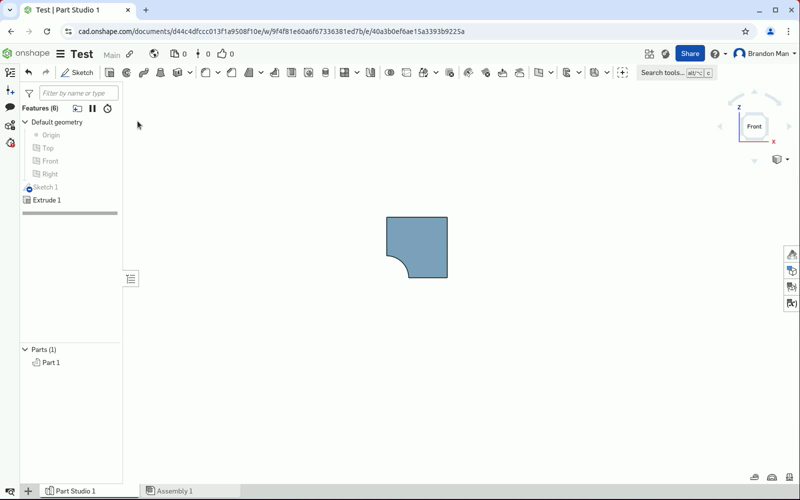
key(shift+h)
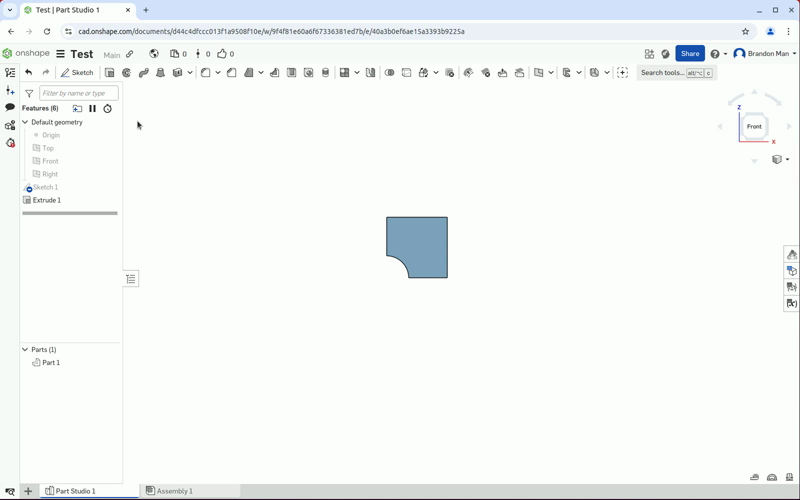
key(shift+h)
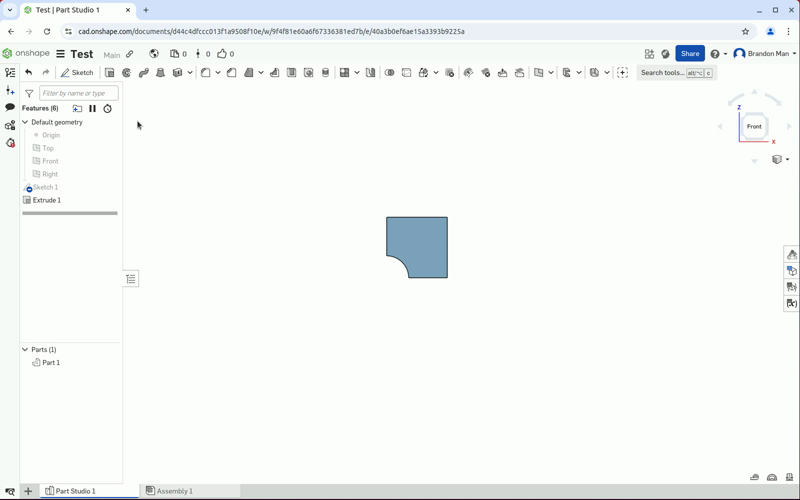
mouse_move(73, 189)
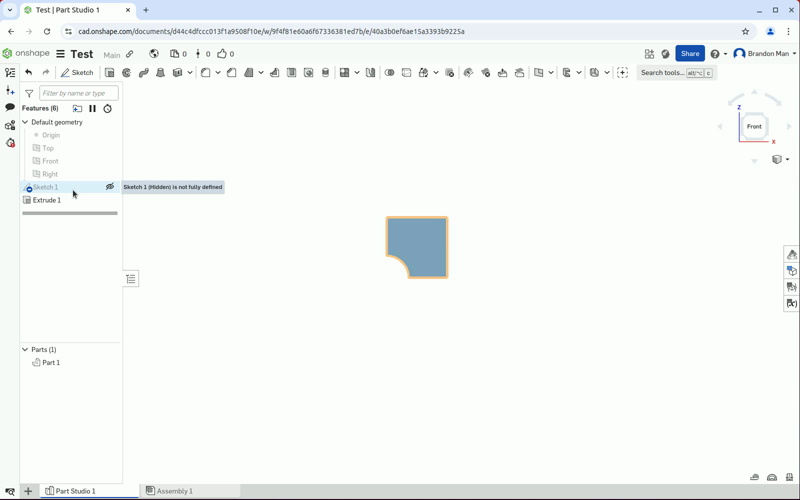
click(73, 189)
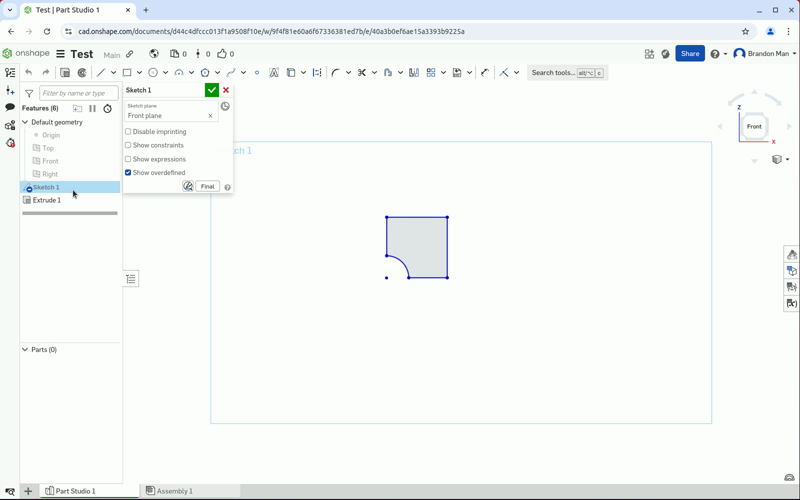
mouse_move(229, 92)
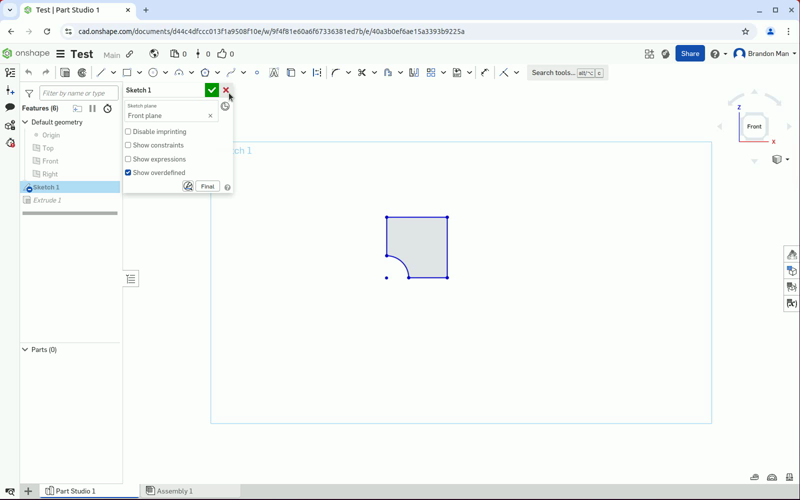
click(229, 92)
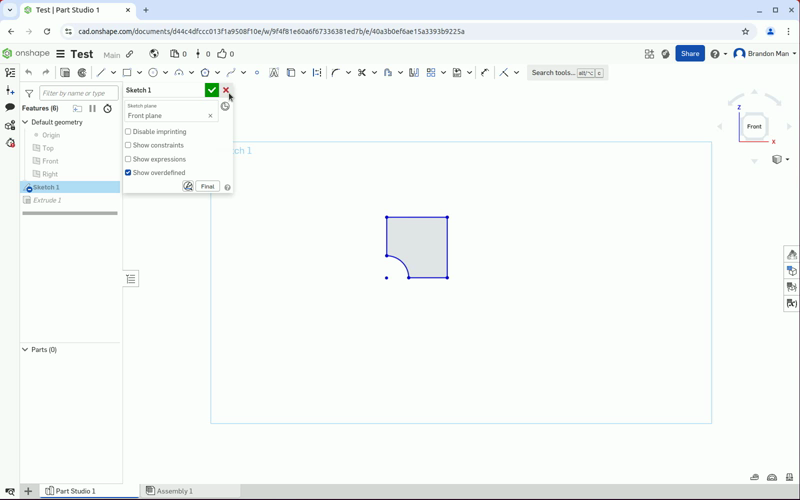
key(shift+s)
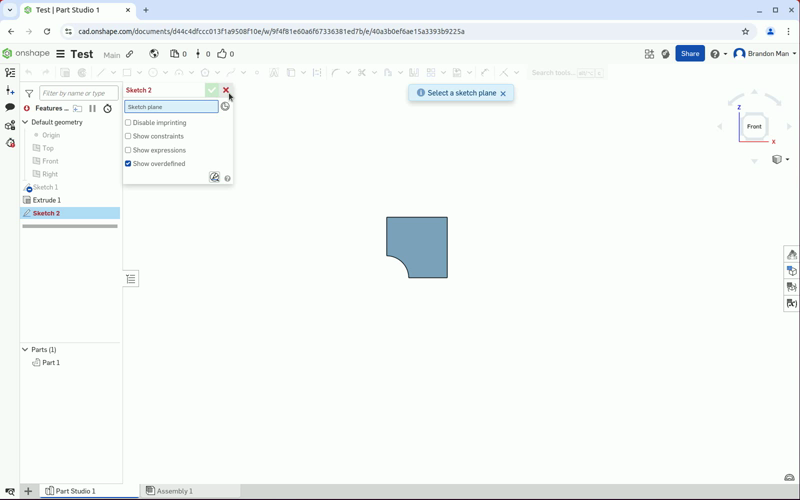
mouse_move(73, 163)
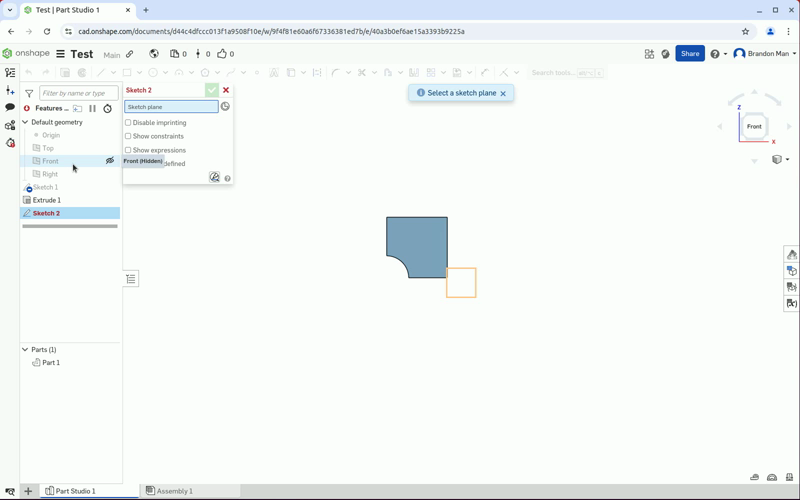
click(73, 163)
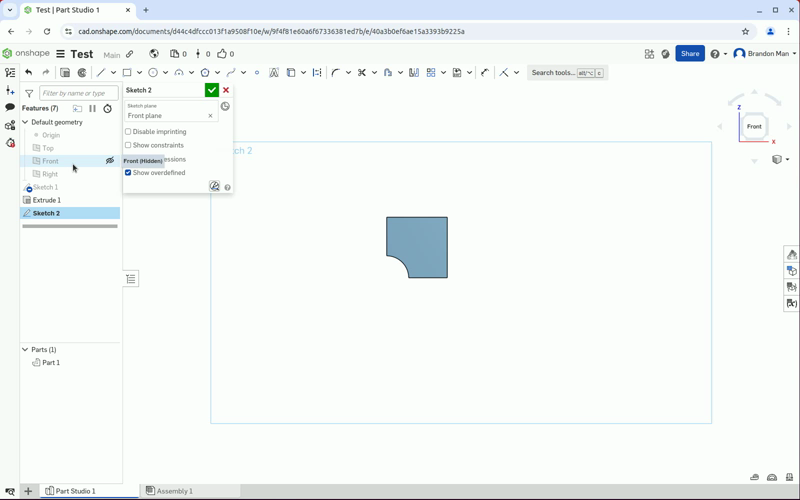
mouse_move(73, 352)
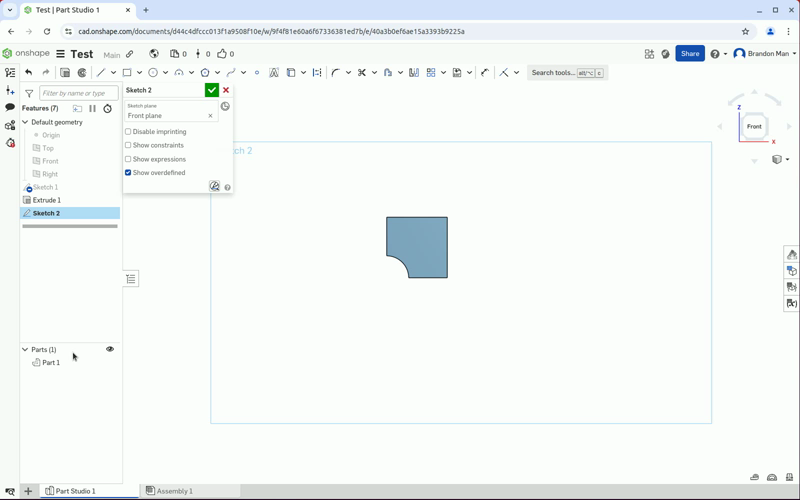
key(y)
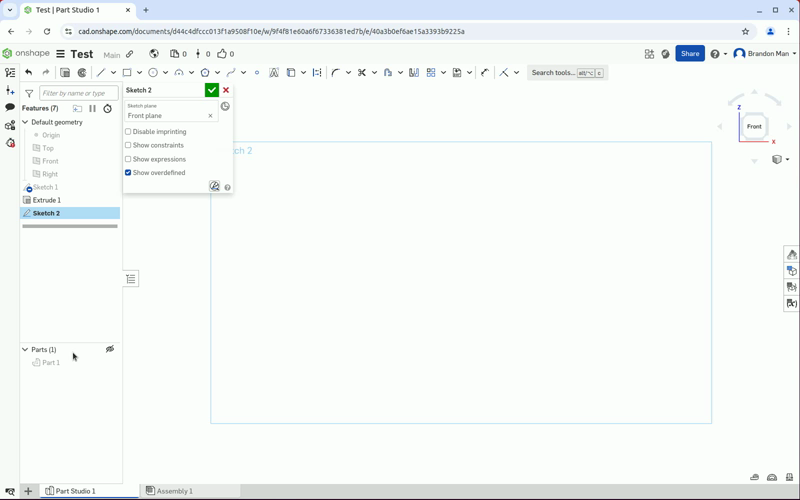
key(l)
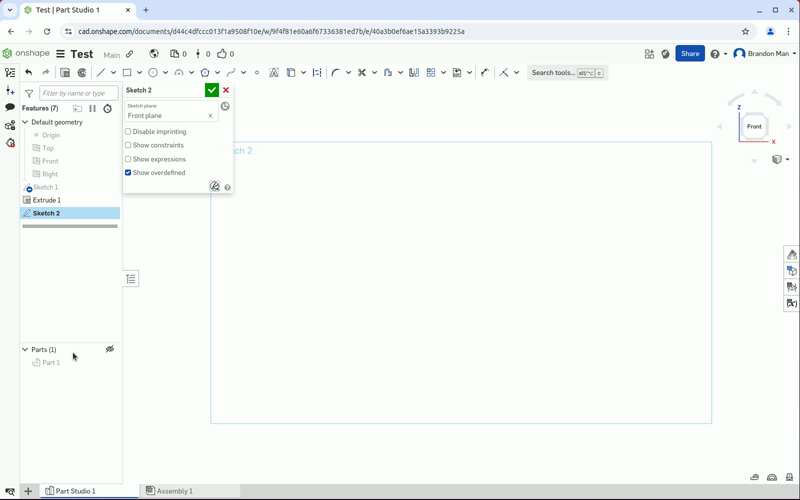
key_down(shift)
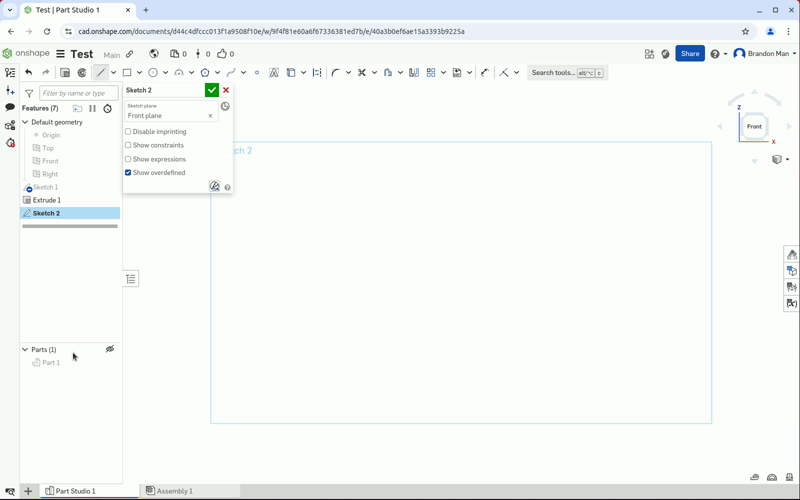
mouse_move(386, 336)
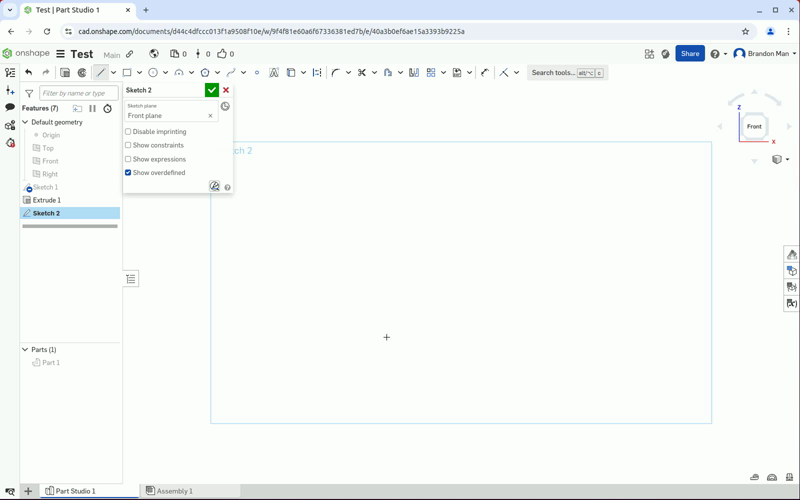
click(386, 336)
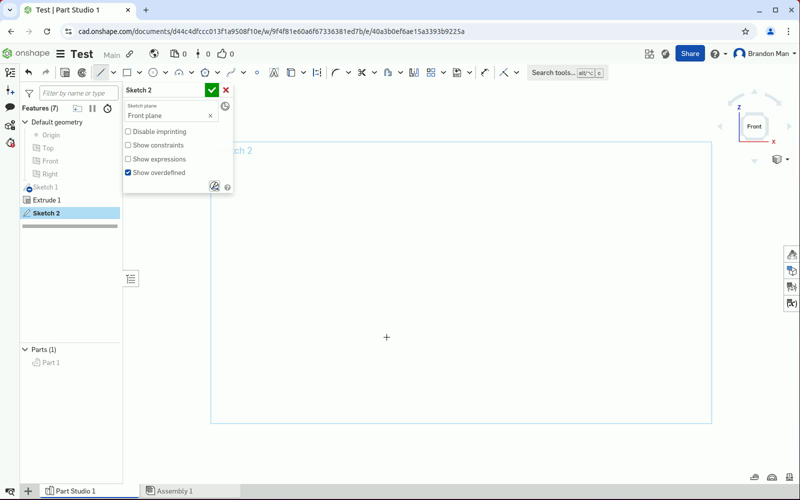
key_up(shift)
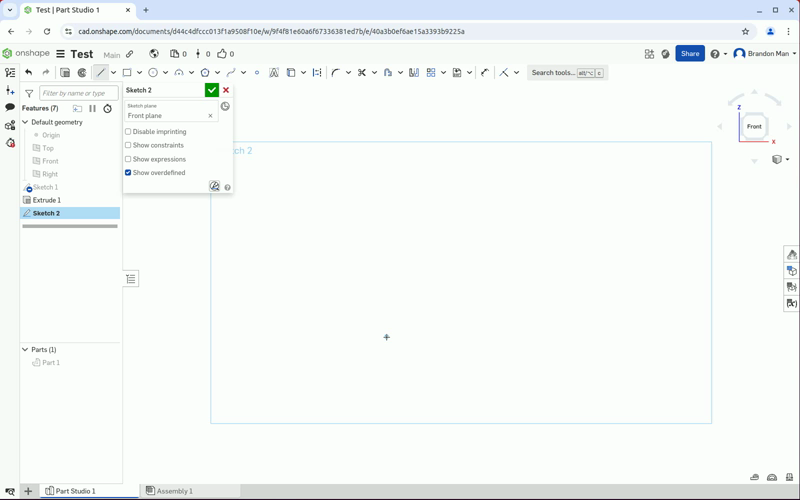
key_down(shift)
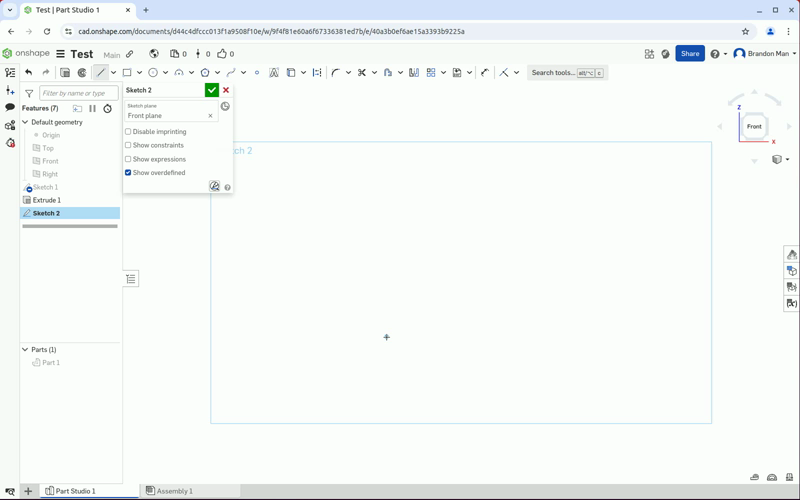
mouse_move(447, 336)
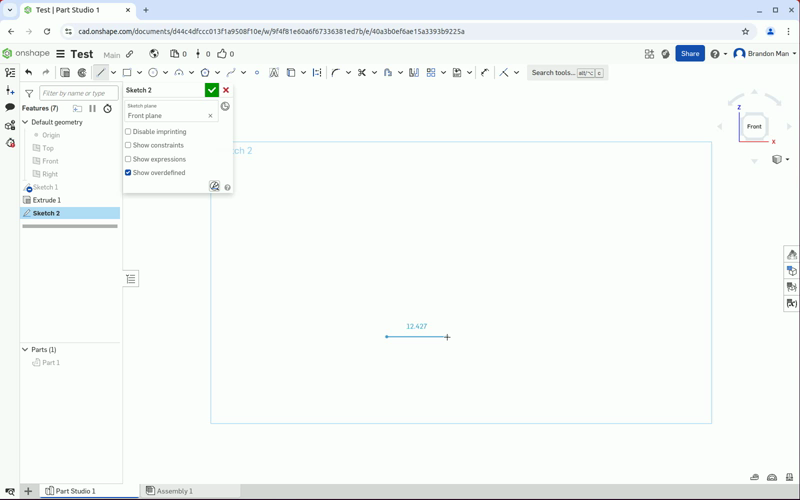
click(447, 336)
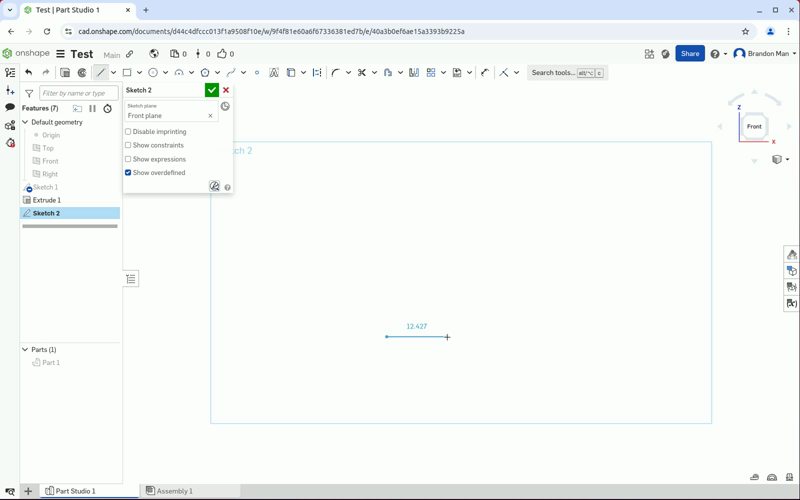
key_up(shift)
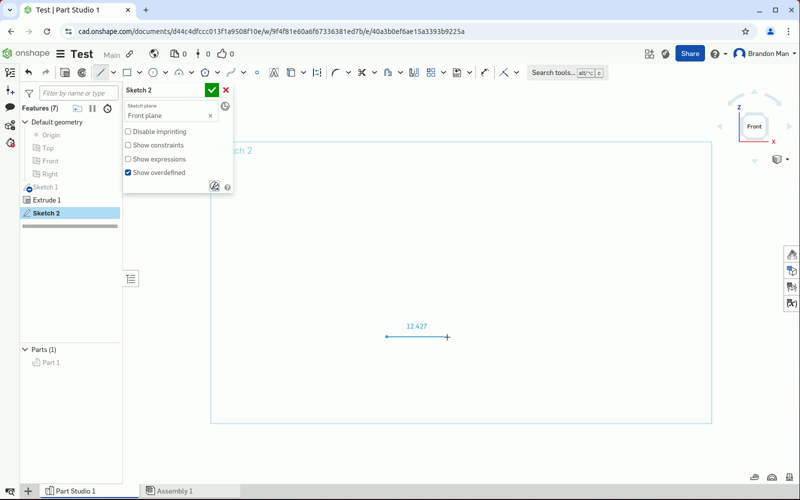
key_down(shift)
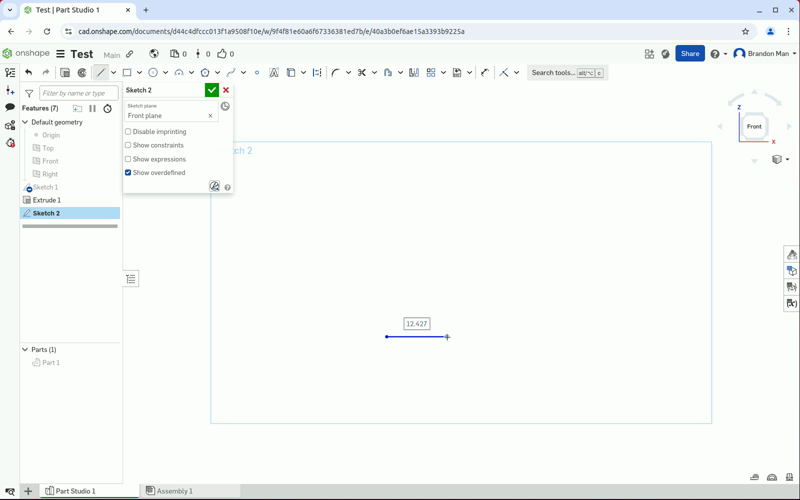
mouse_move(447, 276)
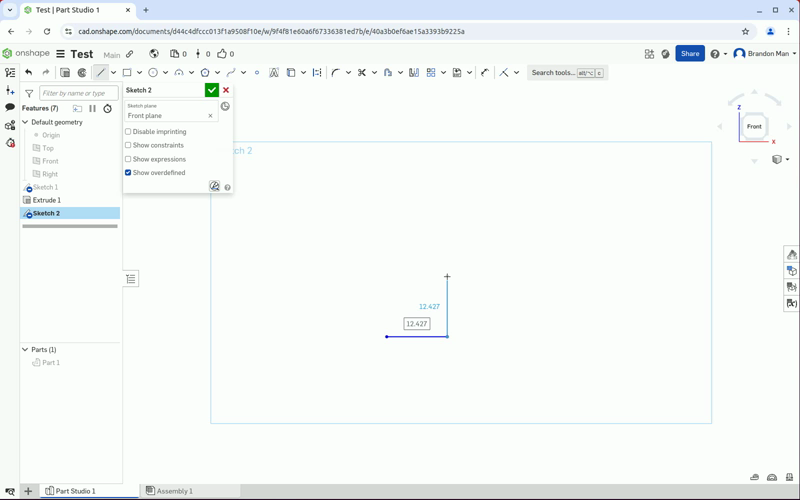
click(447, 276)
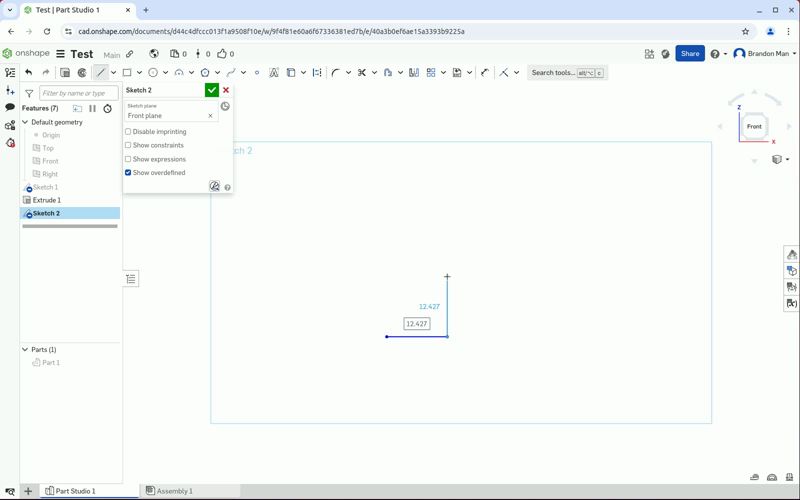
key_up(shift)
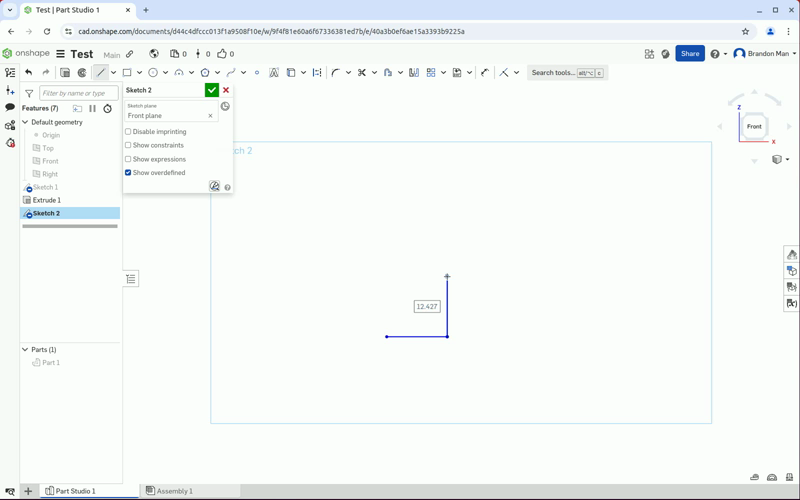
key_down(shift)
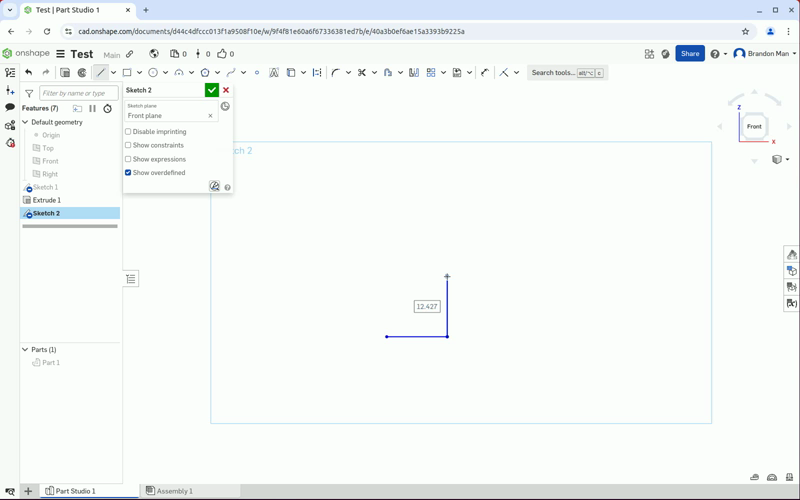
mouse_move(477, 276)
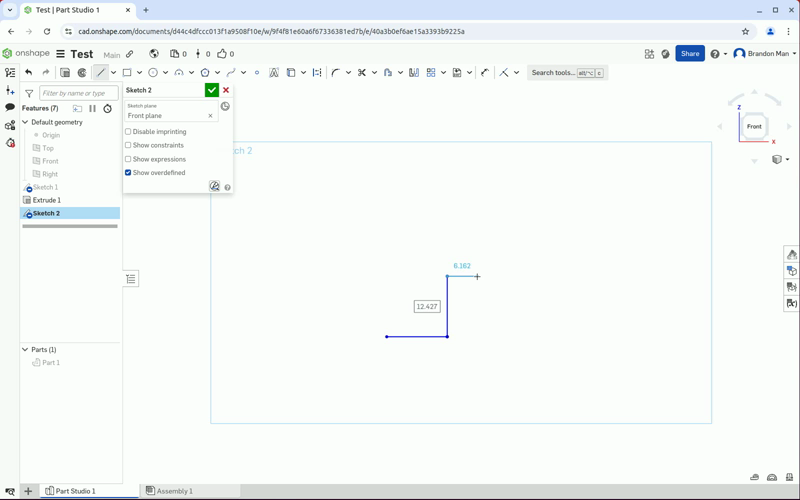
mouse_move(408, 276)
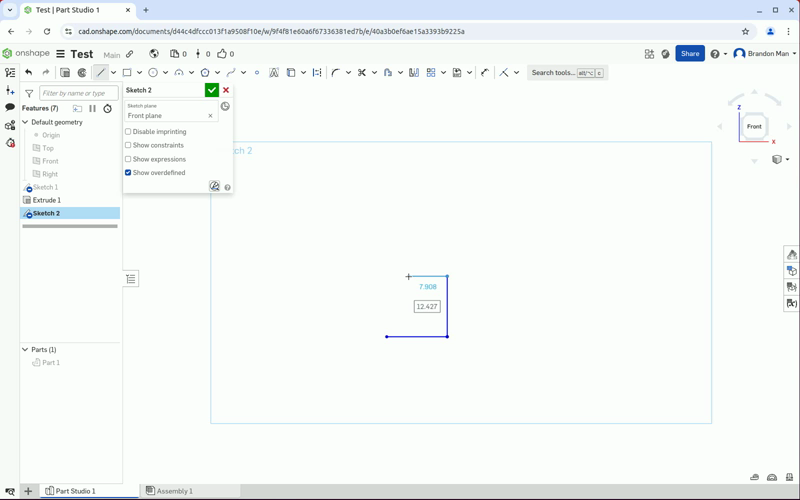
click(408, 276)
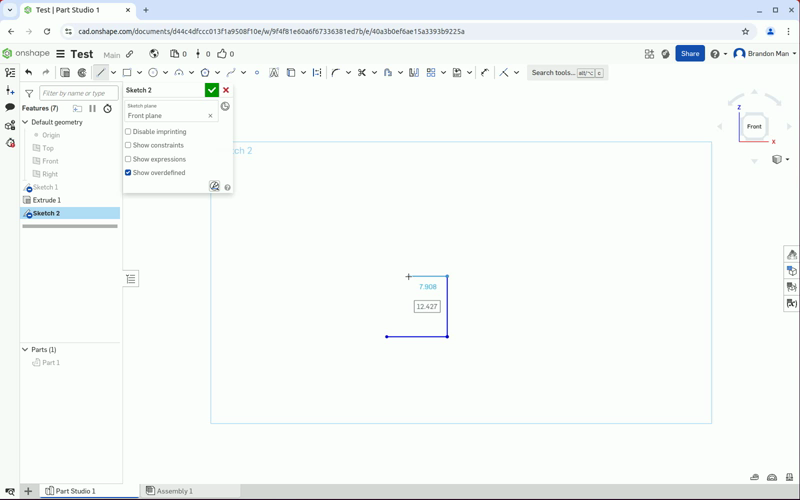
key_up(shift)
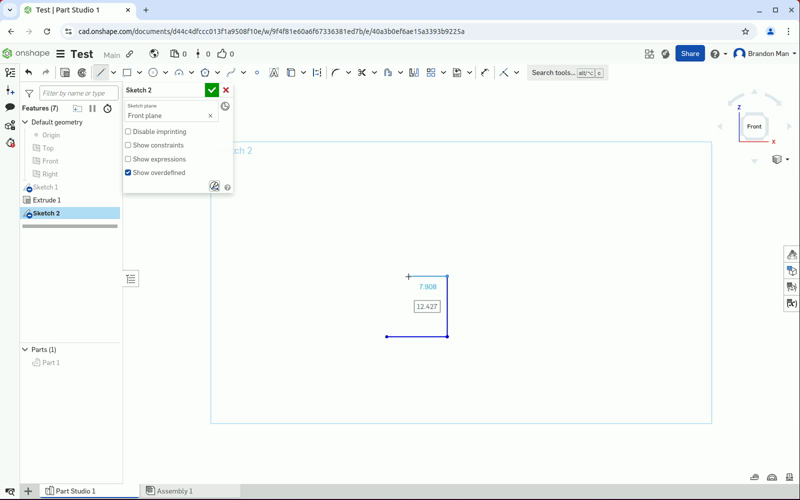
key(esc)
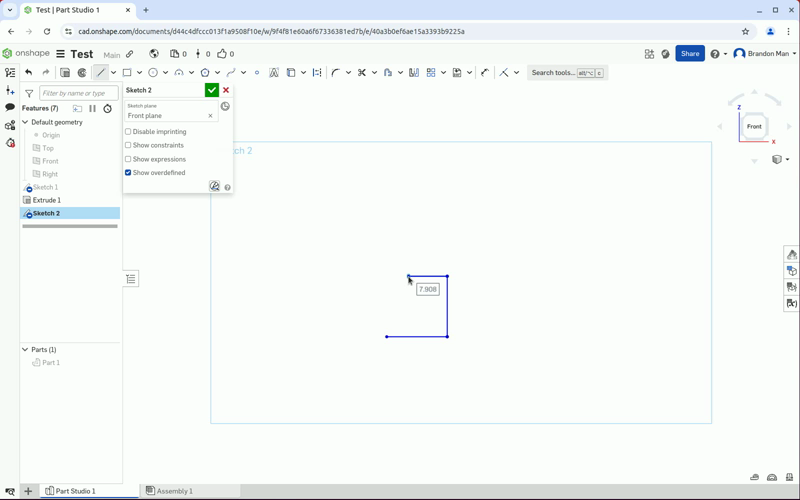
key(a)
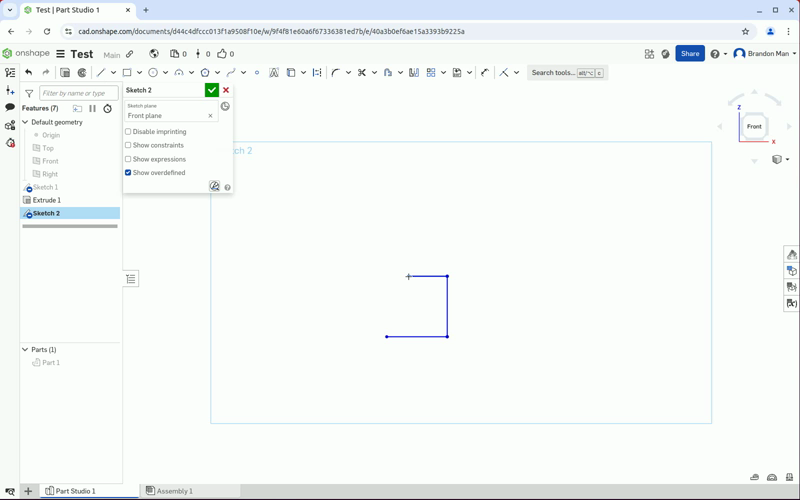
mouse_move(408, 276)
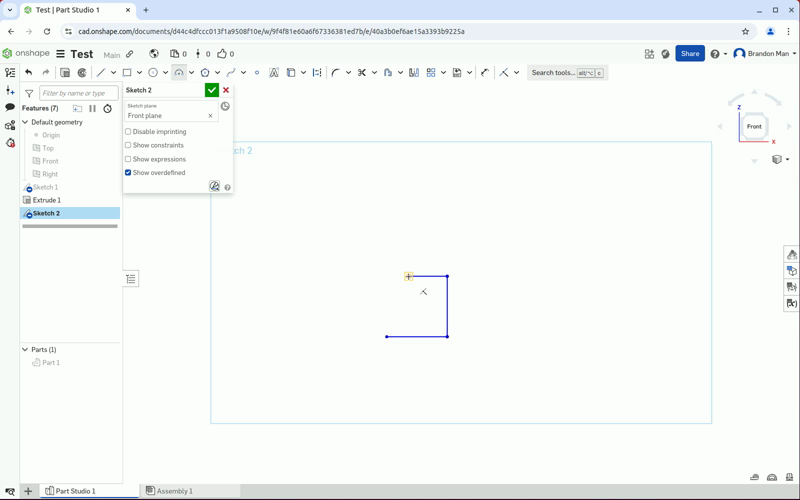
click(408, 276)
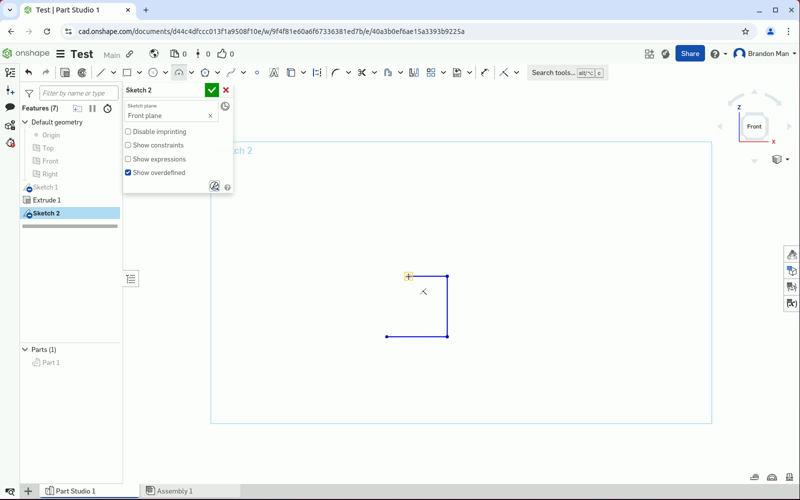
key_down(shift)
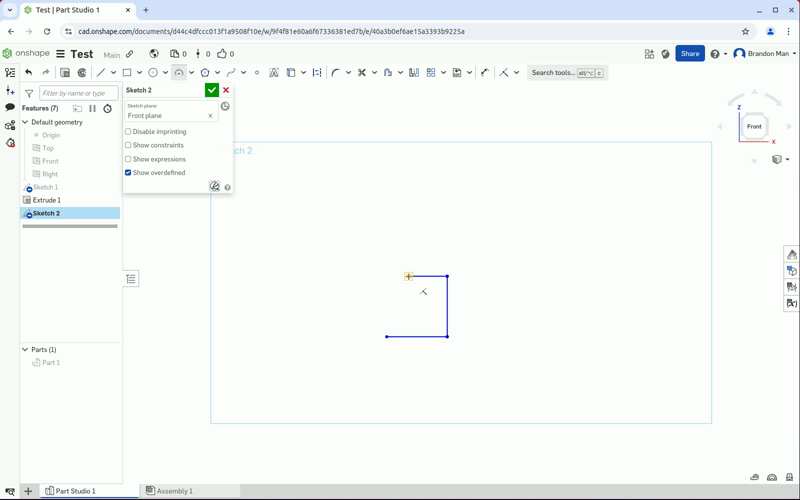
mouse_move(386, 297)
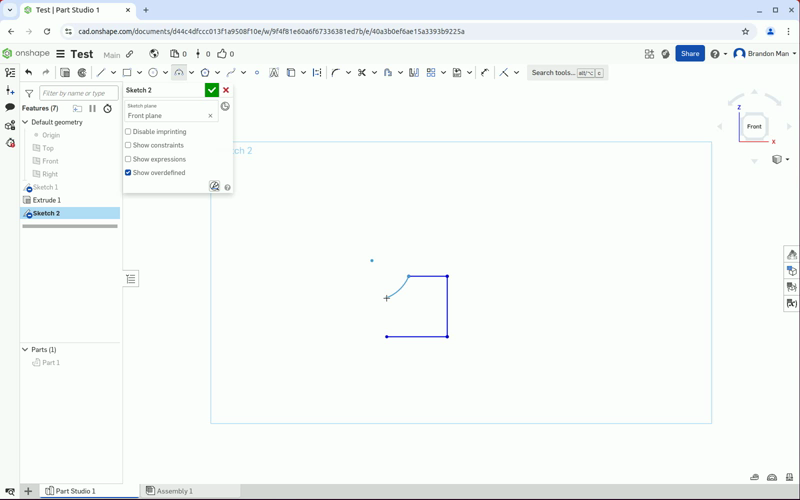
click(386, 297)
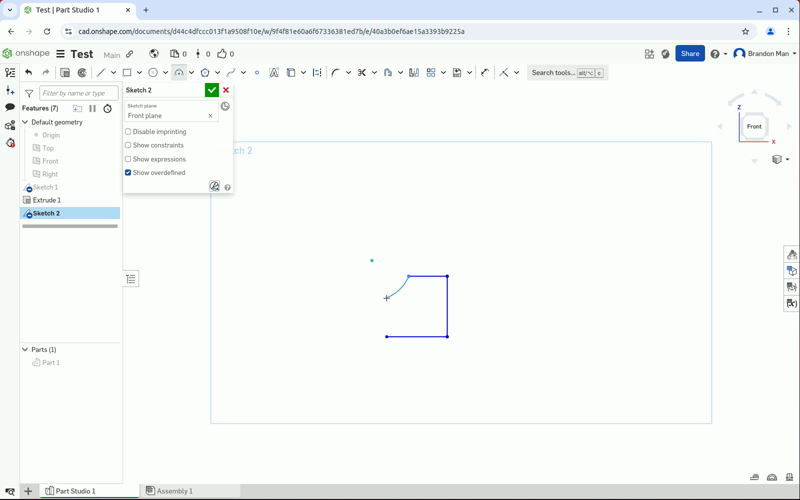
mouse_move(402, 291)
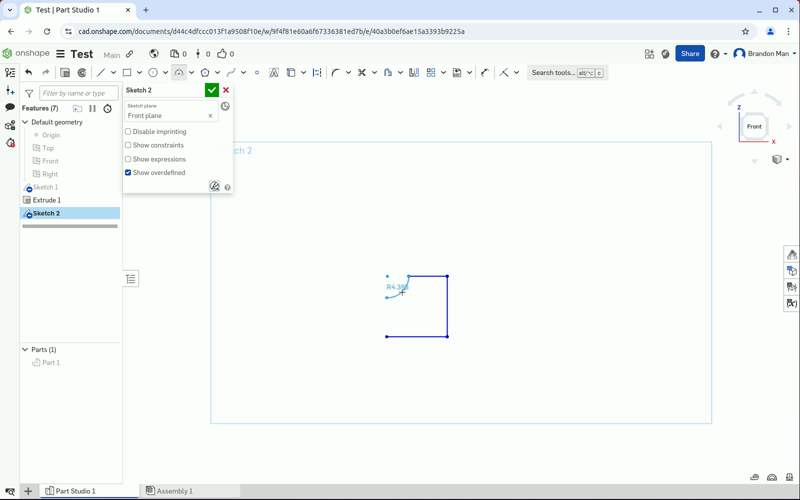
click(402, 291)
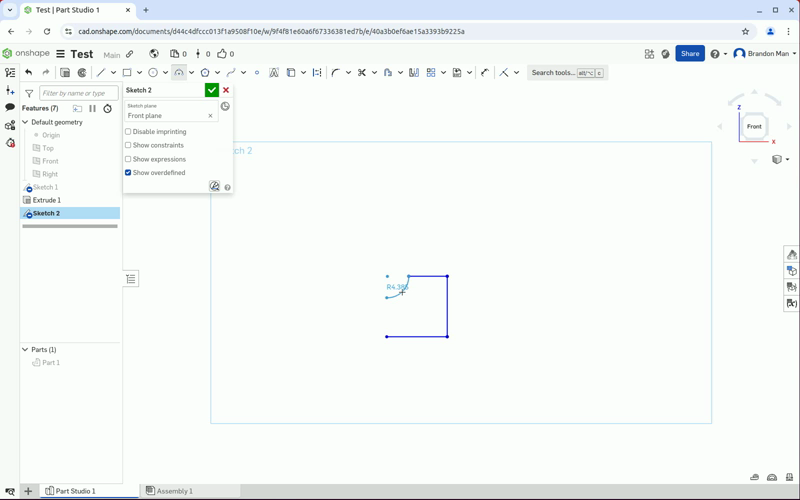
key_up(shift)
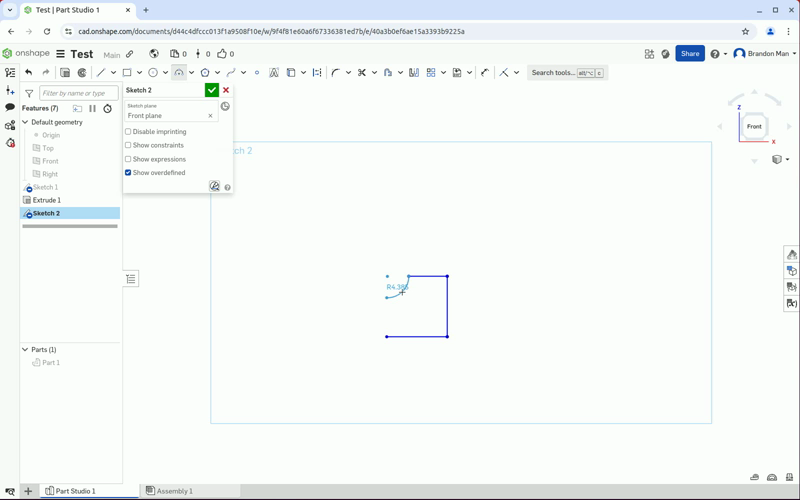
key(esc)
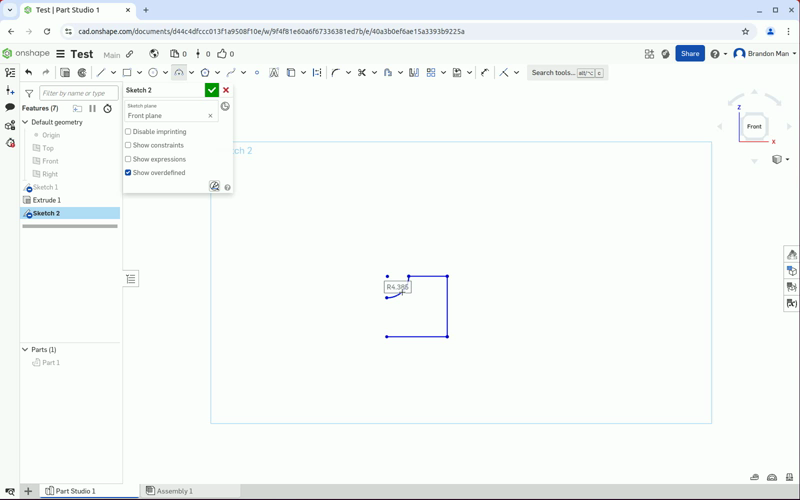
key(l)
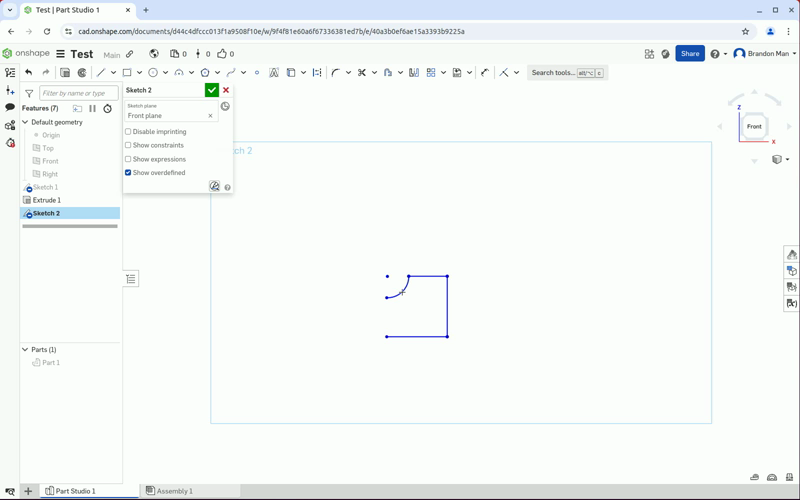
mouse_move(386, 297)
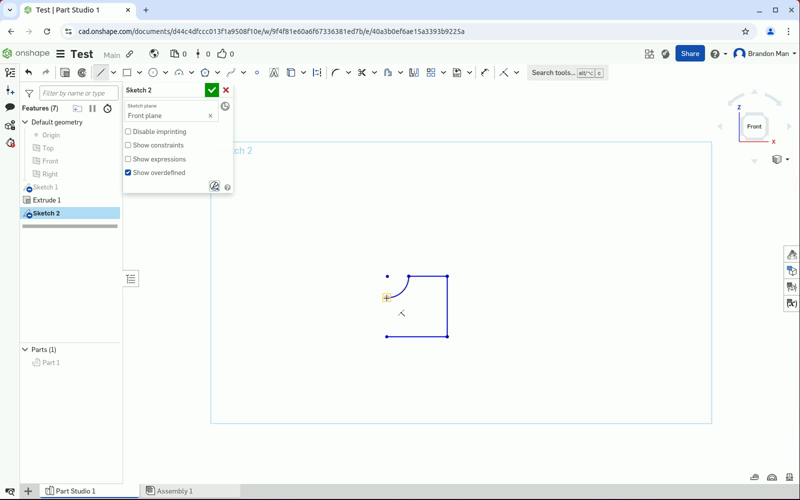
click(386, 297)
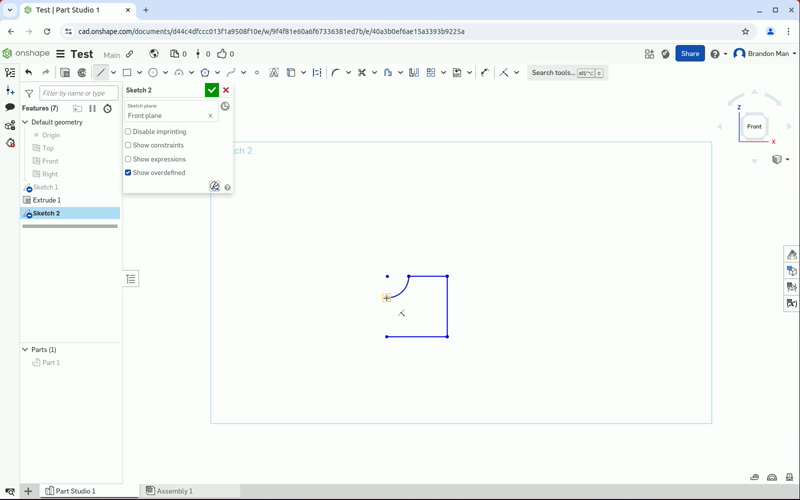
mouse_move(417, 297)
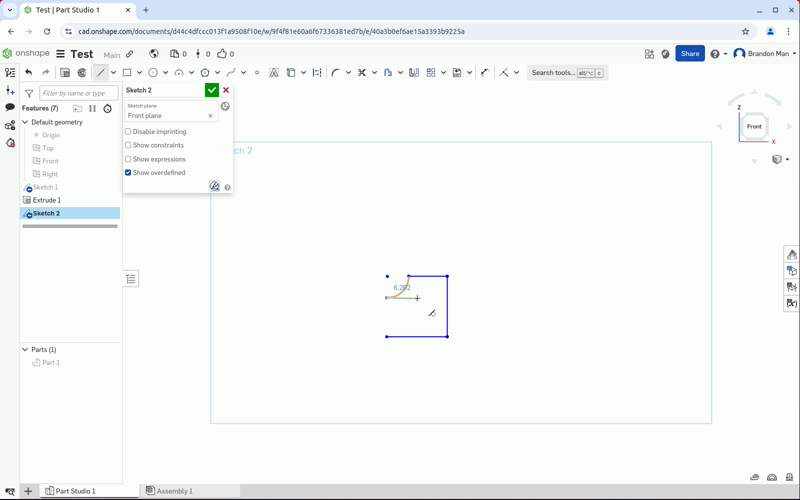
key_down(shift)
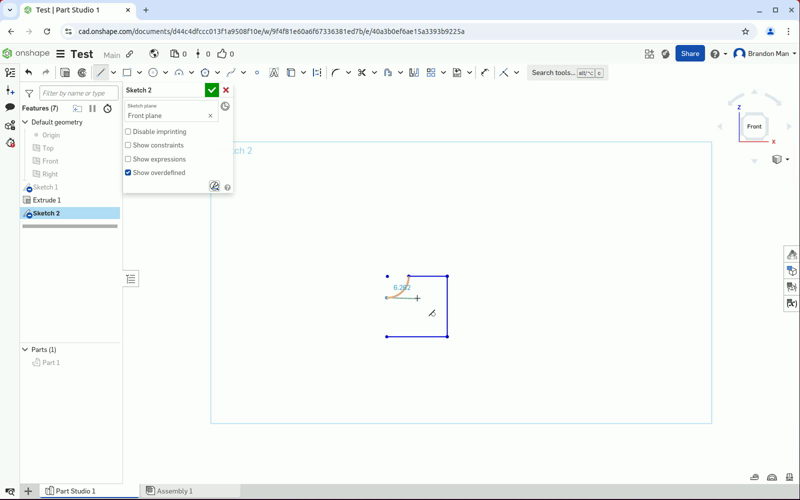
mouse_move(386, 336)
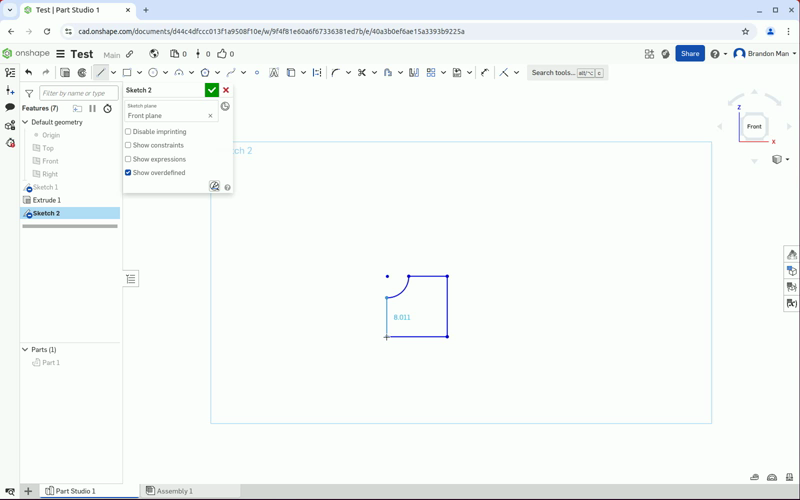
key_up(shift)
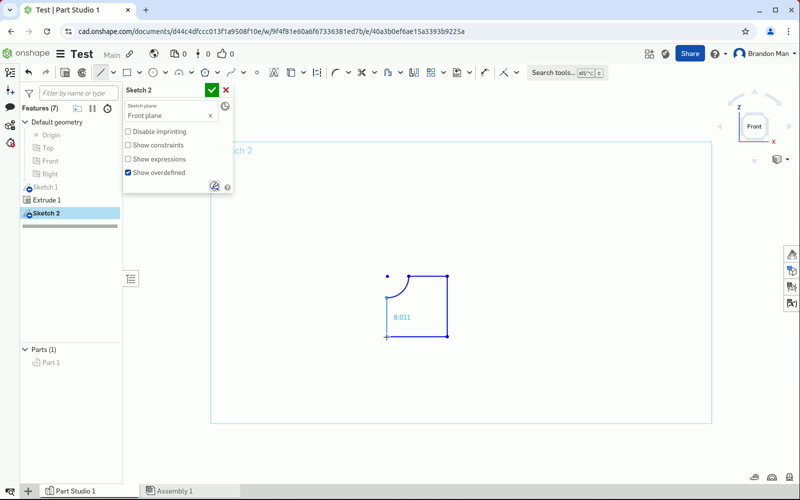
click(386, 336)
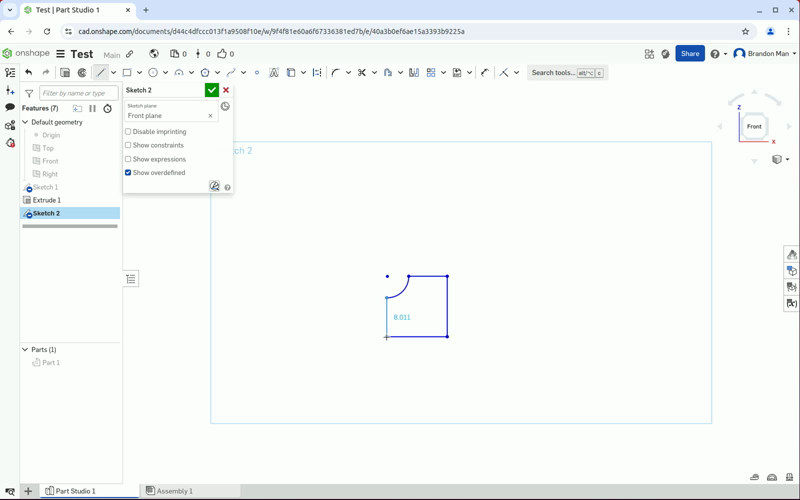
key(esc)
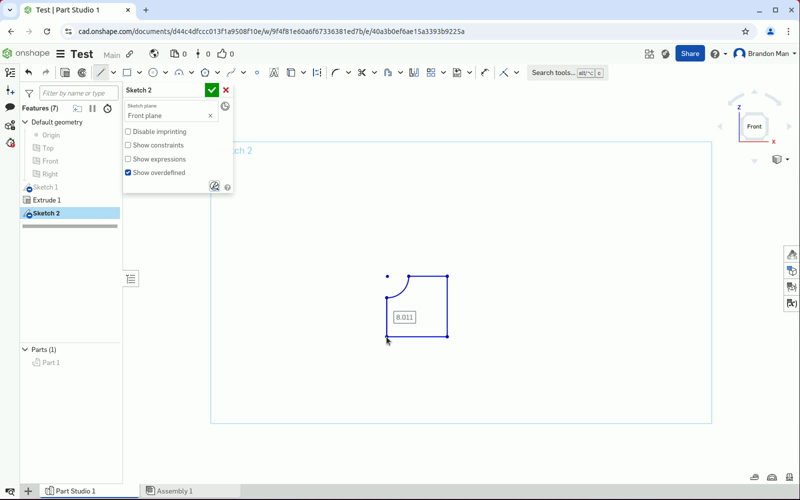
mouse_move(402, 294)
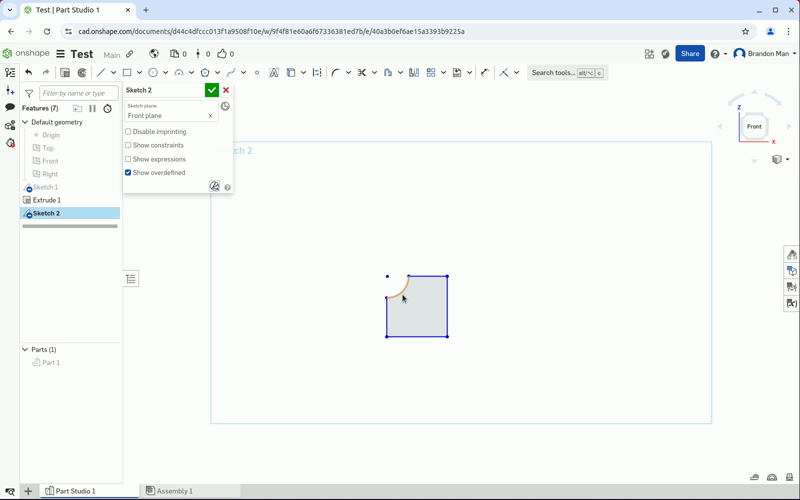
click(402, 294)
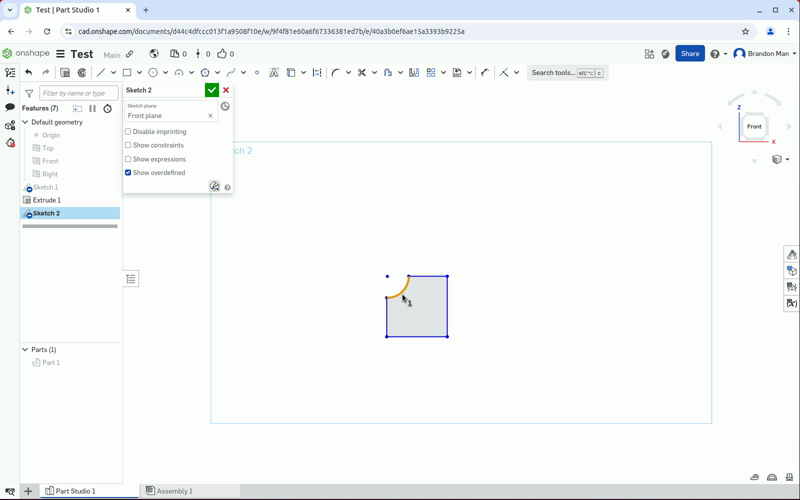
mouse_move(73, 352)
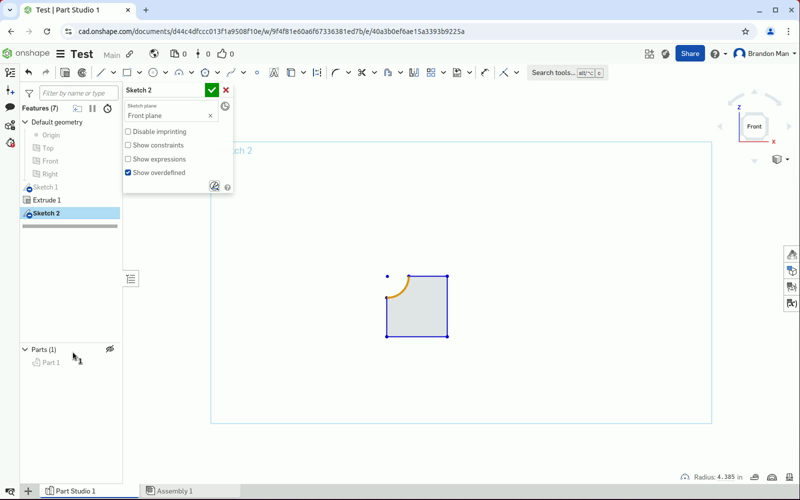
key(shift+y)
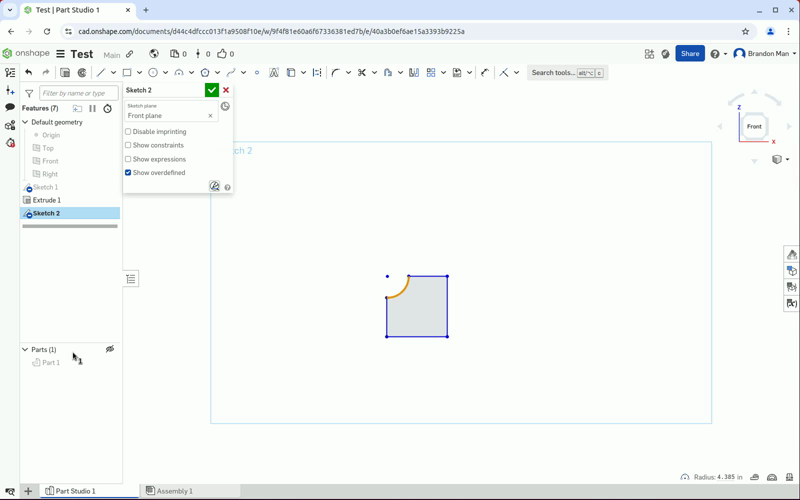
key(shift+e)
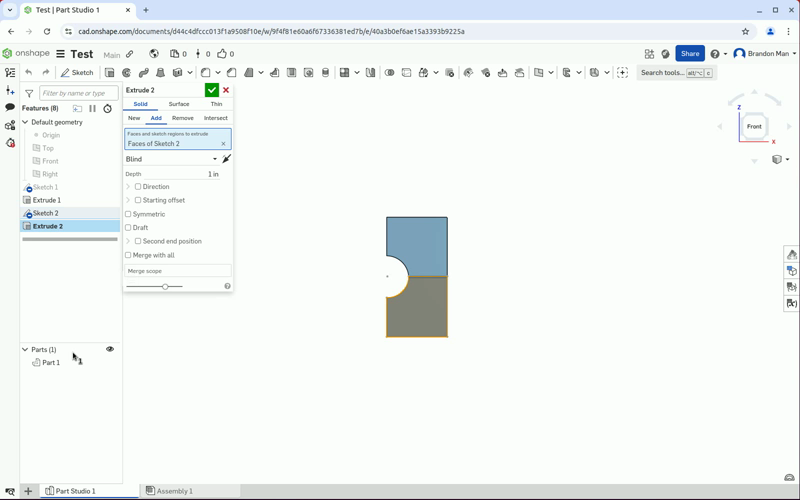
mouse_move(143, 106)
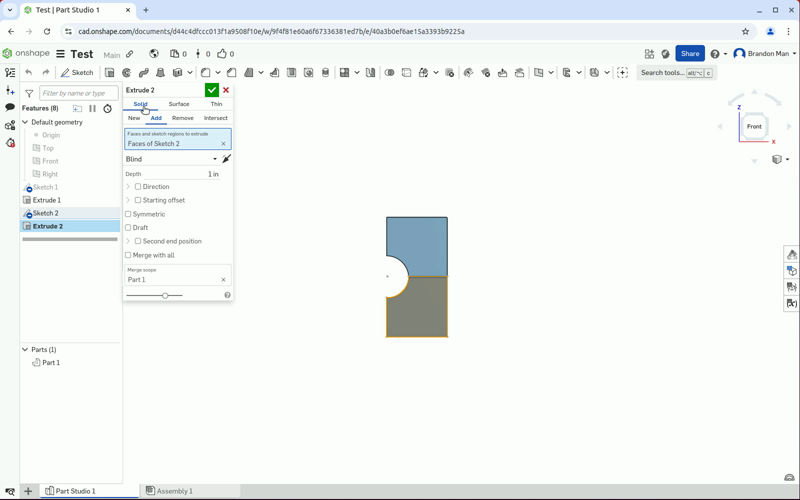
click(143, 106)
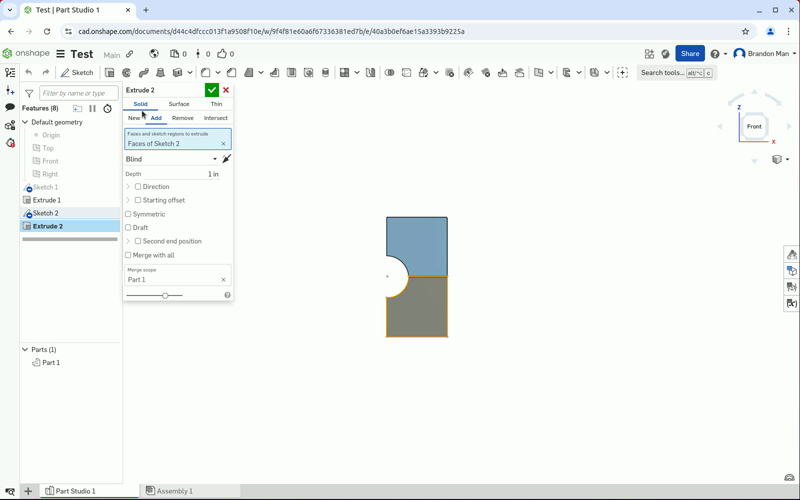
mouse_move(137, 120)
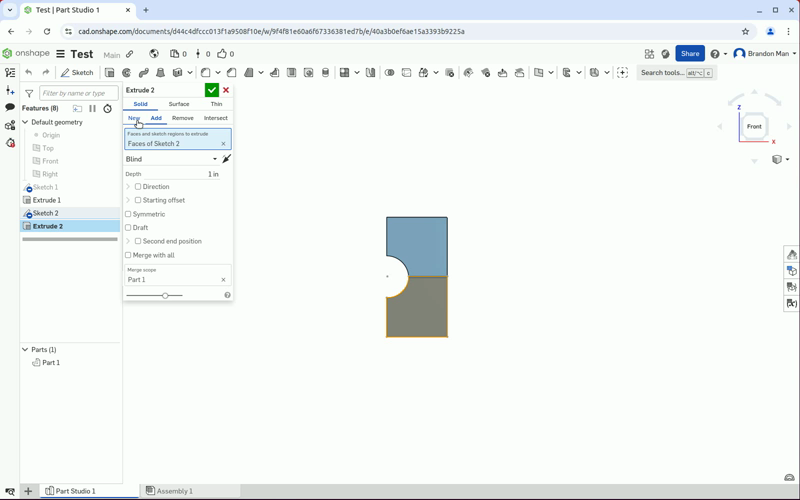
click(137, 120)
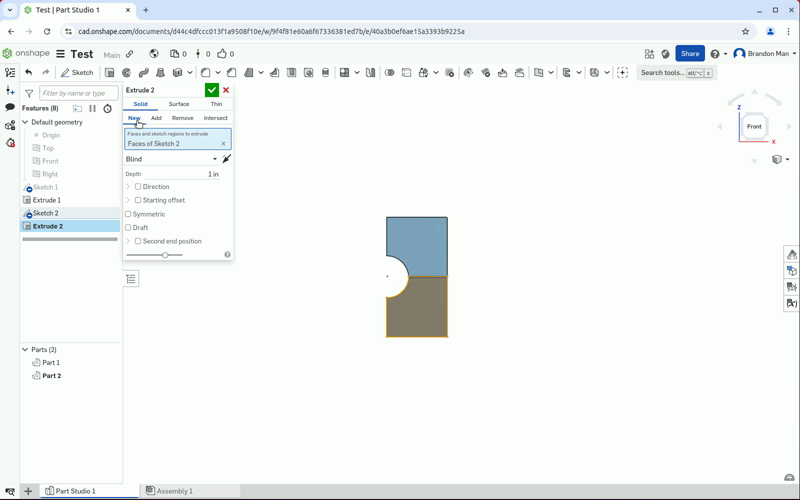
key(tab, 4)
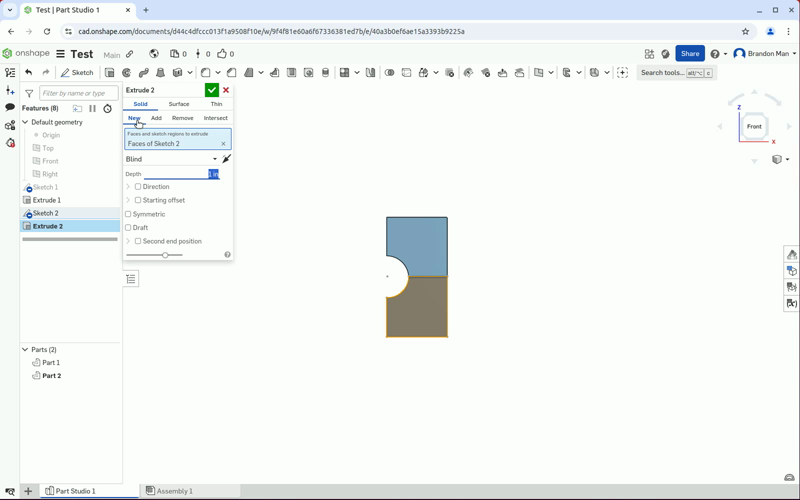
text(-10.832)
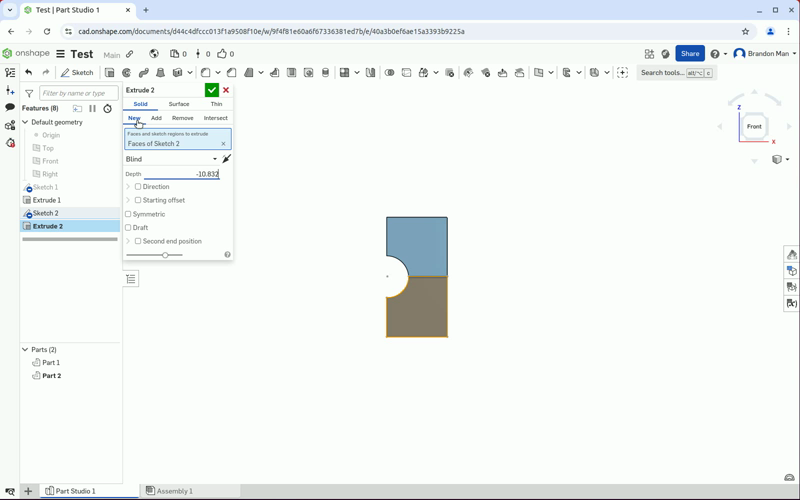
key(enter)
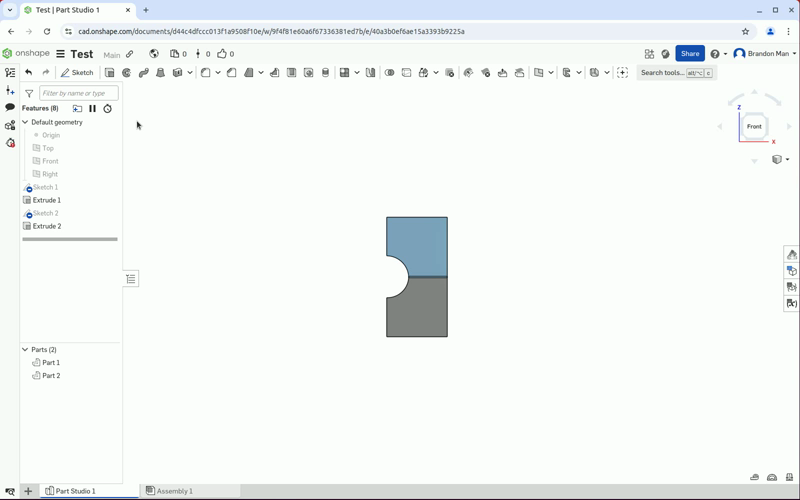
key(shift+h)
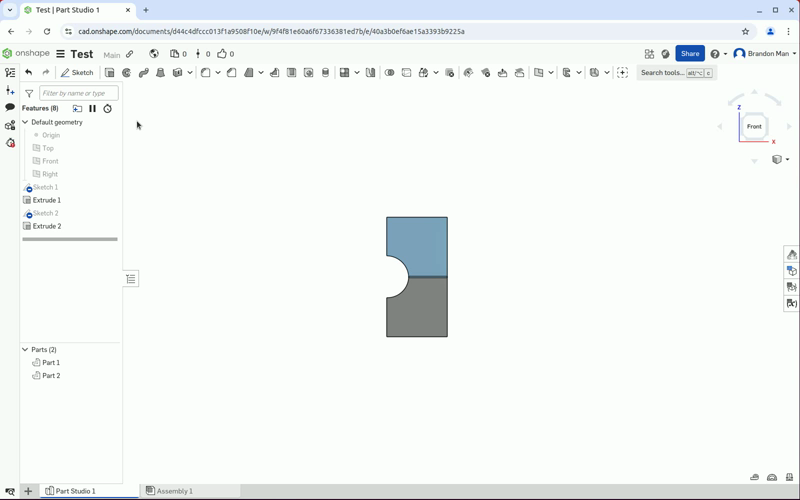
key(shift+h)
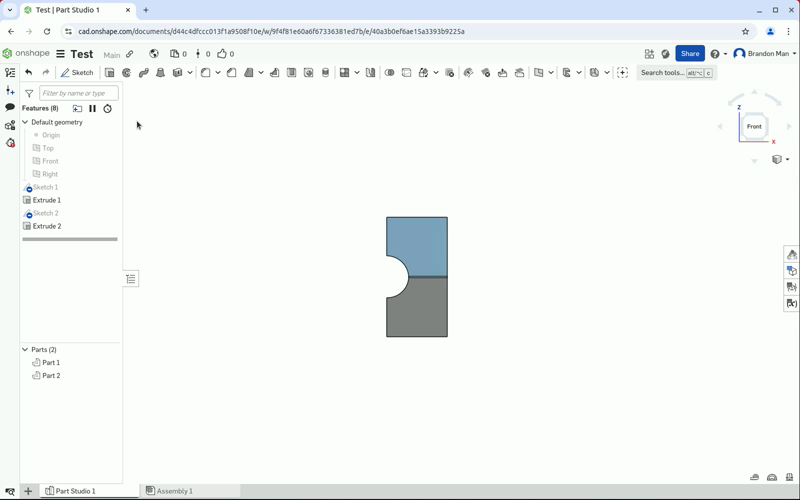
mouse_move(73, 189)
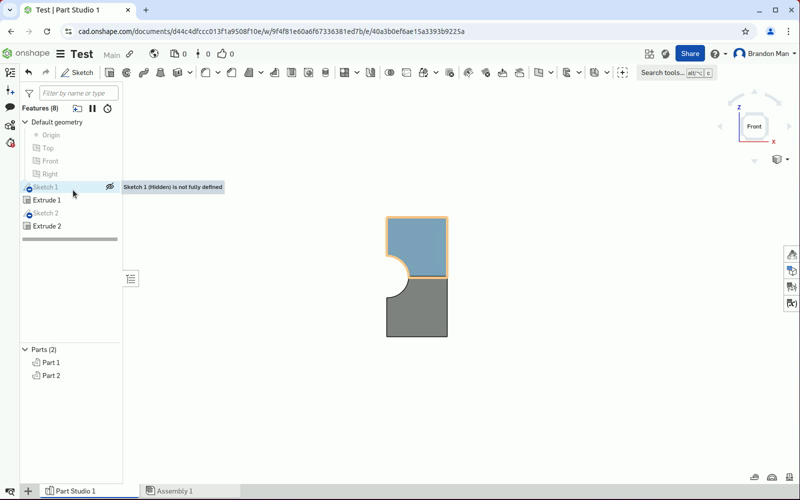
click(73, 189)
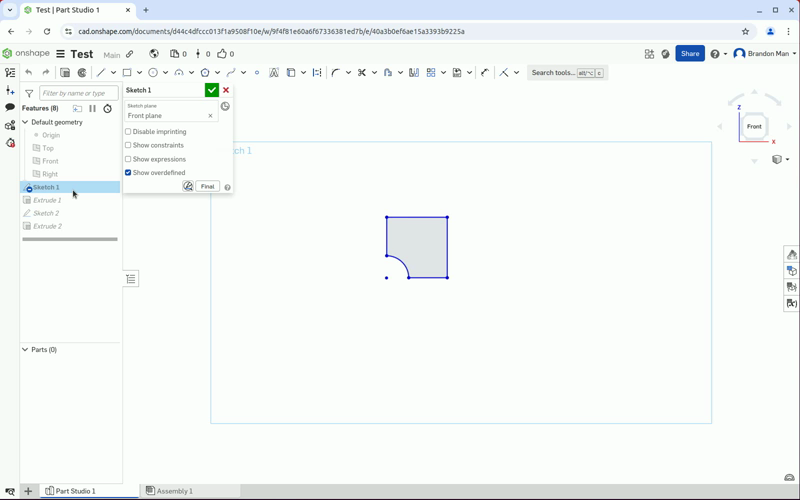
mouse_move(229, 92)
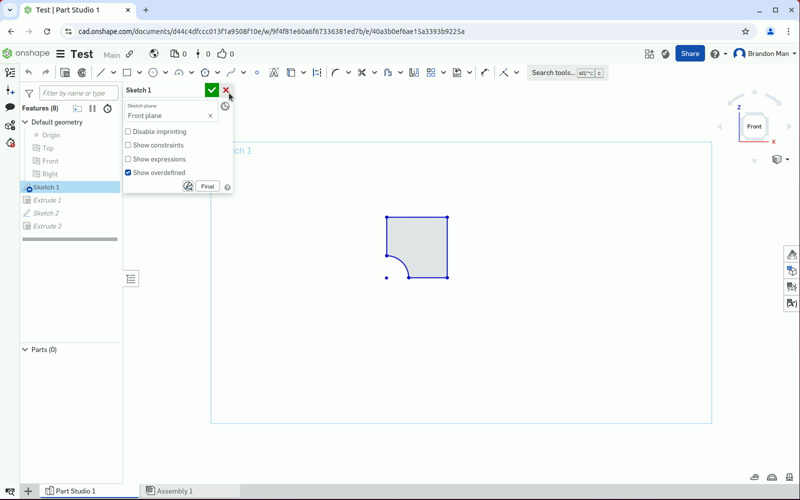
click(229, 92)
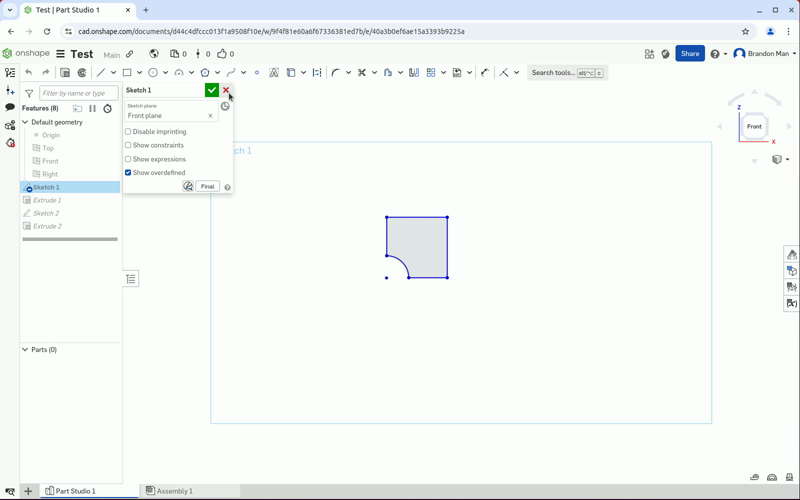
key(shift+s)
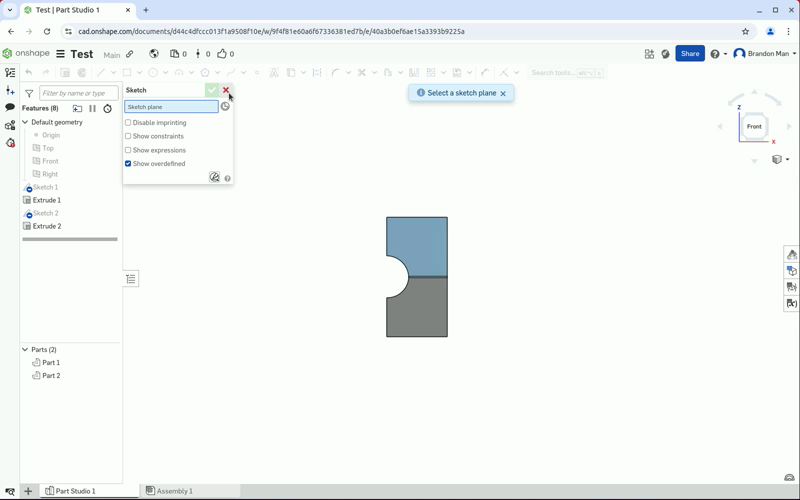
mouse_move(73, 163)
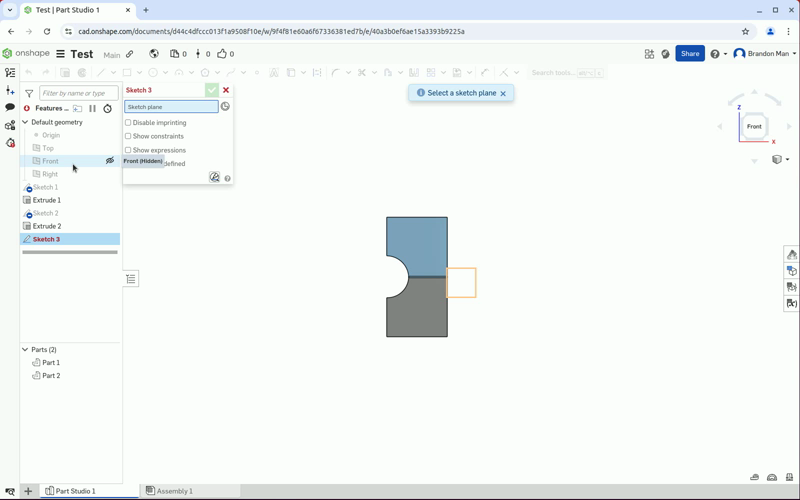
click(73, 163)
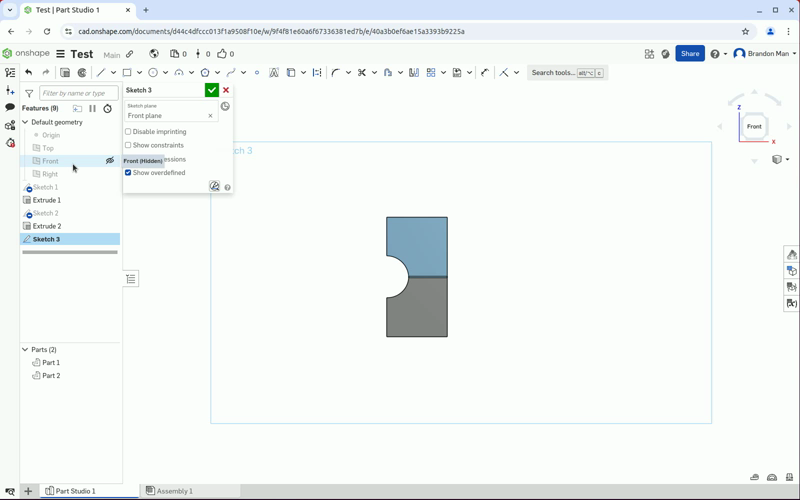
mouse_move(73, 352)
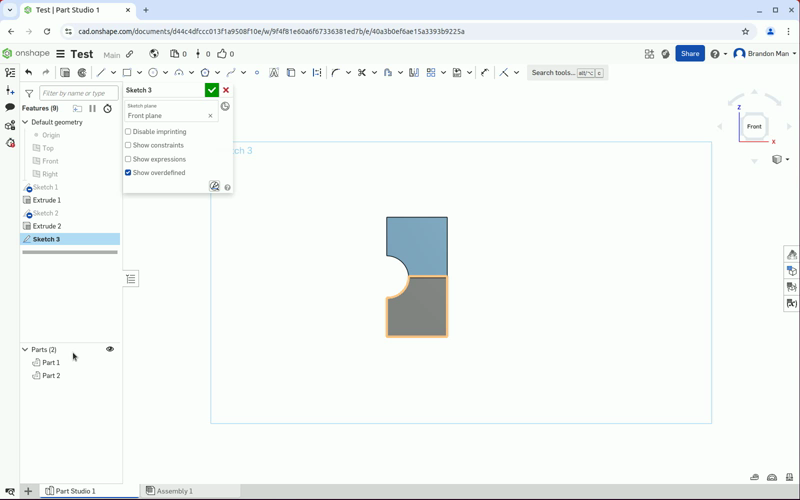
key(y)
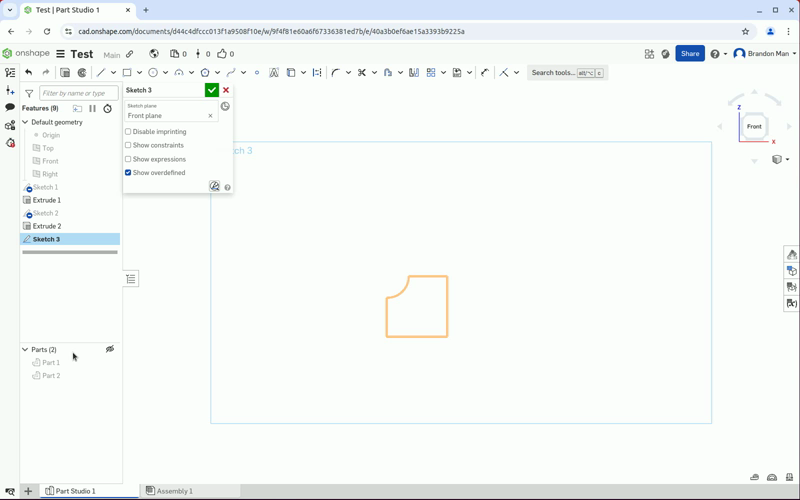
key(l)
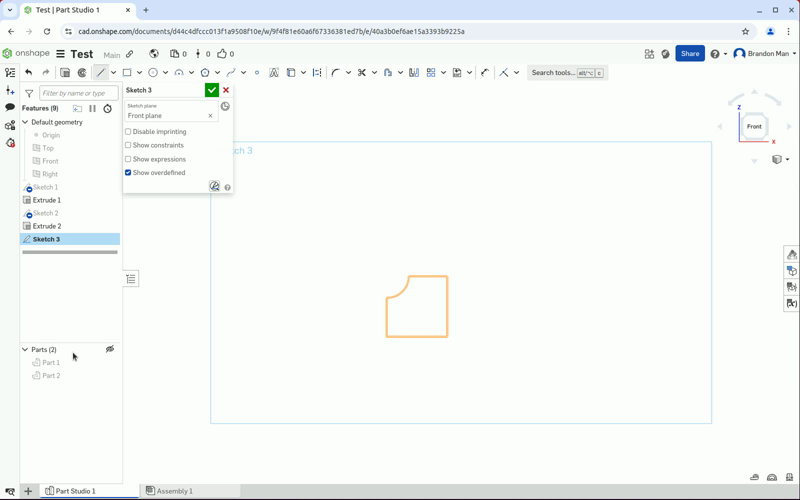
key_down(shift)
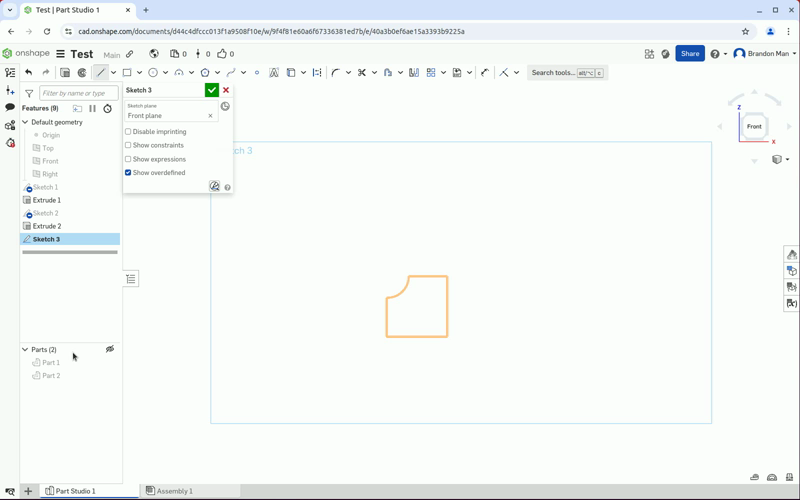
mouse_move(513, 336)
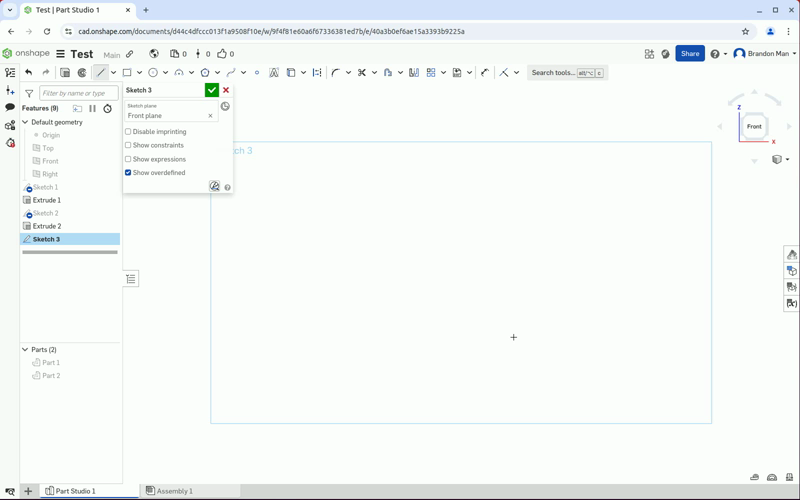
click(513, 336)
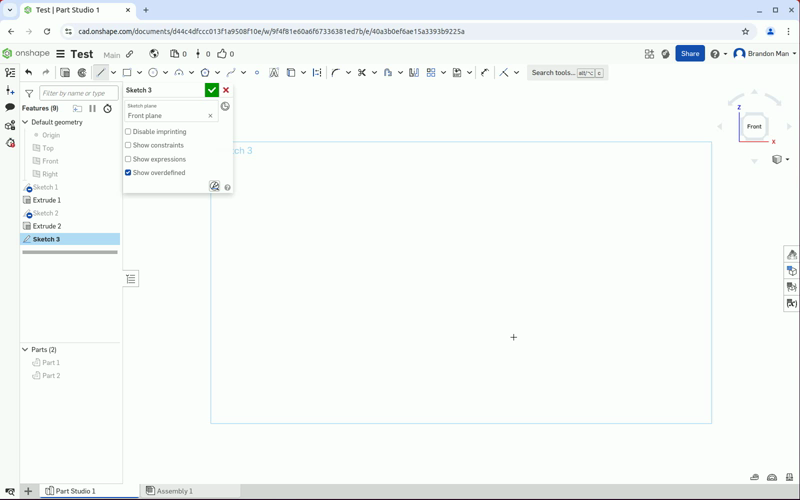
key_up(shift)
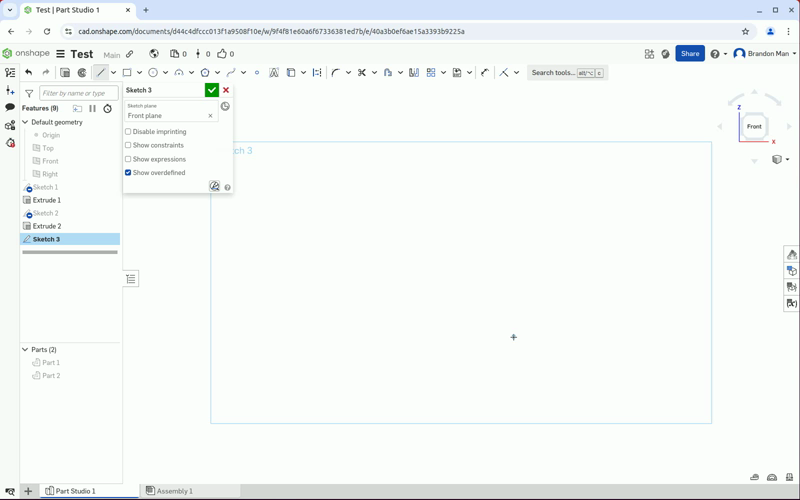
key_down(shift)
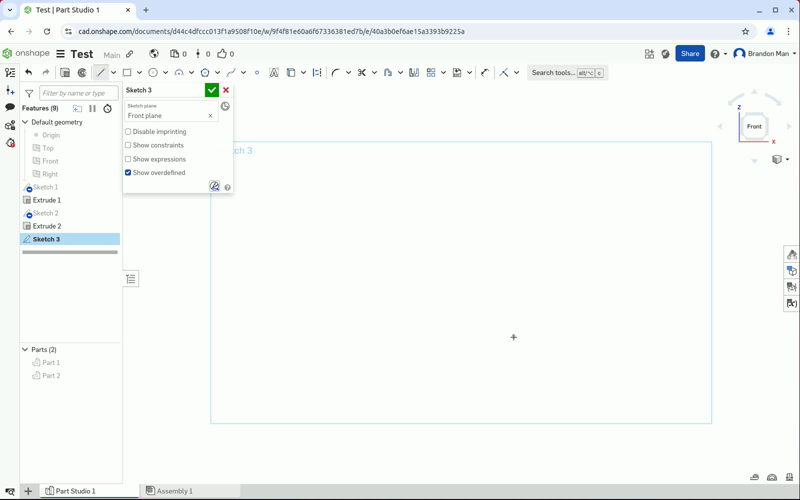
mouse_move(573, 336)
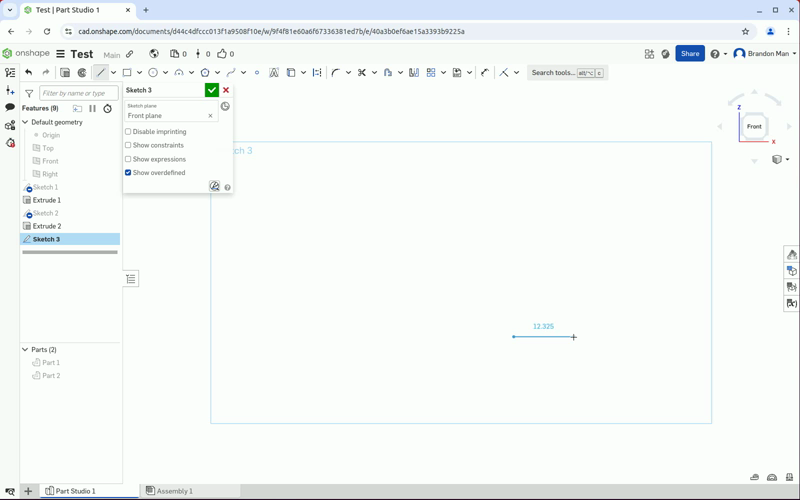
click(573, 336)
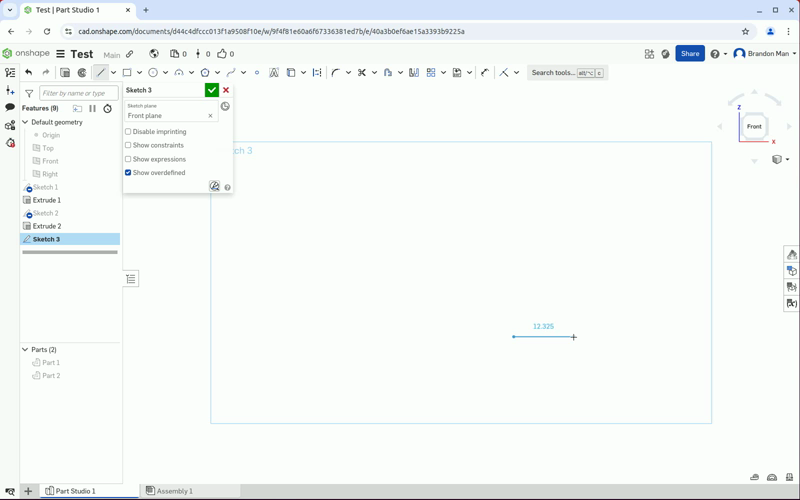
key_up(shift)
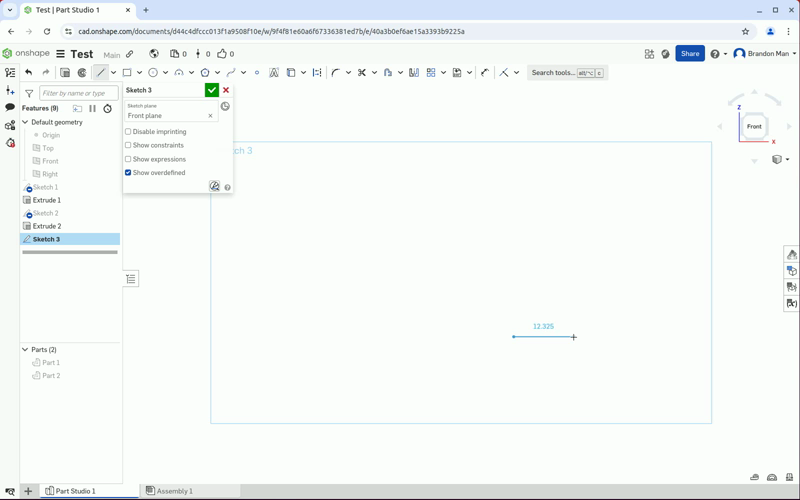
key_down(shift)
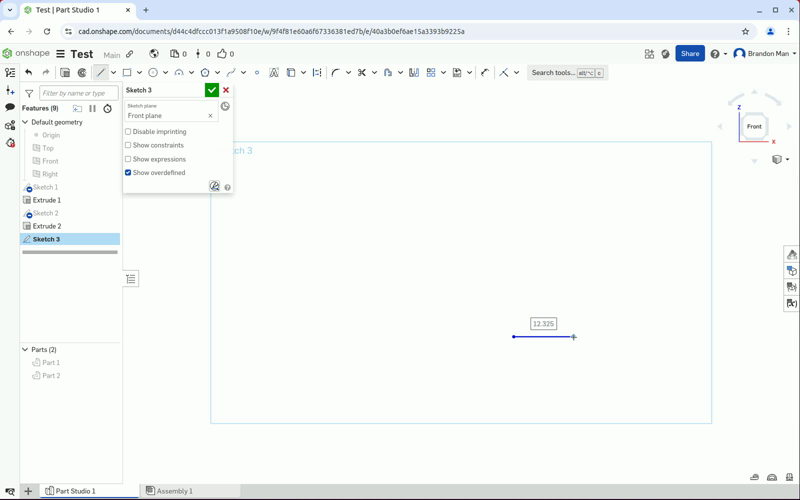
mouse_move(589, 336)
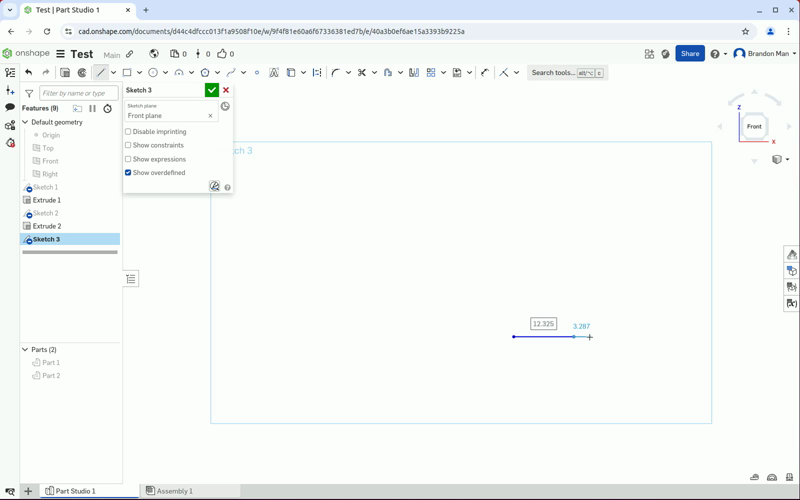
mouse_move(573, 297)
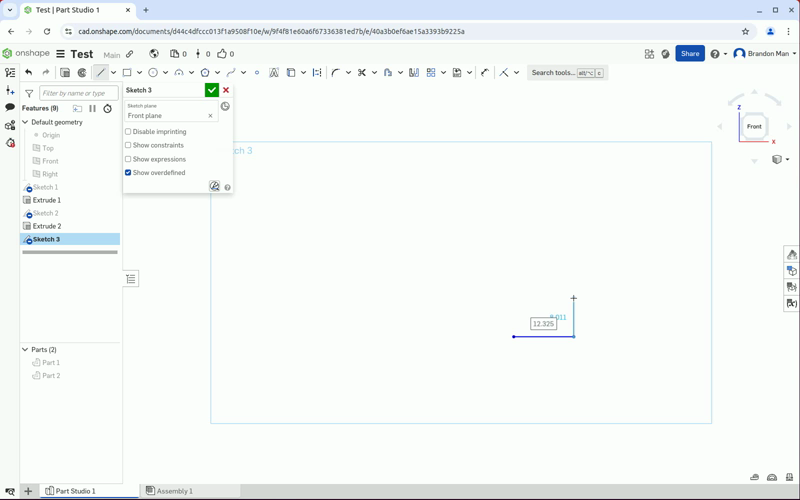
click(573, 297)
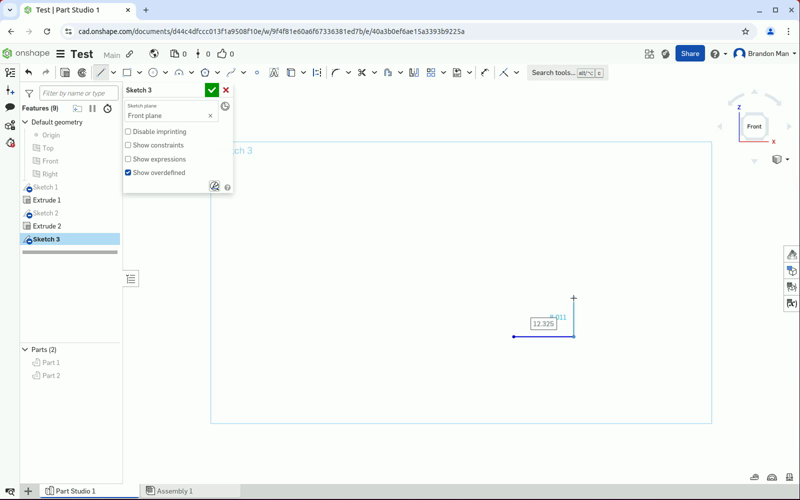
key_up(shift)
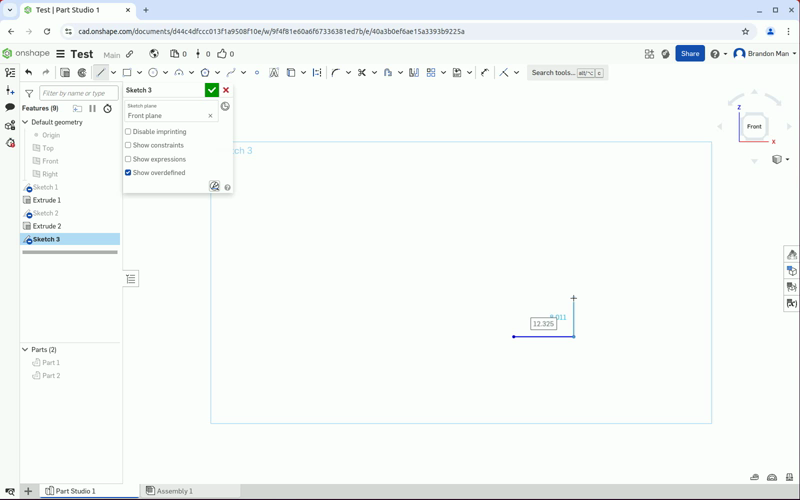
key(esc)
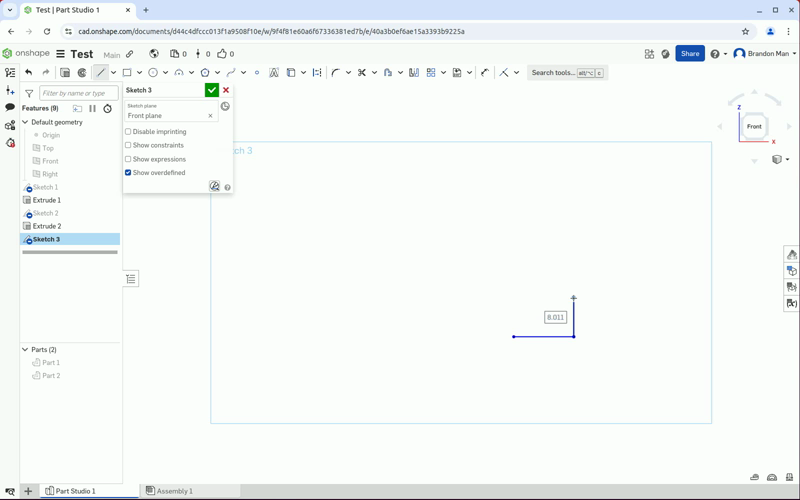
key(a)
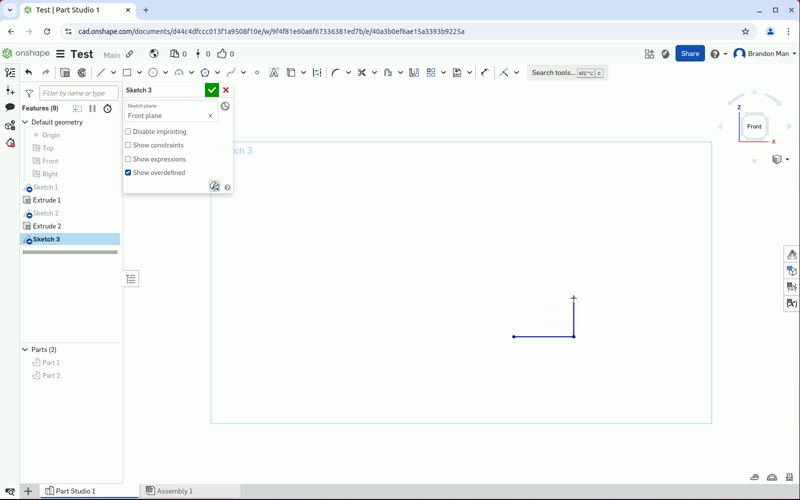
mouse_move(573, 297)
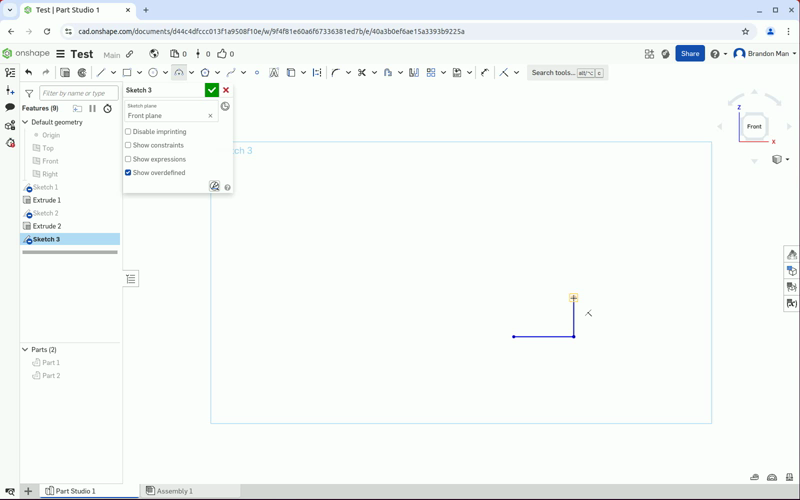
click(573, 297)
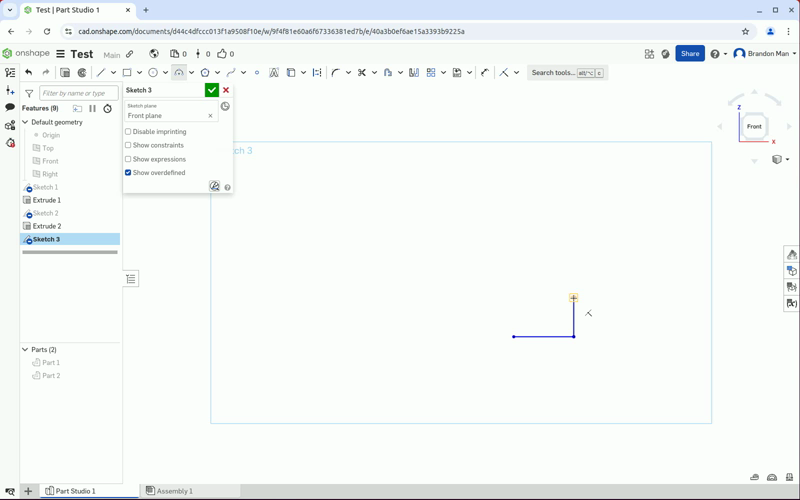
key_down(shift)
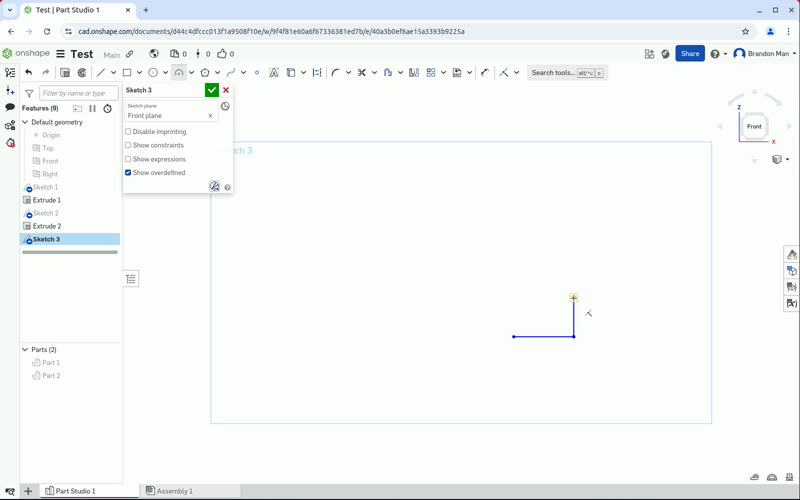
mouse_move(552, 276)
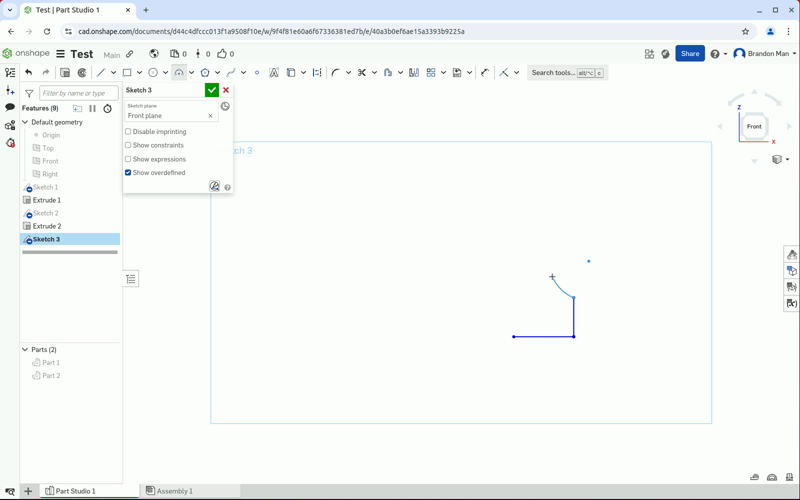
click(552, 276)
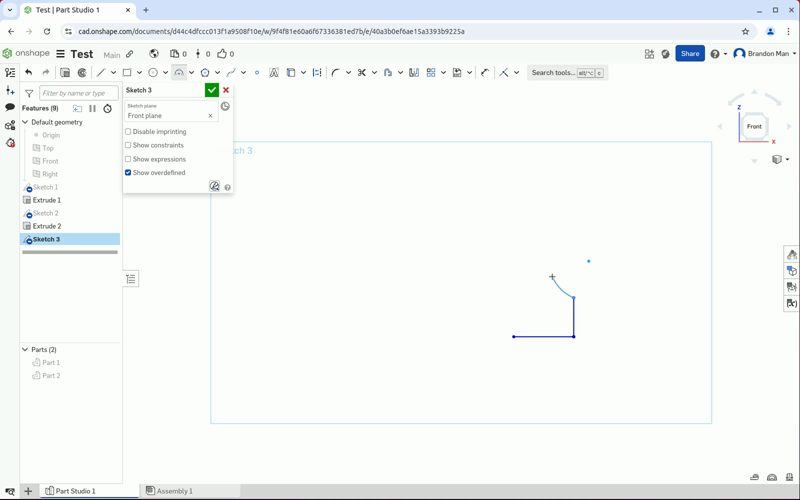
mouse_move(558, 291)
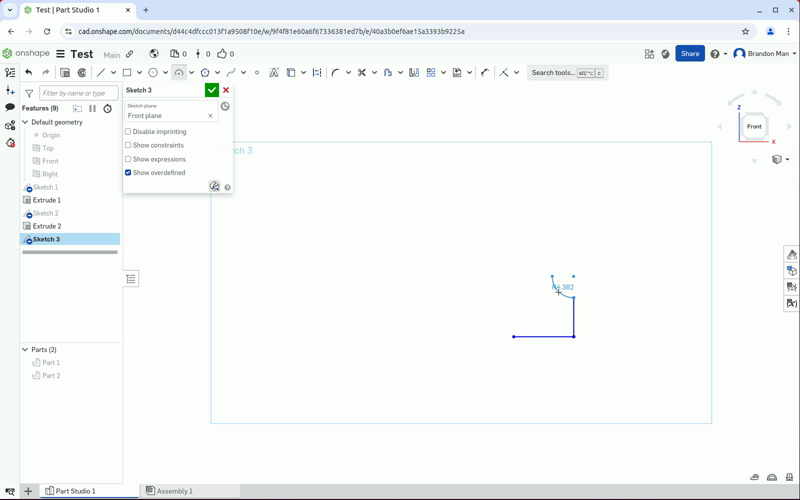
click(558, 291)
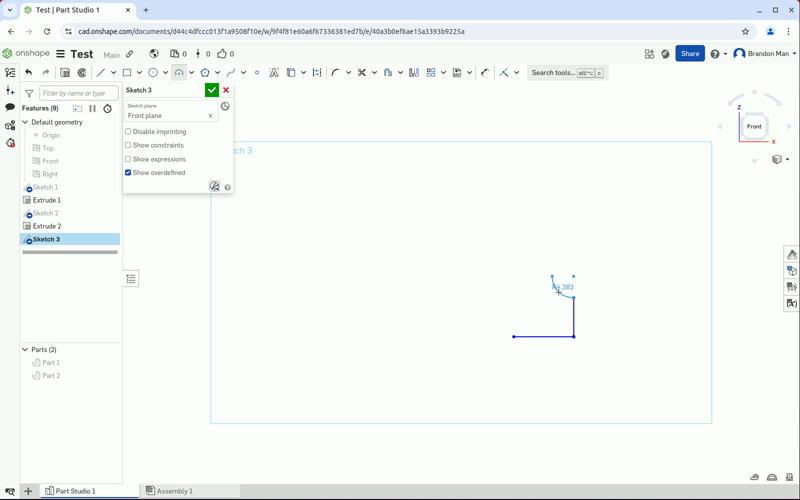
key_up(shift)
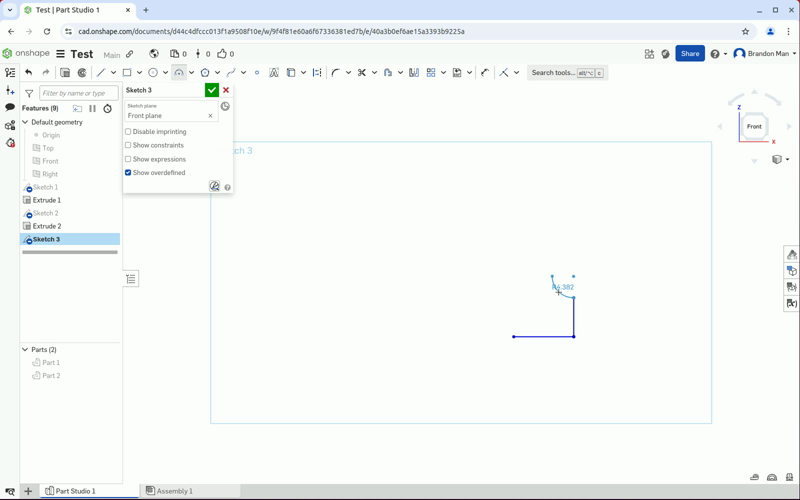
key(esc)
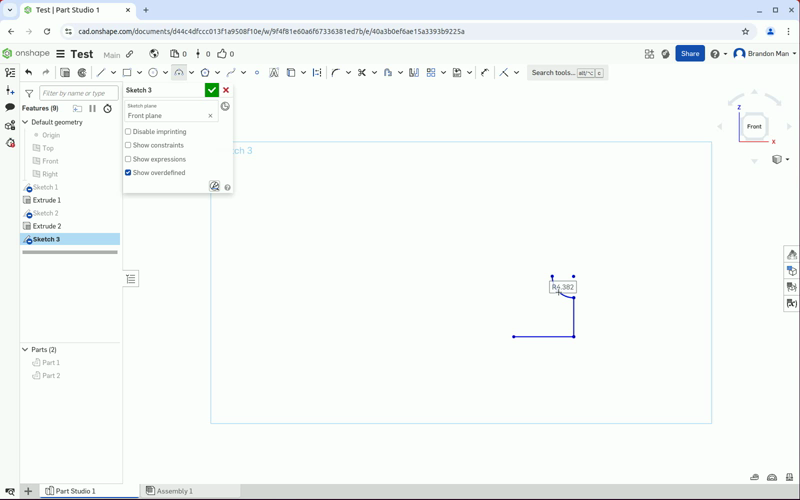
key(l)
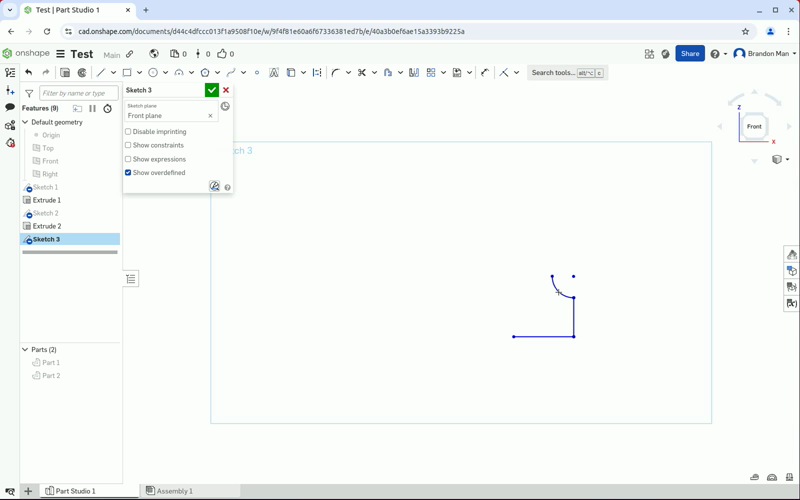
mouse_move(552, 276)
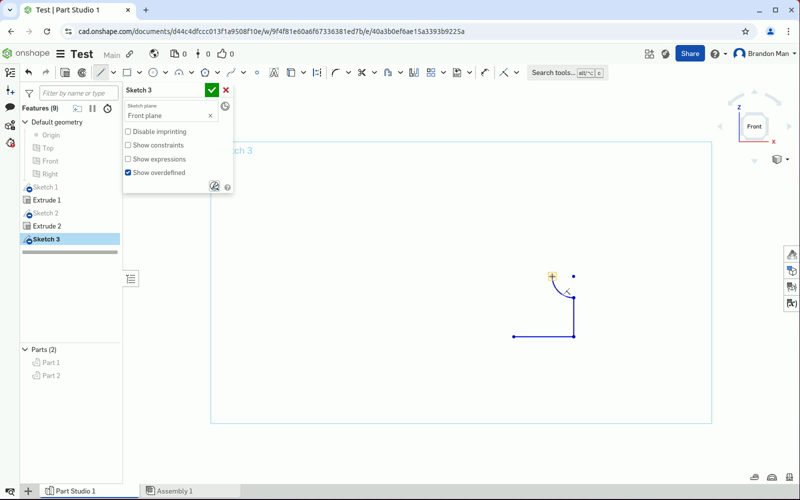
click(552, 276)
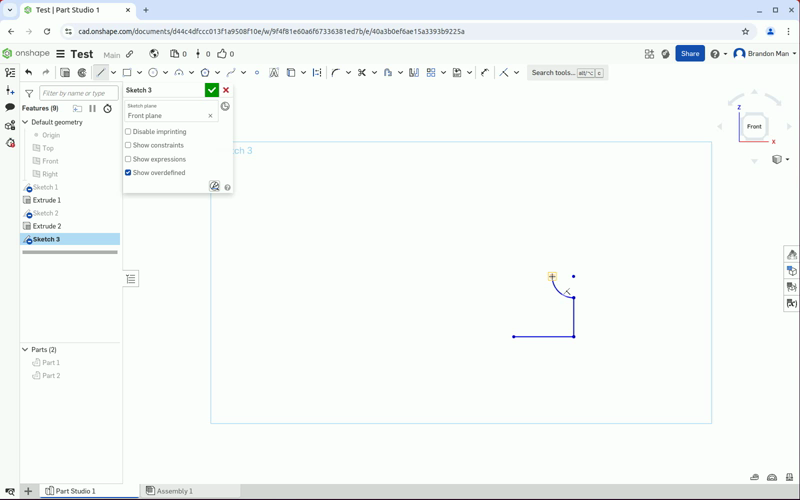
key_down(shift)
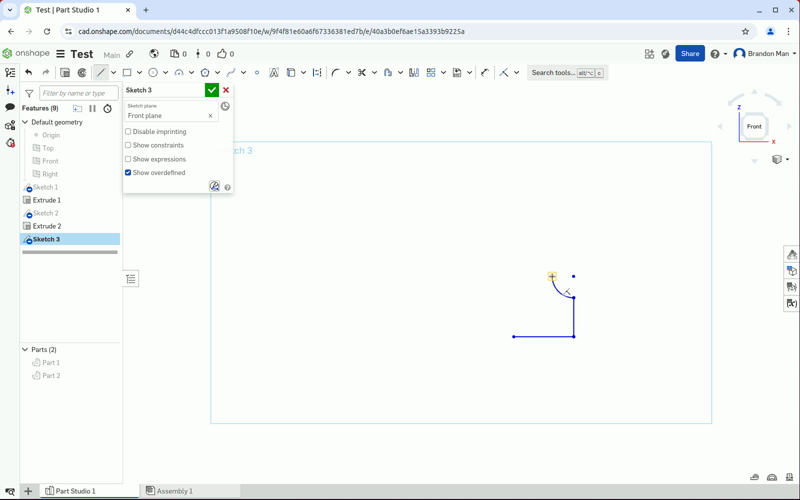
mouse_move(582, 276)
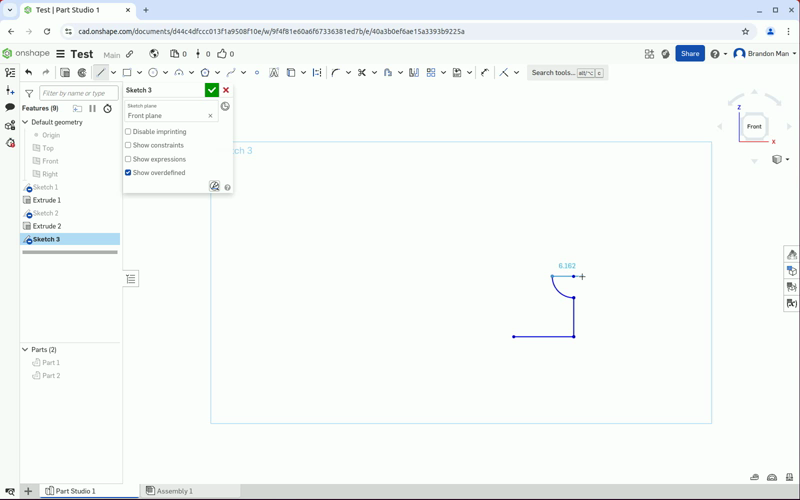
mouse_move(513, 276)
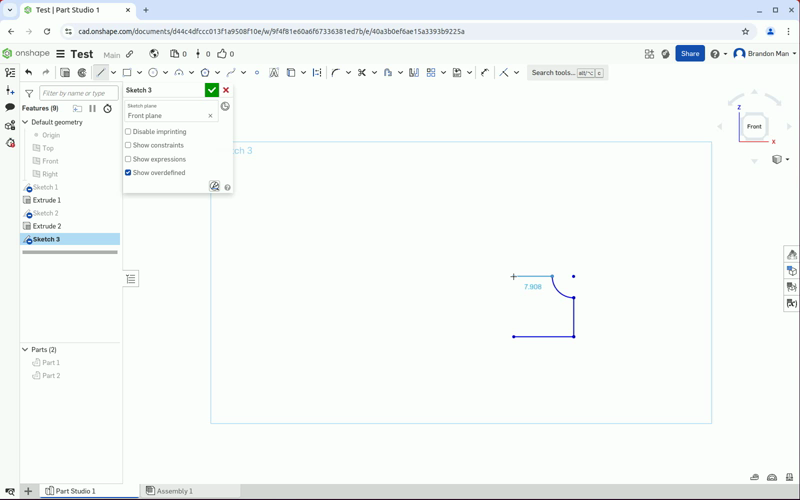
click(513, 276)
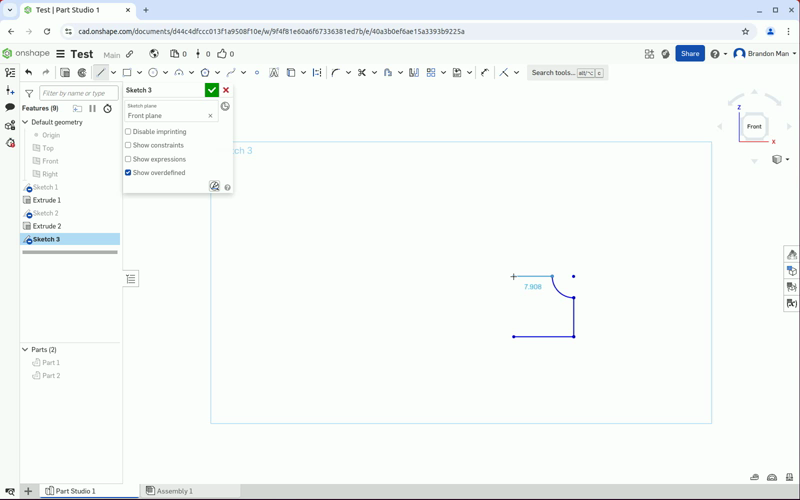
key_up(shift)
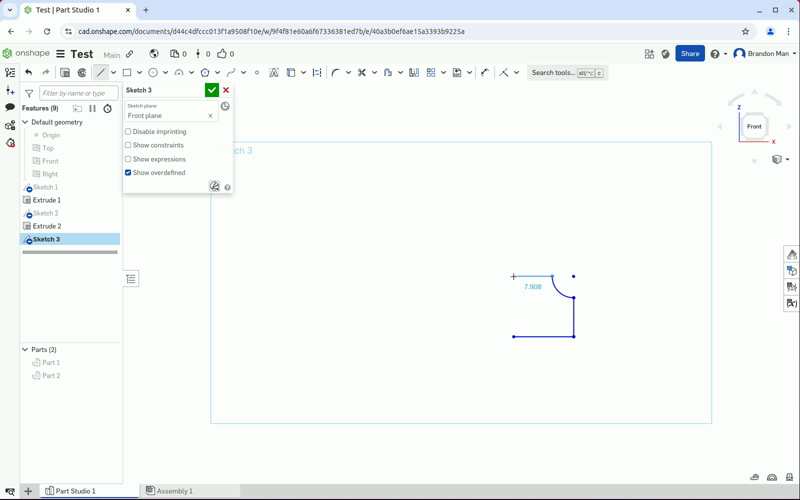
key_down(shift)
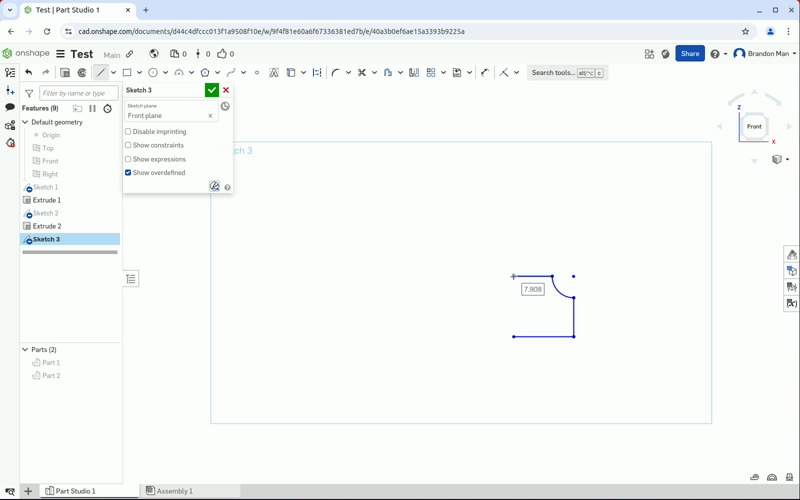
mouse_move(513, 336)
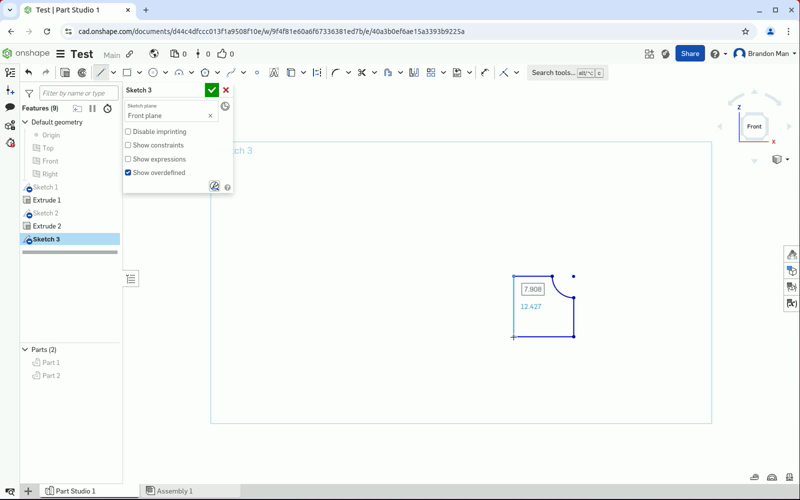
key_up(shift)
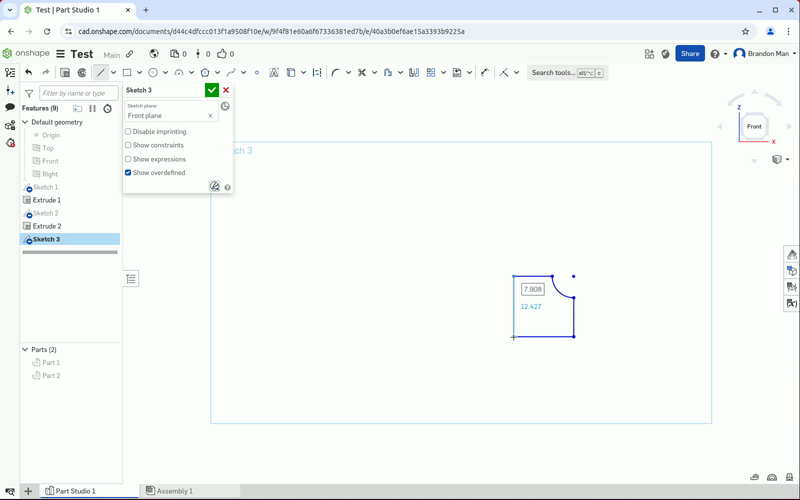
click(513, 336)
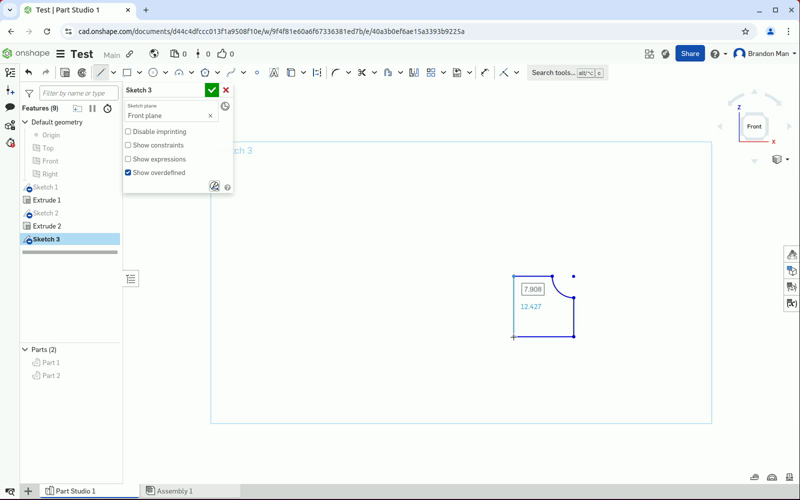
key(esc)
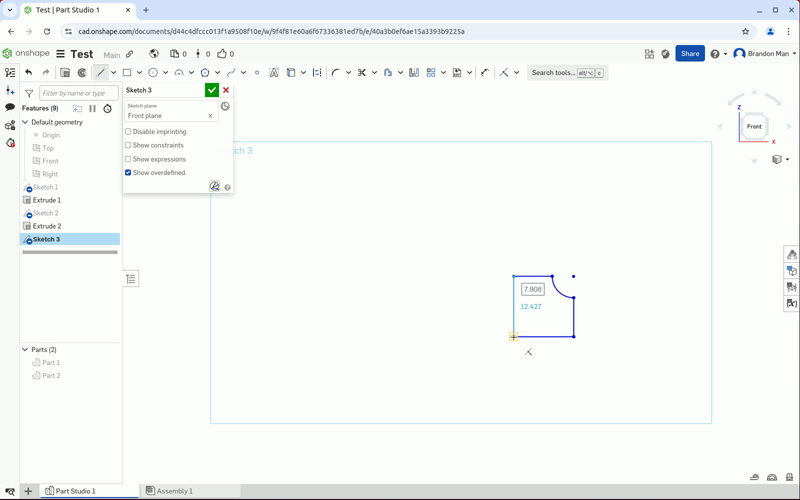
mouse_move(543, 316)
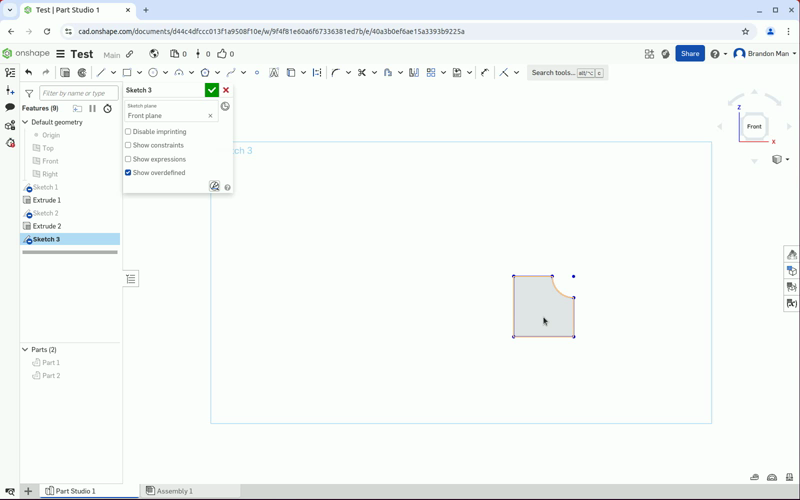
click(543, 316)
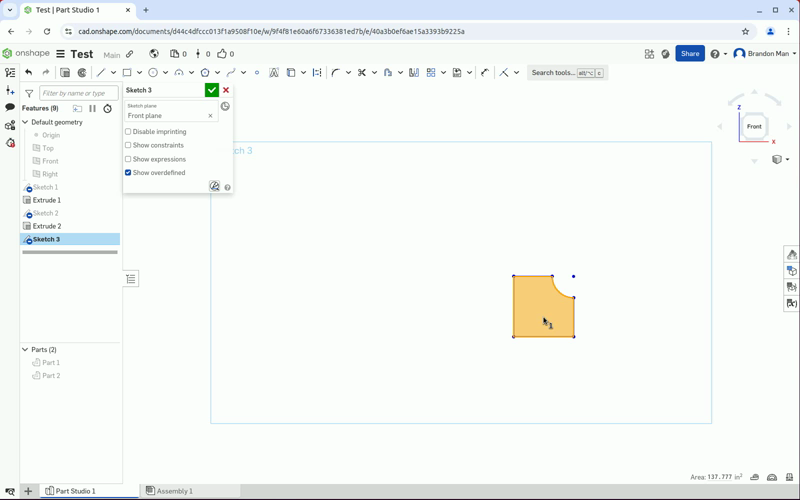
mouse_move(73, 352)
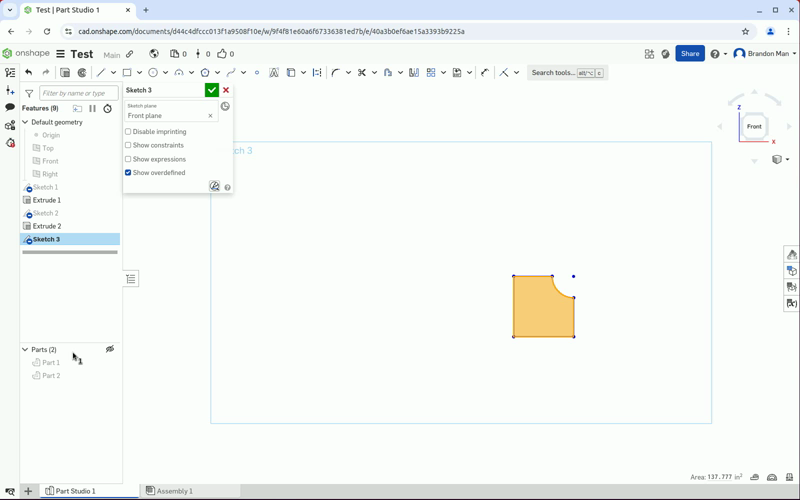
key(shift+y)
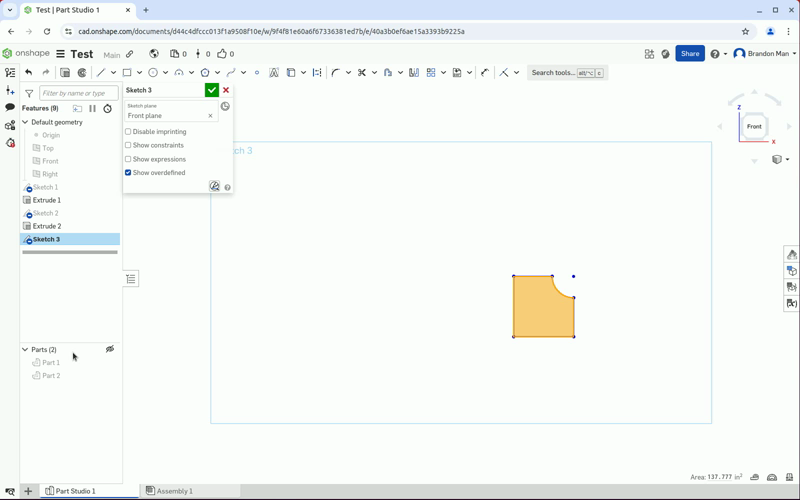
key(shift+e)
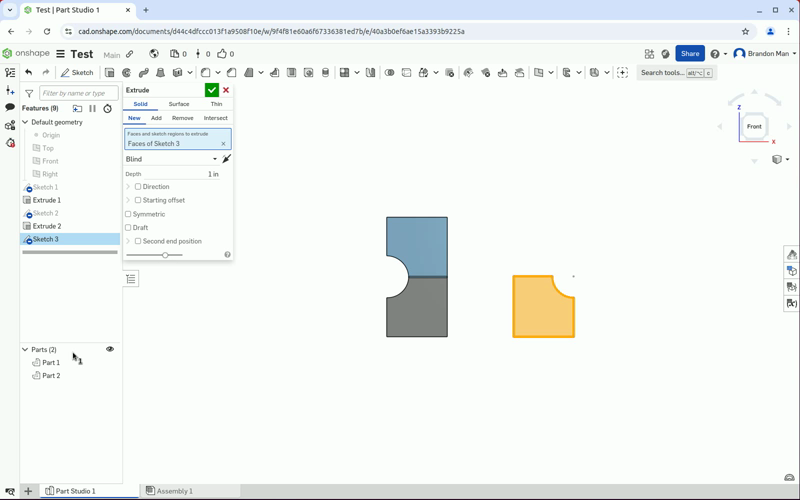
mouse_move(143, 106)
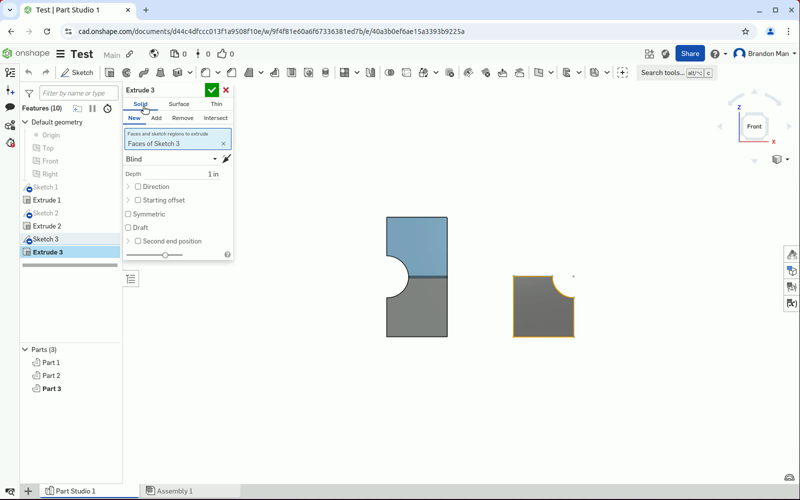
click(143, 106)
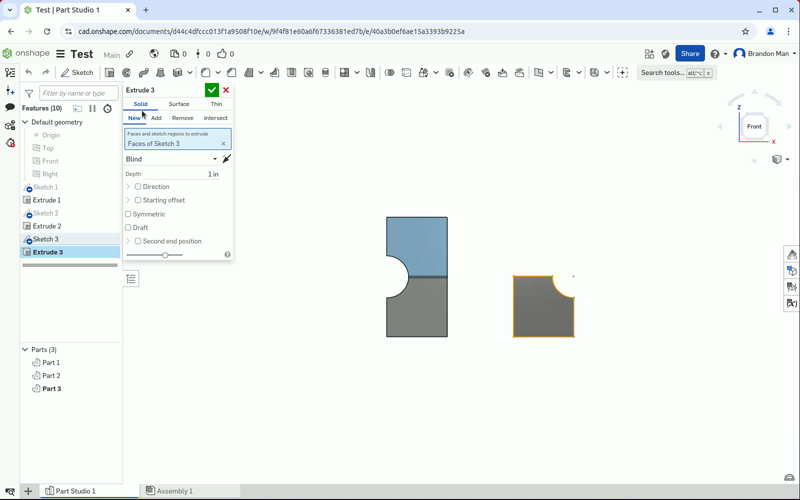
mouse_move(137, 120)
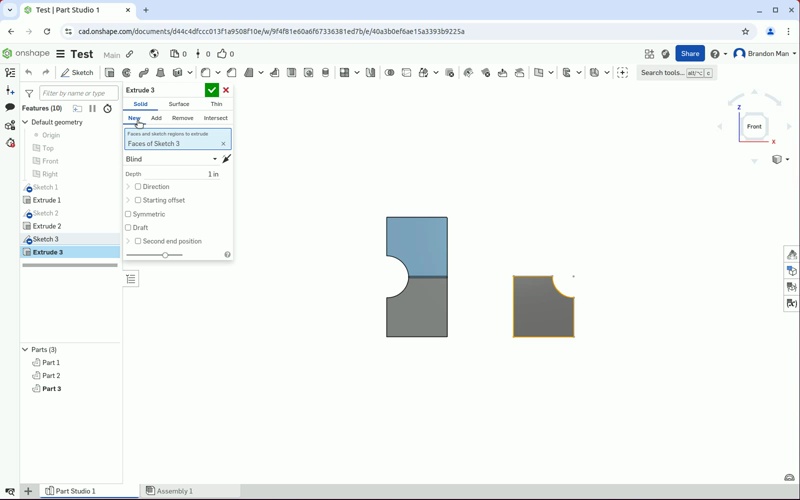
click(137, 120)
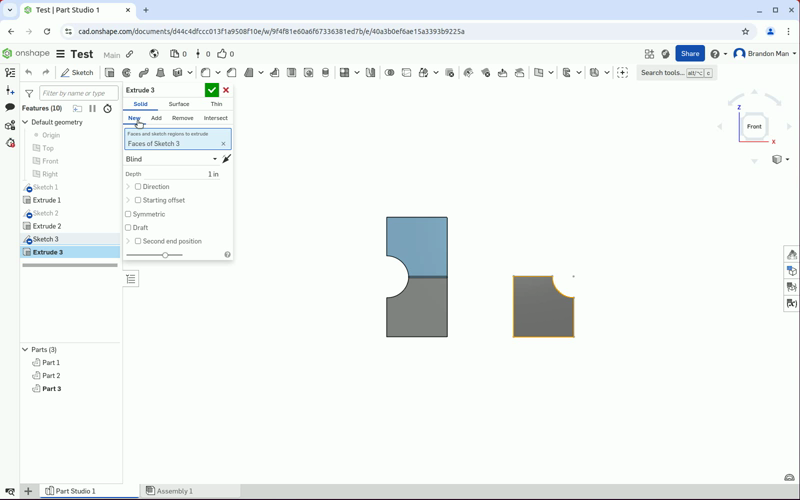
key(tab, 4)
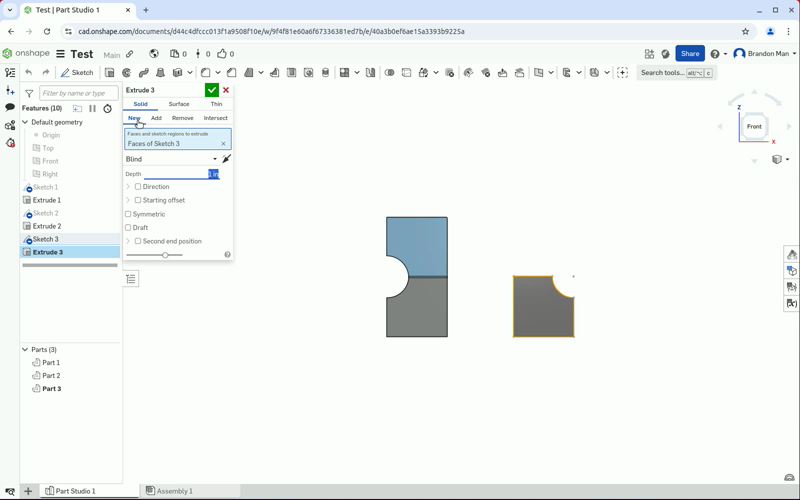
text(-10.832)
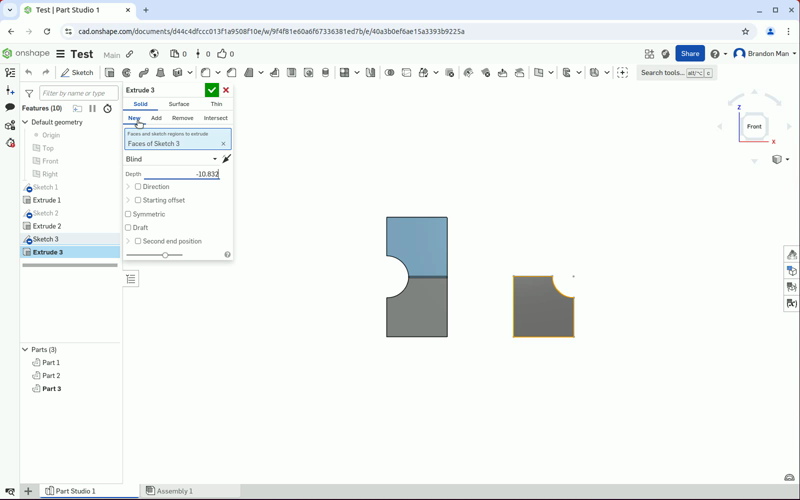
key(enter)
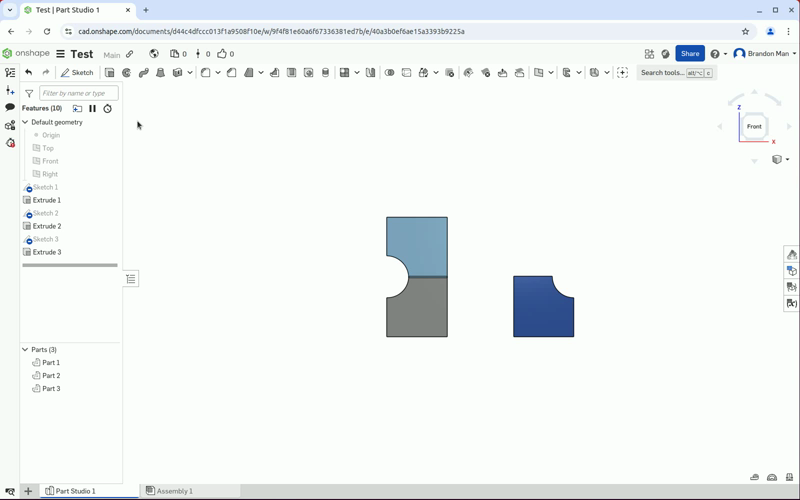
key(shift+h)
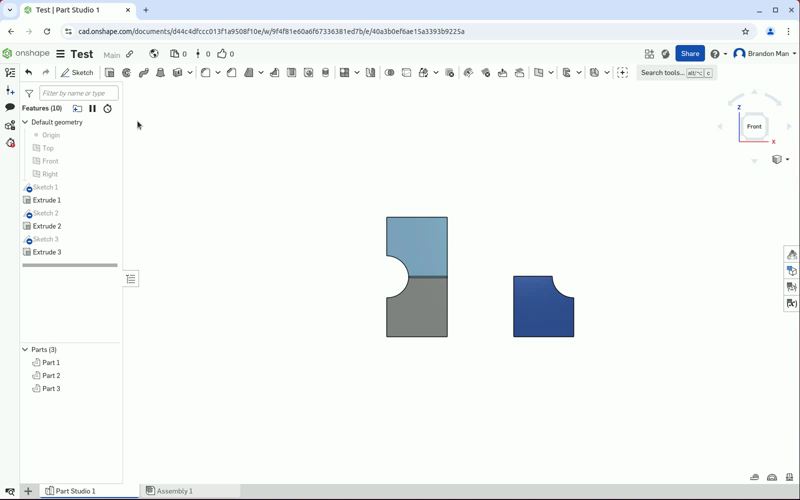
key(shift+h)
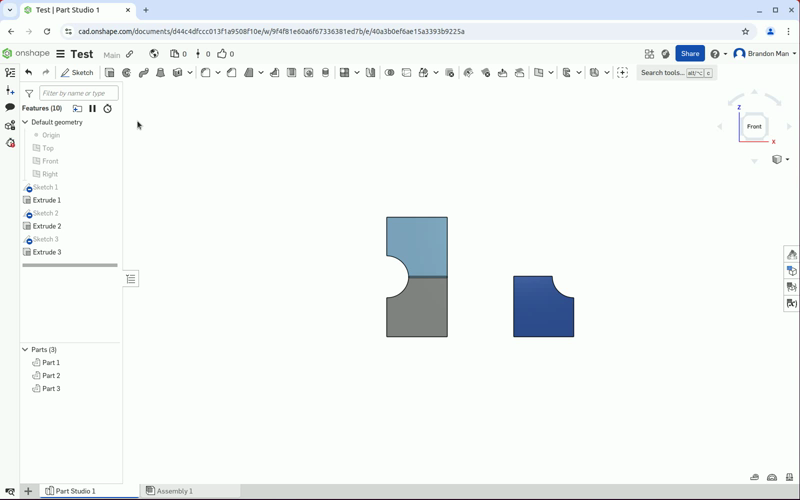
mouse_move(73, 189)
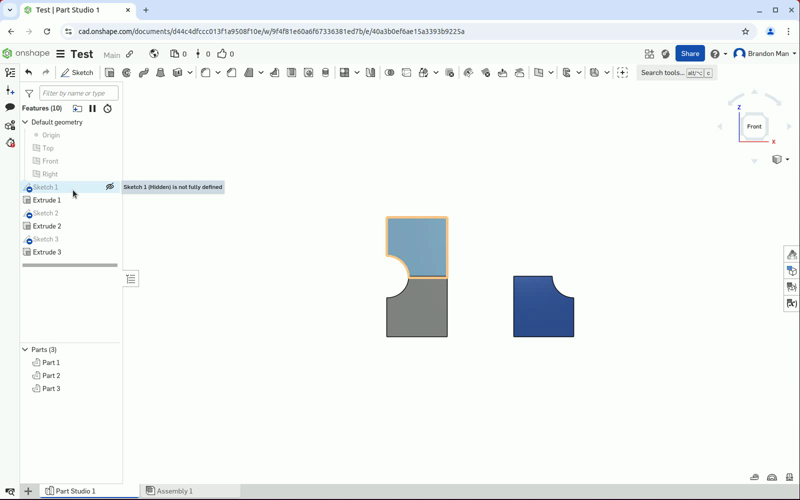
click(73, 189)
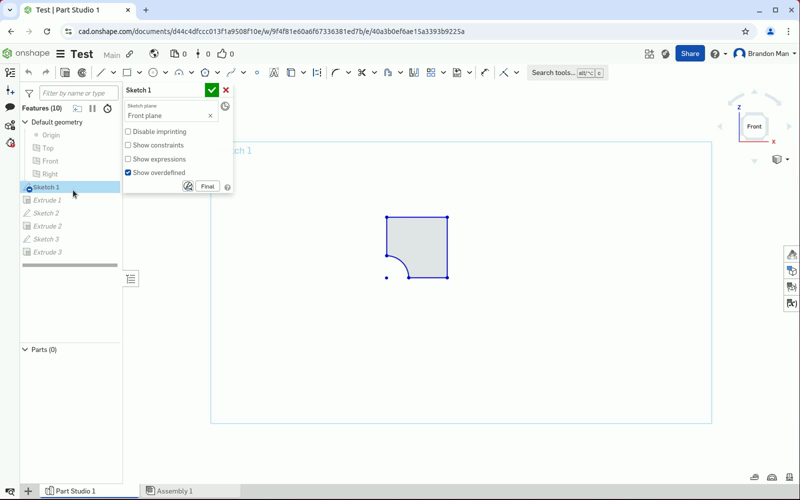
mouse_move(229, 92)
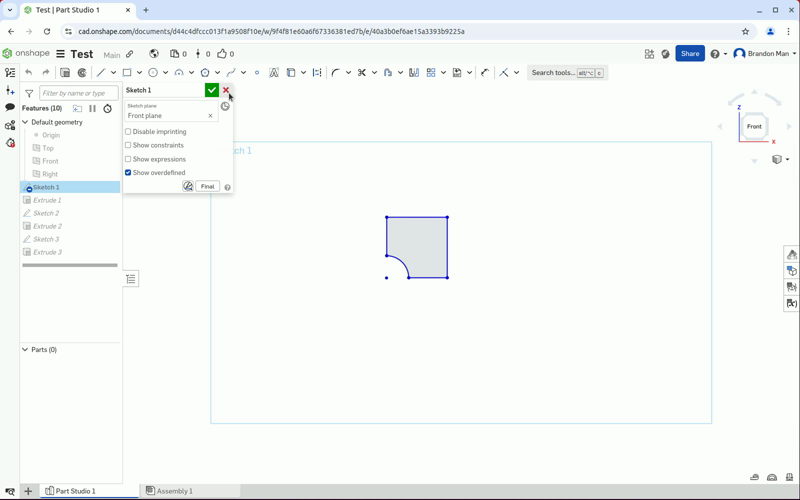
click(229, 92)
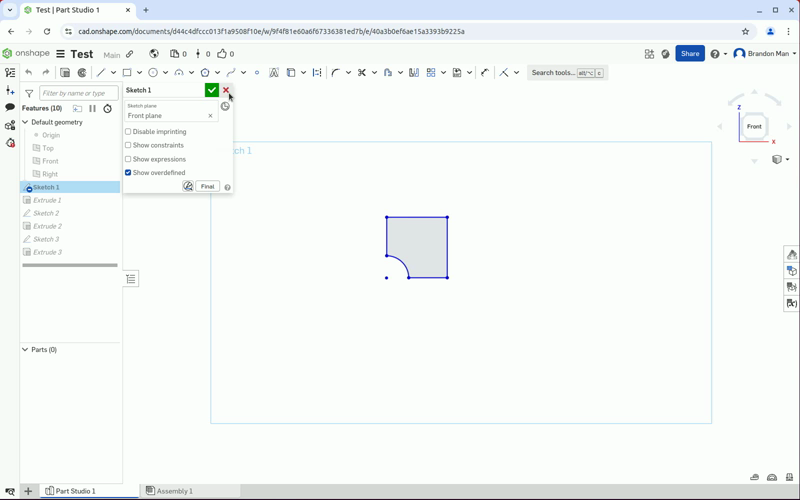
key(shift+s)
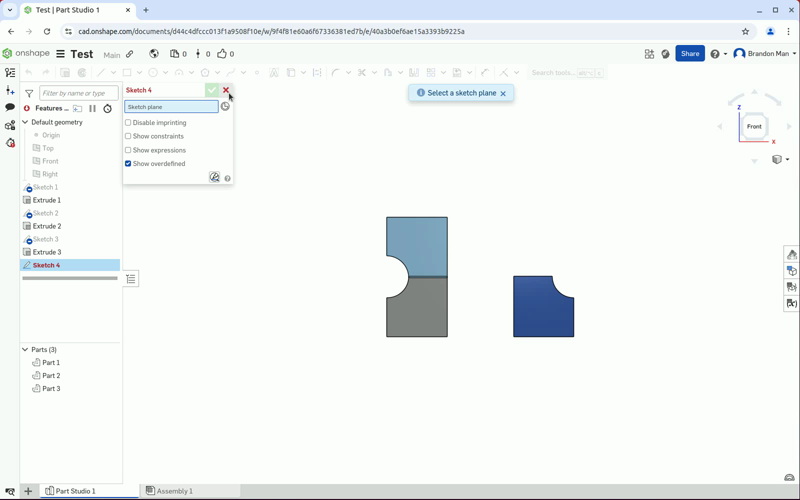
mouse_move(73, 163)
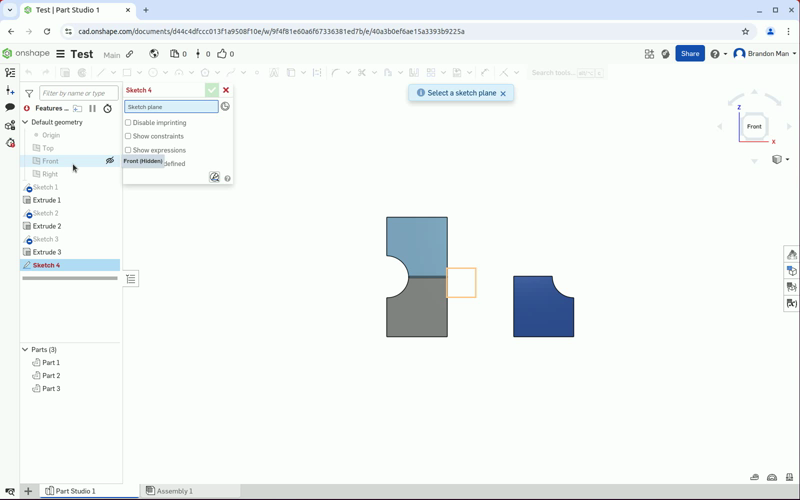
click(73, 163)
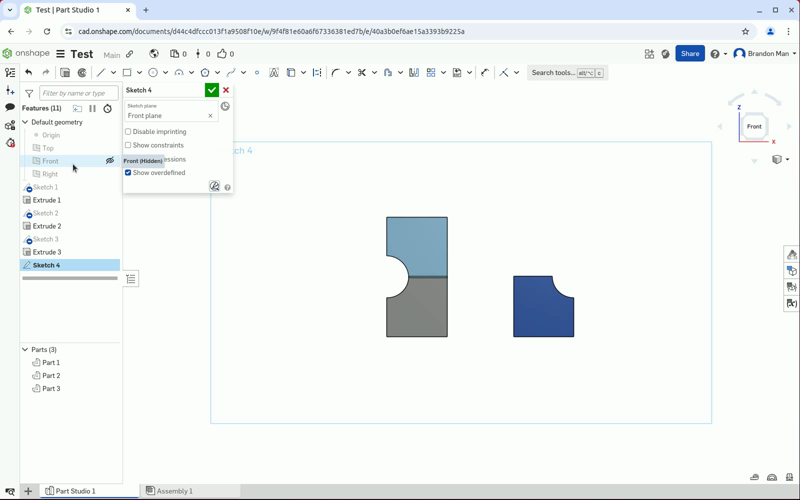
mouse_move(73, 352)
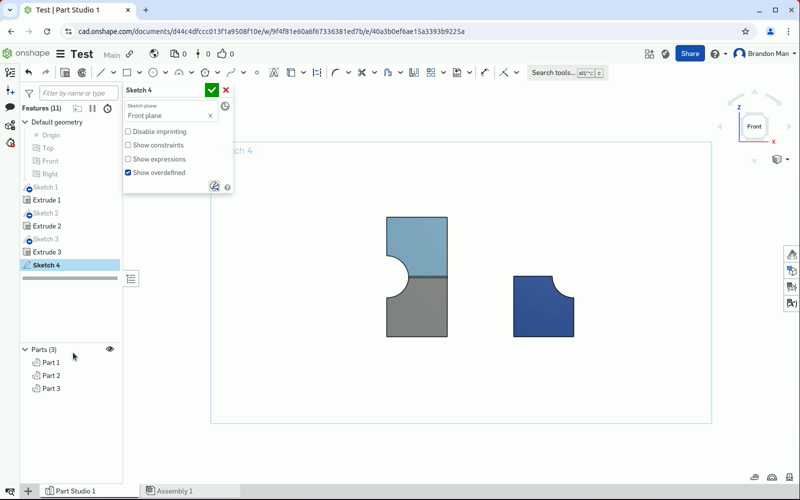
key(y)
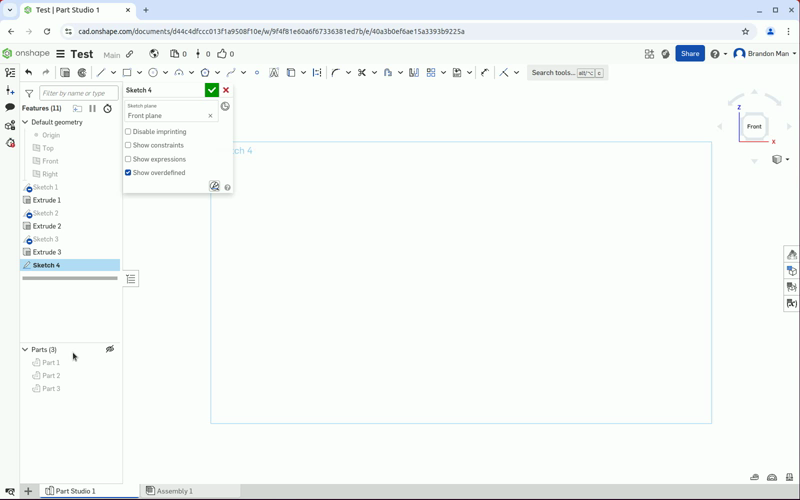
key(l)
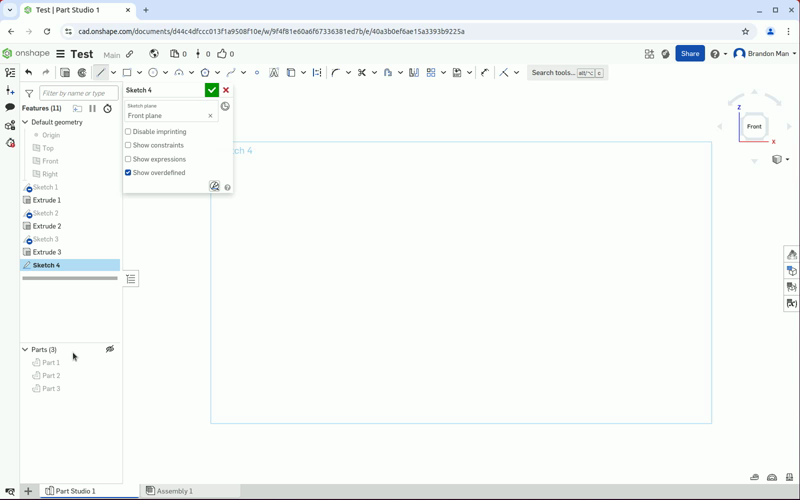
key_down(shift)
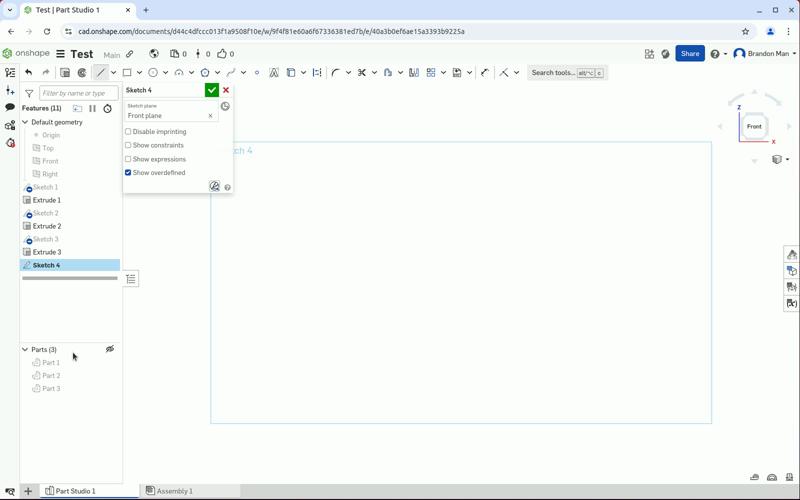
mouse_move(513, 276)
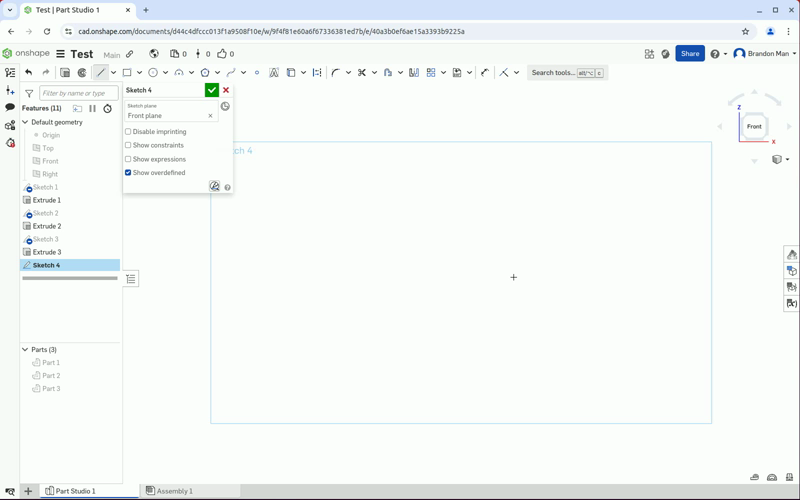
click(513, 276)
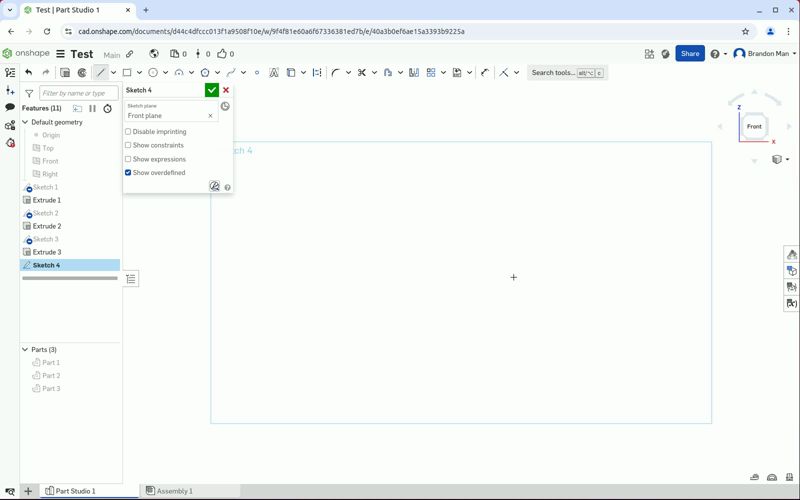
key_up(shift)
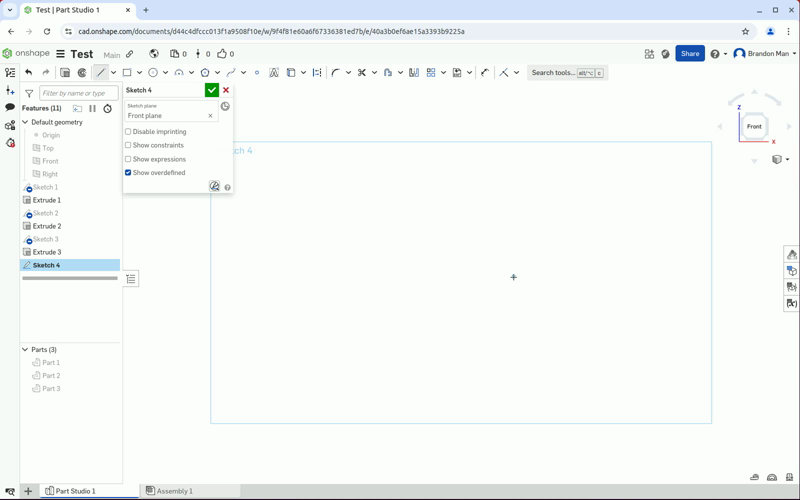
key_down(shift)
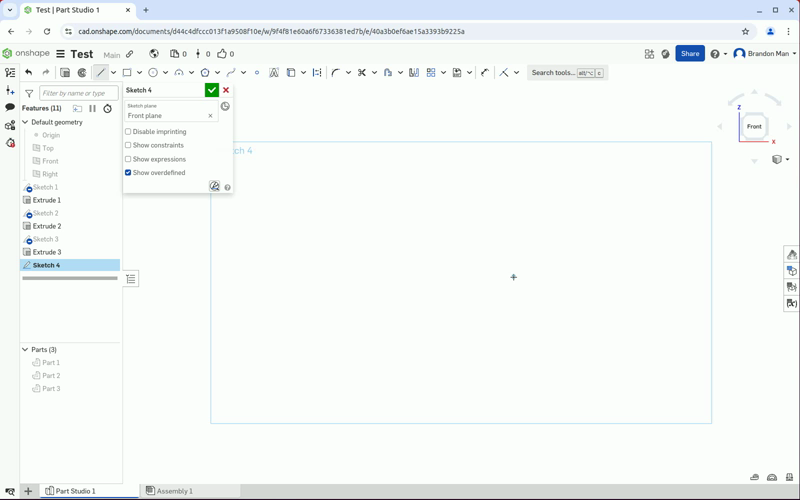
mouse_move(543, 276)
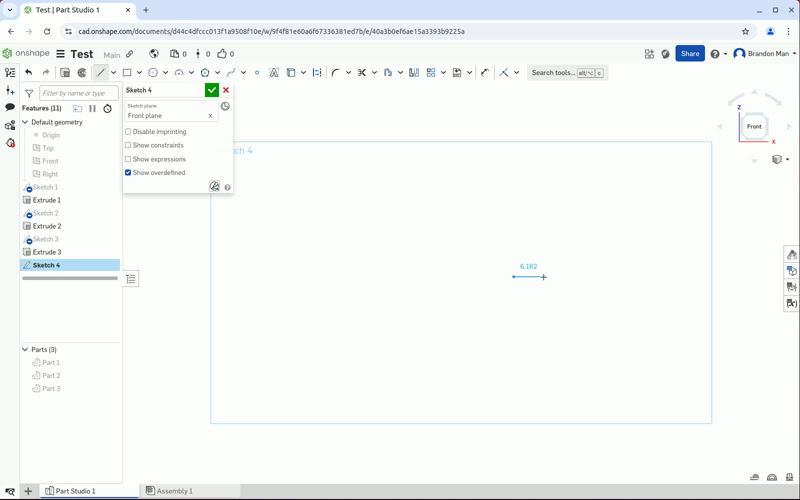
mouse_move(552, 276)
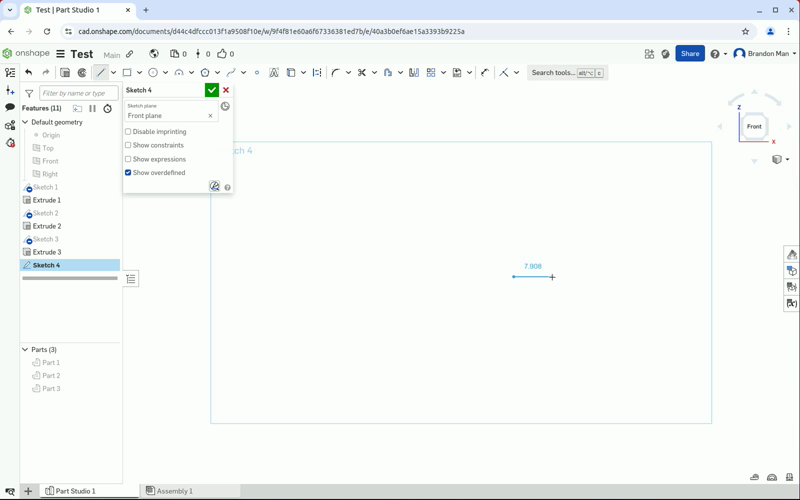
click(552, 276)
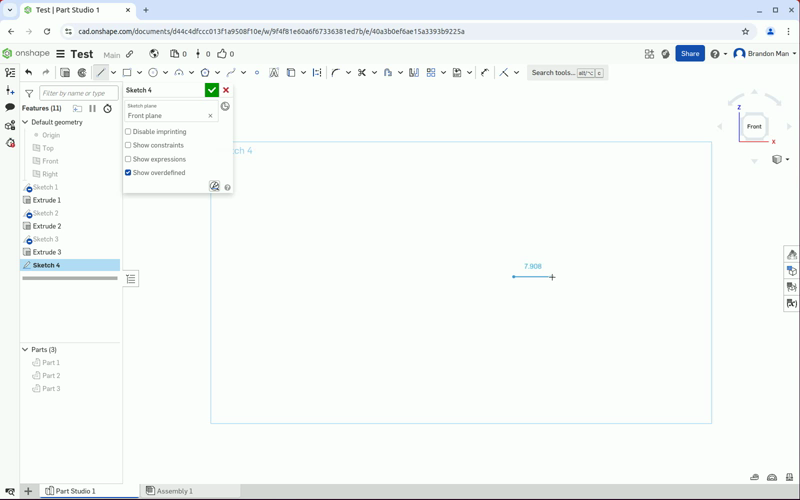
key_up(shift)
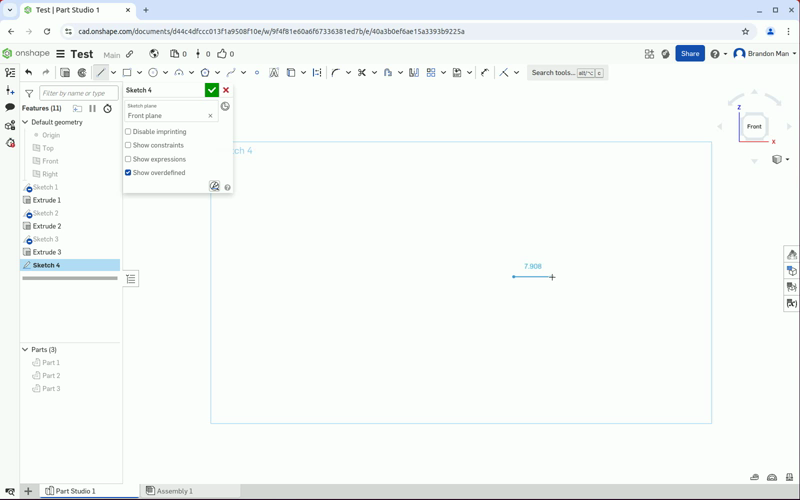
key(esc)
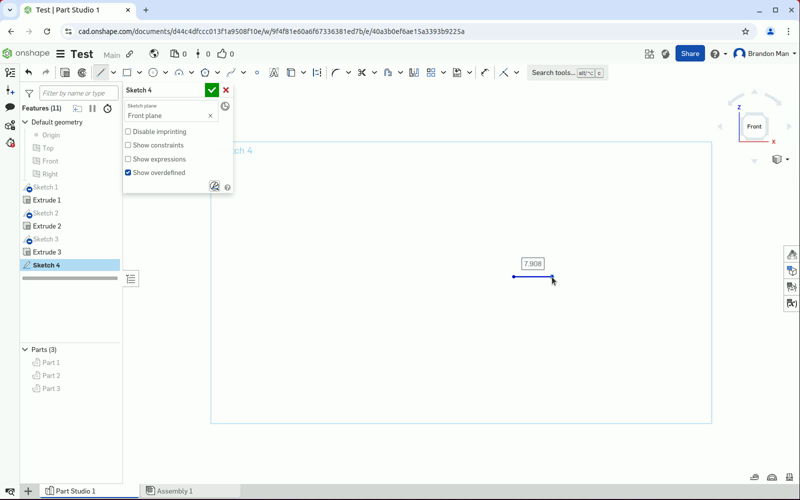
key(a)
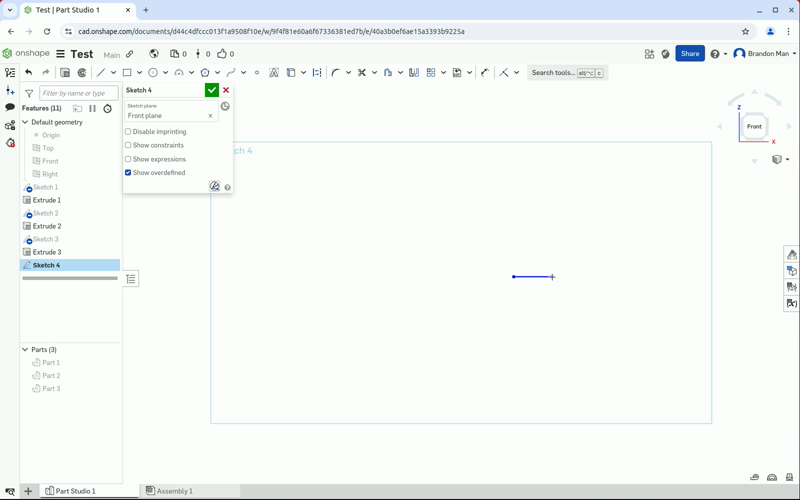
mouse_move(552, 276)
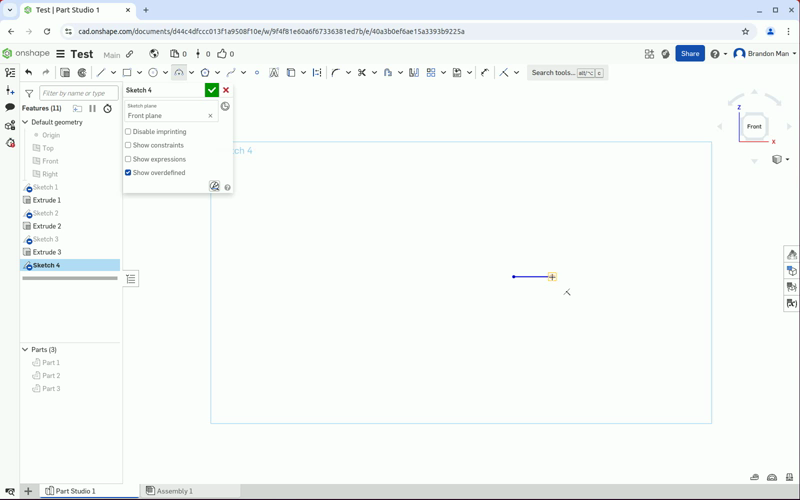
click(552, 276)
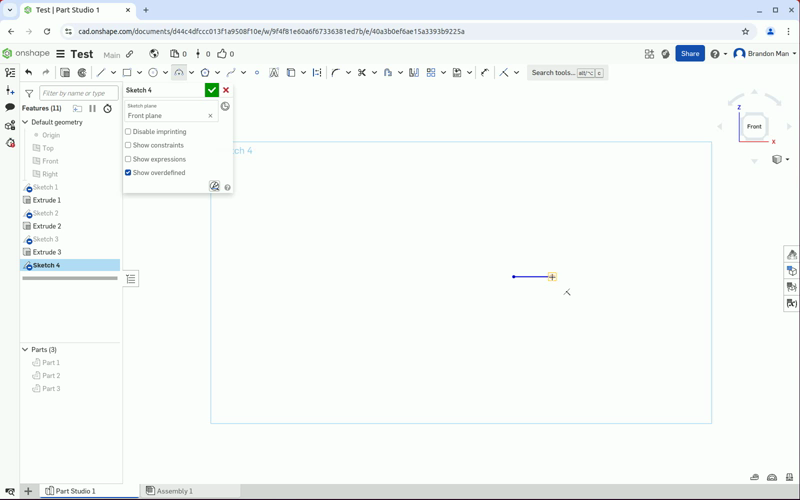
key_down(shift)
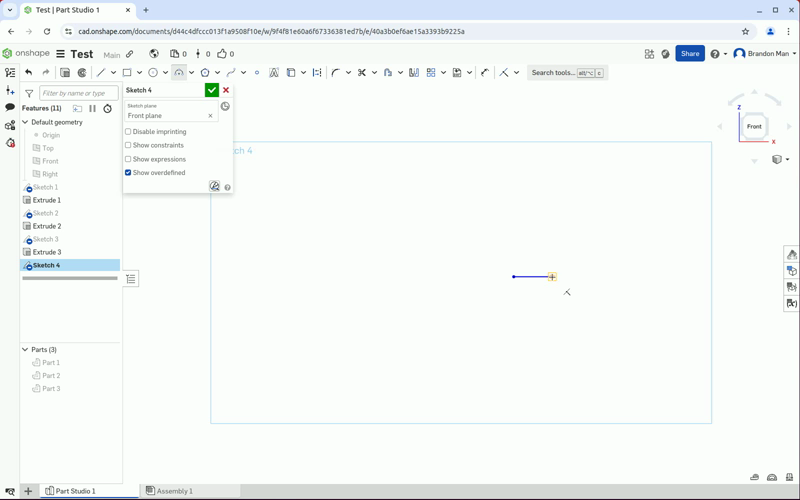
mouse_move(573, 255)
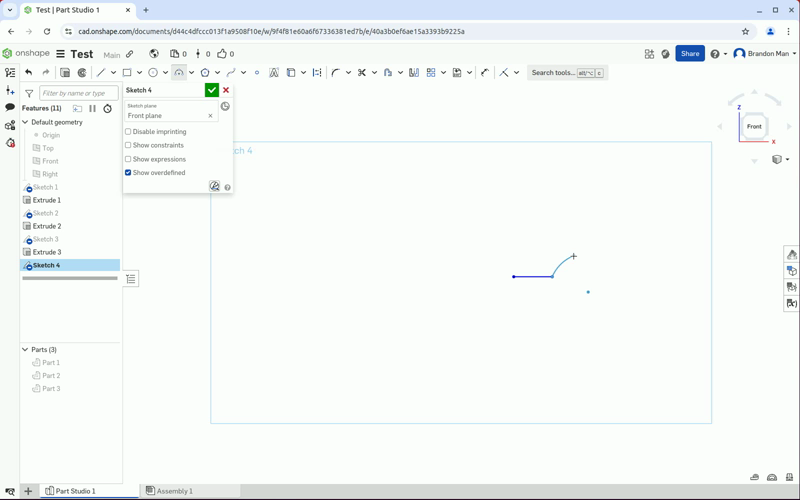
click(573, 255)
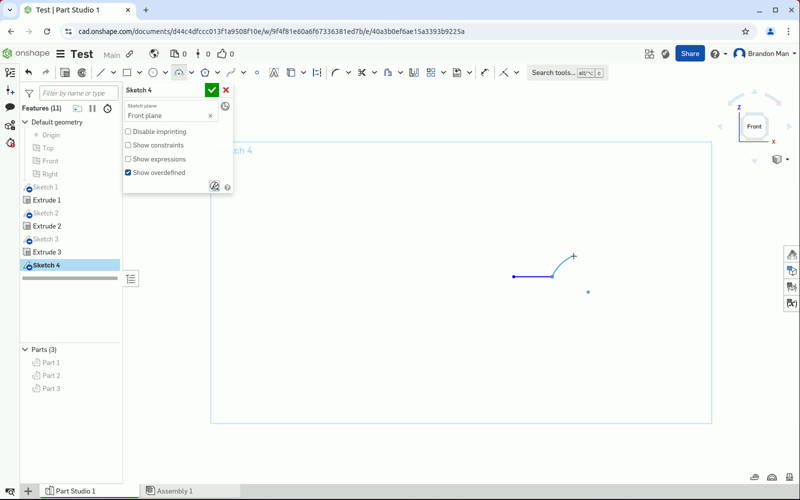
mouse_move(558, 261)
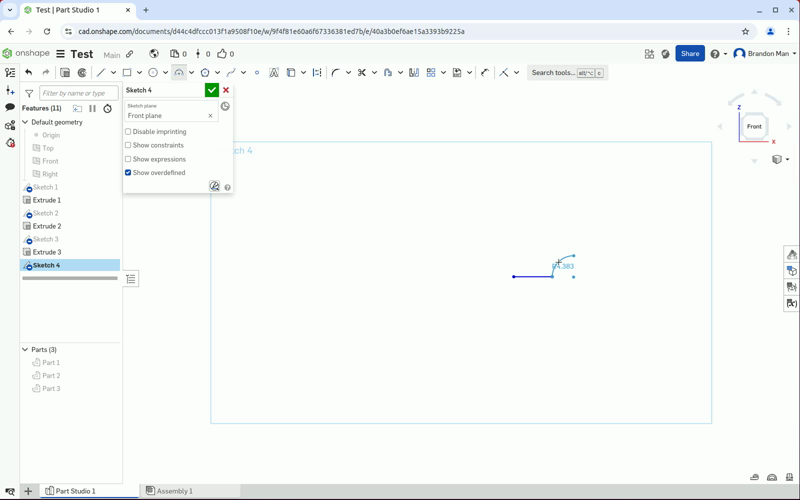
click(558, 261)
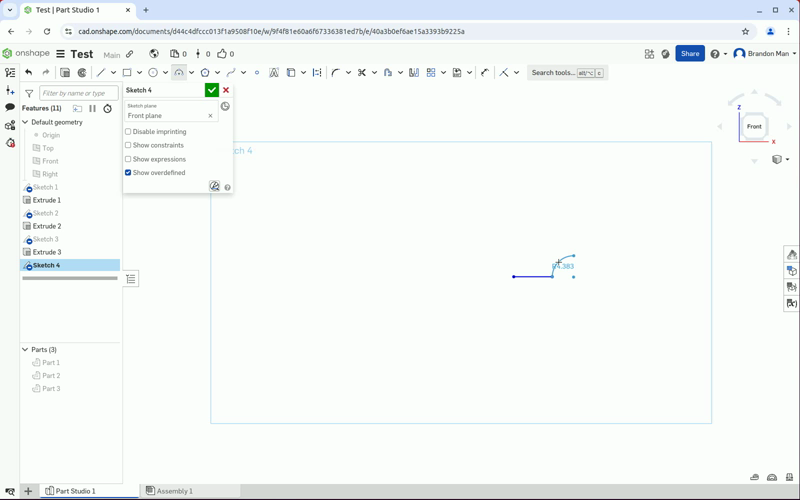
key_up(shift)
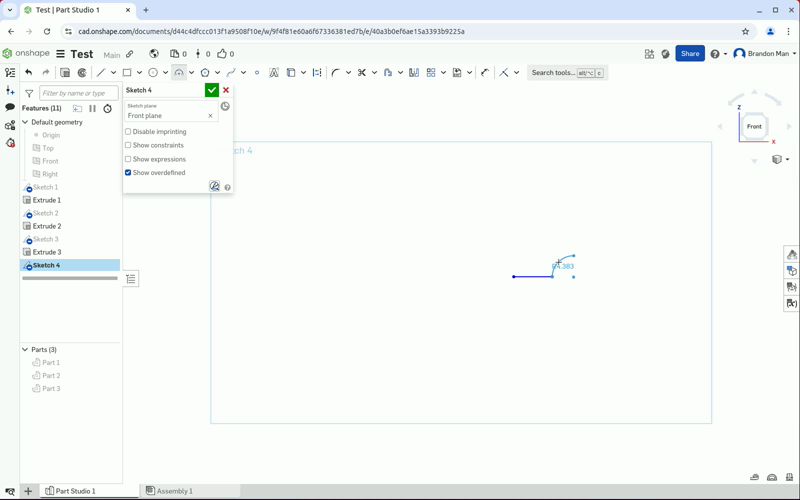
key(esc)
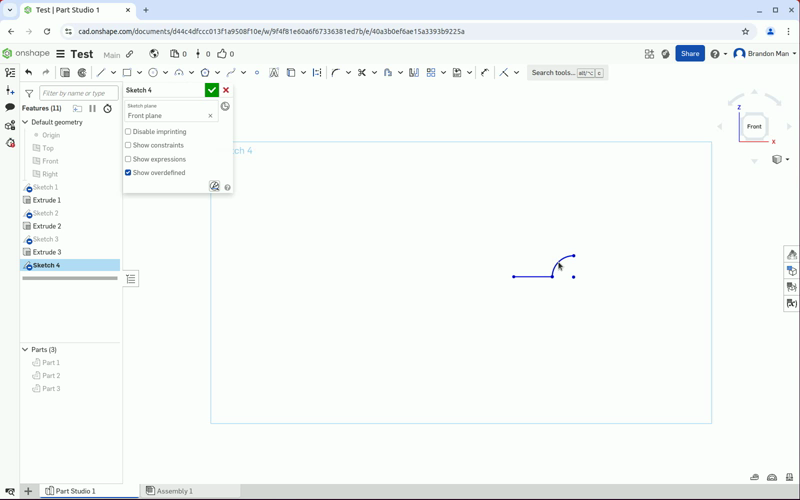
key(l)
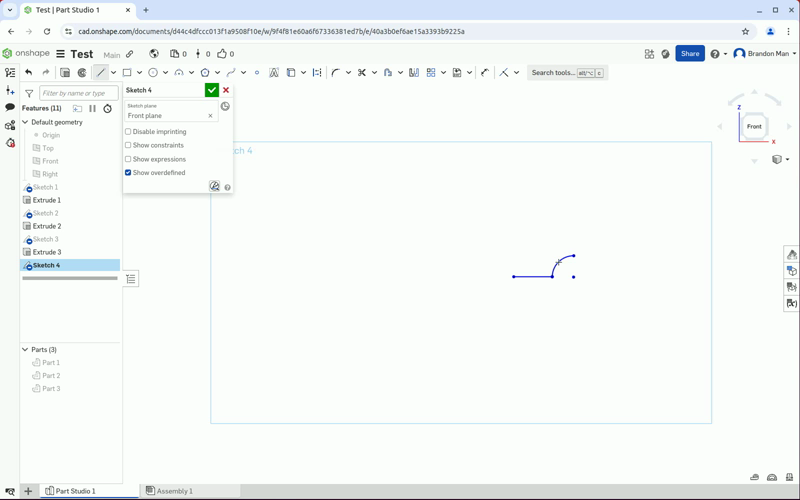
mouse_move(573, 255)
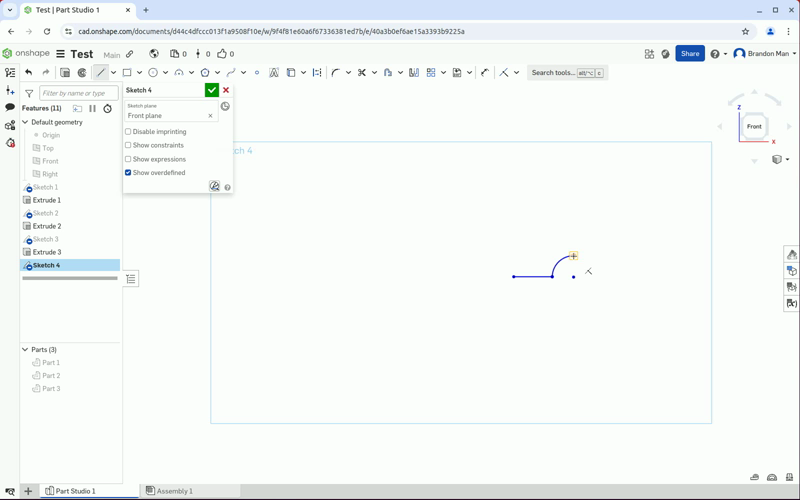
click(573, 255)
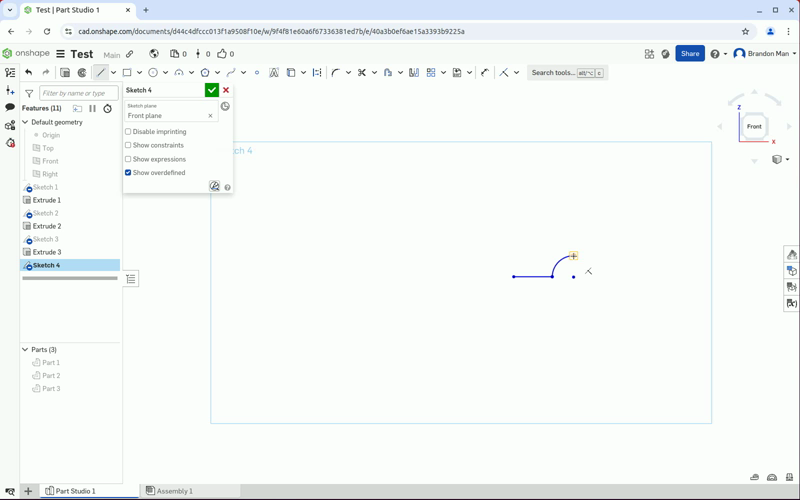
key_down(shift)
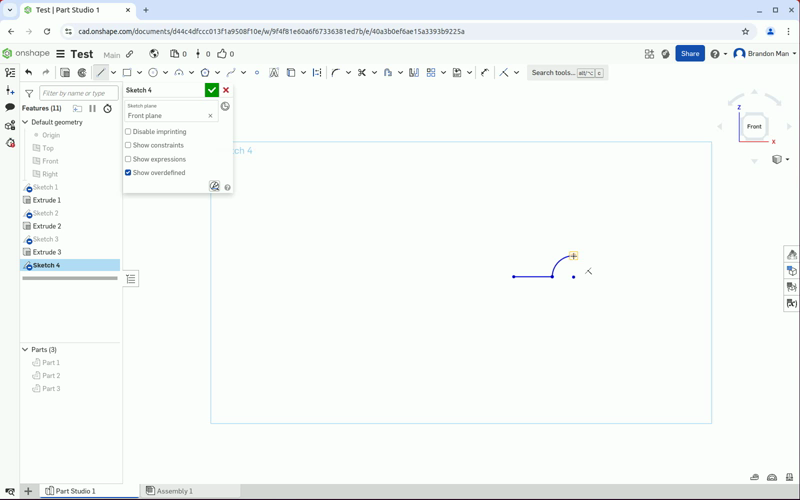
mouse_move(589, 255)
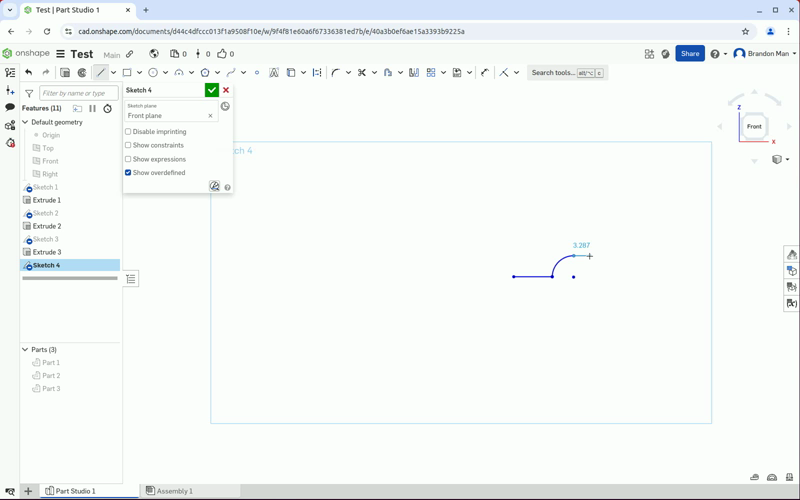
mouse_move(573, 216)
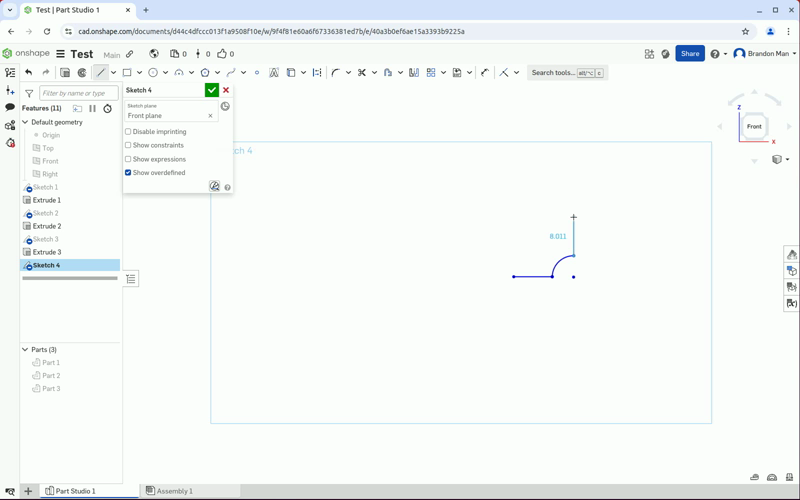
click(573, 216)
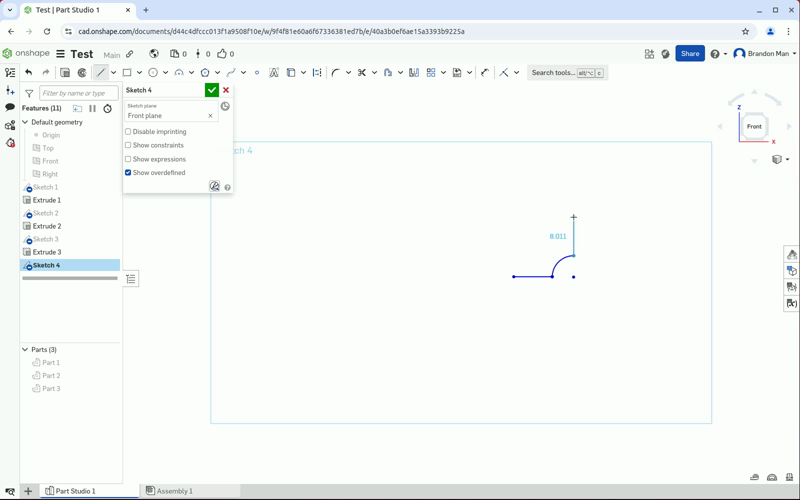
key_up(shift)
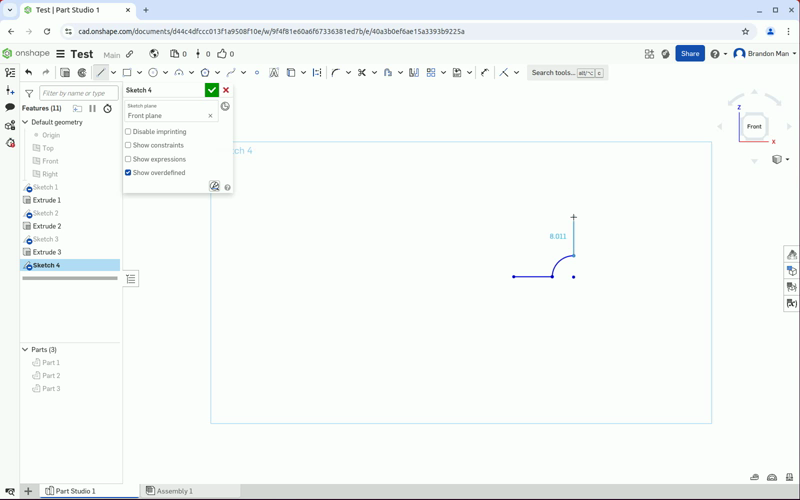
key_down(shift)
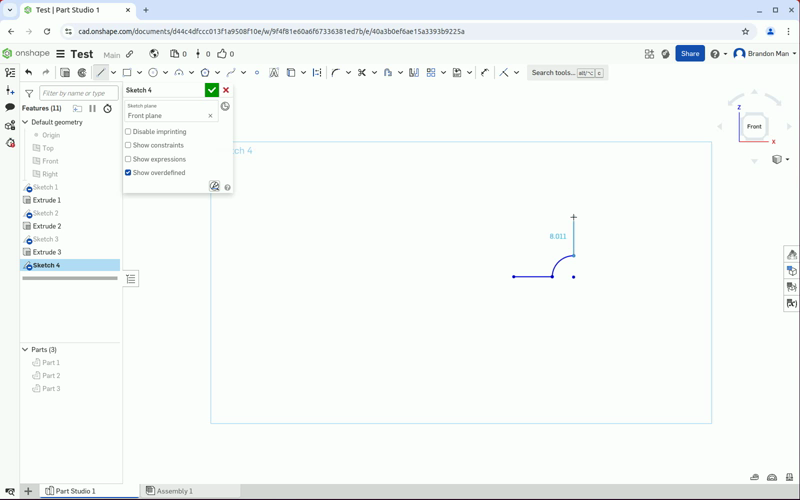
mouse_move(513, 216)
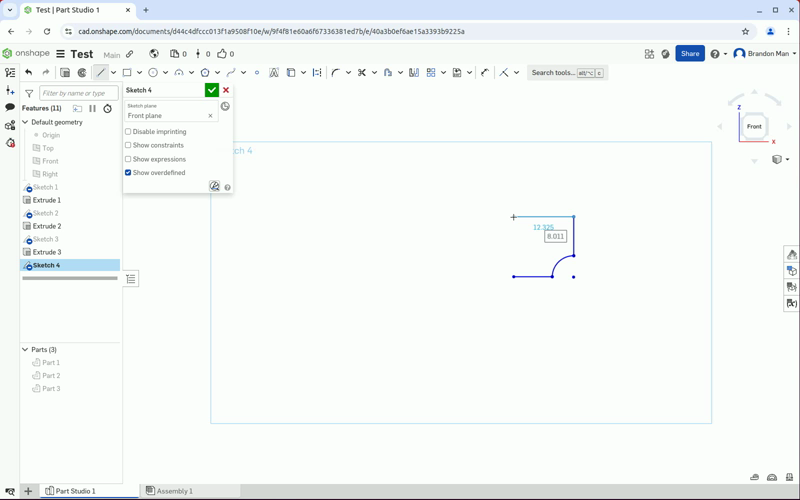
click(513, 216)
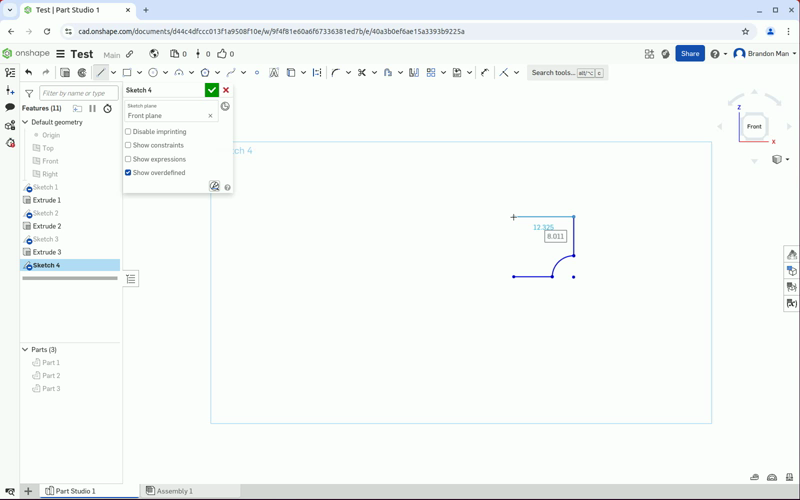
key_up(shift)
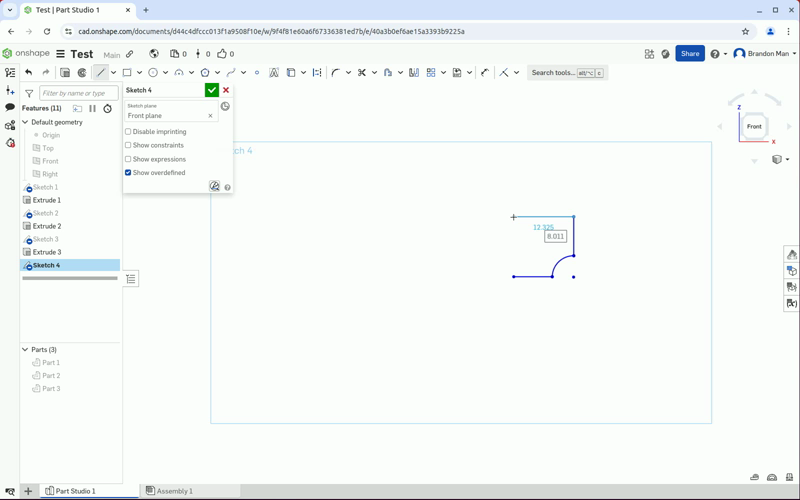
key_down(shift)
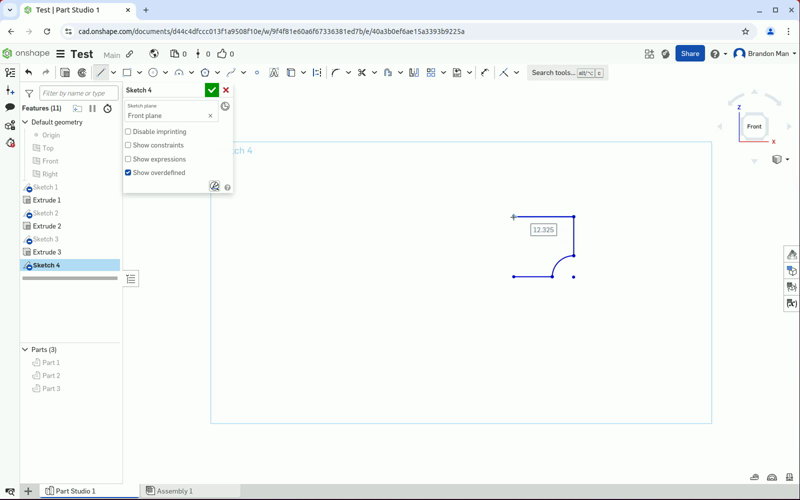
mouse_move(513, 276)
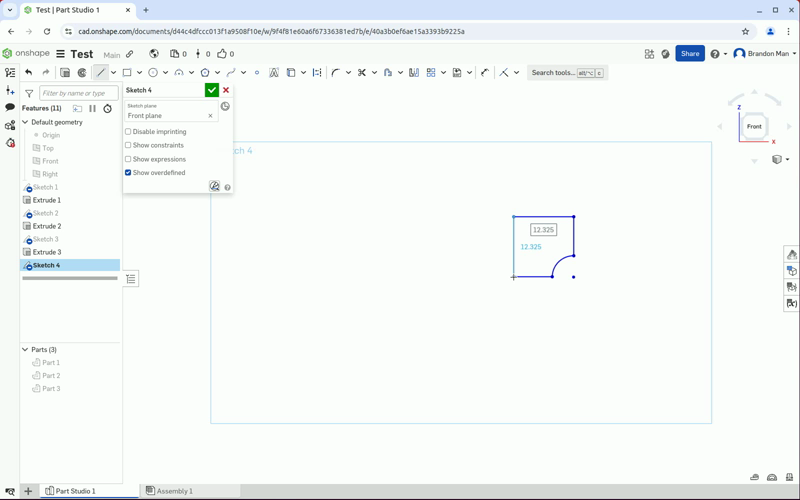
key_up(shift)
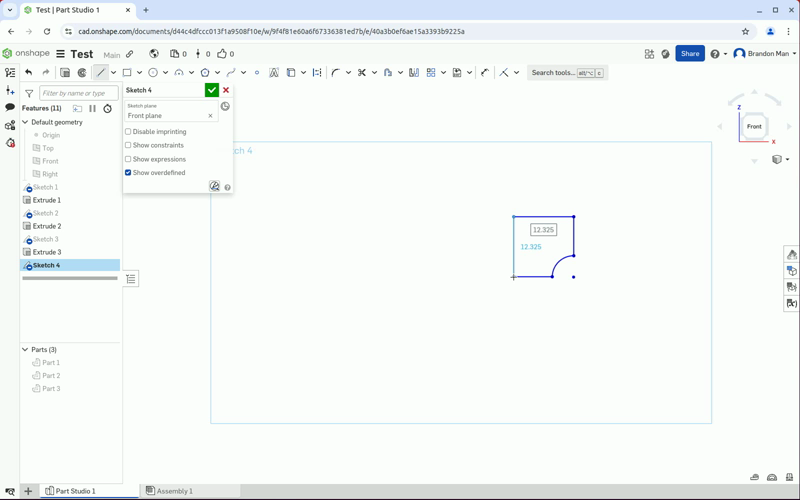
click(513, 276)
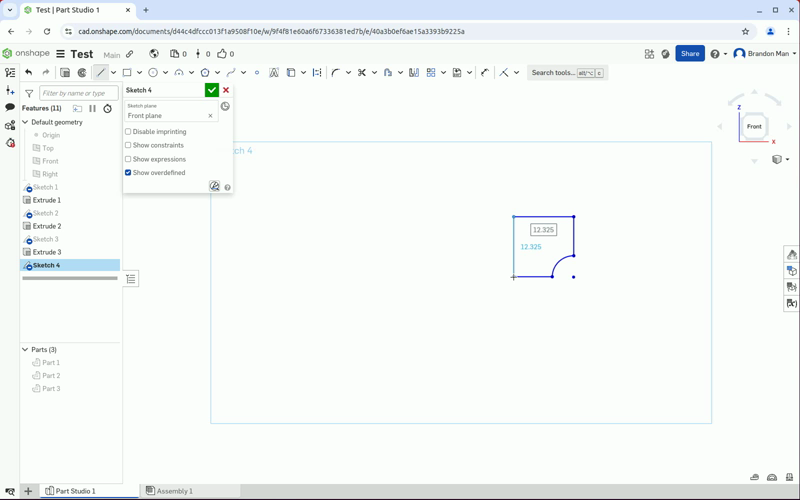
key(esc)
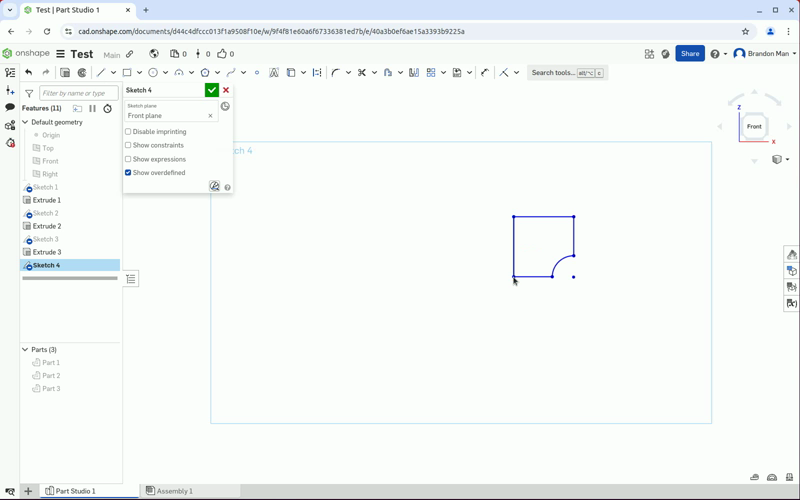
mouse_move(554, 248)
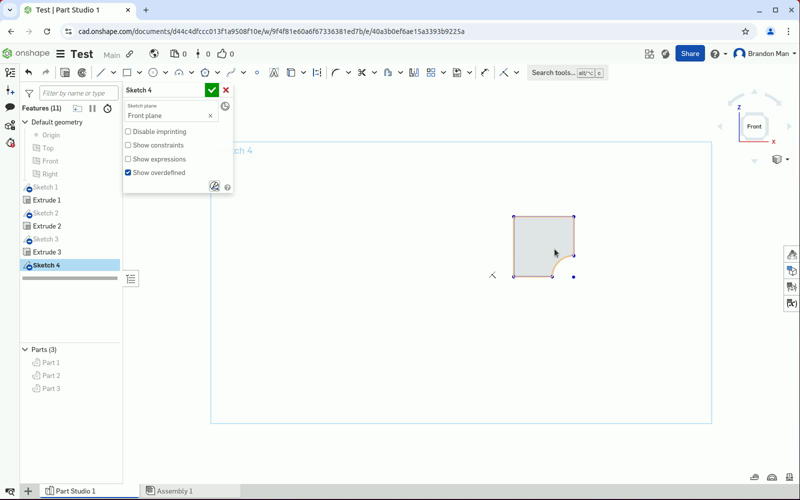
click(554, 248)
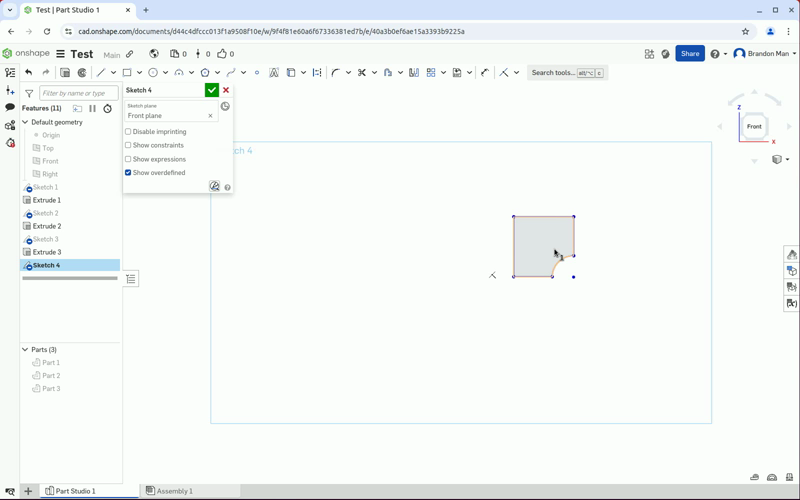
mouse_move(73, 352)
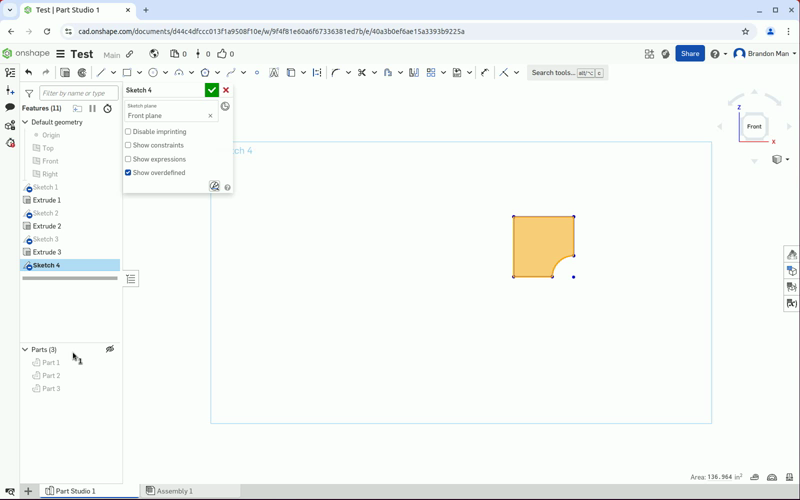
key(shift+y)
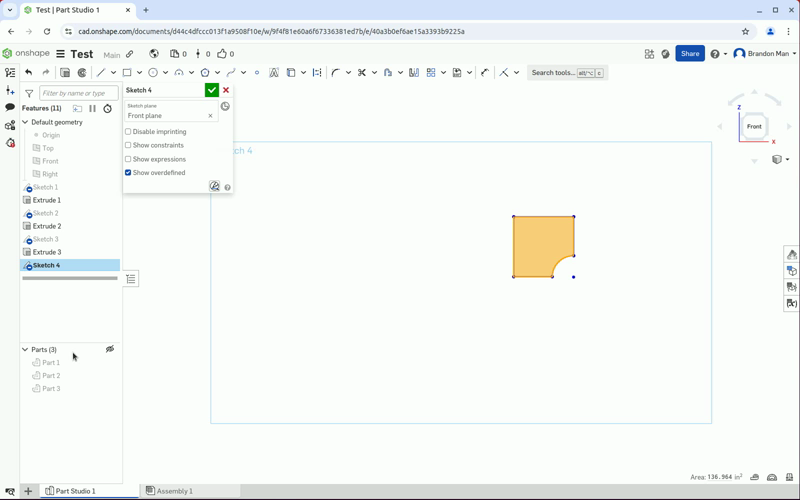
key(shift+e)
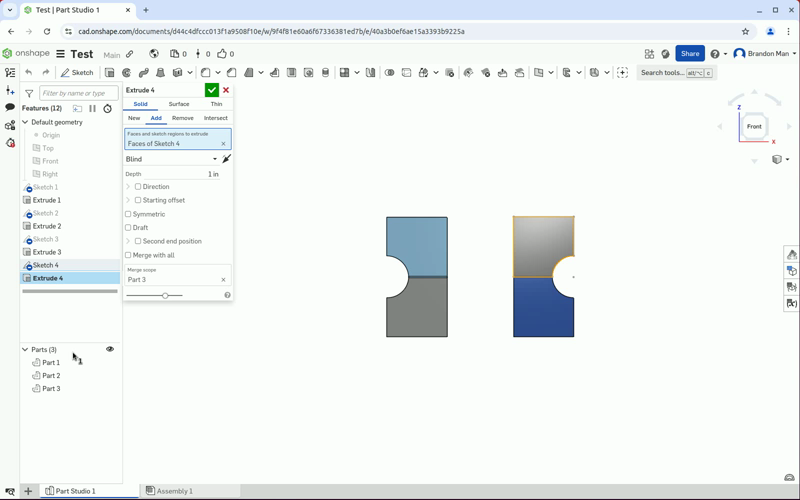
mouse_move(143, 106)
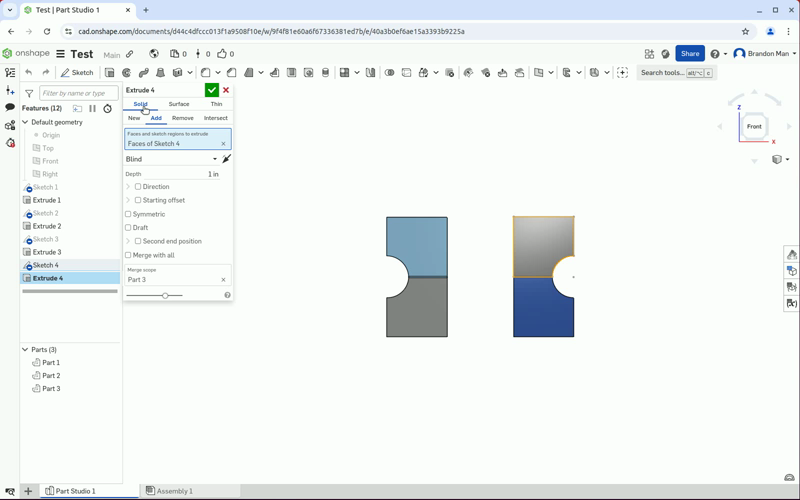
click(143, 106)
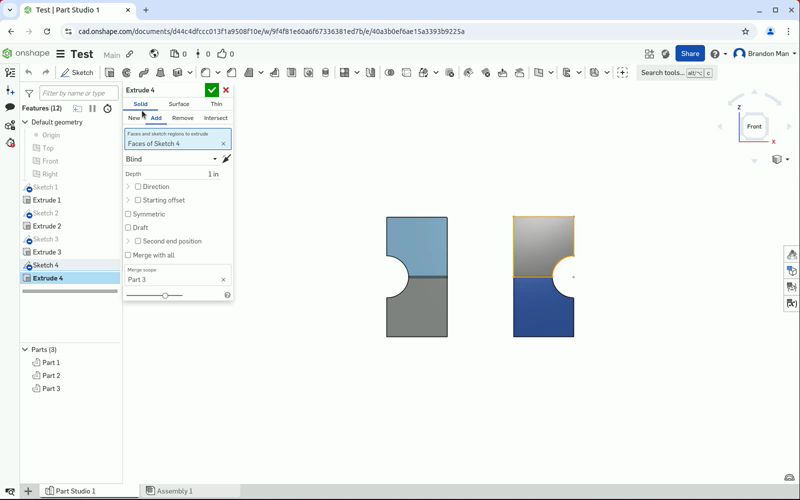
mouse_move(137, 120)
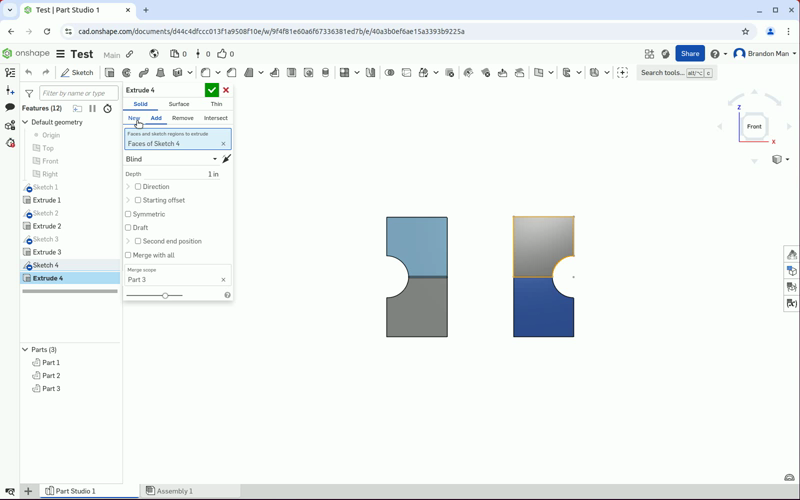
click(137, 120)
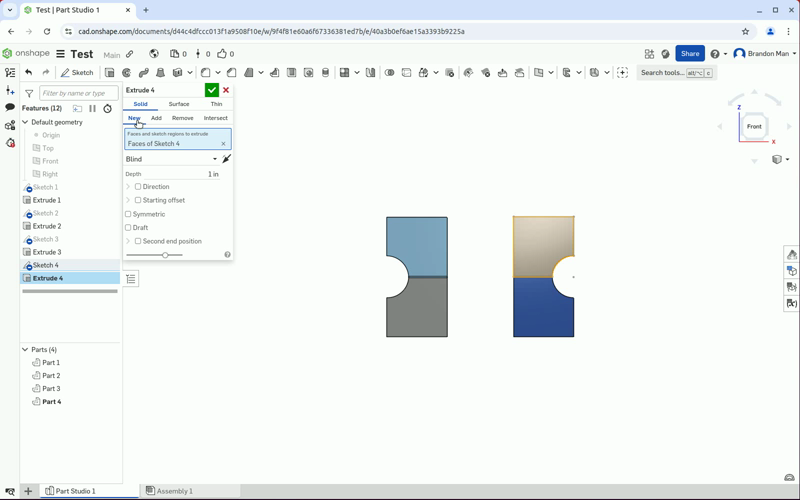
key(tab, 4)
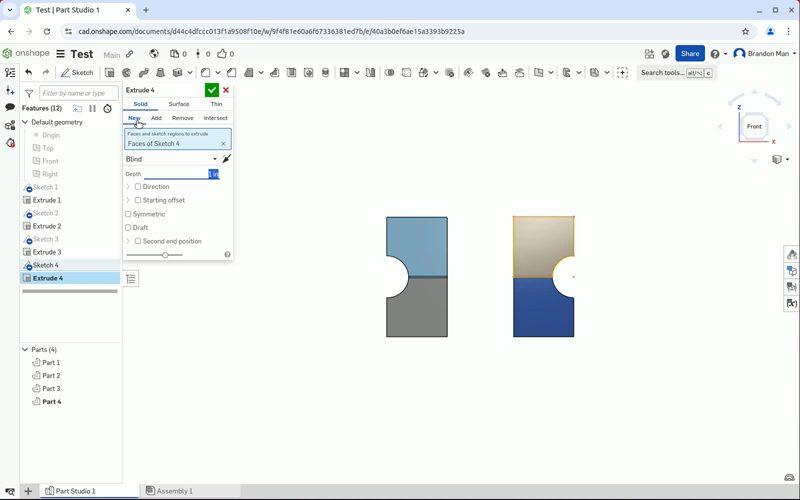
text(-10.832)
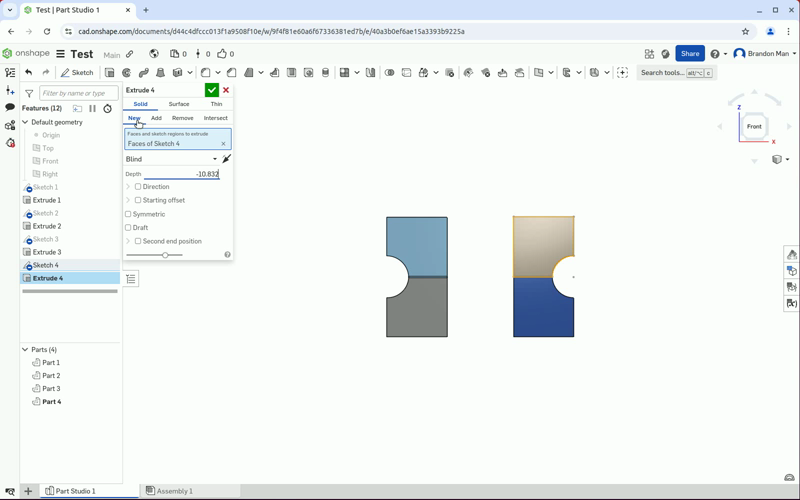
key(enter)
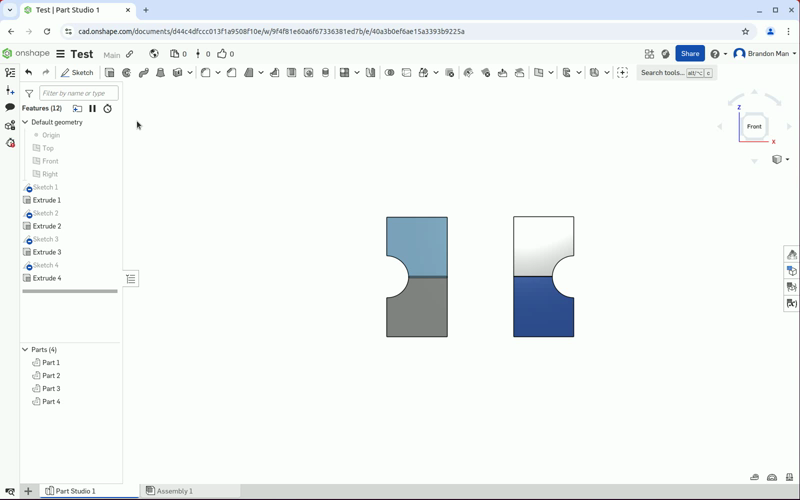
key(shift+h)
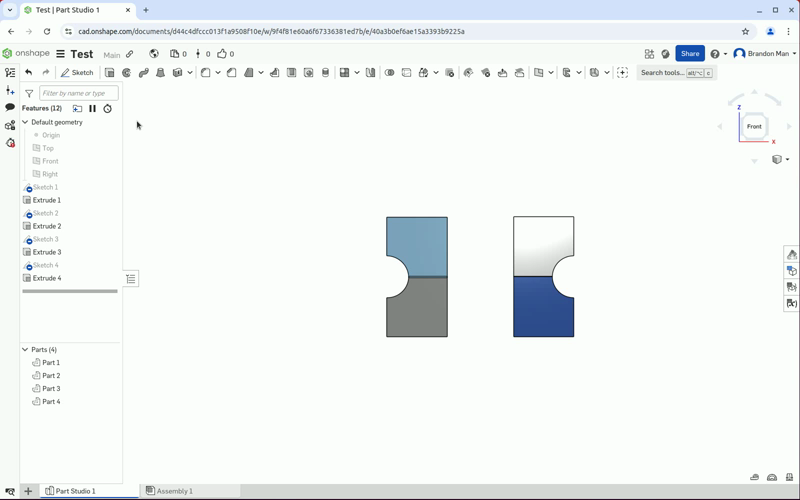
key(shift+h)
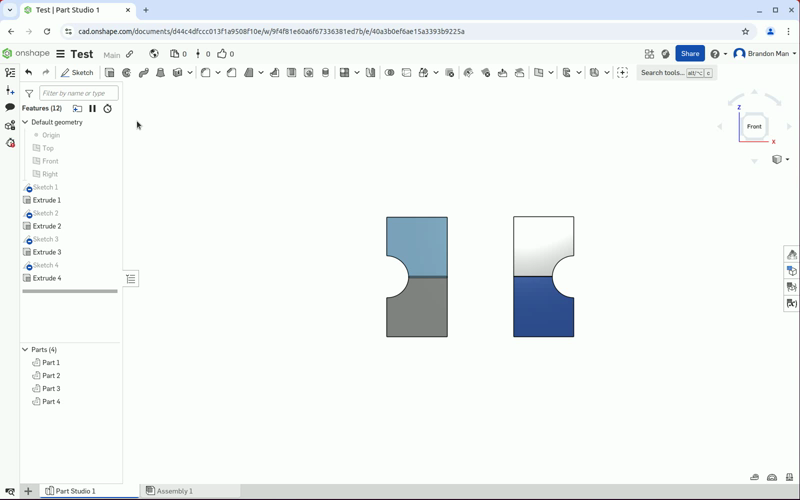
mouse_move(73, 189)
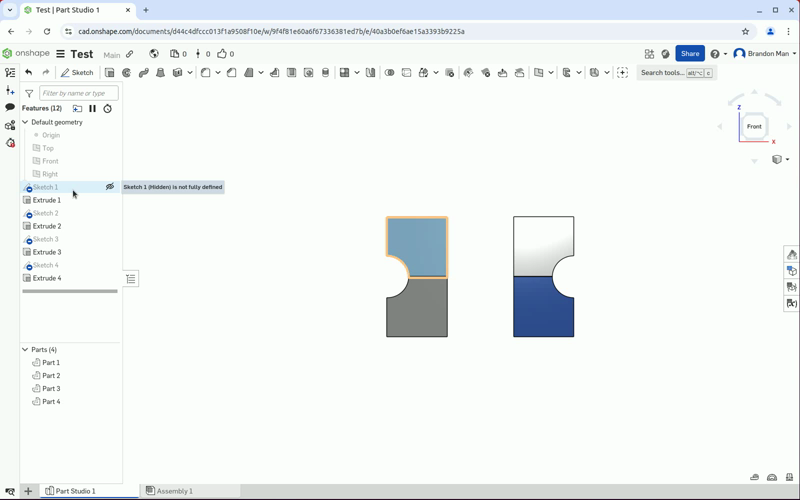
click(73, 189)
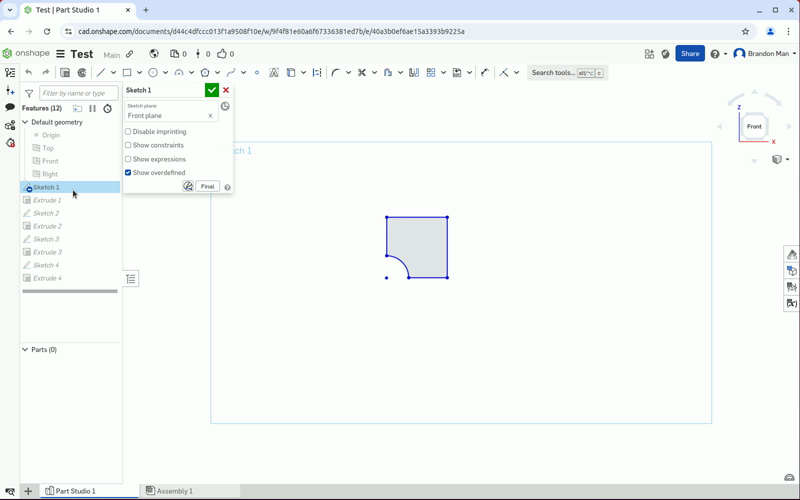
mouse_move(229, 92)
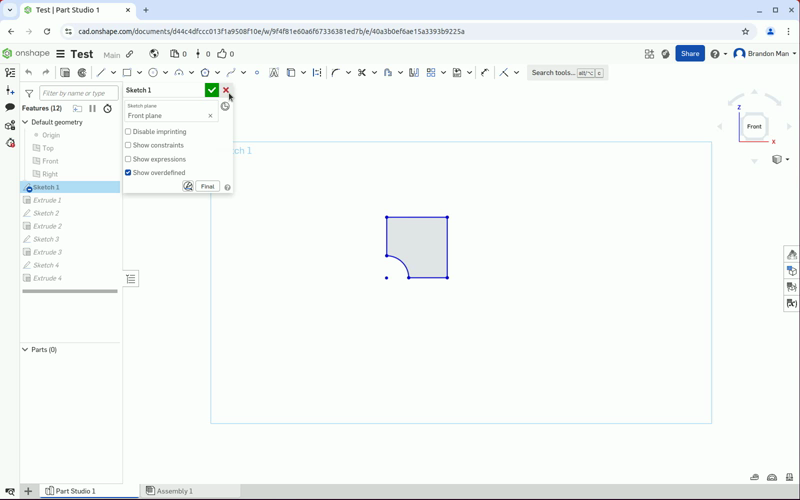
click(229, 92)
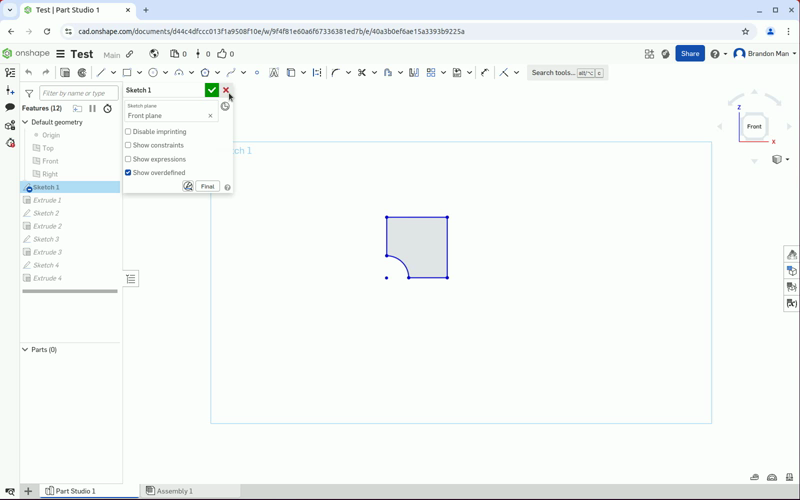
key(shift+s)
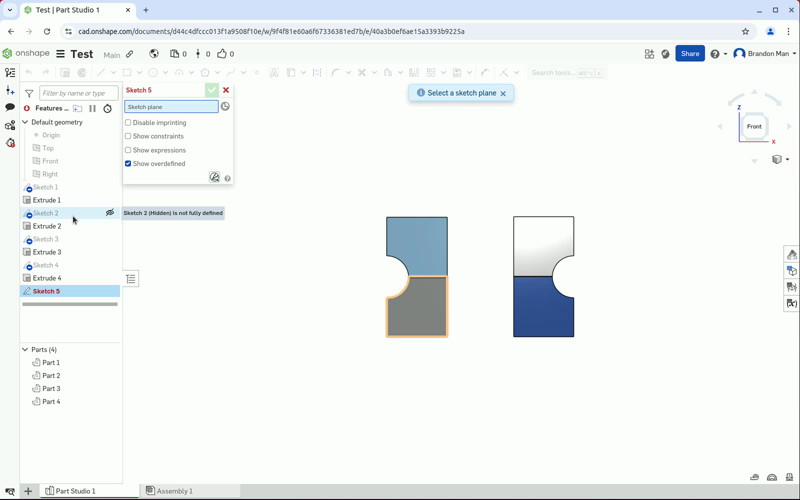
scroll(3)
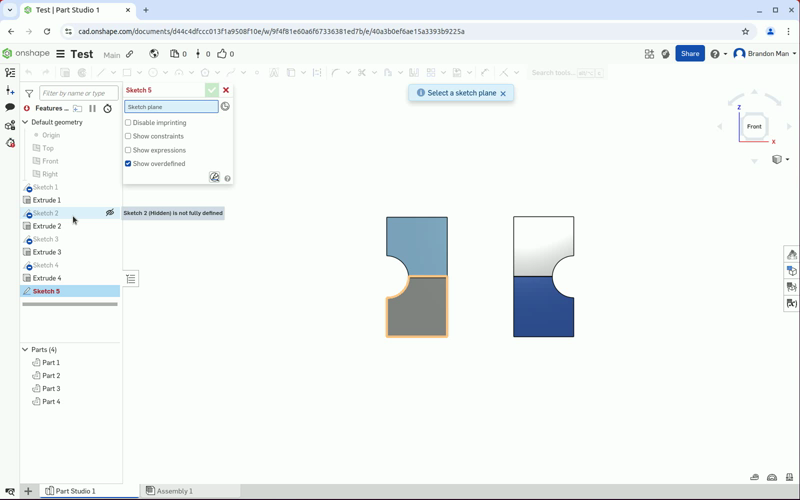
mouse_move(73, 163)
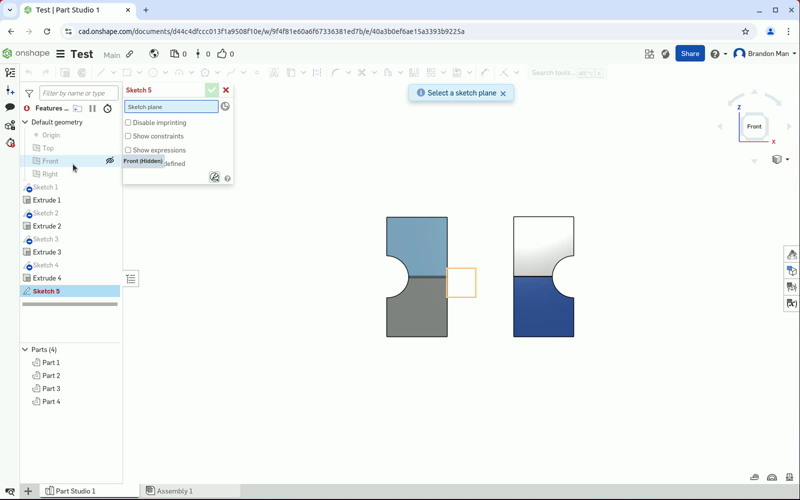
click(73, 163)
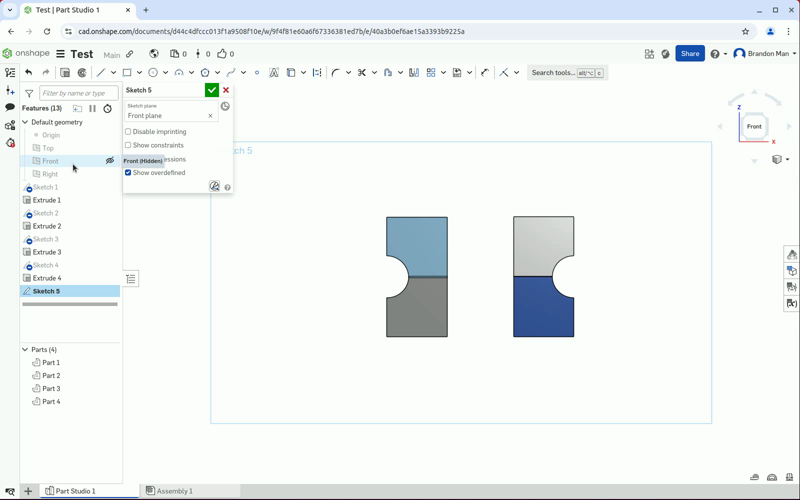
mouse_move(73, 352)
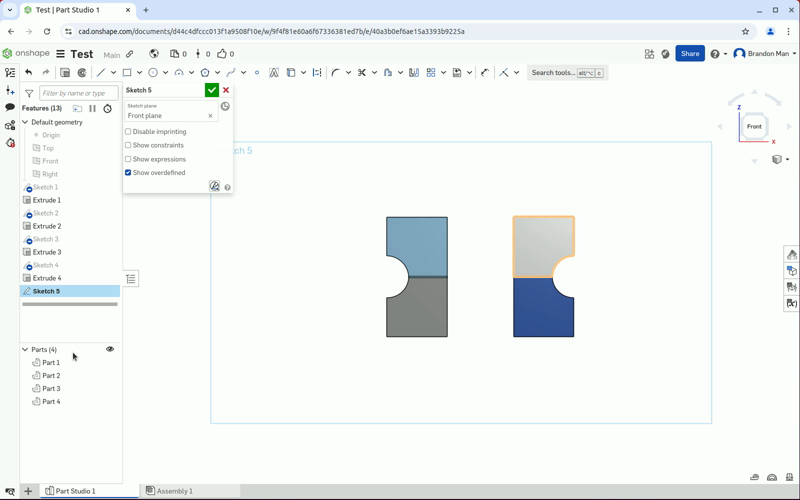
key(y)
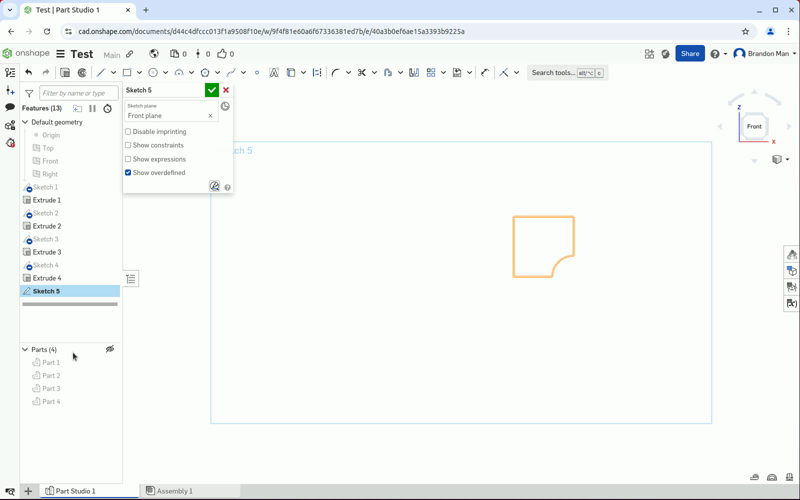
key(l)
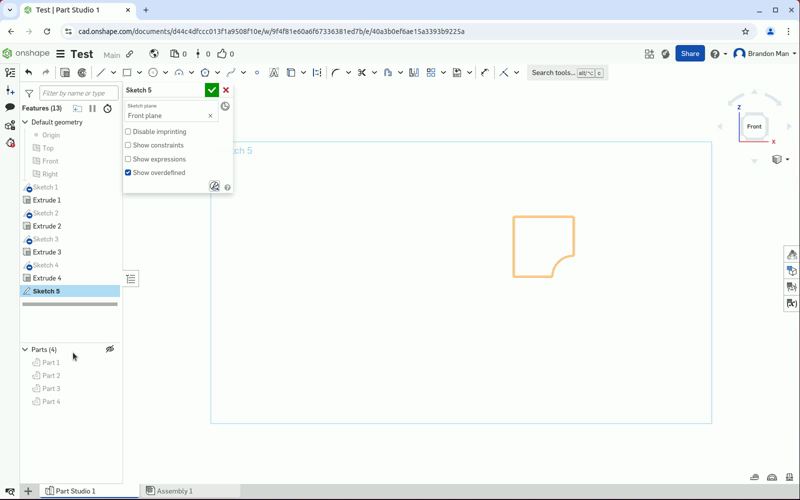
key_down(shift)
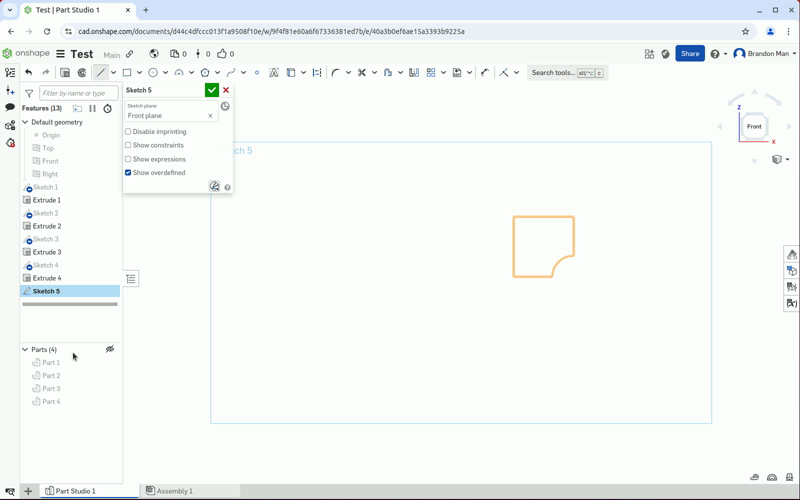
mouse_move(446, 276)
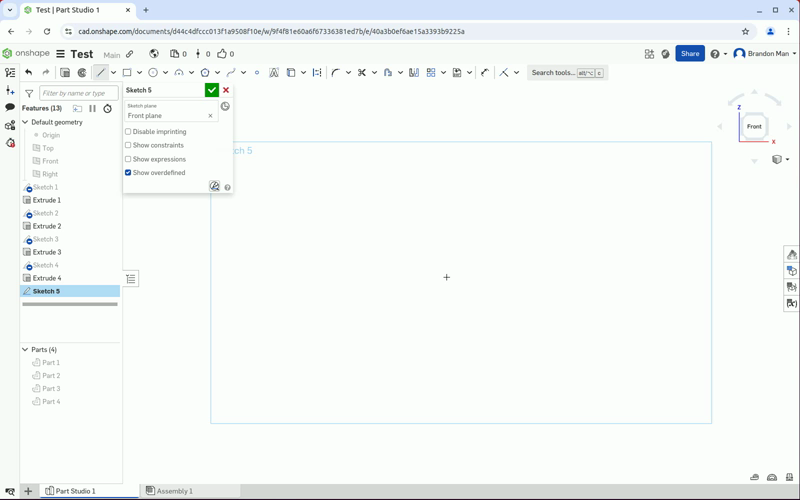
click(446, 276)
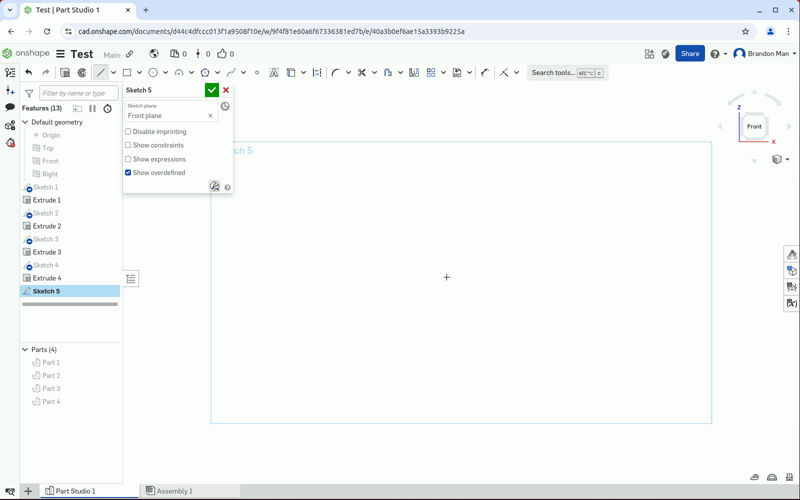
key_up(shift)
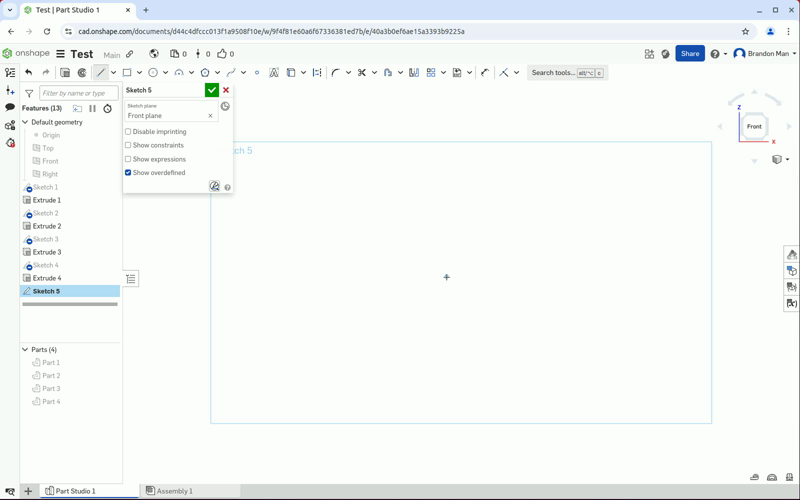
key_down(shift)
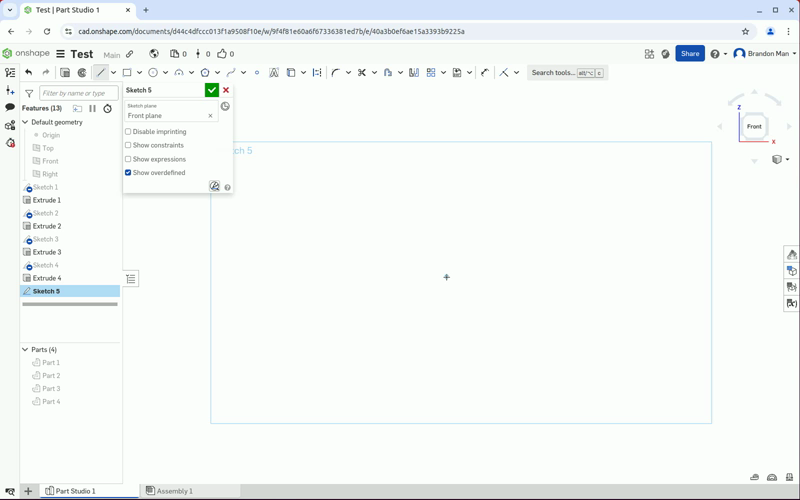
mouse_move(476, 276)
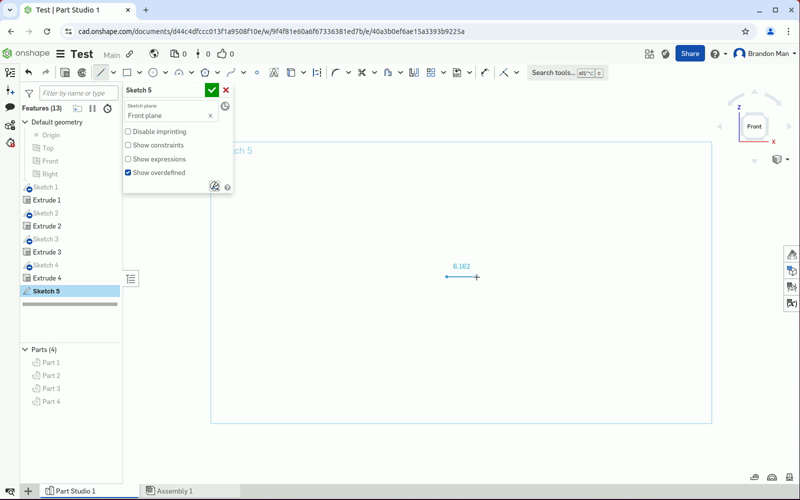
mouse_move(480, 276)
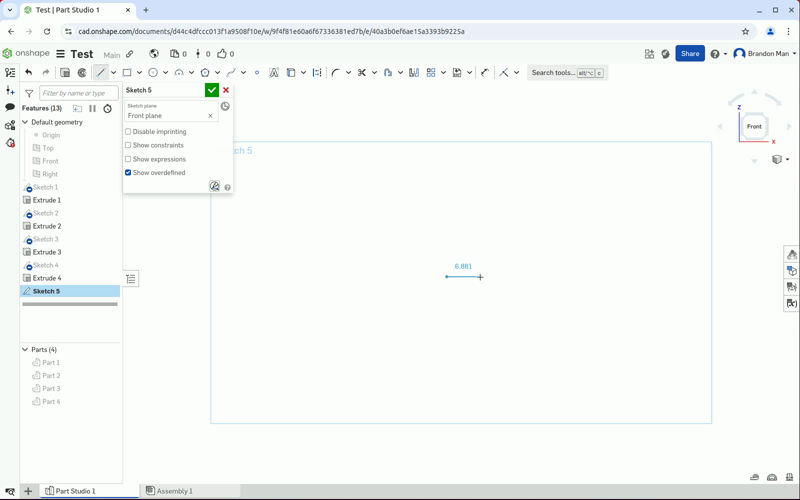
click(480, 276)
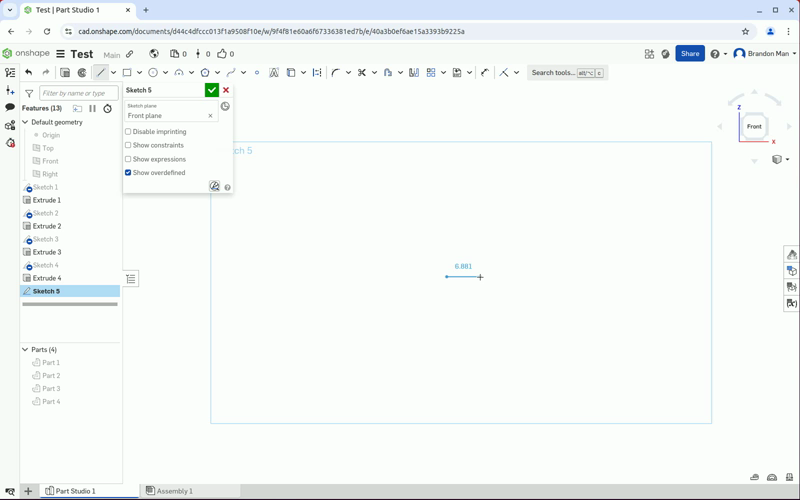
key_up(shift)
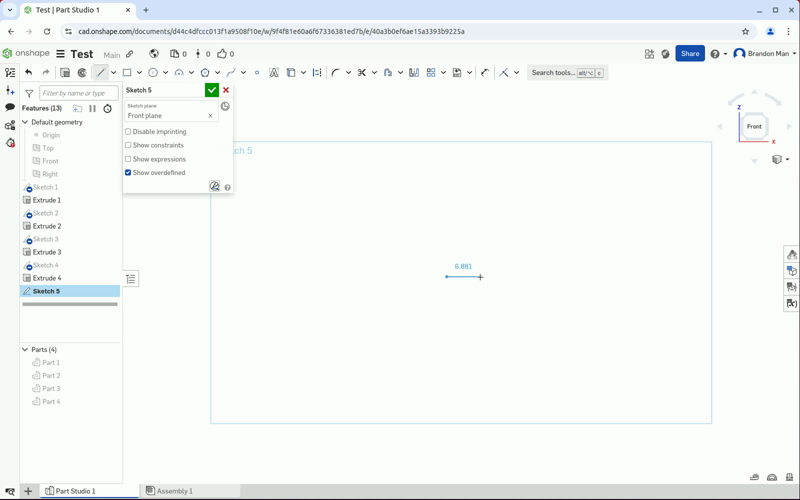
key_down(shift)
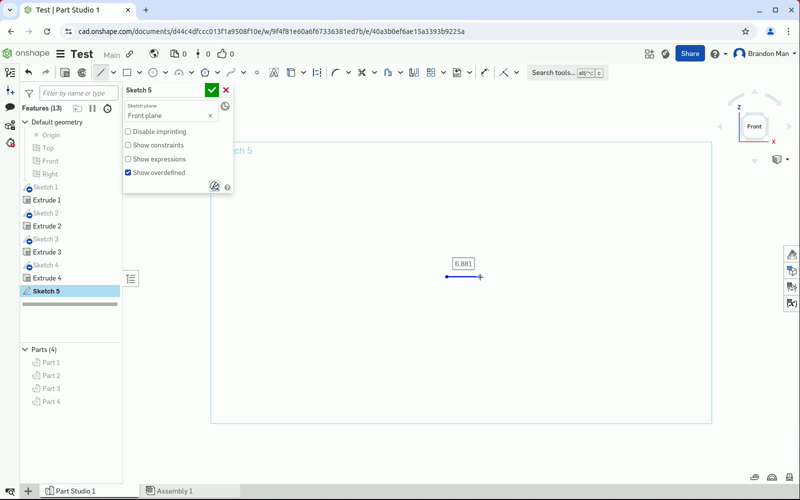
mouse_move(480, 216)
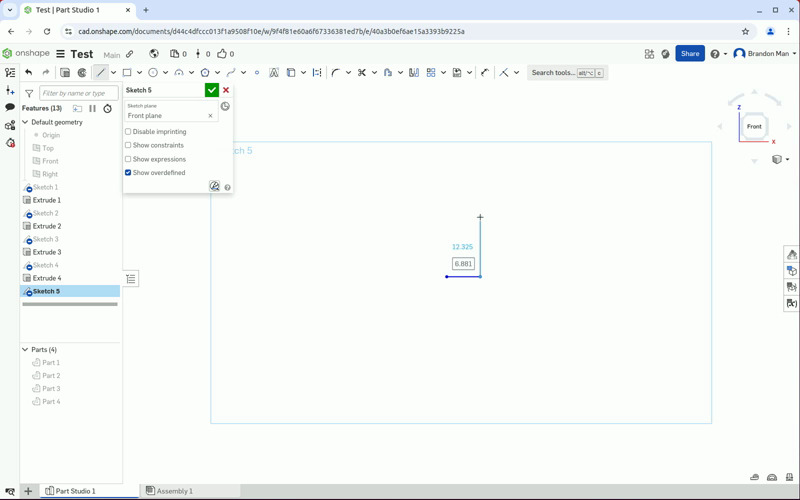
click(480, 216)
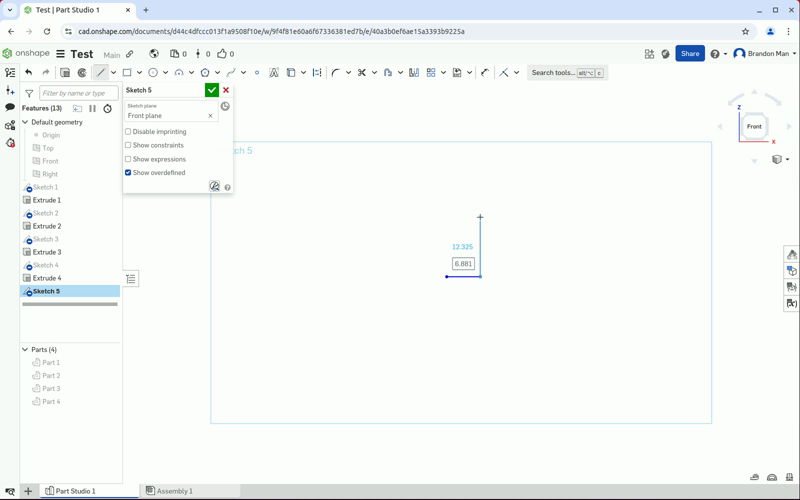
key_up(shift)
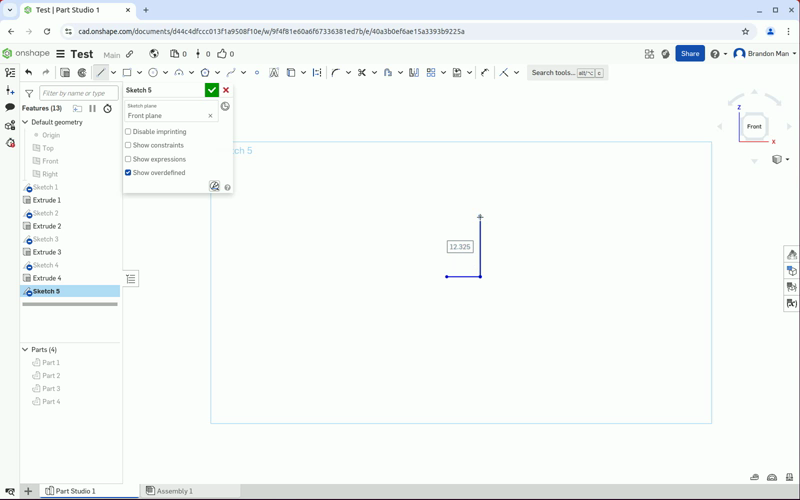
key_down(shift)
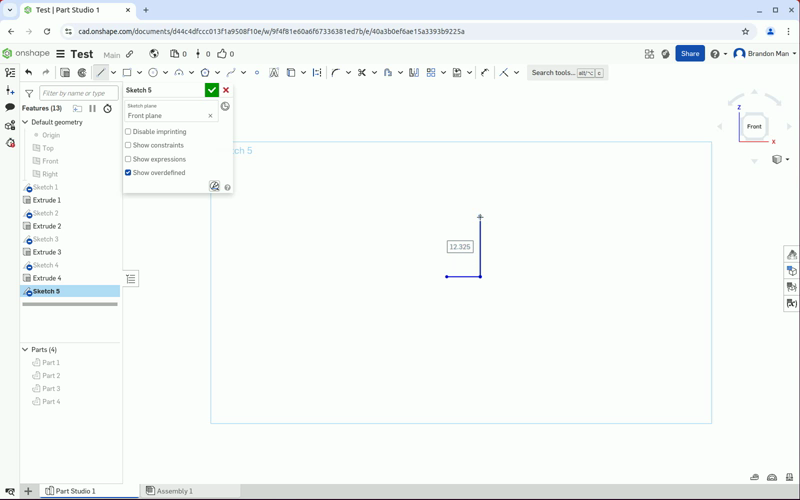
mouse_move(510, 216)
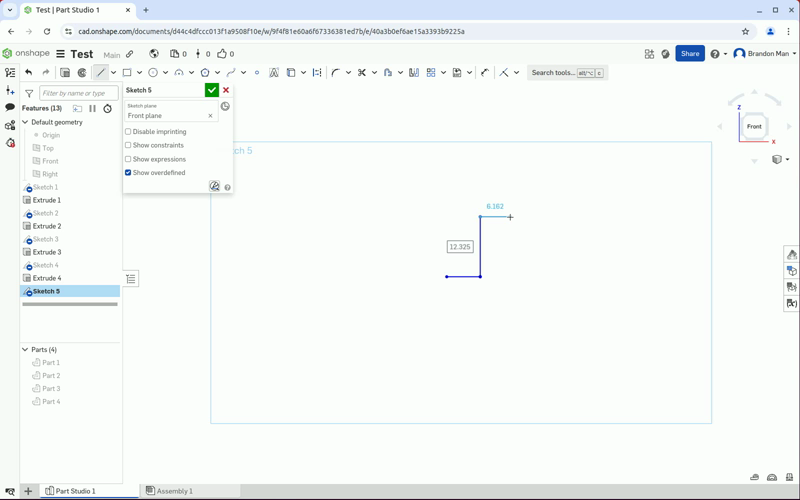
mouse_move(446, 216)
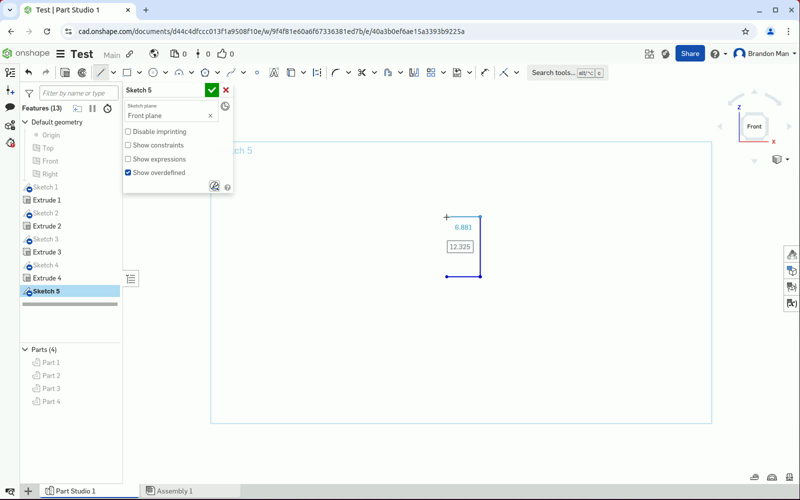
click(446, 216)
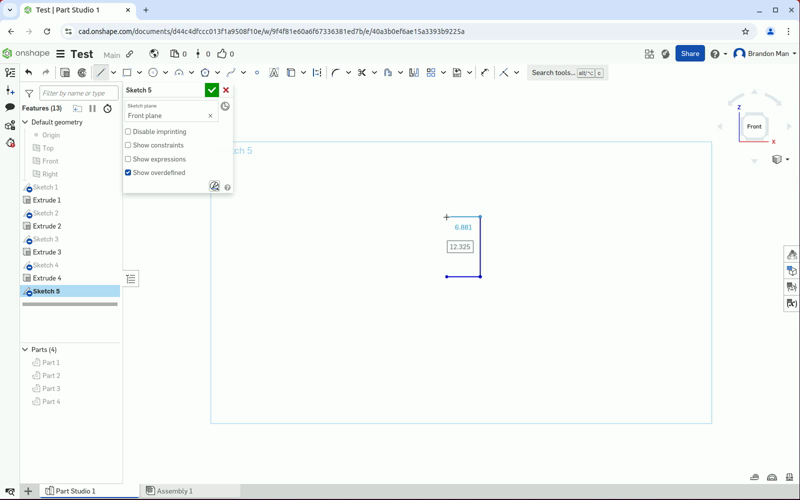
key_up(shift)
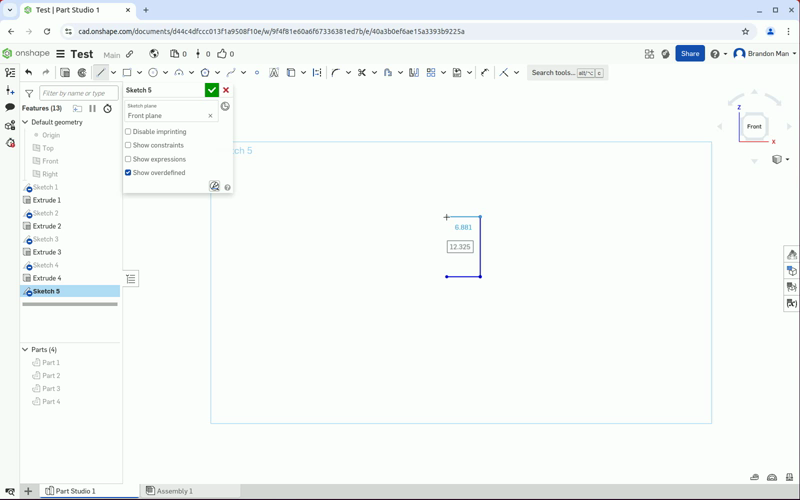
key_down(shift)
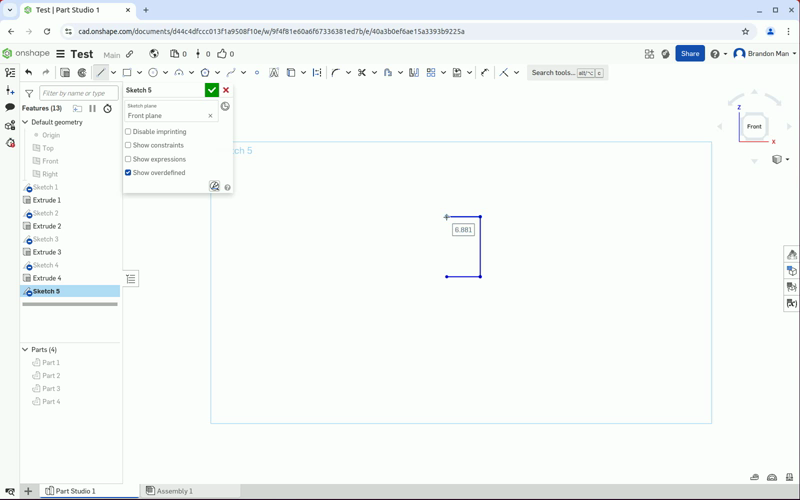
mouse_move(446, 276)
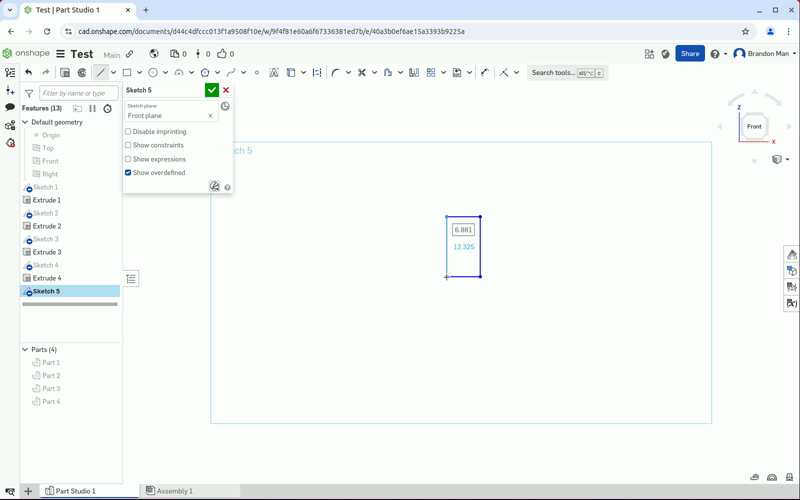
key_up(shift)
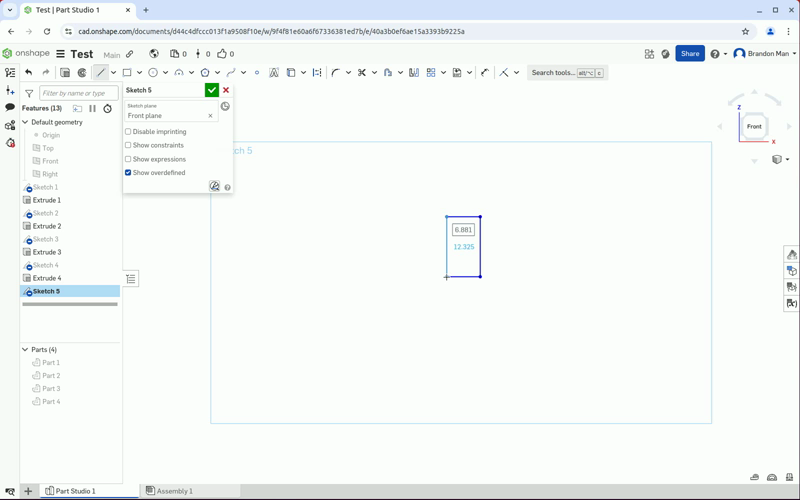
click(446, 276)
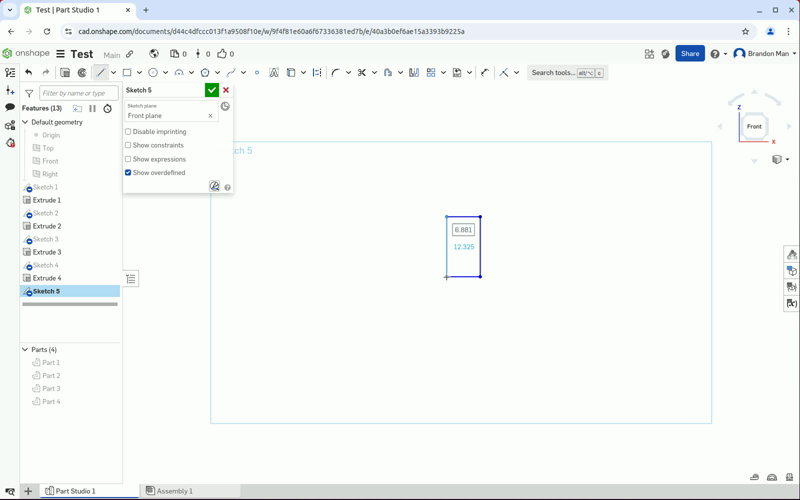
key(esc)
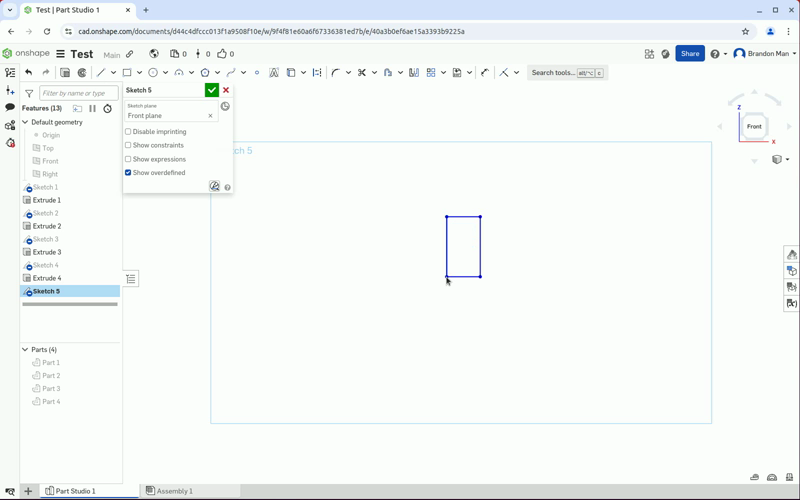
mouse_move(462, 235)
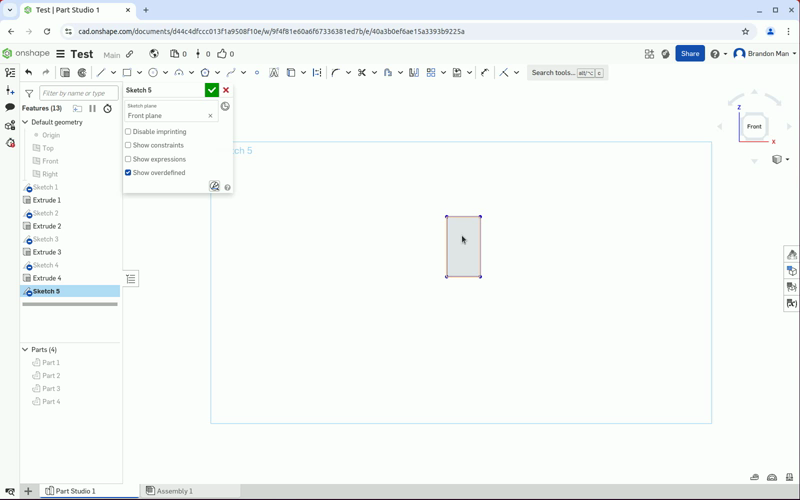
click(462, 235)
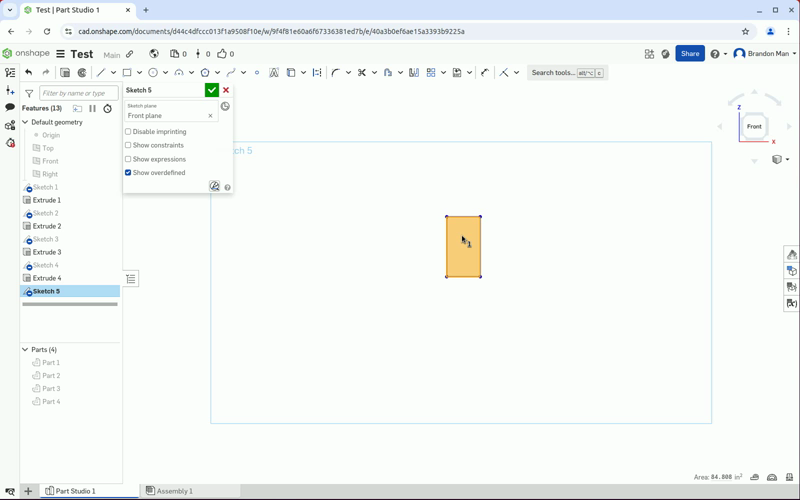
mouse_move(73, 352)
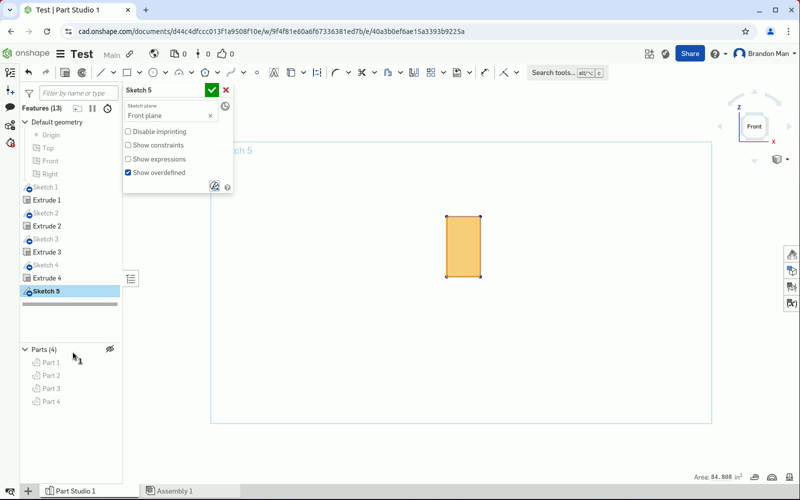
key(shift+y)
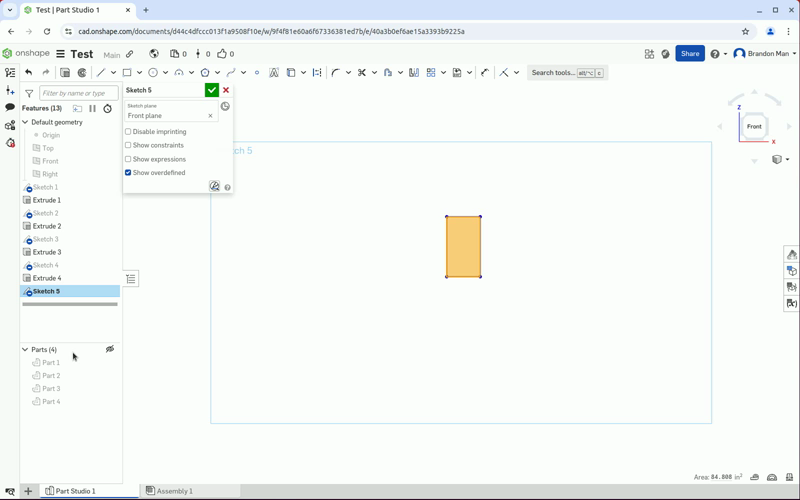
key(shift+e)
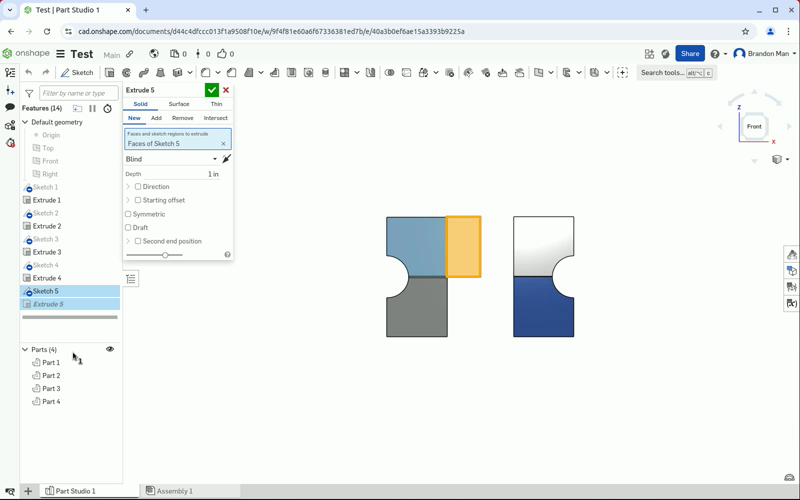
mouse_move(143, 106)
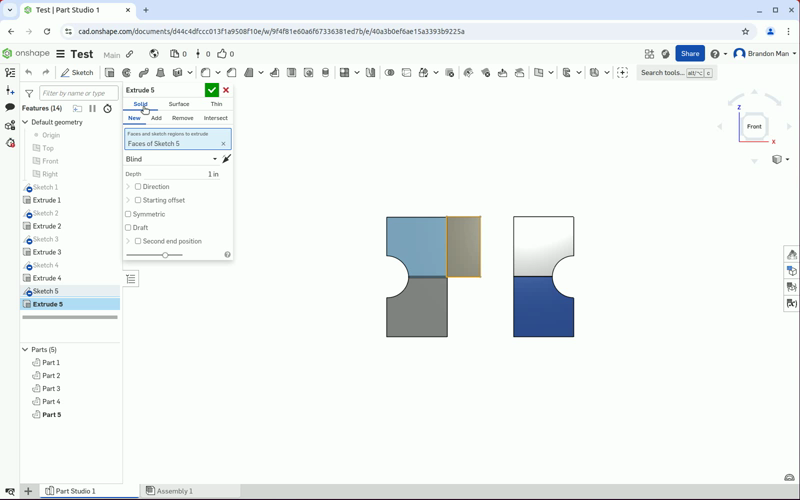
click(143, 106)
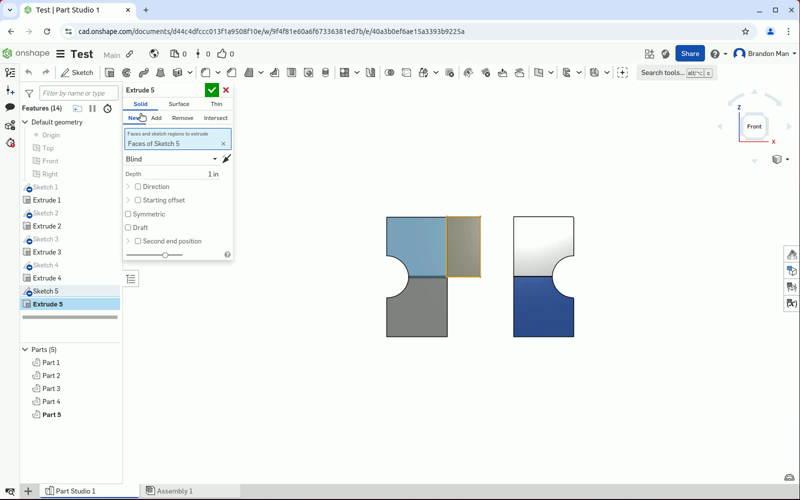
mouse_move(137, 120)
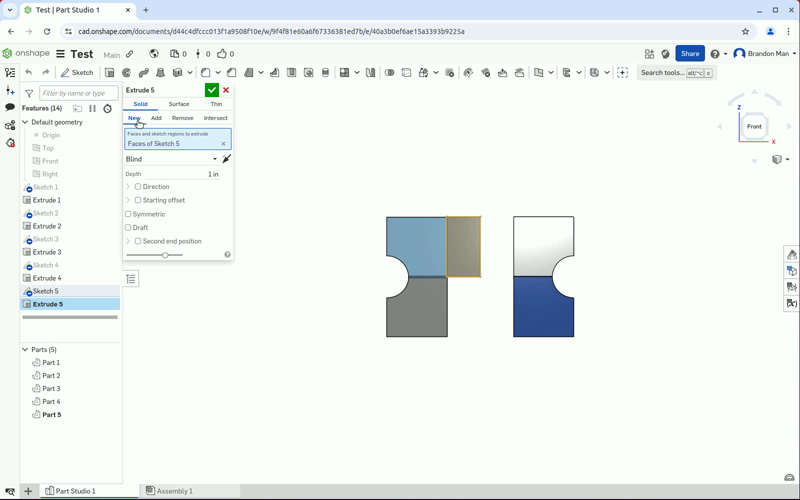
click(137, 120)
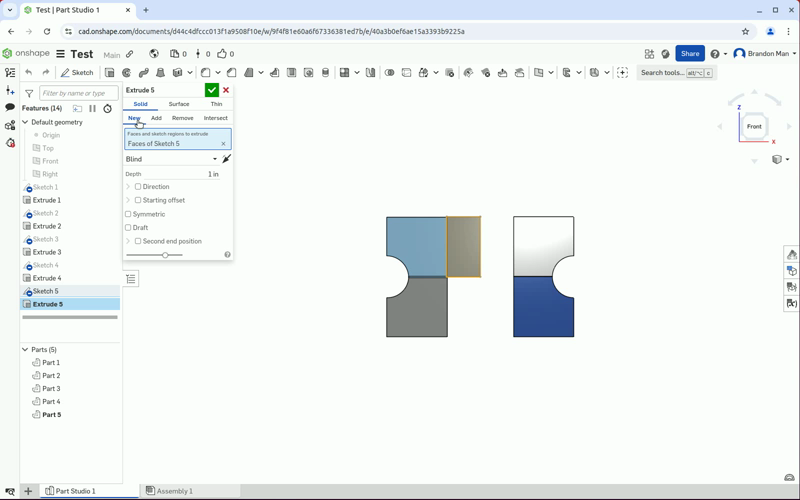
key(tab, 4)
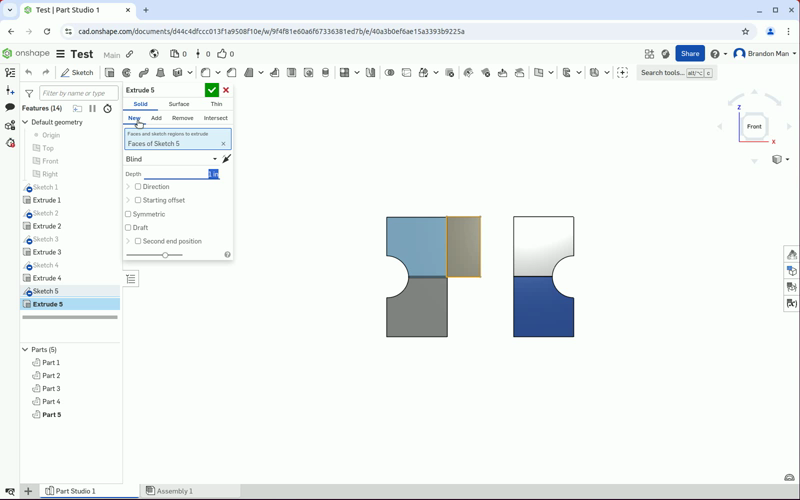
text(-10.832)
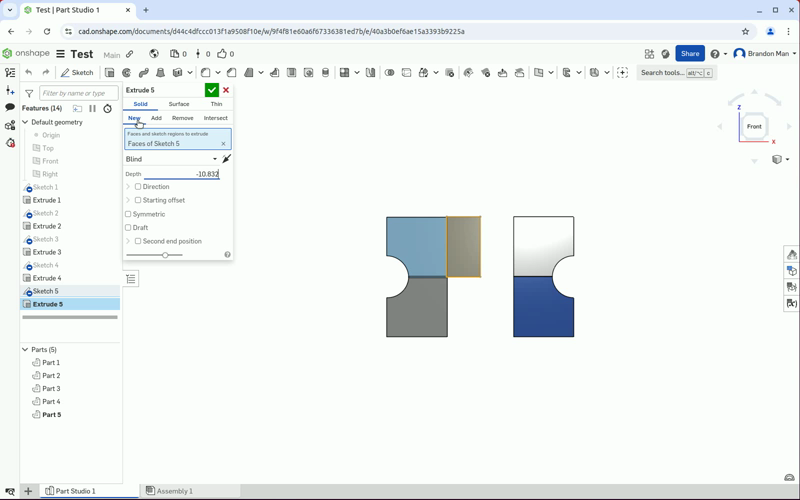
key(enter)
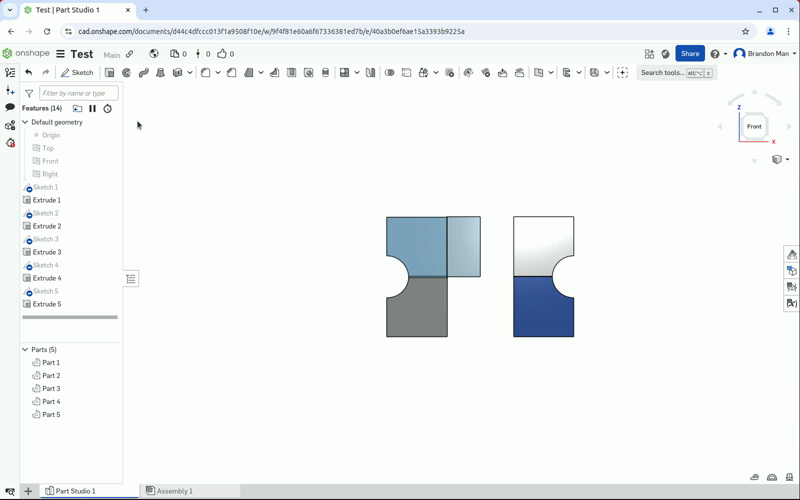
key(shift+h)
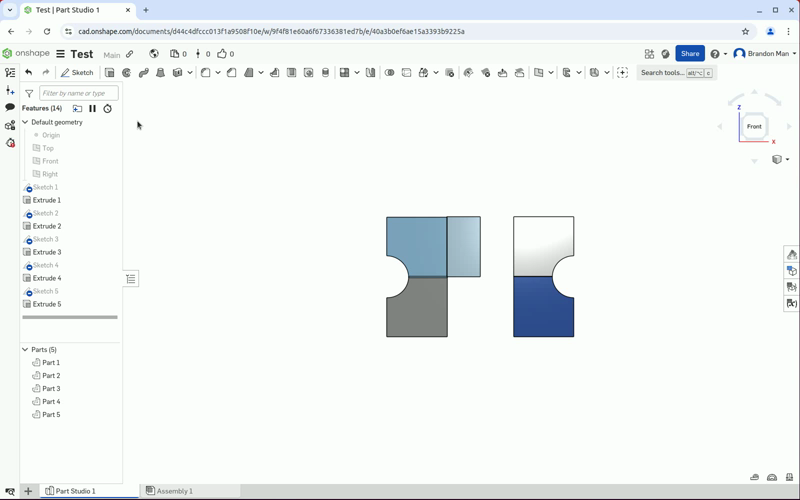
key(shift+h)
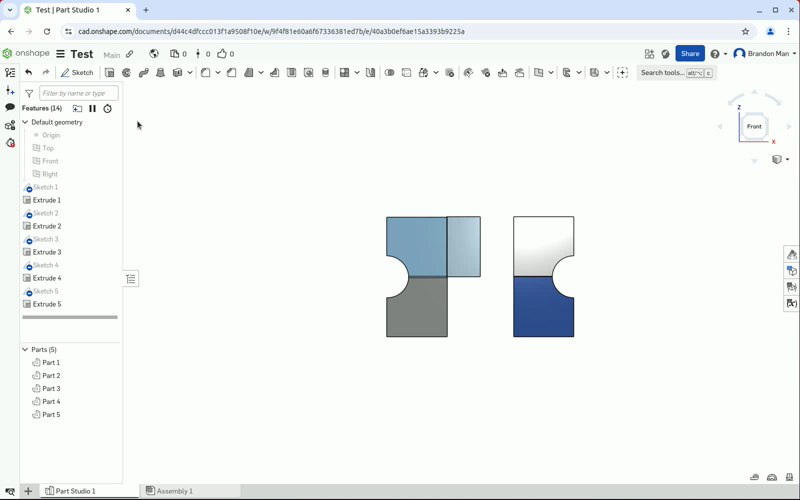
mouse_move(73, 189)
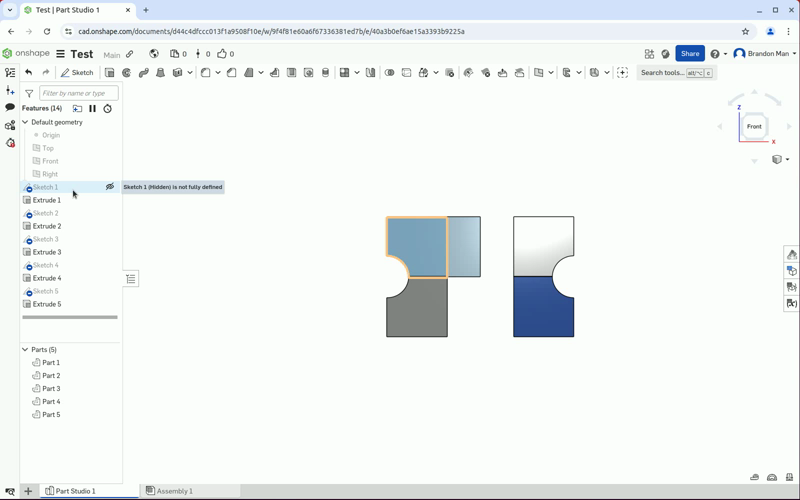
click(73, 189)
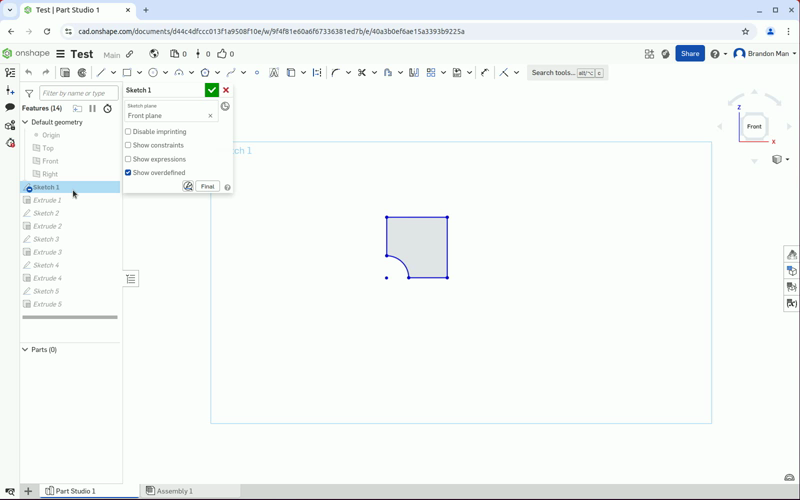
mouse_move(229, 92)
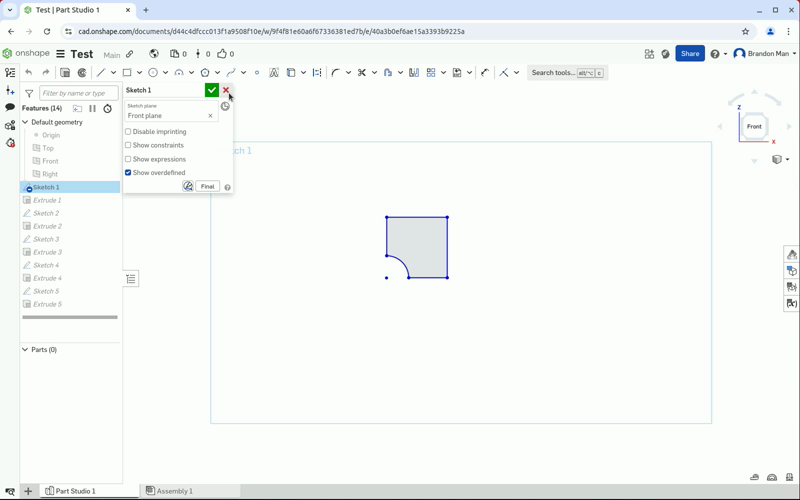
click(229, 92)
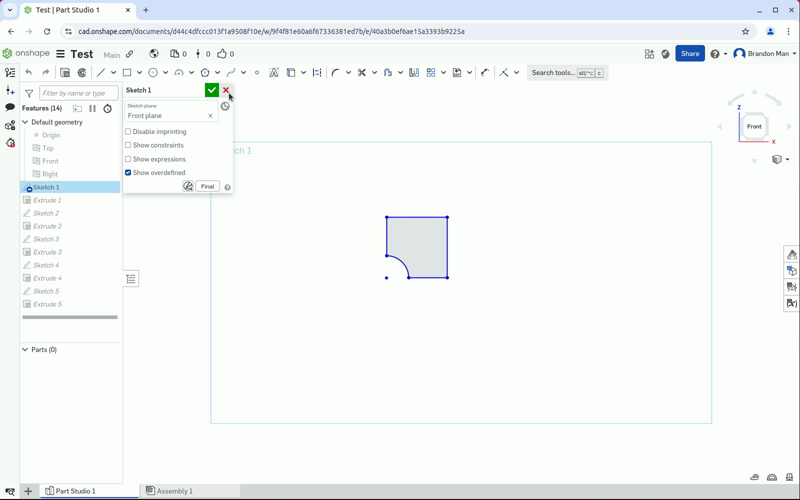
key(shift+s)
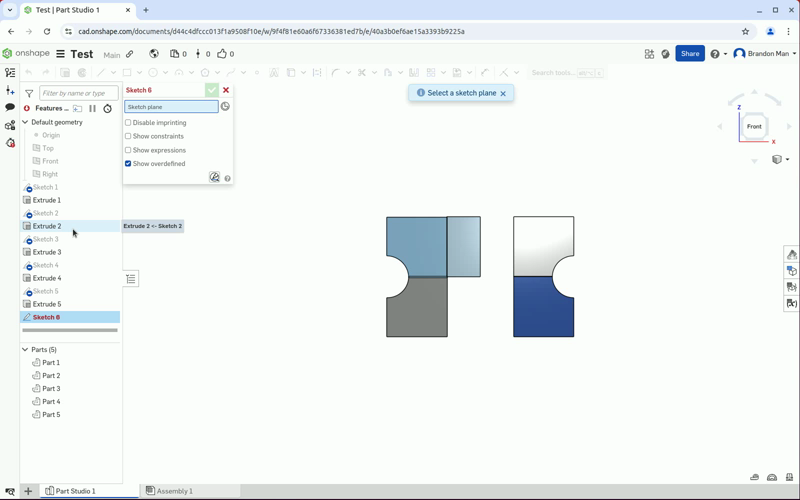
scroll(3)
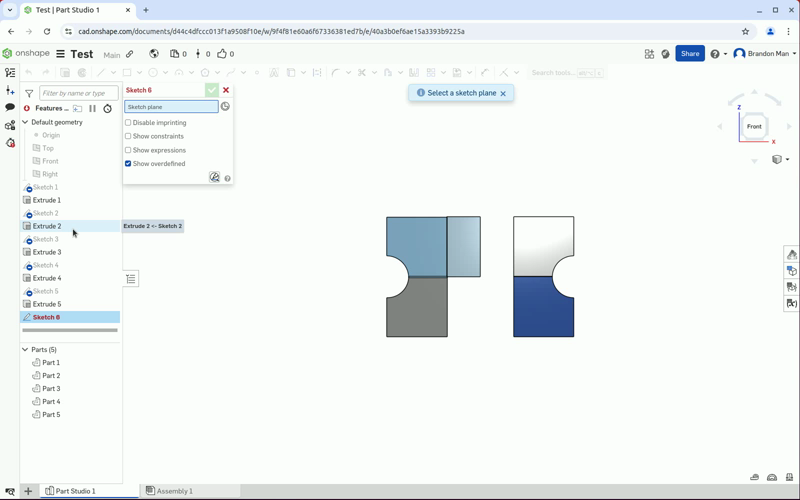
mouse_move(73, 163)
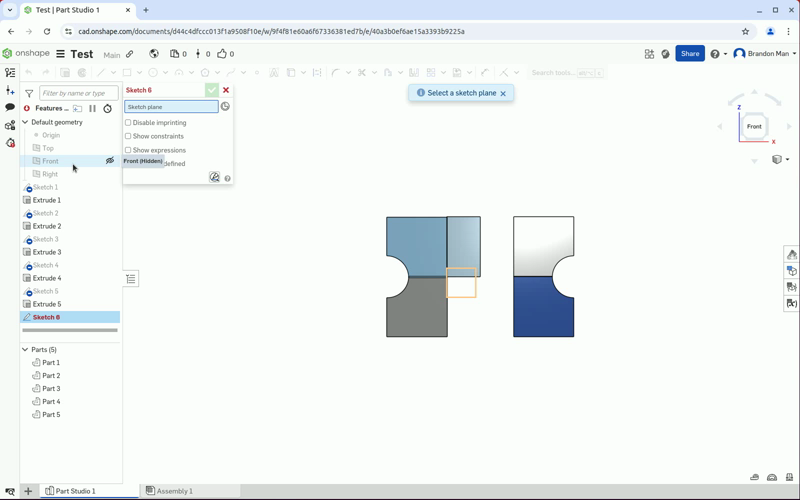
click(73, 163)
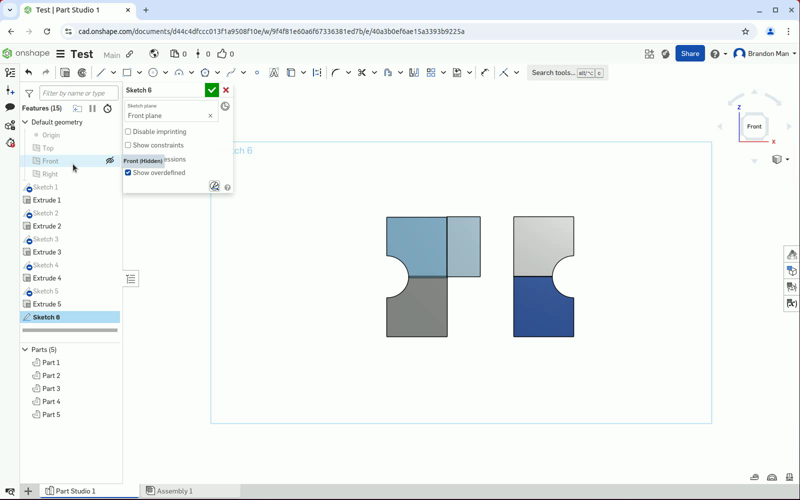
mouse_move(73, 352)
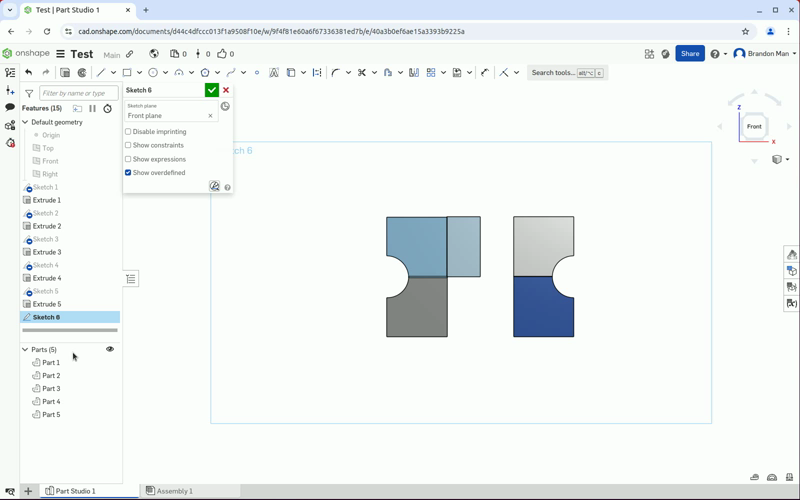
key(y)
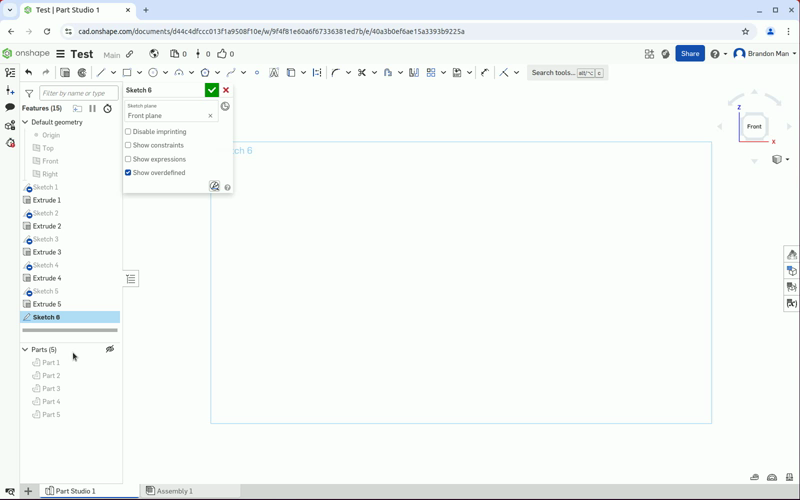
key(l)
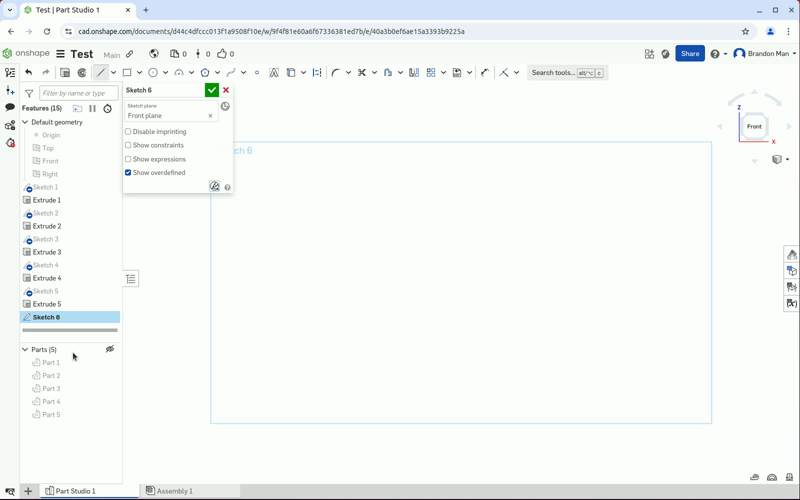
key_down(shift)
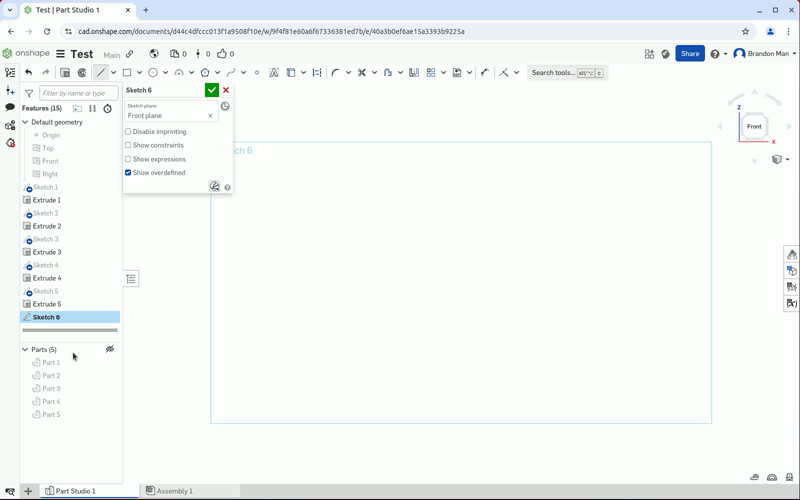
mouse_move(446, 336)
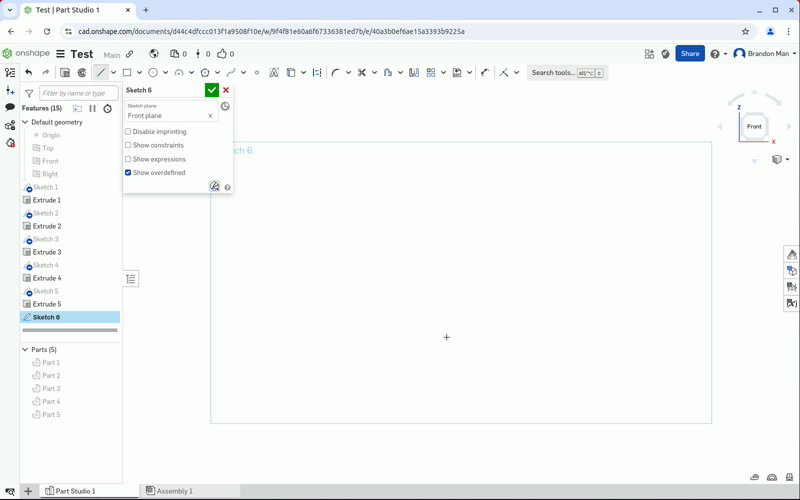
click(446, 336)
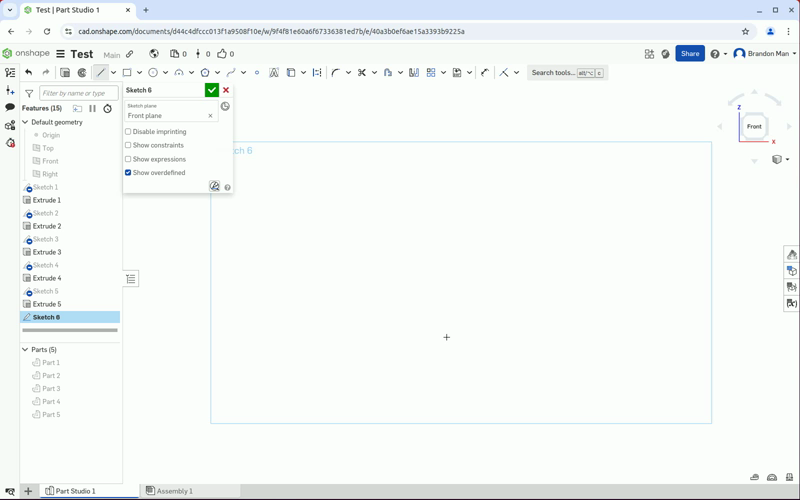
key_up(shift)
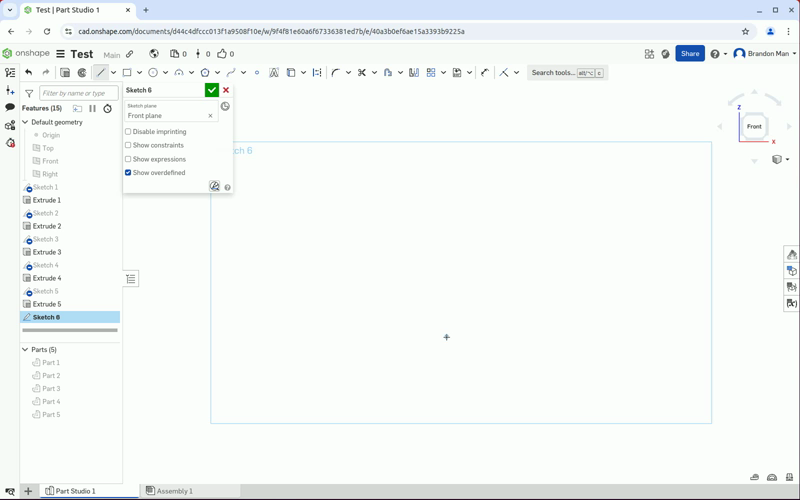
key_down(shift)
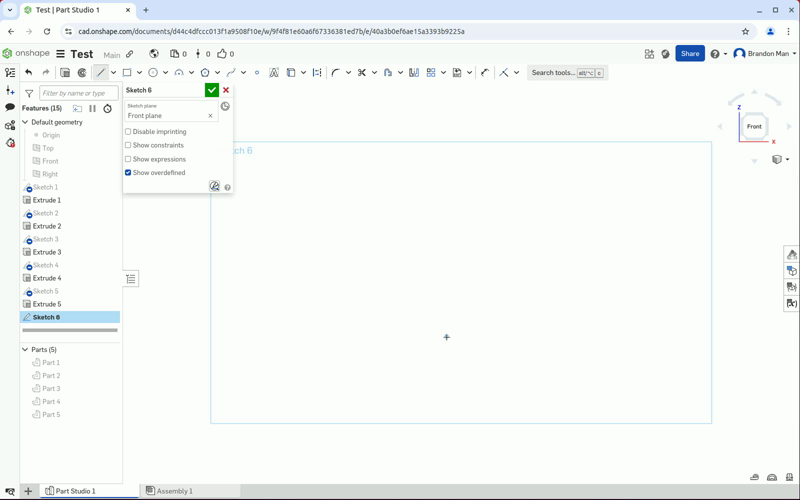
mouse_move(476, 336)
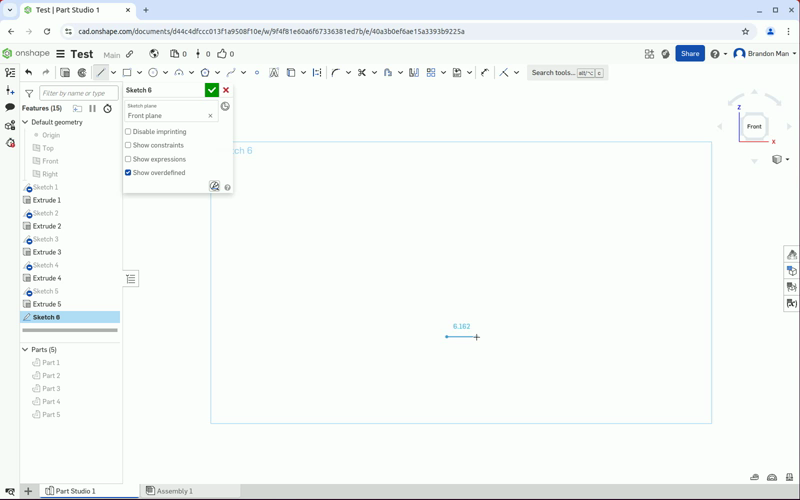
mouse_move(480, 336)
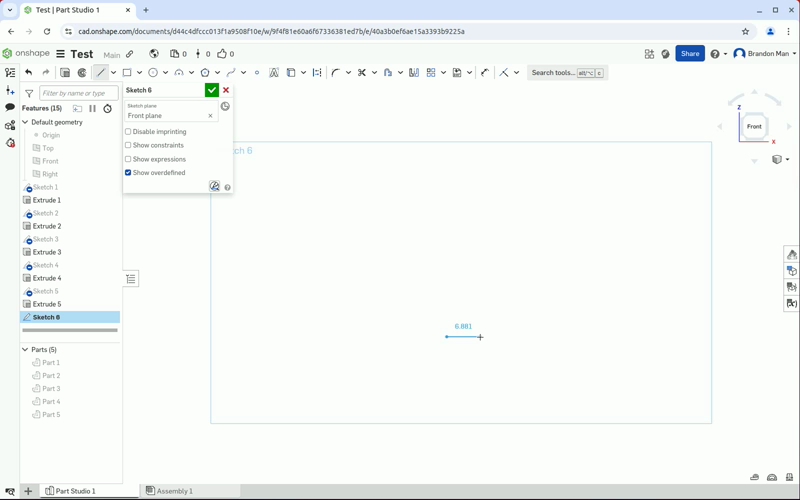
click(480, 336)
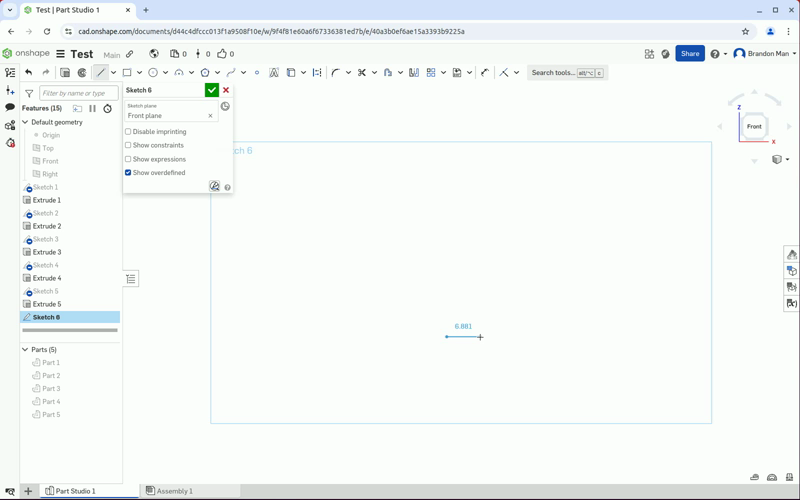
key_up(shift)
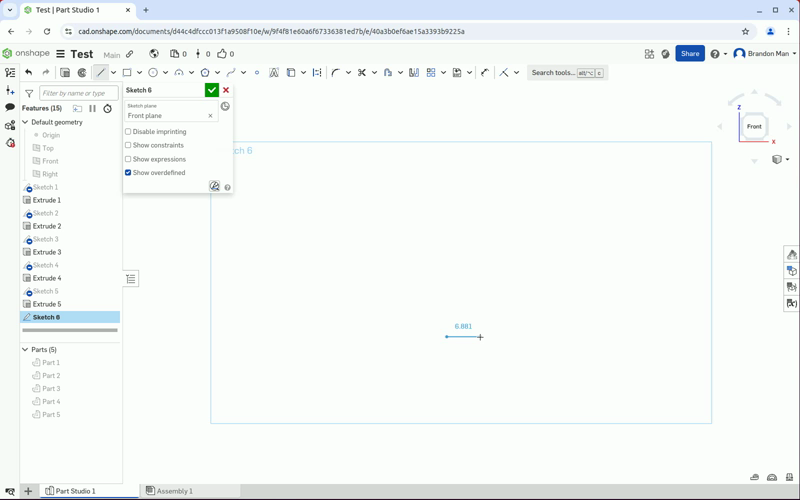
key_down(shift)
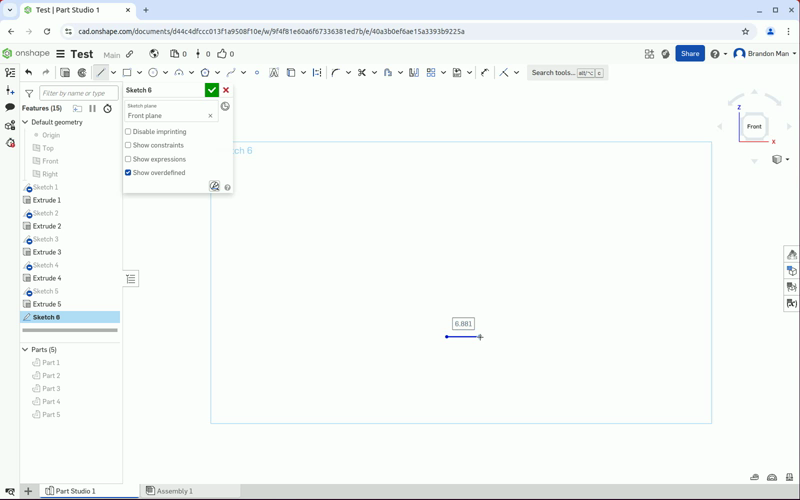
mouse_move(480, 276)
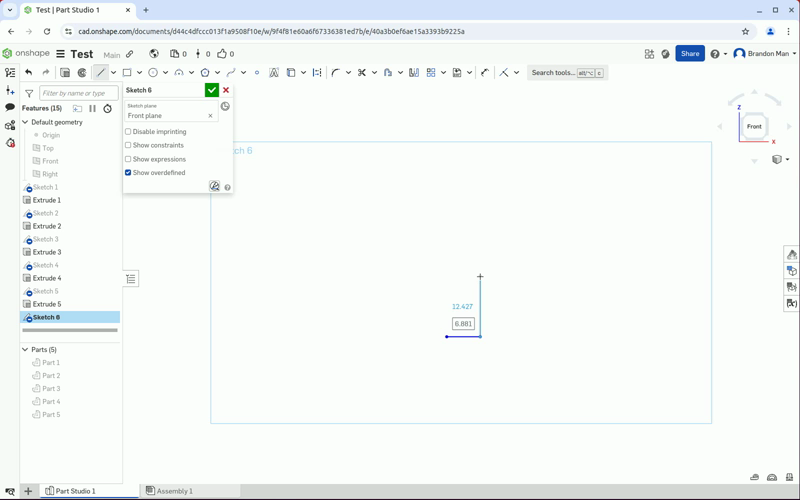
click(480, 276)
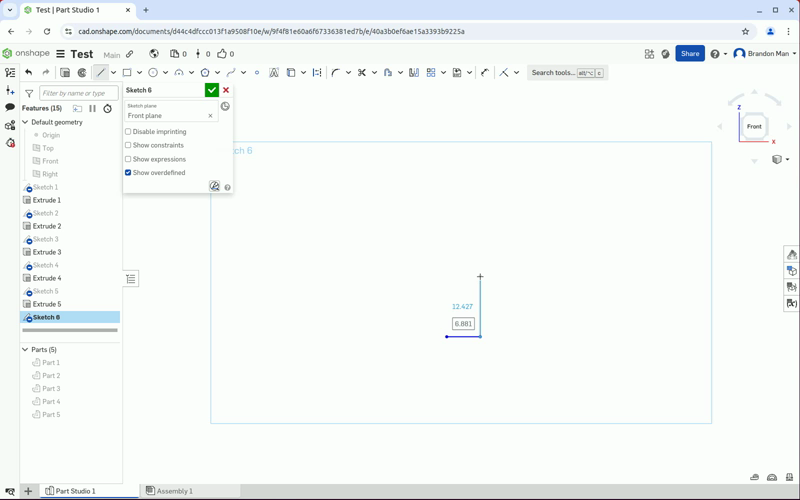
key_up(shift)
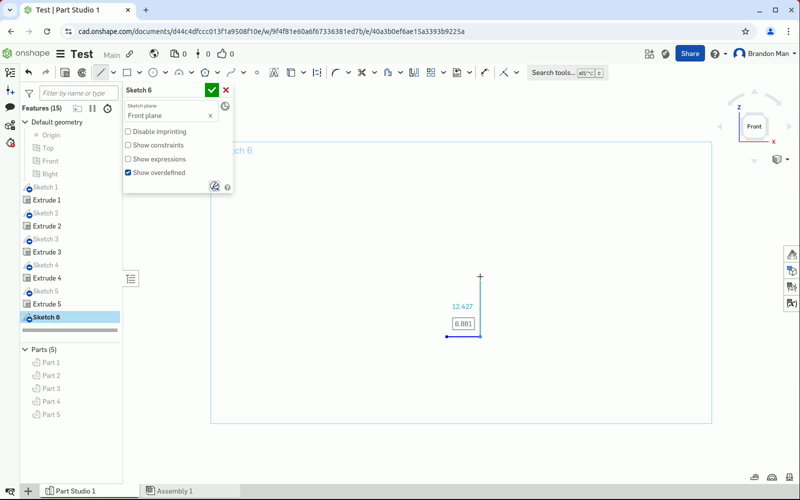
key_down(shift)
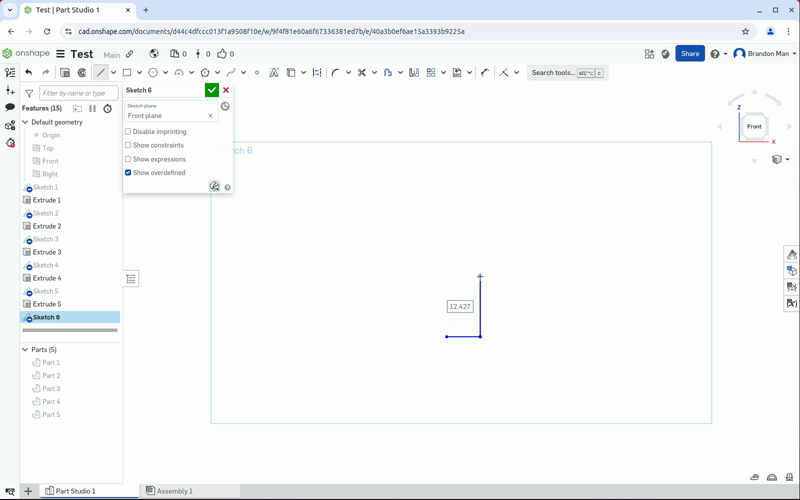
mouse_move(510, 276)
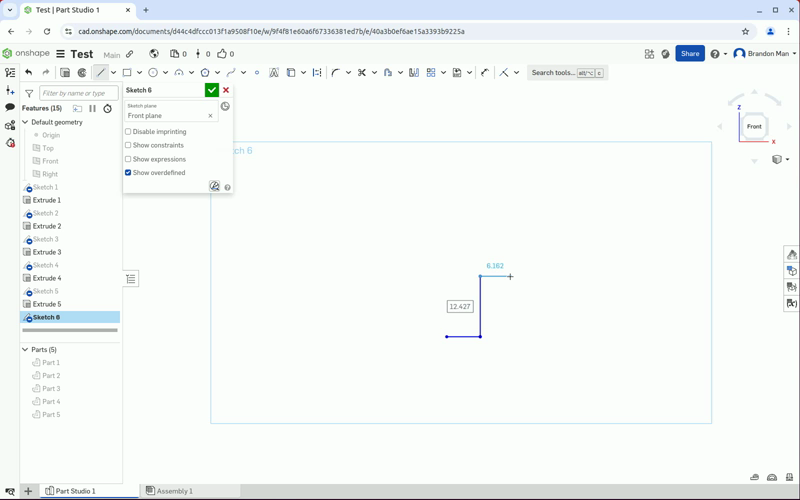
mouse_move(446, 276)
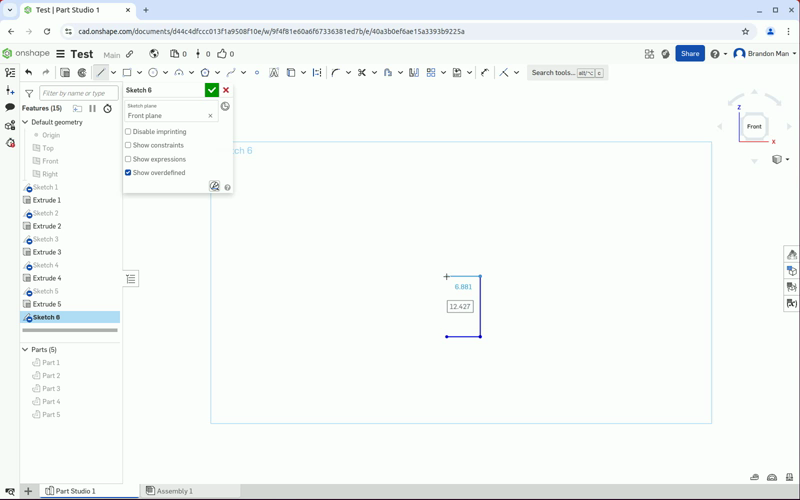
click(446, 276)
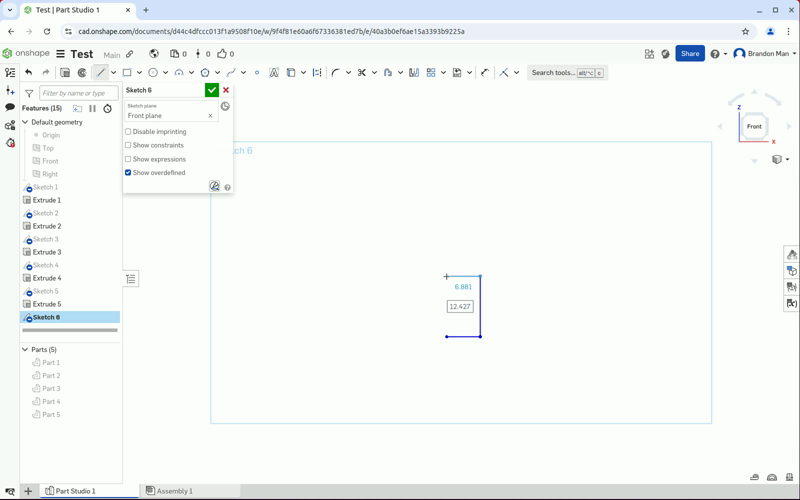
key_up(shift)
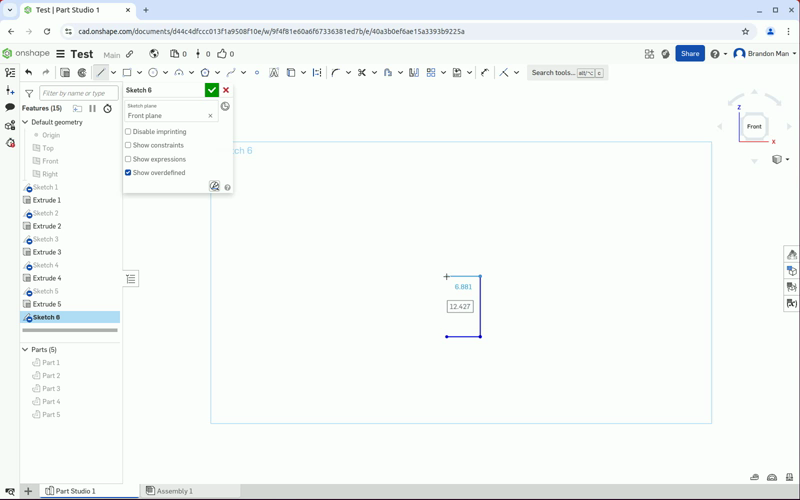
key_down(shift)
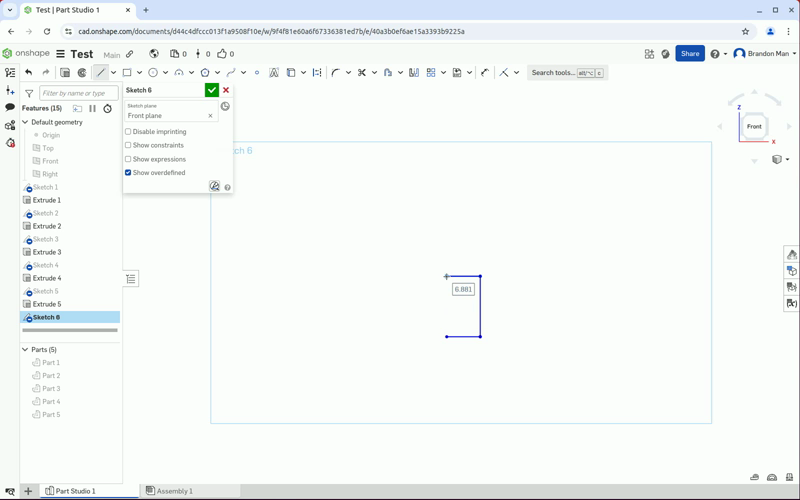
mouse_move(446, 336)
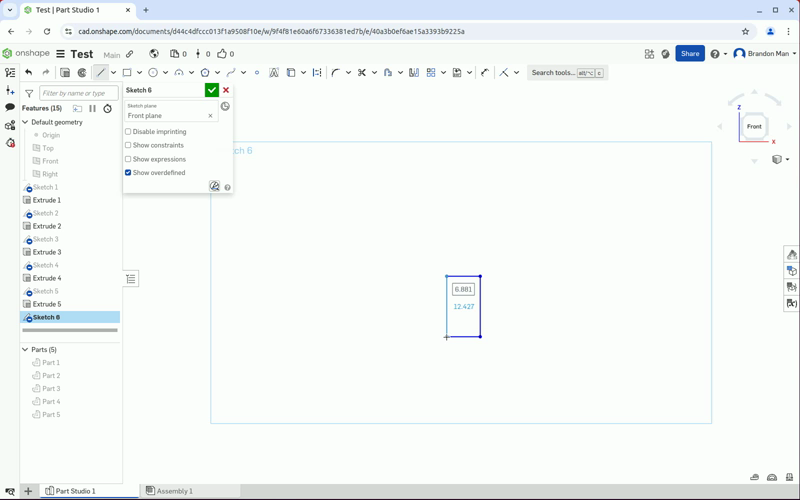
key_up(shift)
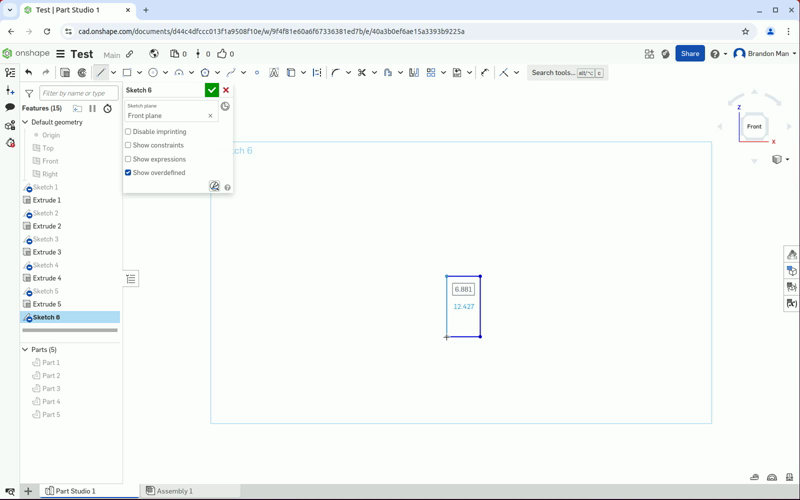
click(446, 336)
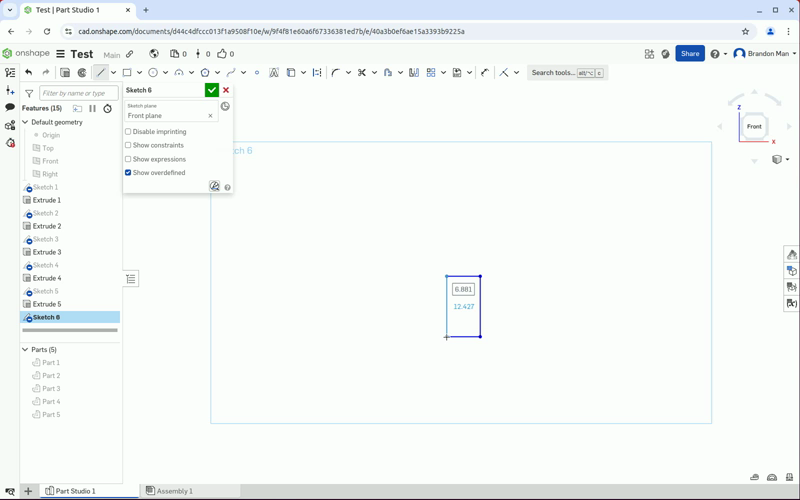
key(esc)
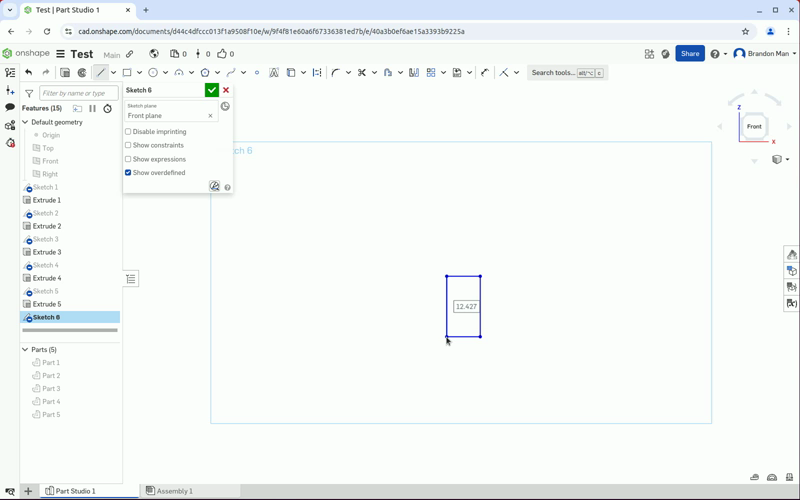
mouse_move(461, 303)
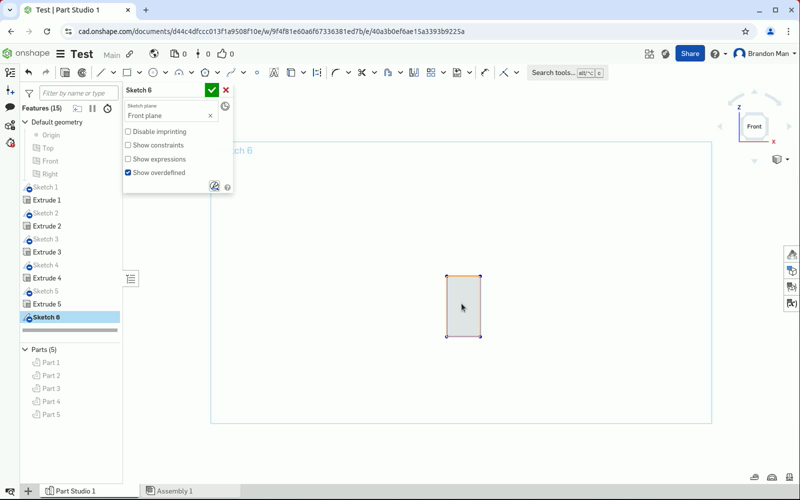
click(461, 303)
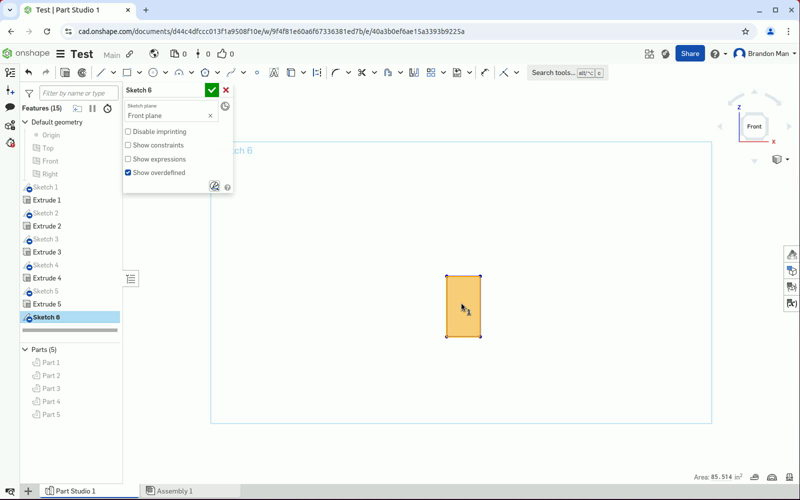
mouse_move(73, 352)
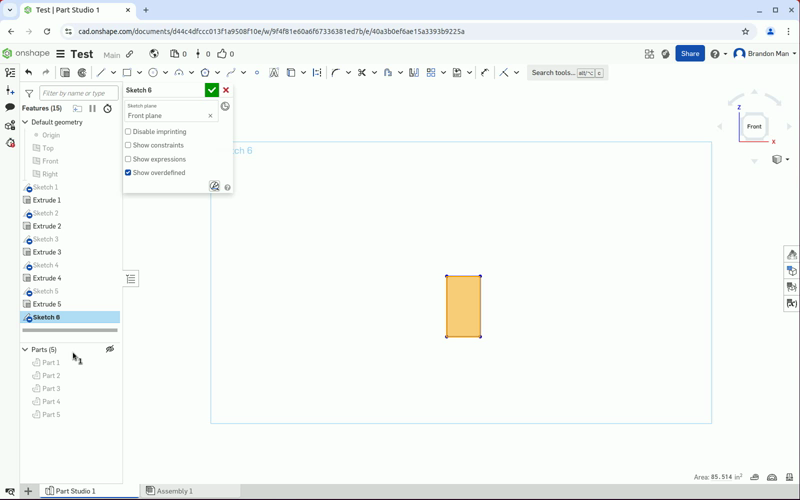
key(shift+y)
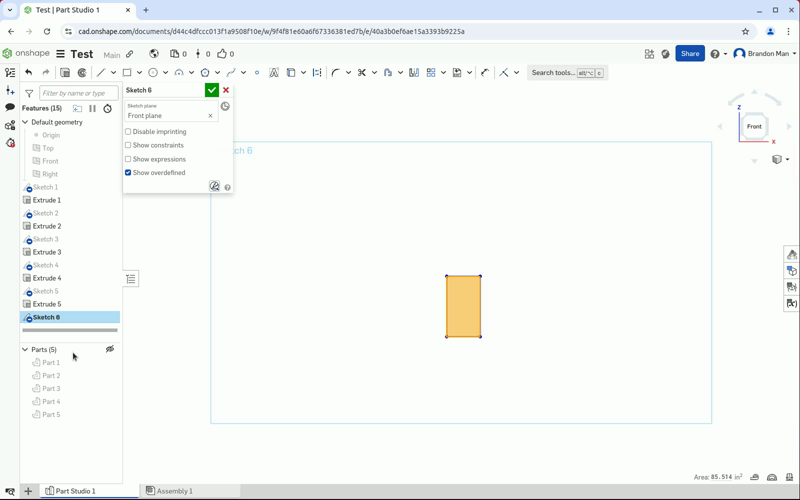
key(shift+e)
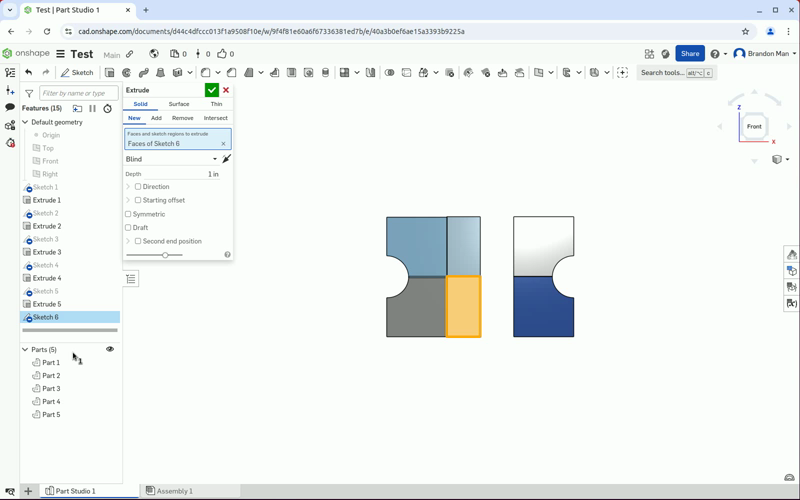
mouse_move(143, 106)
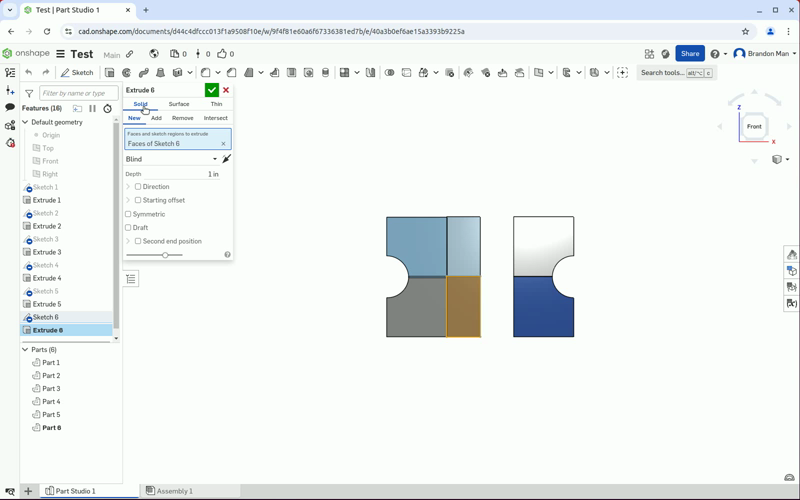
click(143, 106)
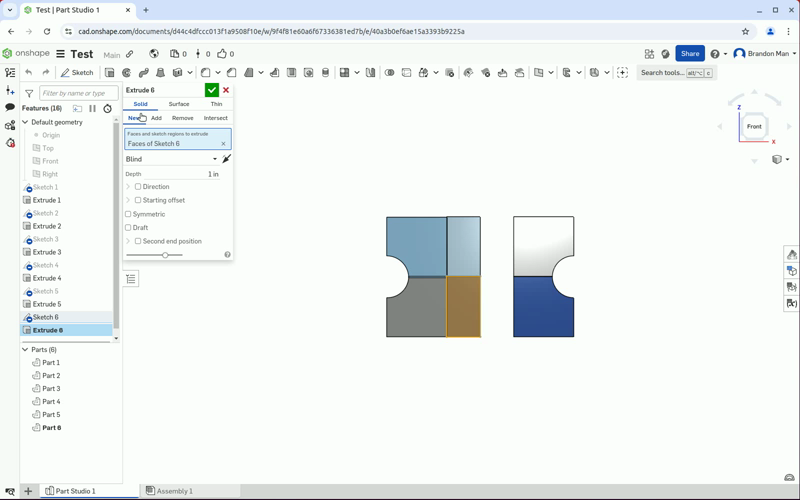
mouse_move(137, 120)
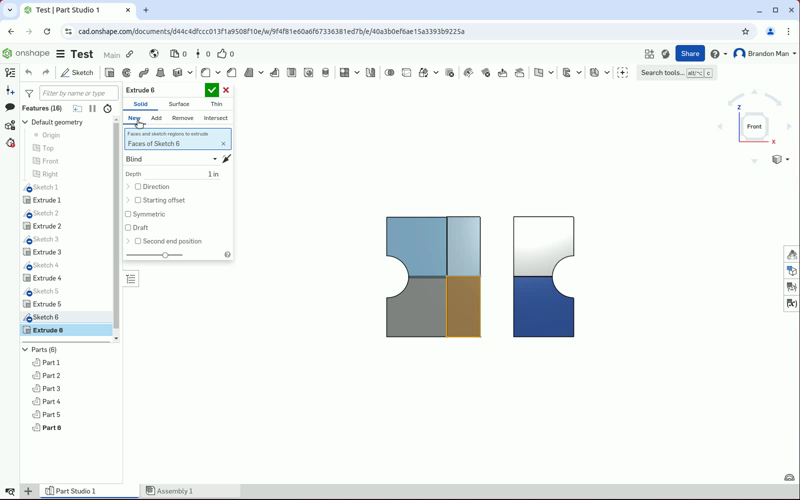
click(137, 120)
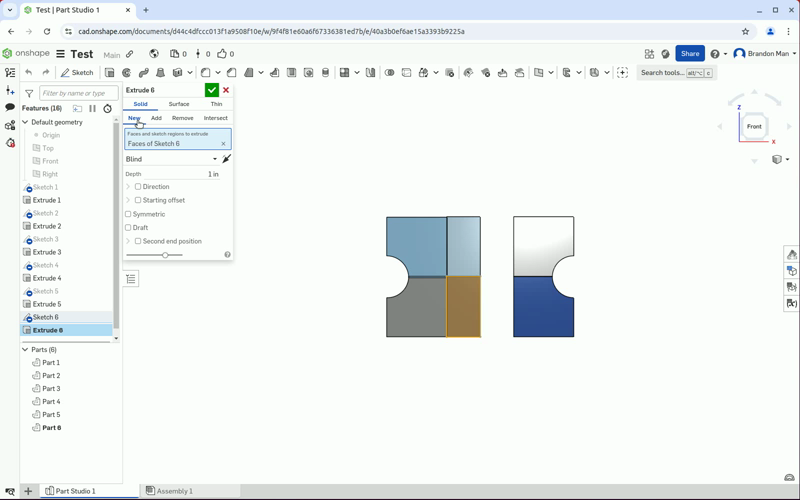
key(tab, 4)
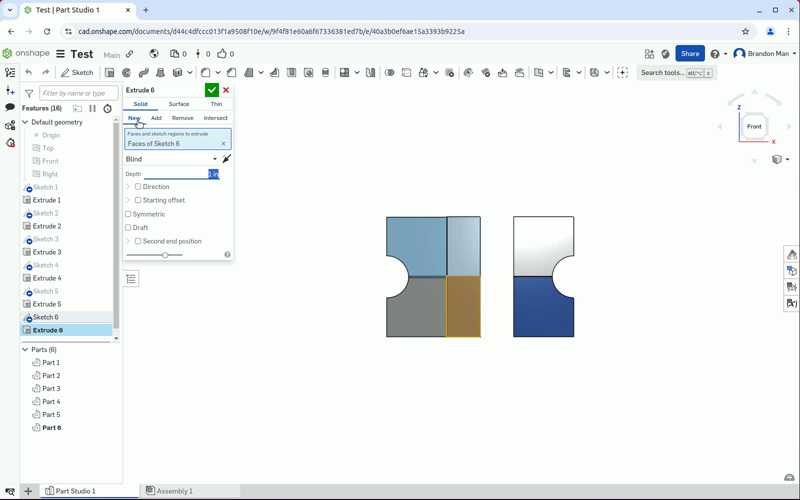
text(-10.832)
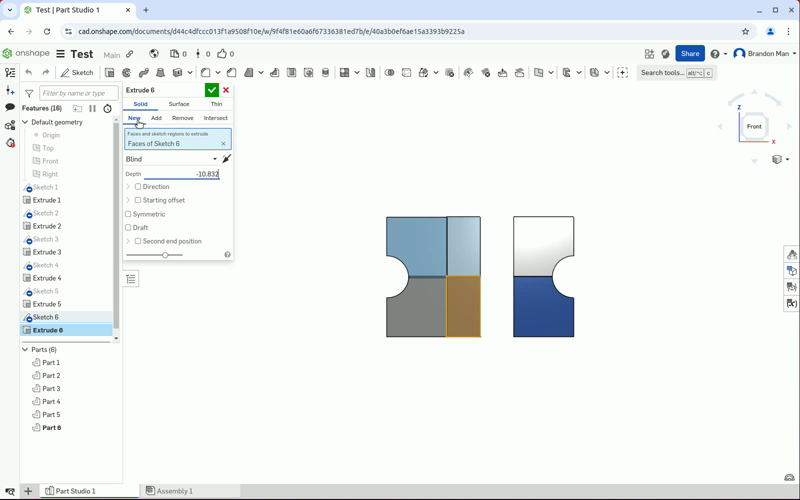
key(enter)
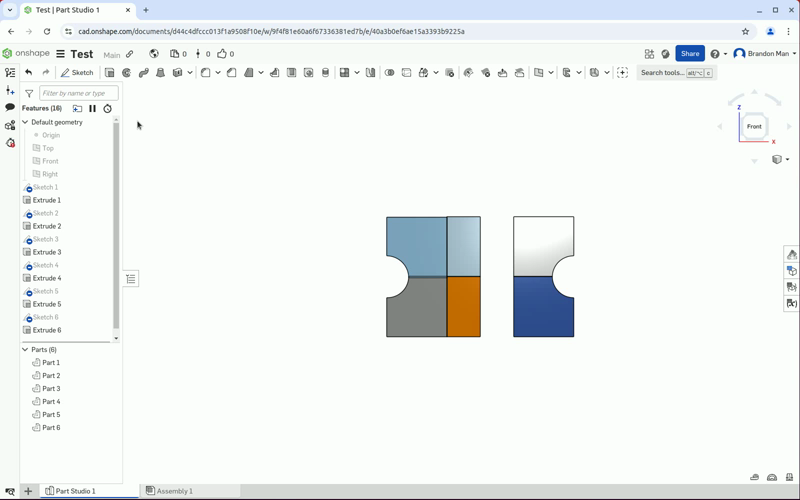
key(shift+h)
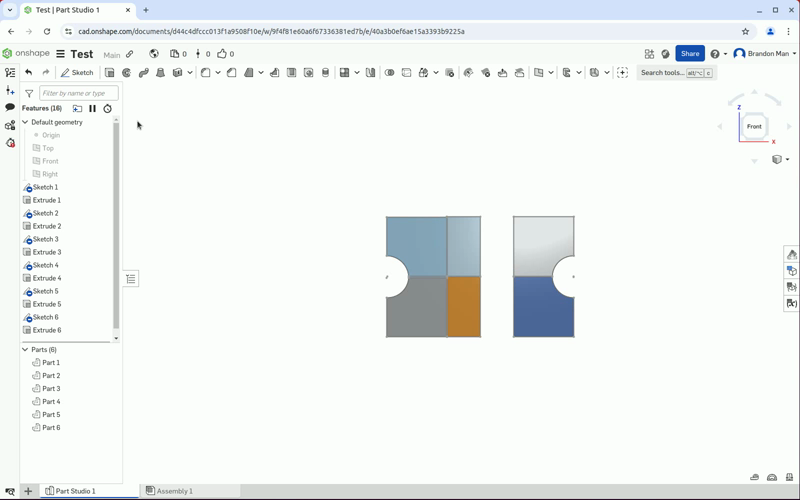
key(shift+h)
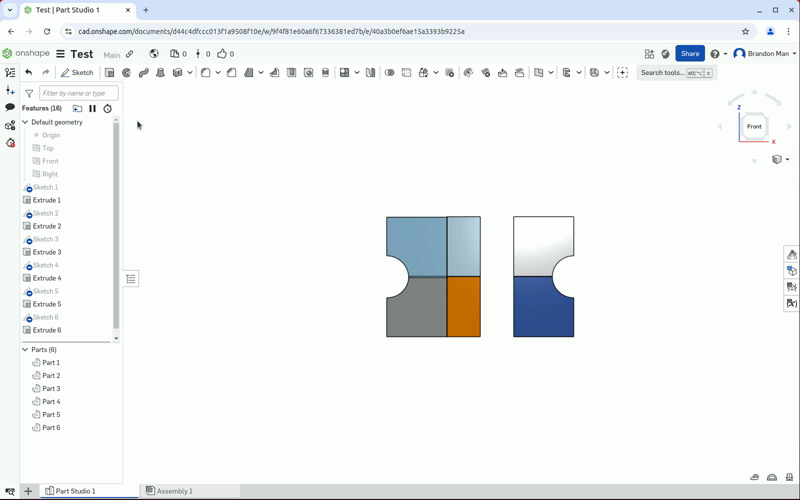
mouse_move(69, 189)
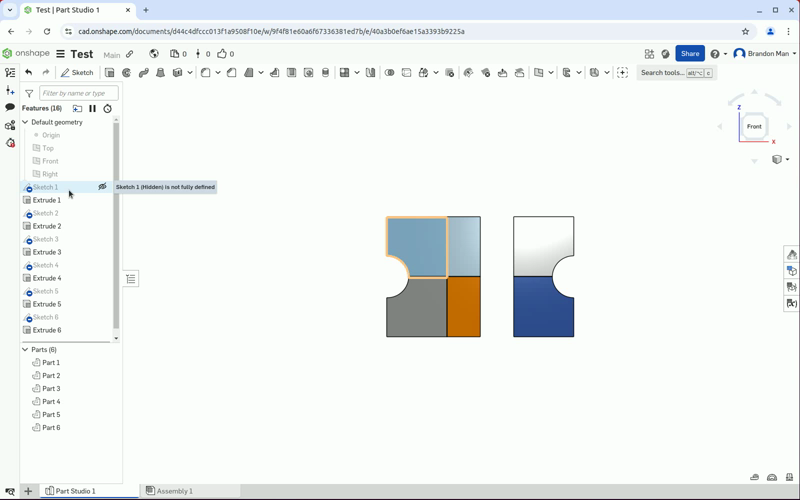
click(69, 189)
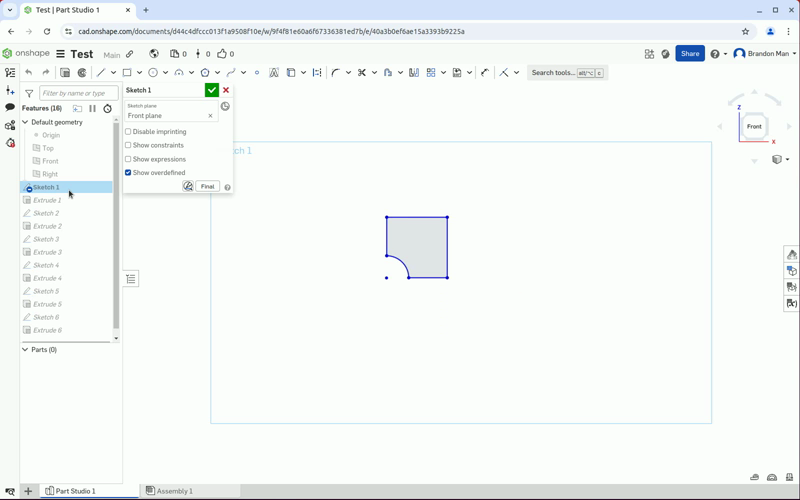
mouse_move(229, 92)
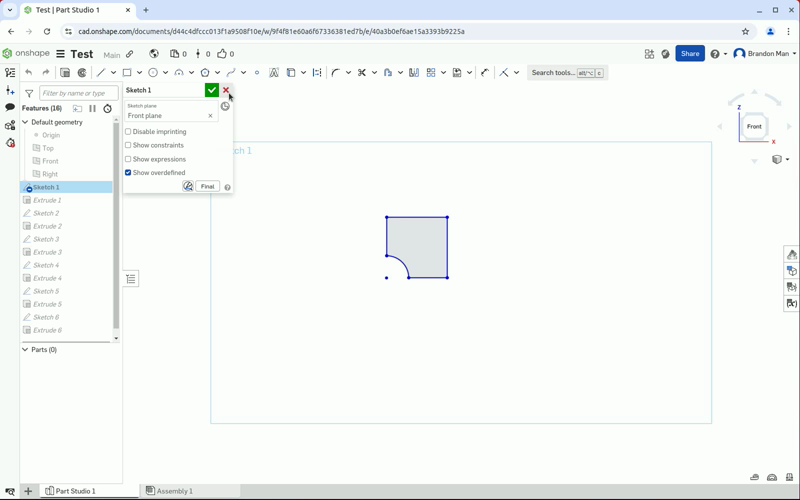
click(229, 92)
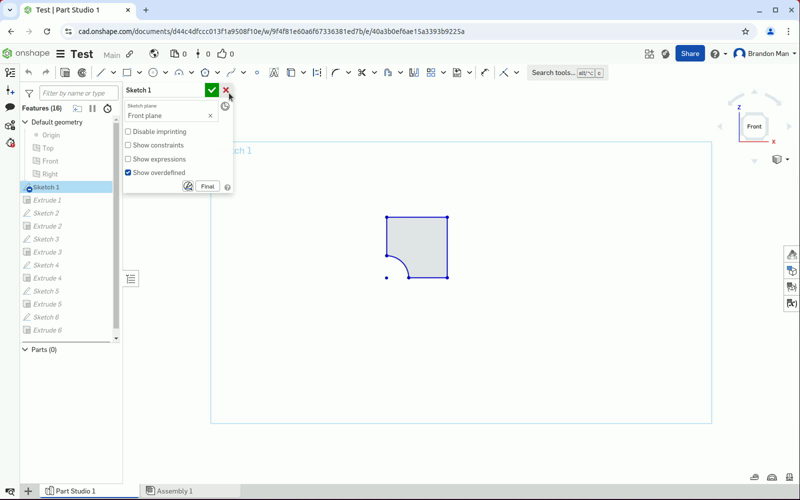
key(shift+s)
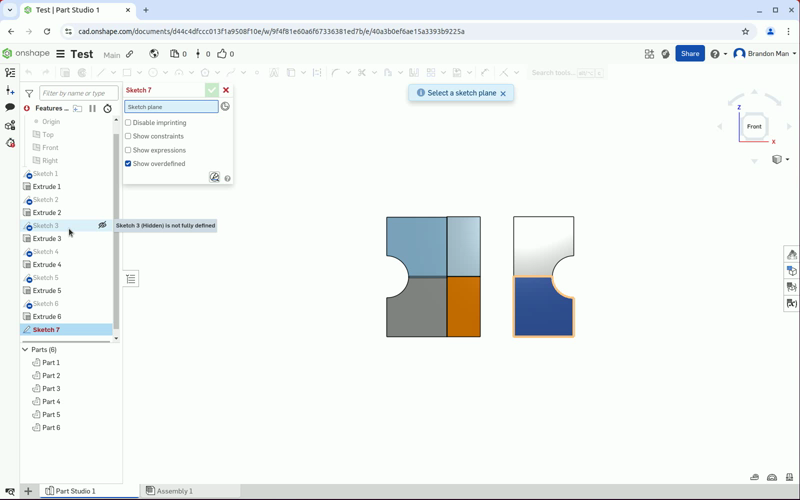
scroll(3)
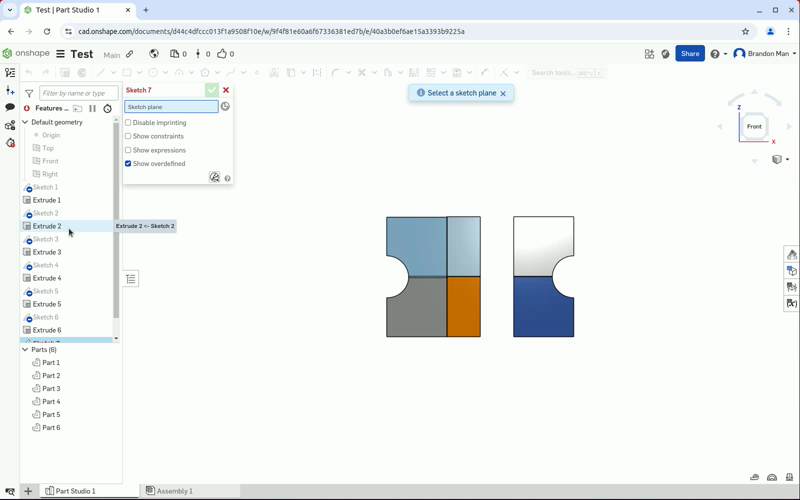
mouse_move(69, 163)
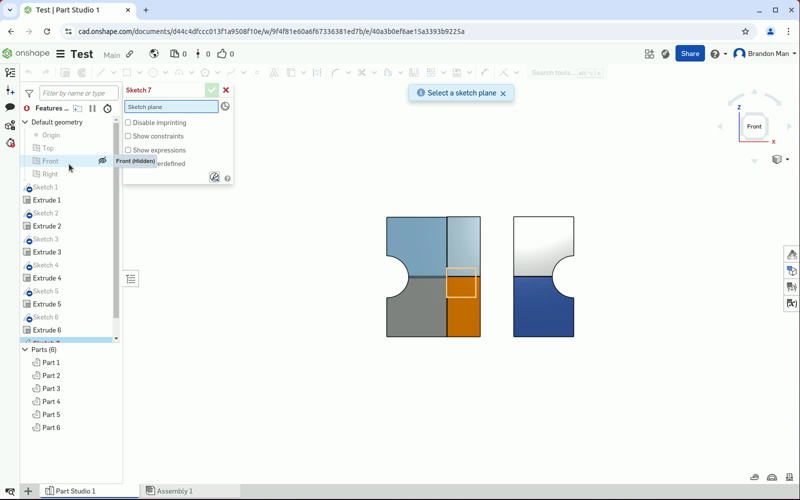
click(69, 163)
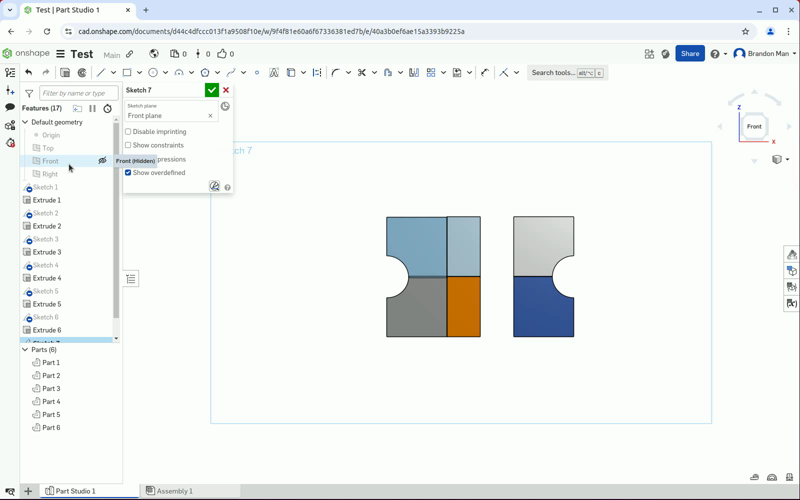
mouse_move(73, 352)
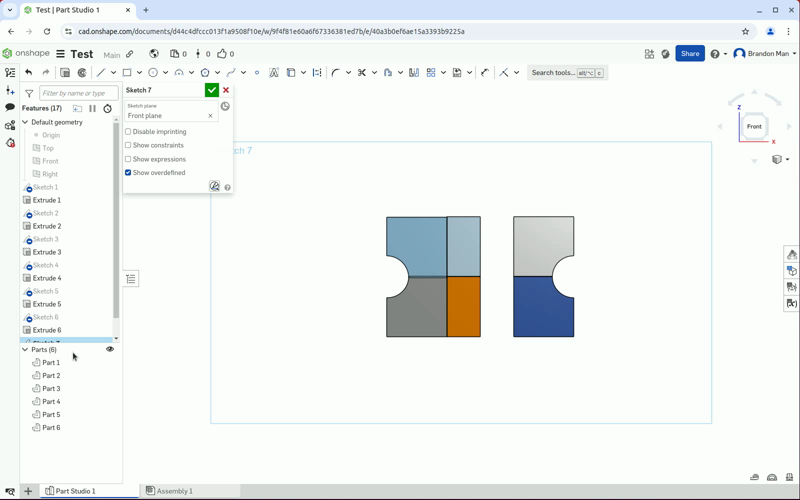
key(y)
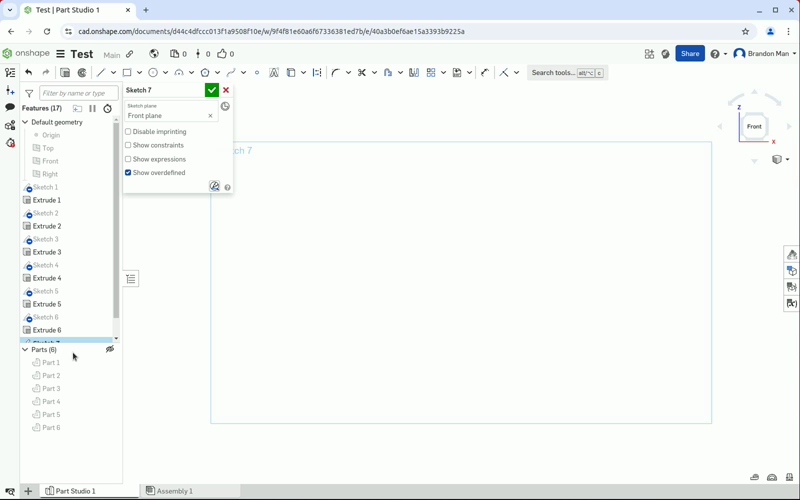
key(l)
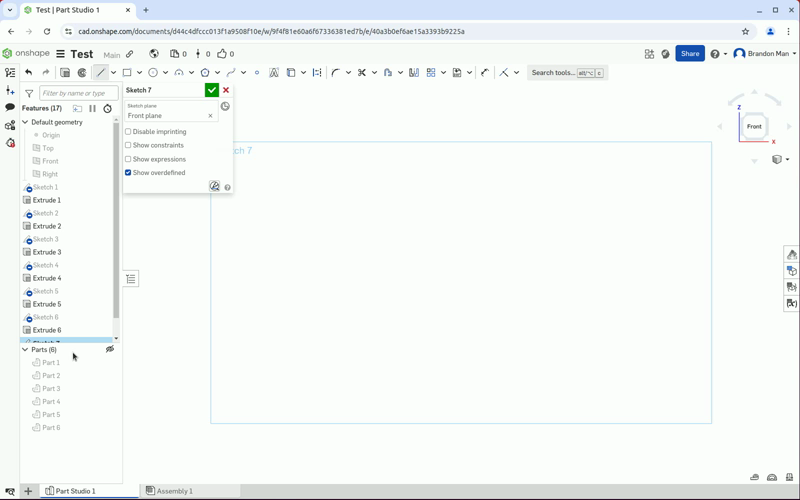
key_down(shift)
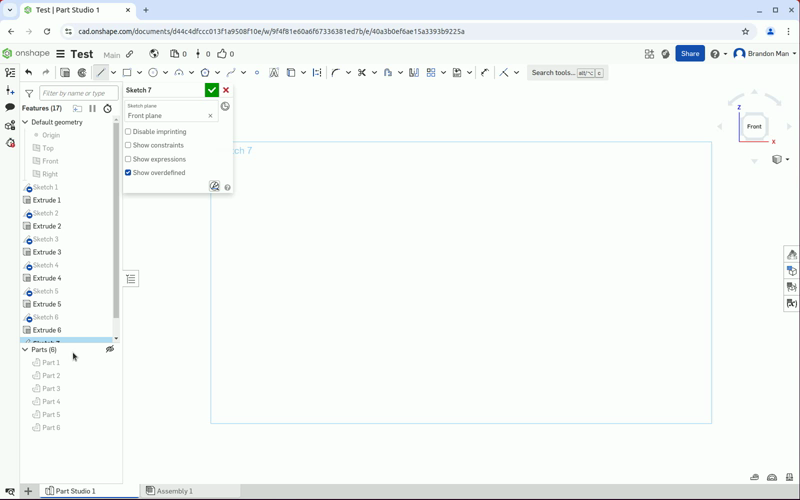
mouse_move(480, 336)
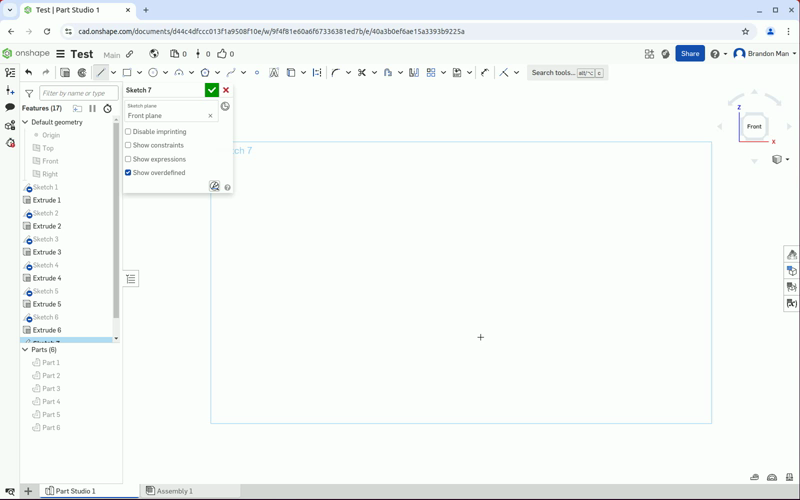
click(480, 336)
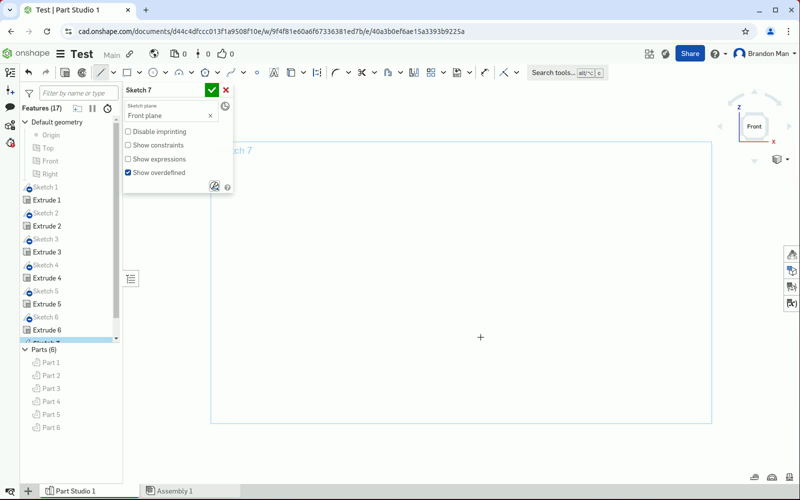
key_up(shift)
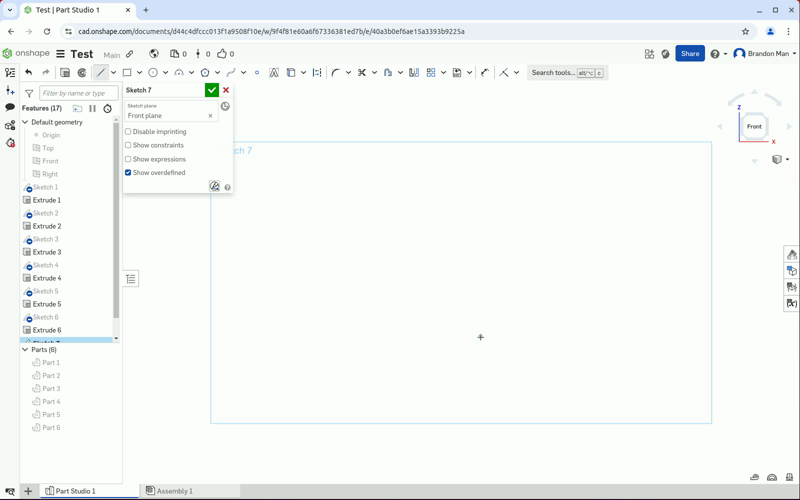
key_down(shift)
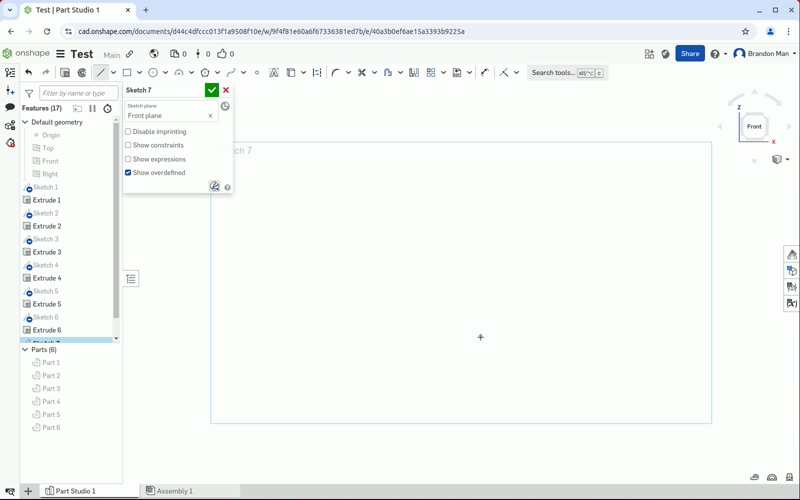
mouse_move(510, 336)
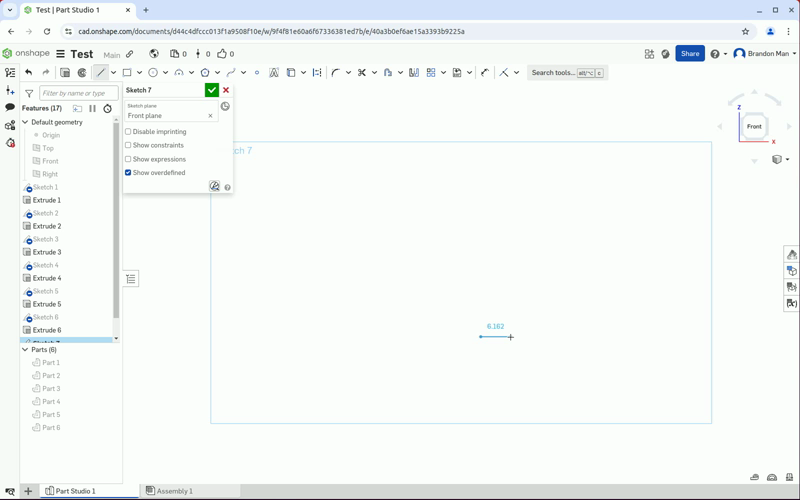
mouse_move(514, 336)
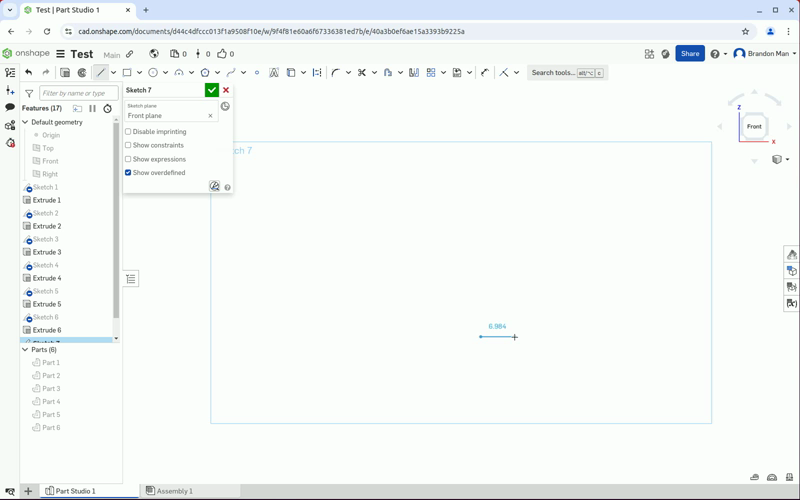
click(514, 336)
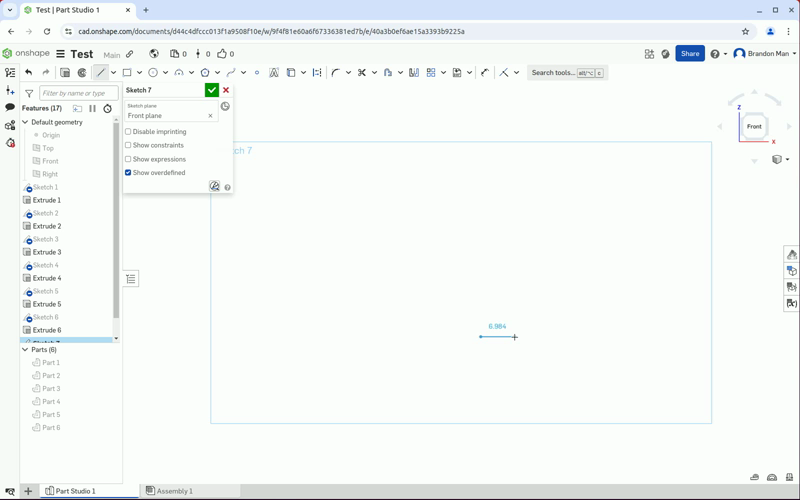
key_up(shift)
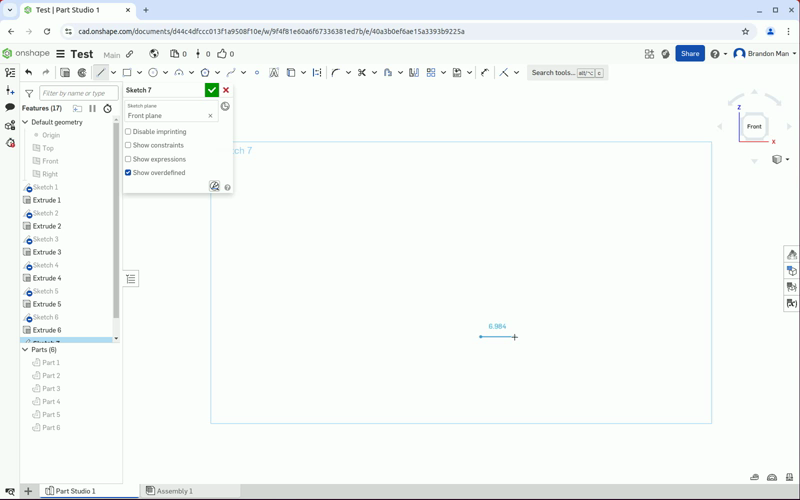
key_down(shift)
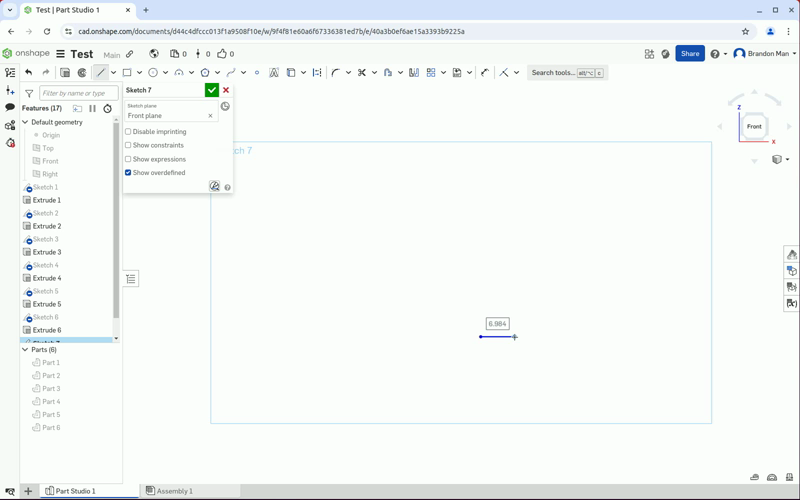
mouse_move(514, 276)
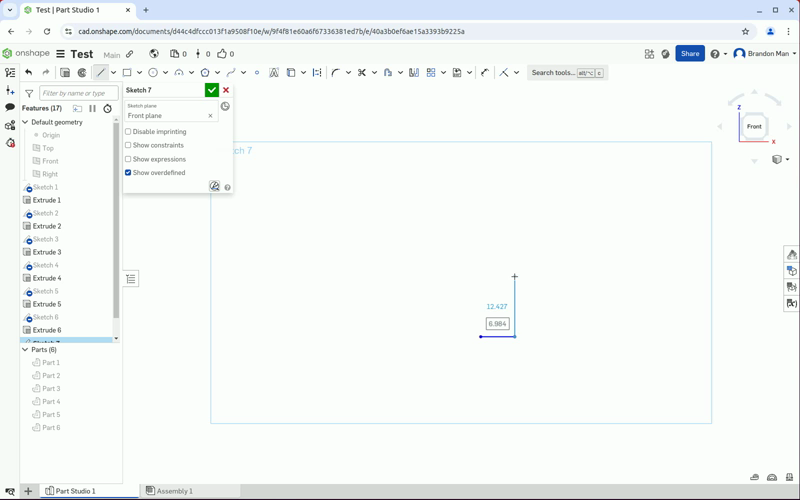
click(514, 276)
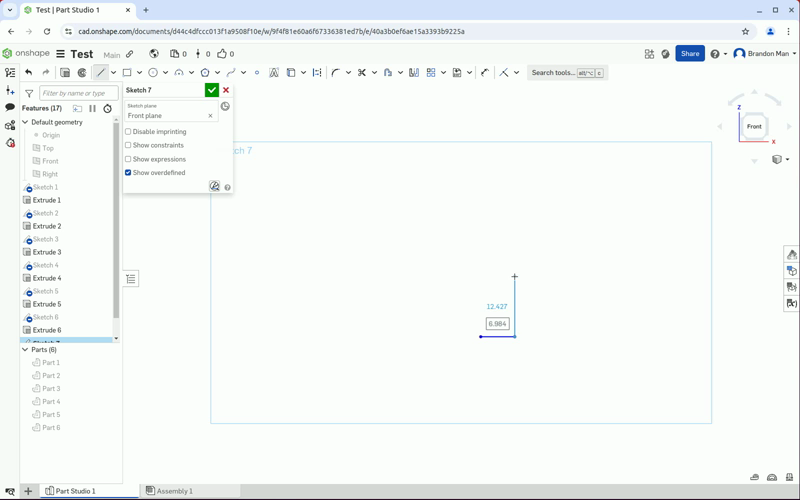
key_up(shift)
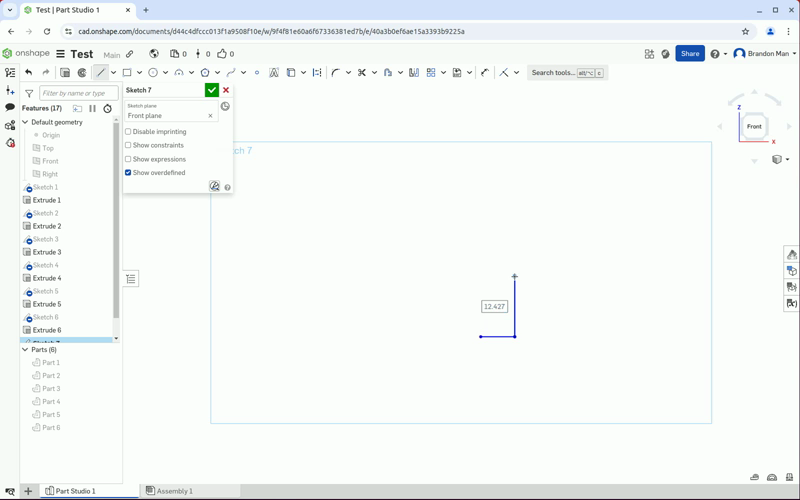
key_down(shift)
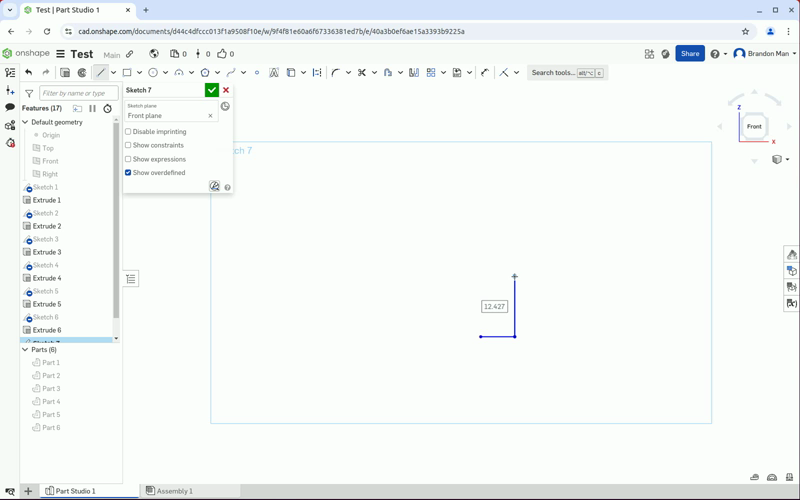
mouse_move(544, 276)
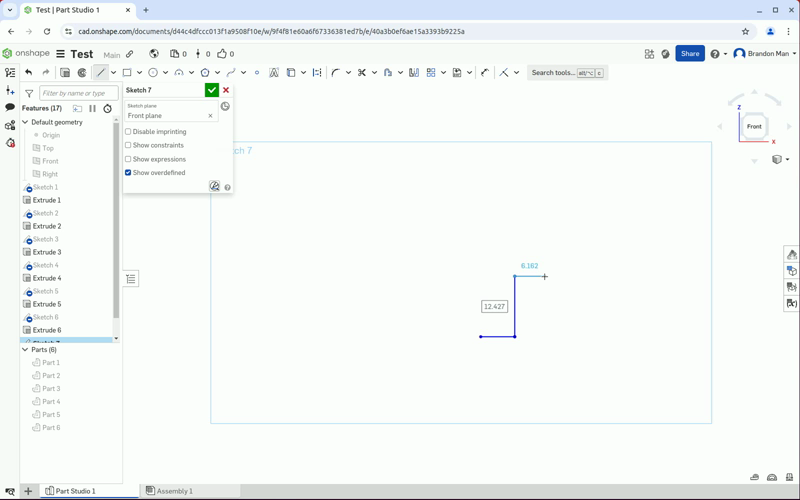
mouse_move(480, 276)
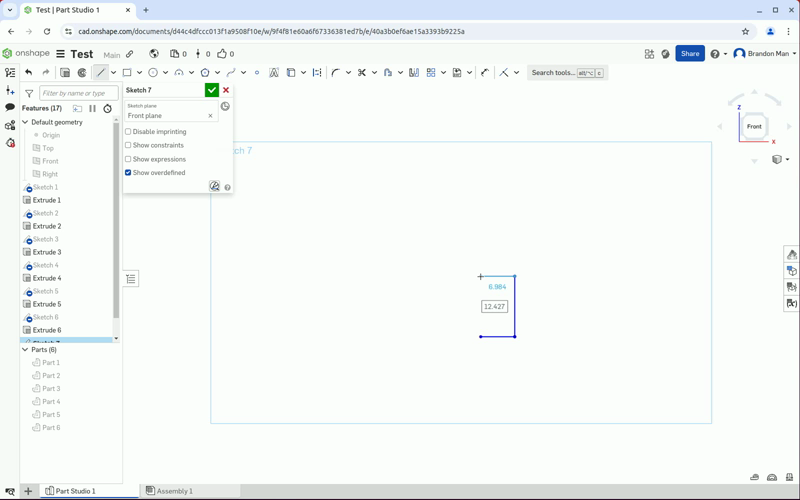
click(480, 276)
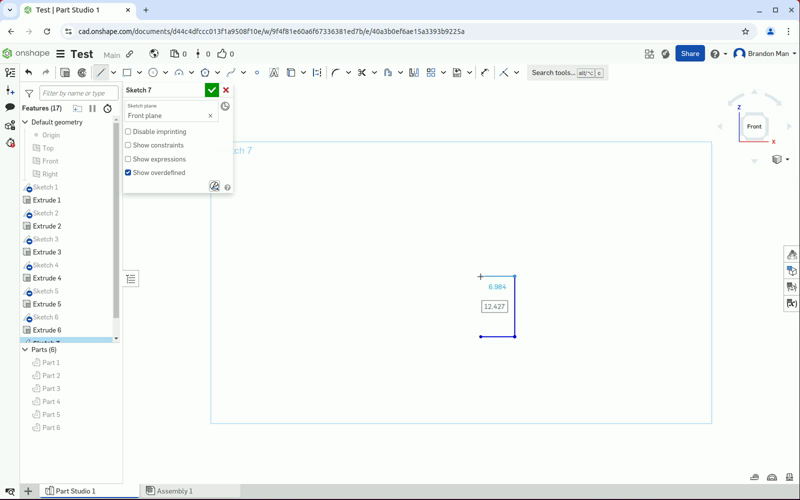
key_up(shift)
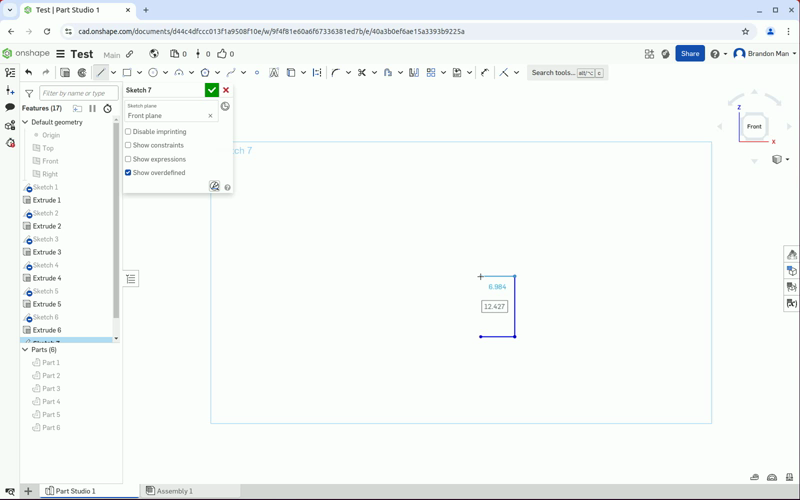
key_down(shift)
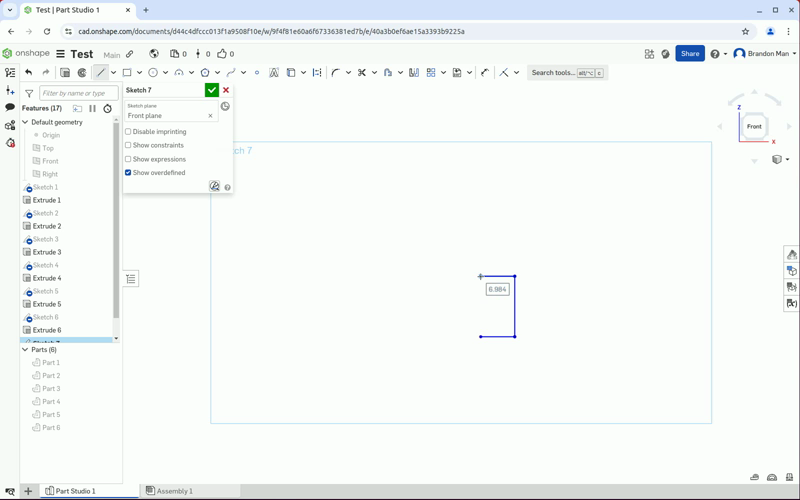
mouse_move(480, 336)
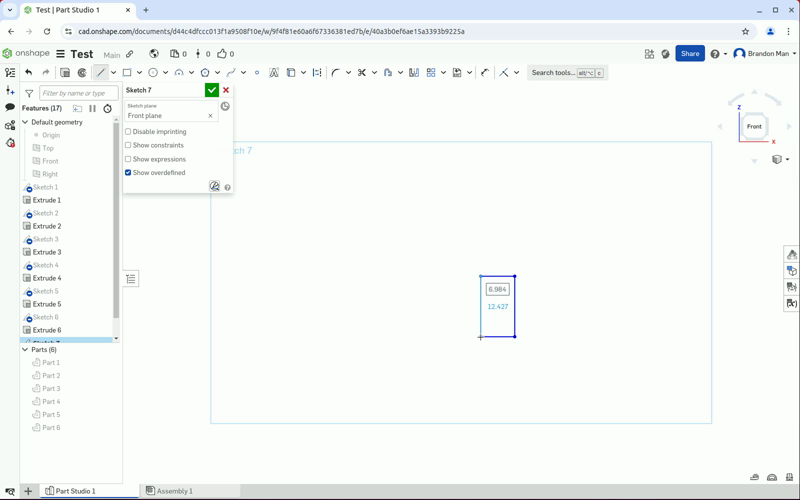
key_up(shift)
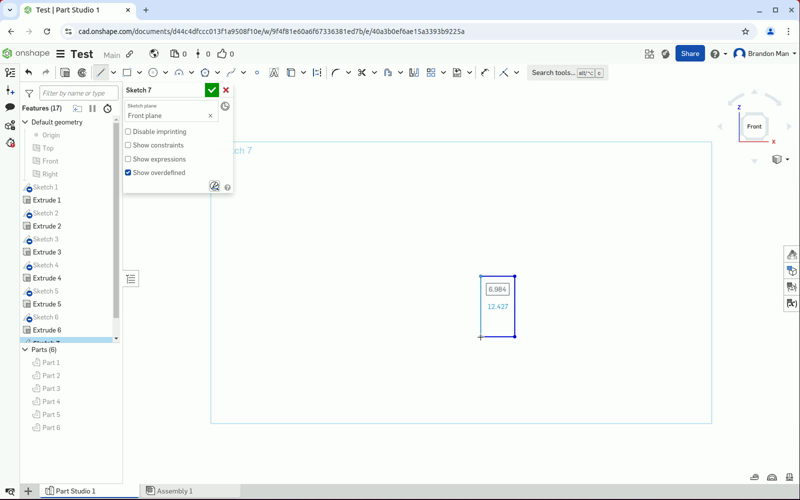
click(480, 336)
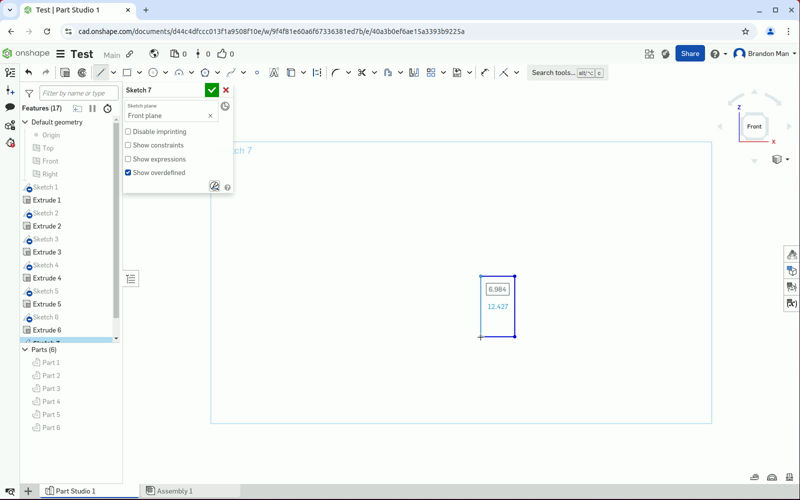
key(esc)
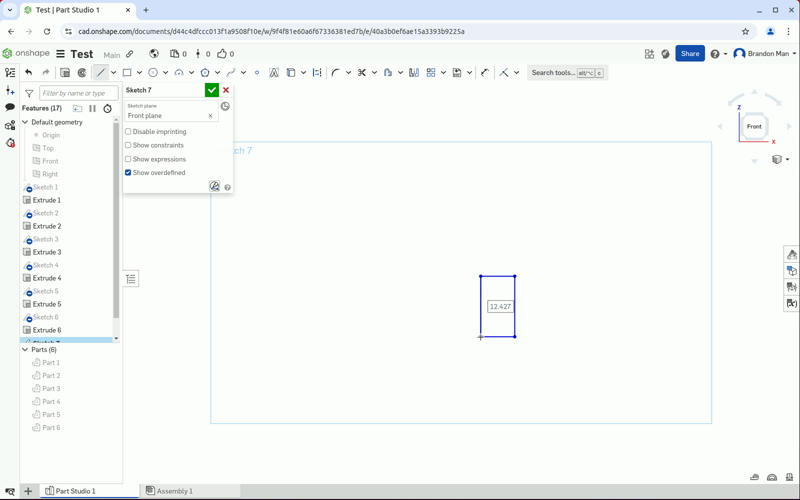
mouse_move(488, 303)
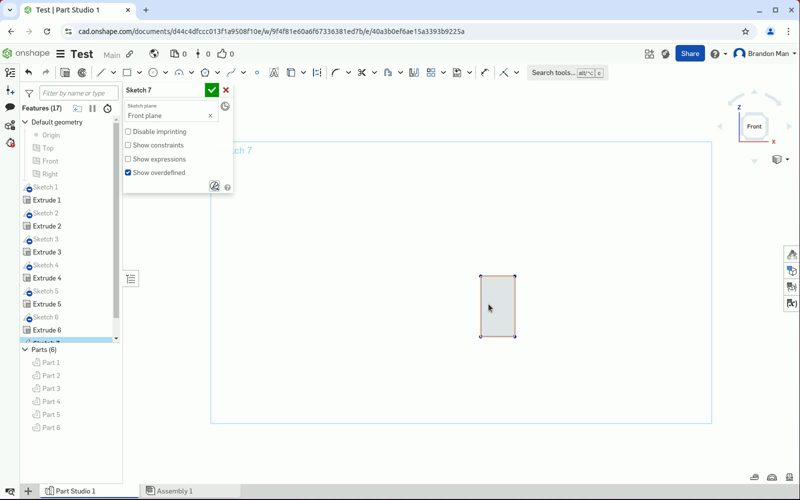
click(488, 303)
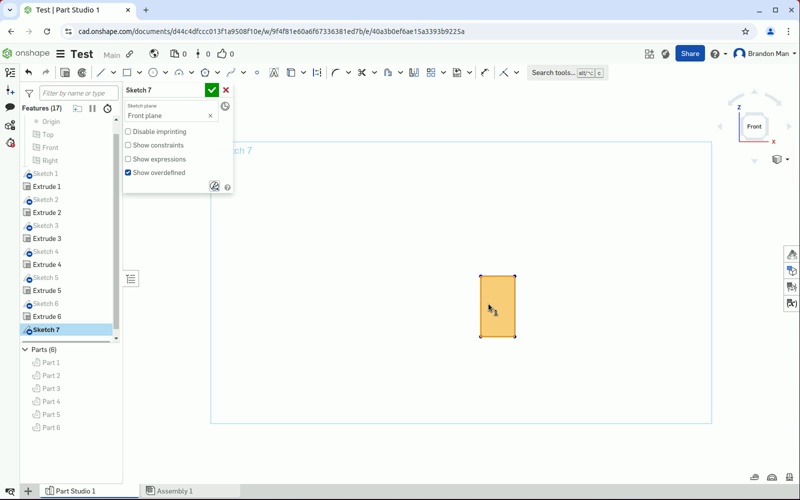
mouse_move(73, 352)
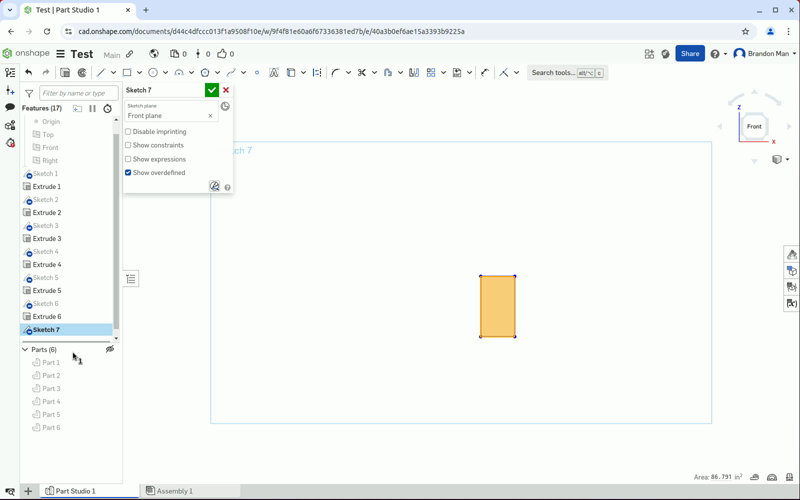
key(shift+y)
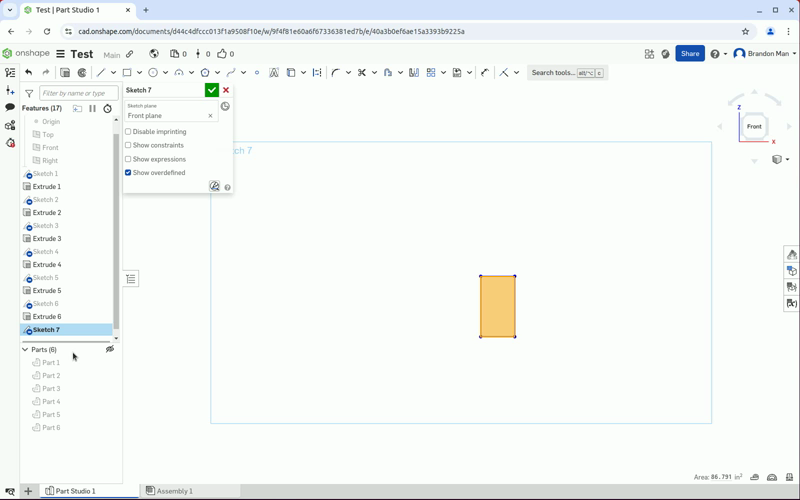
key(shift+e)
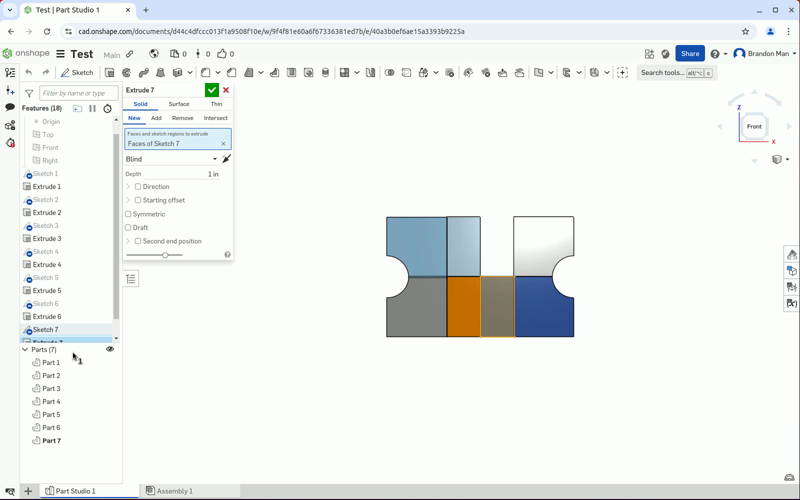
mouse_move(143, 106)
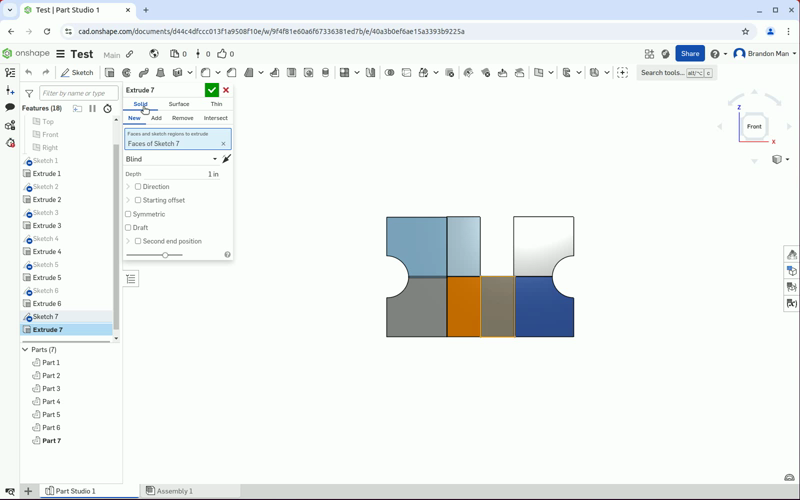
click(143, 106)
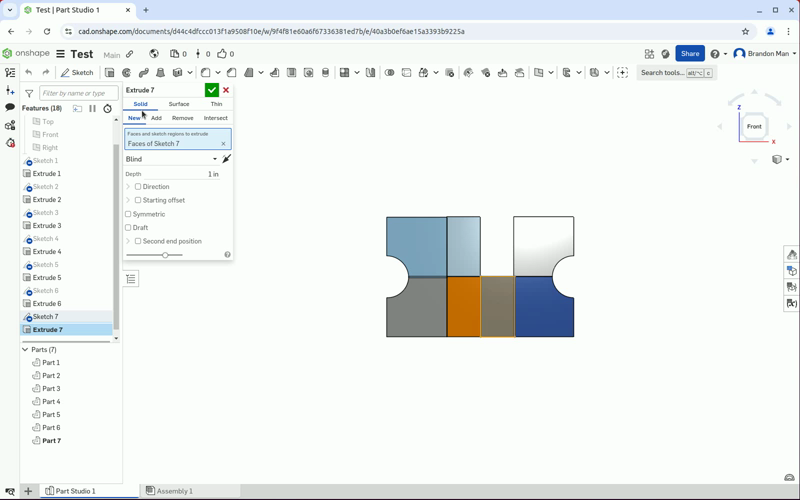
mouse_move(137, 120)
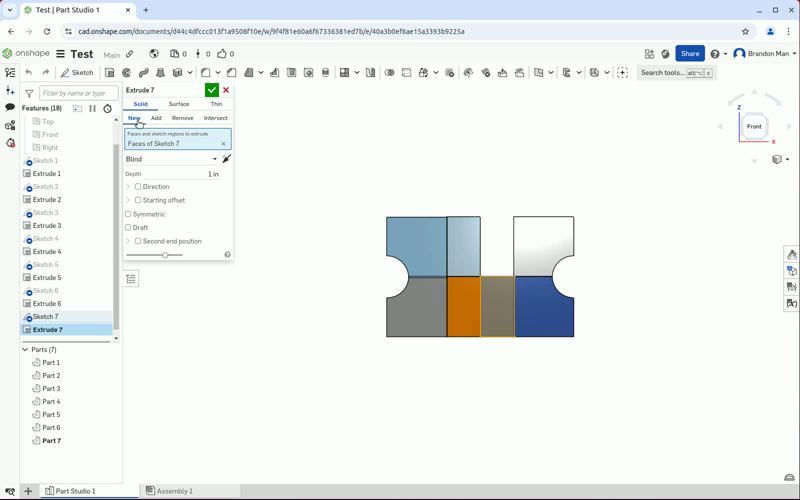
click(137, 120)
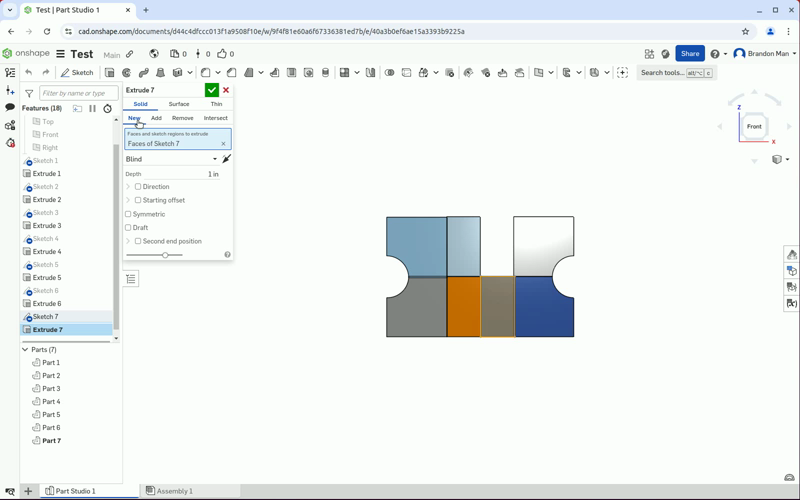
key(tab, 4)
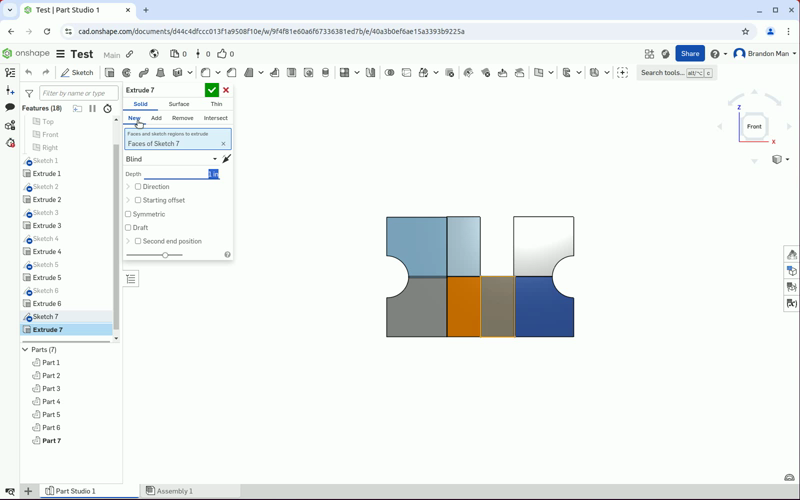
text(-10.832)
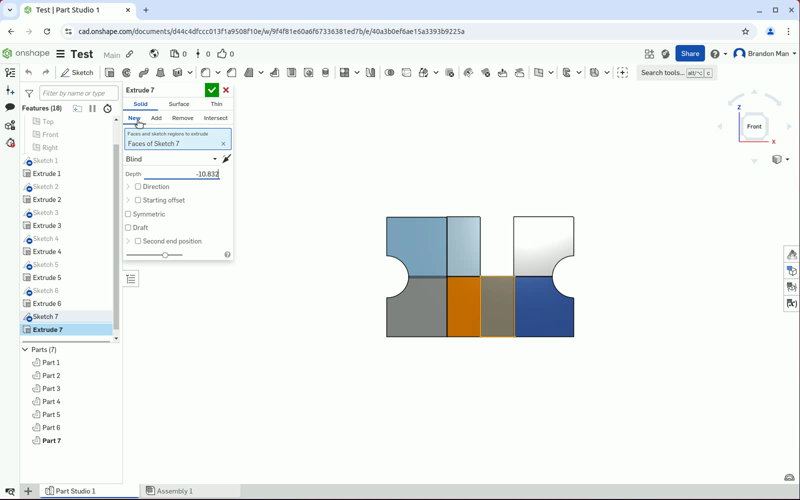
key(enter)
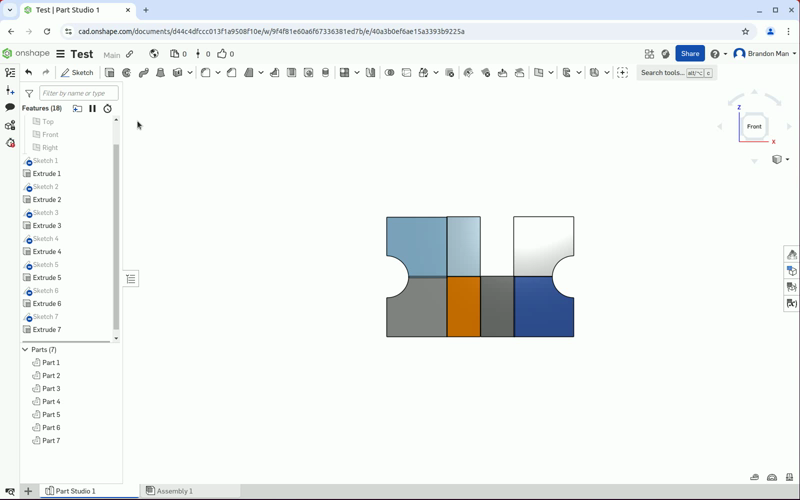
key(shift+h)
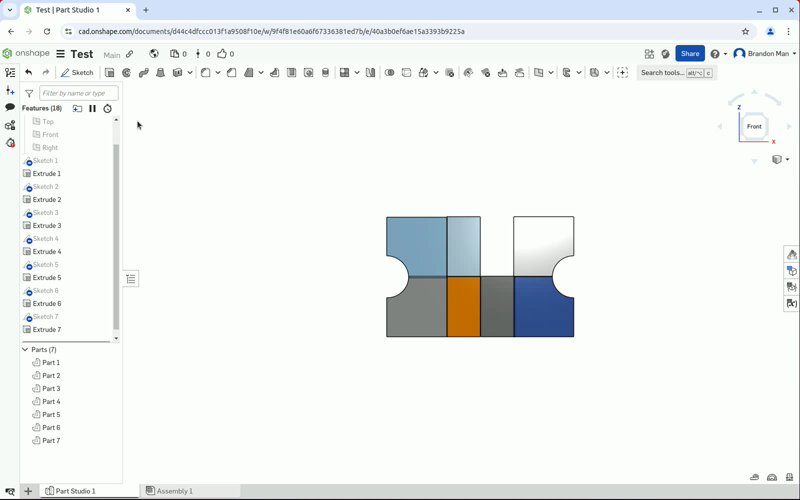
key(shift+h)
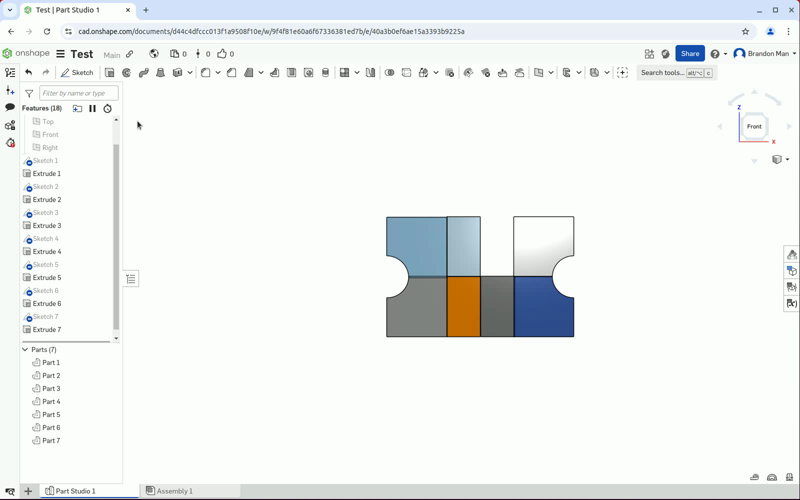
mouse_move(69, 163)
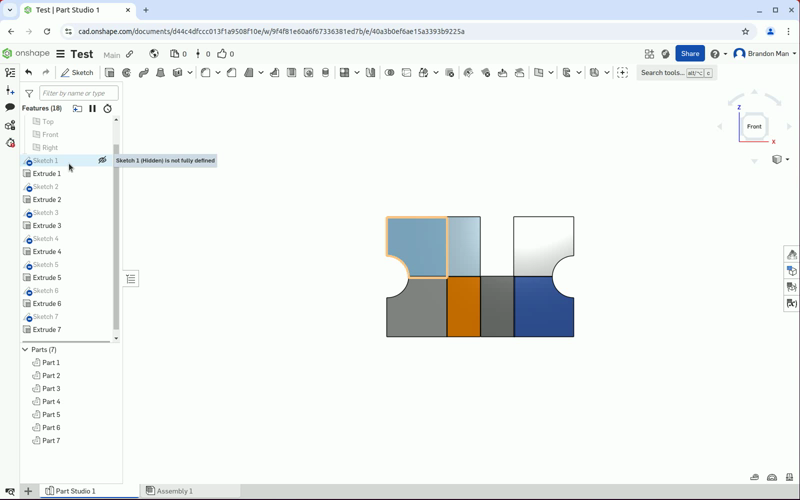
click(69, 163)
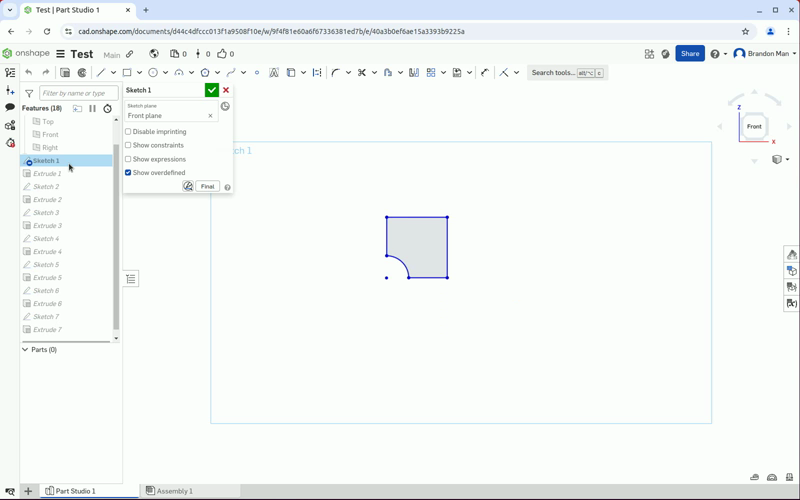
mouse_move(229, 92)
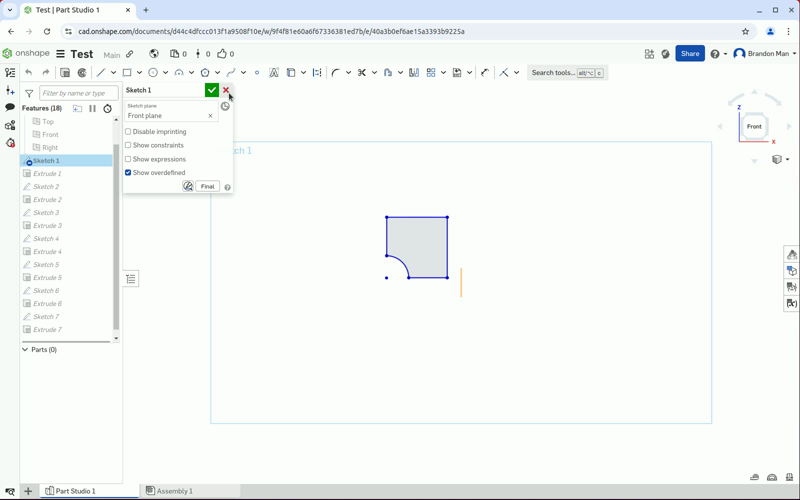
click(229, 92)
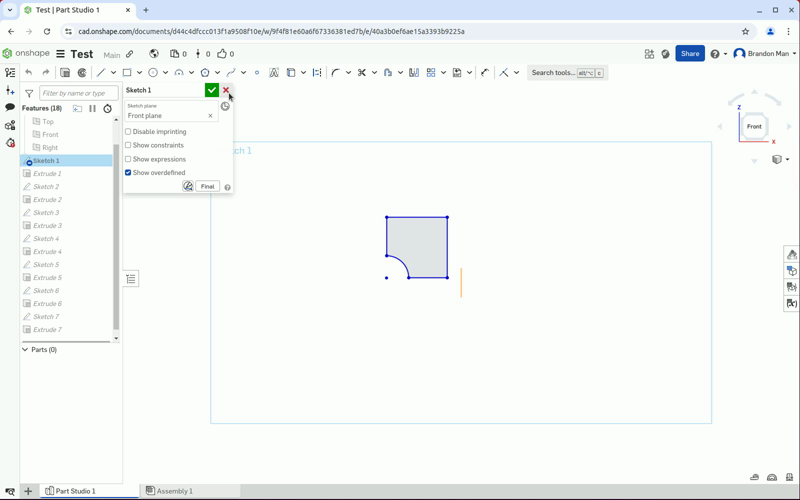
key(shift+s)
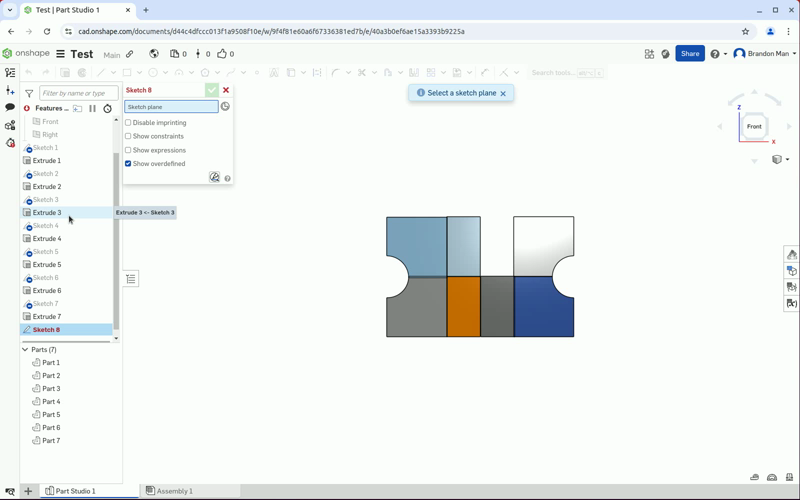
scroll(3)
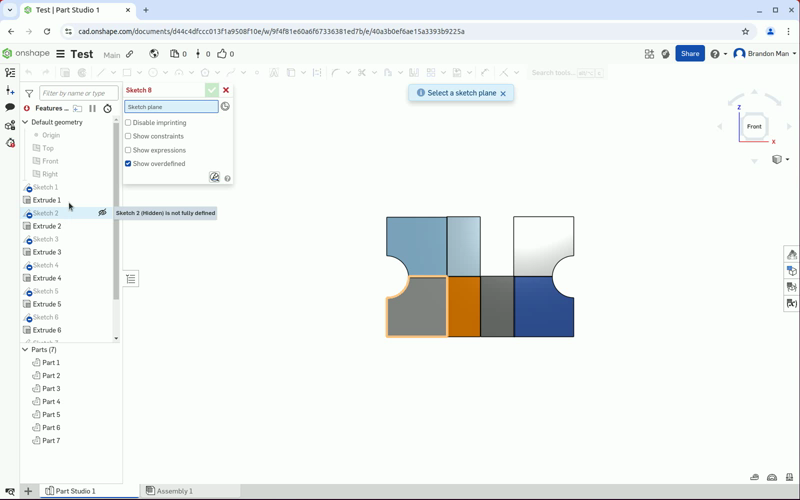
mouse_move(69, 163)
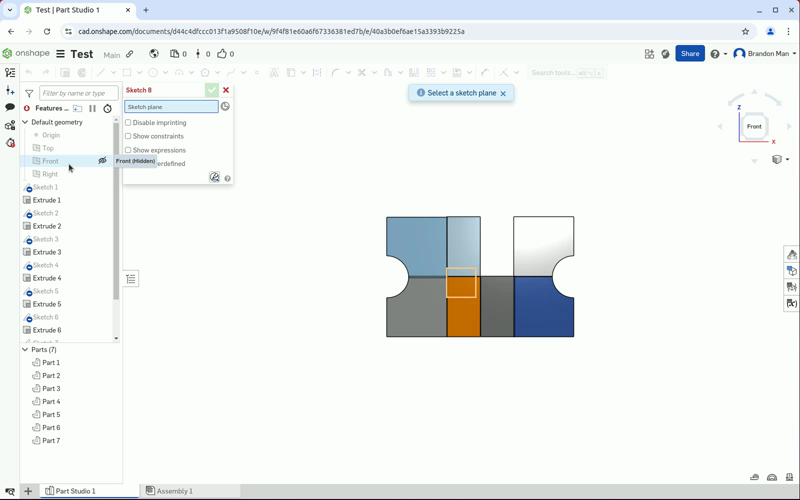
click(69, 163)
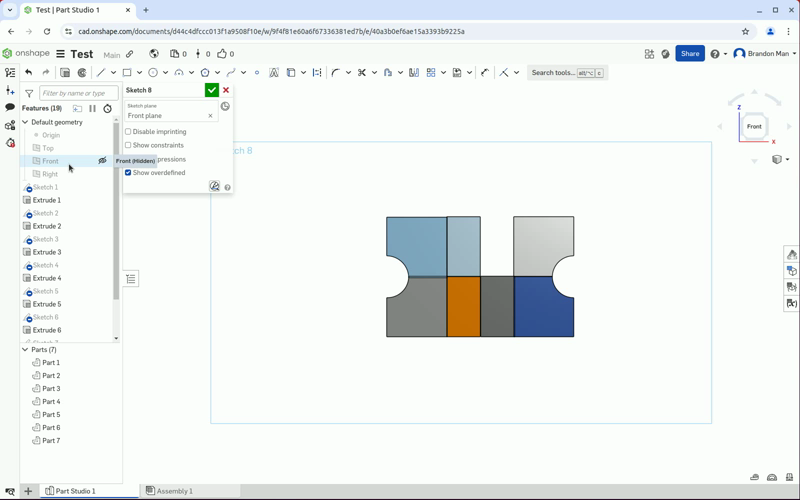
mouse_move(73, 352)
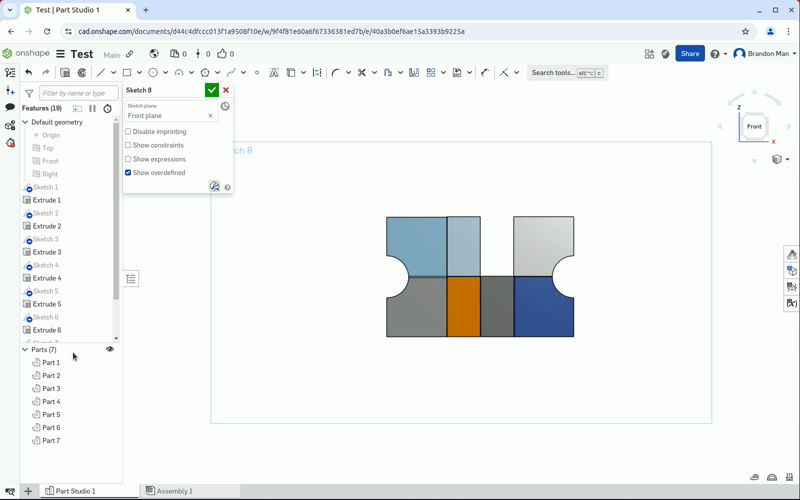
key(y)
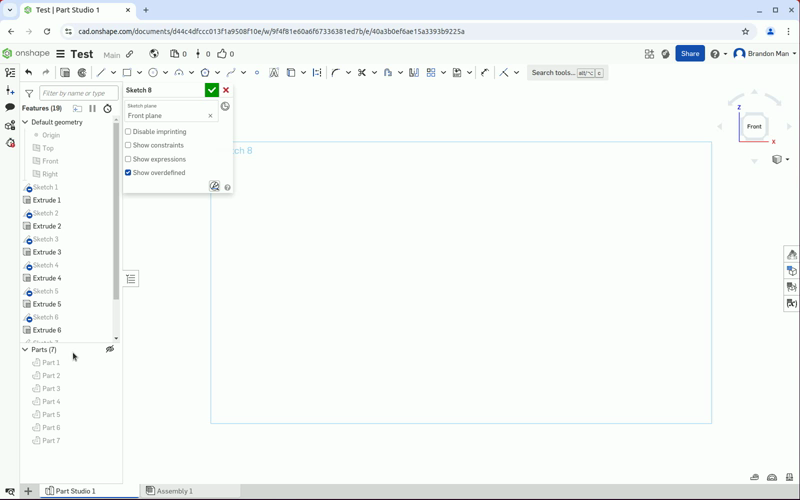
key(l)
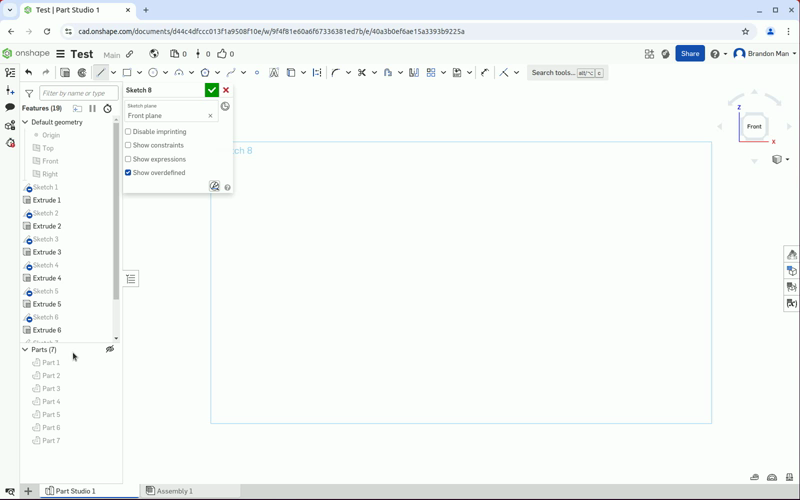
key_down(shift)
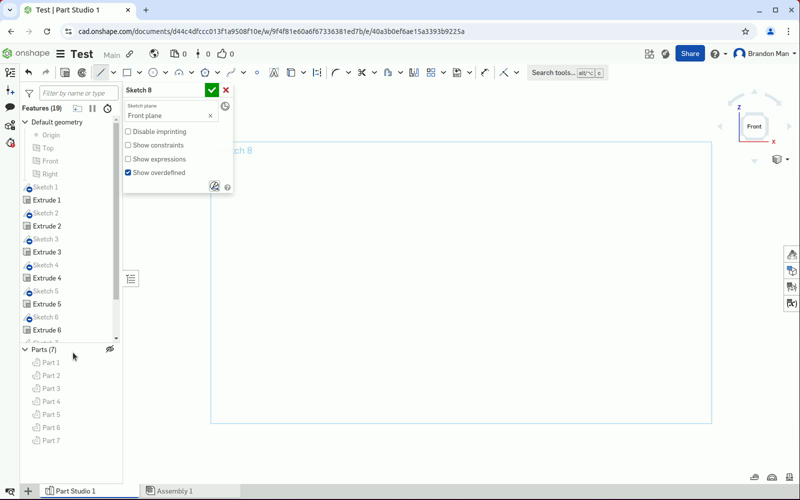
mouse_move(480, 276)
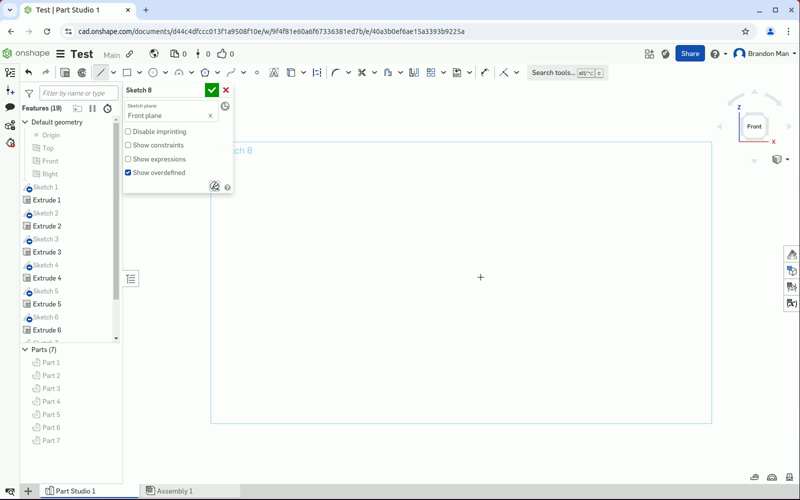
click(480, 276)
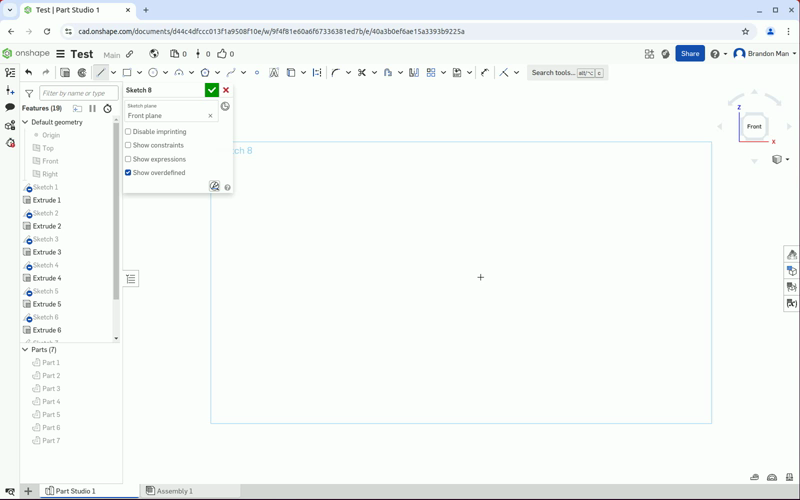
key_up(shift)
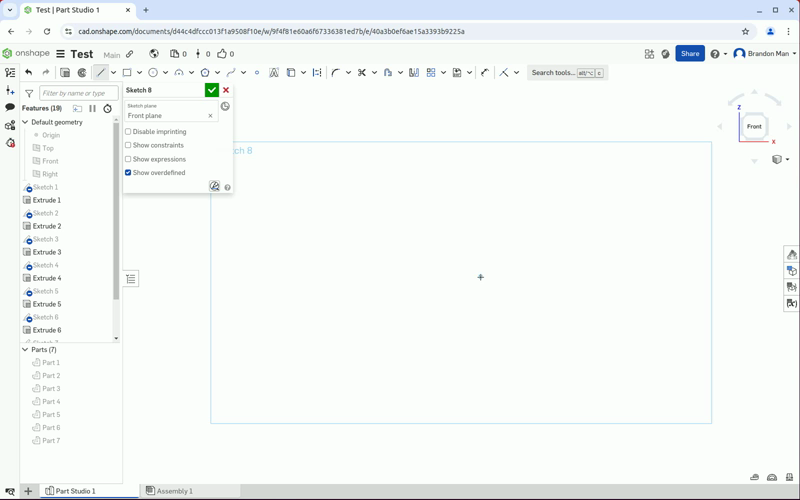
key_down(shift)
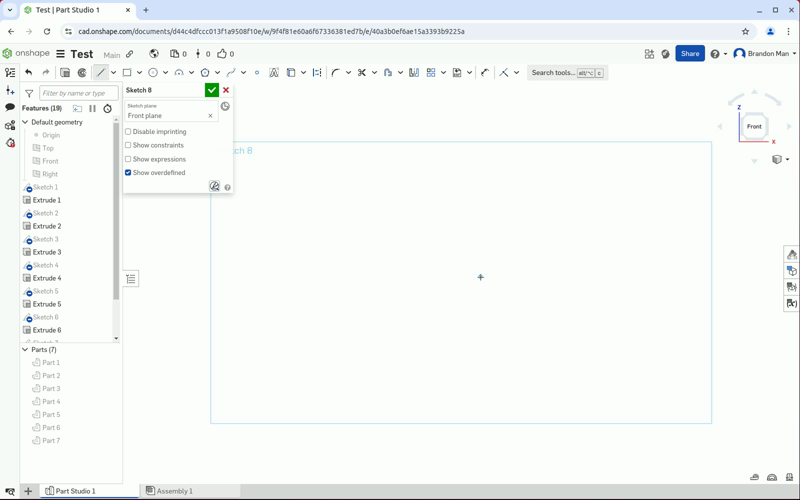
mouse_move(510, 276)
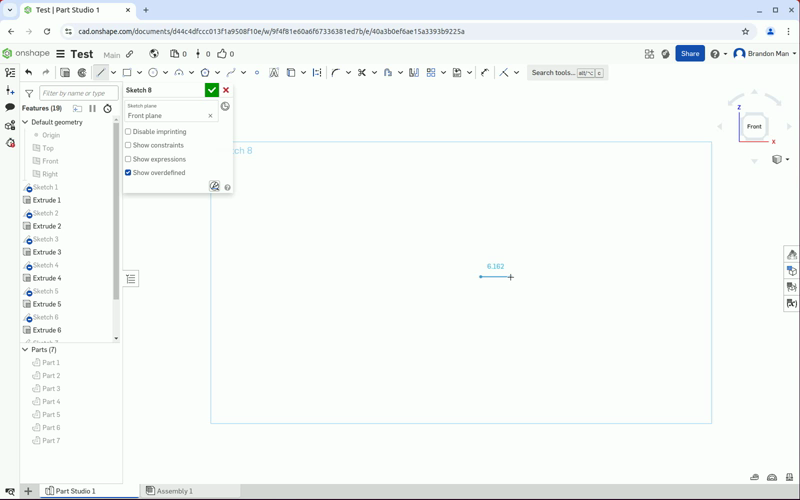
mouse_move(514, 276)
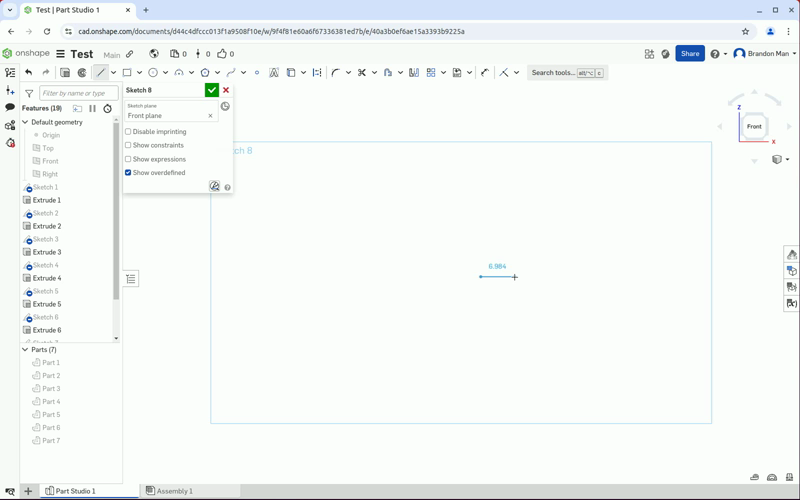
click(514, 276)
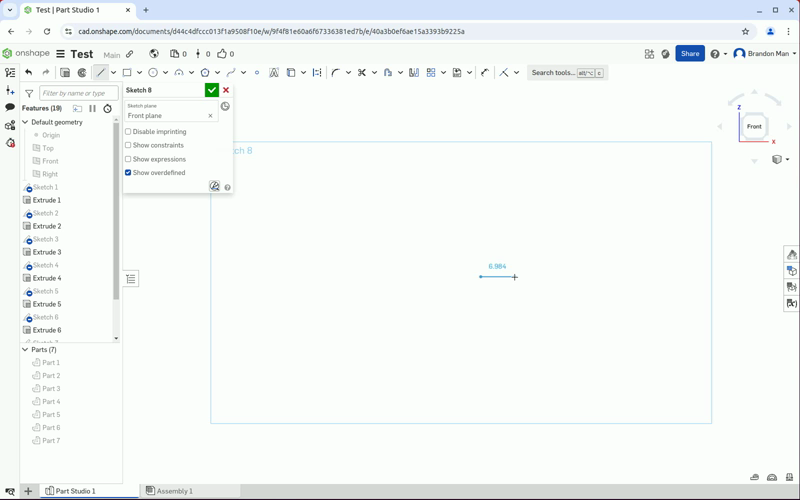
key_up(shift)
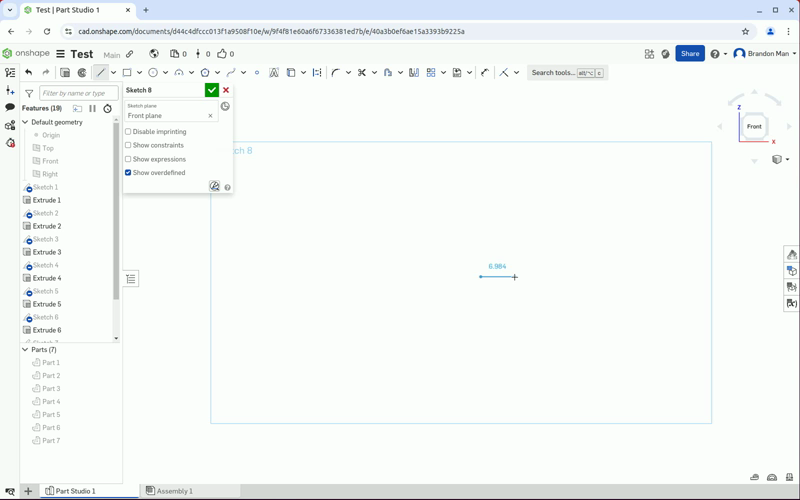
key_down(shift)
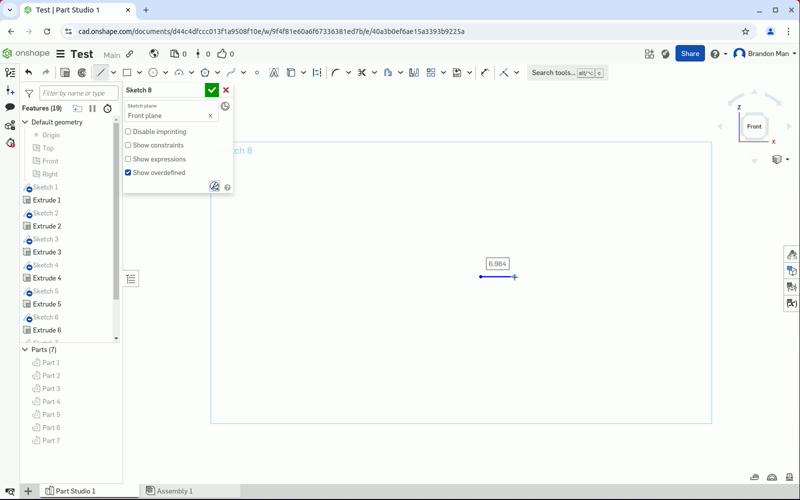
mouse_move(514, 216)
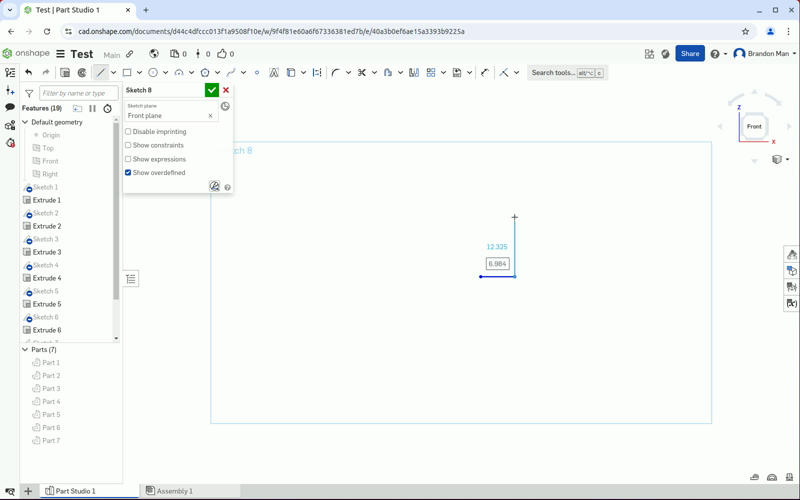
click(514, 216)
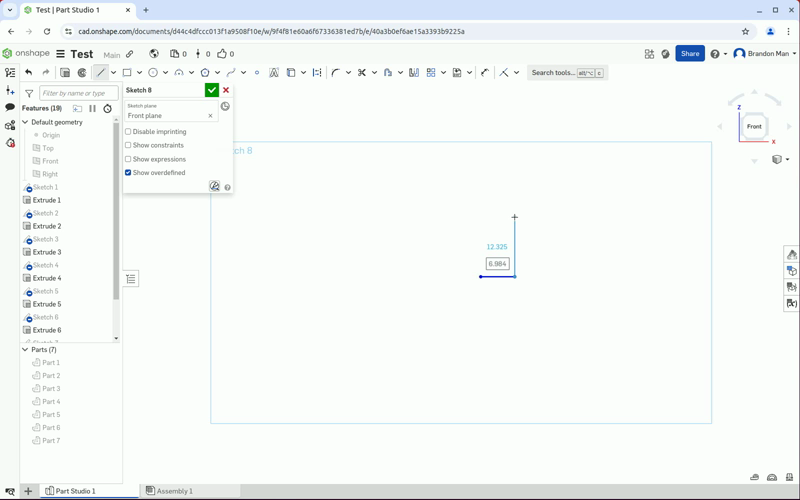
key_up(shift)
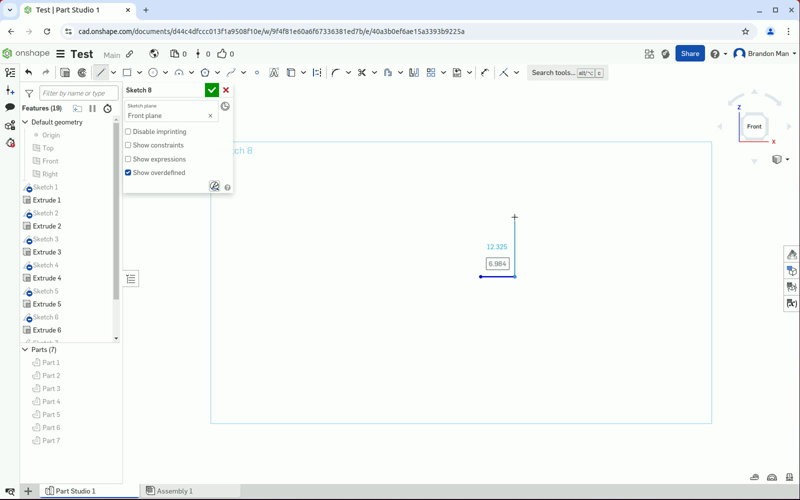
key_down(shift)
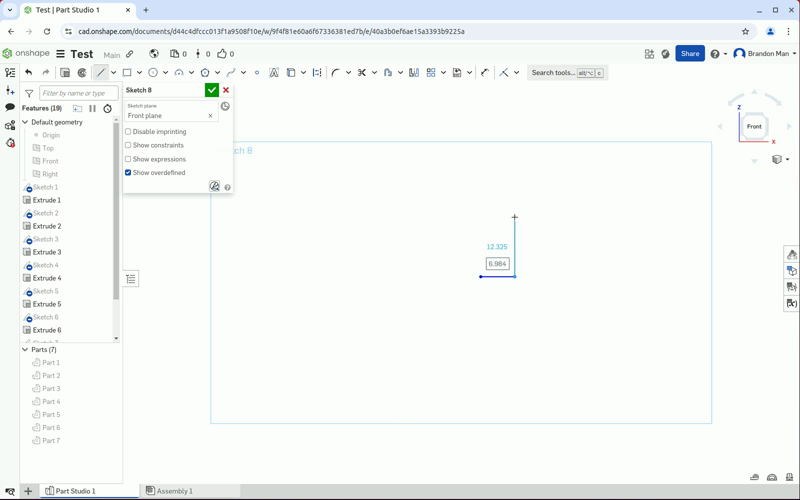
mouse_move(544, 216)
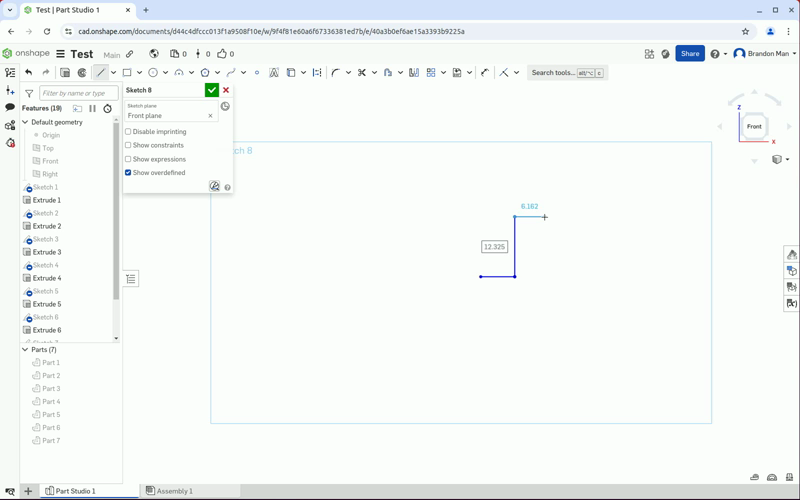
mouse_move(480, 216)
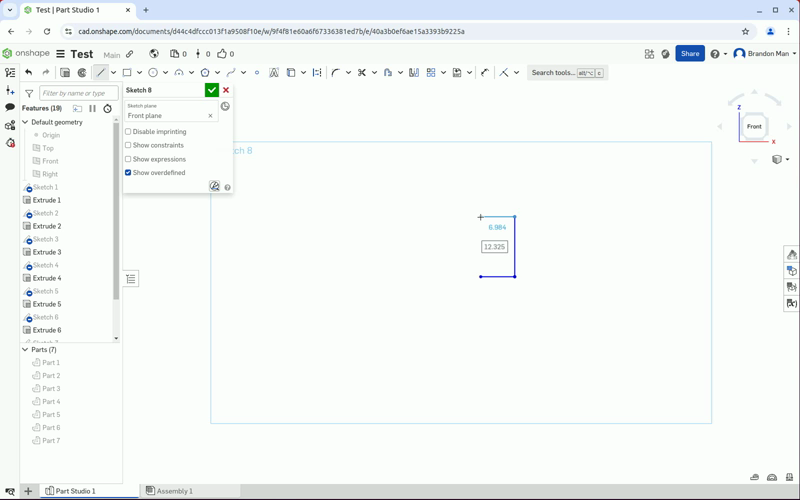
click(480, 216)
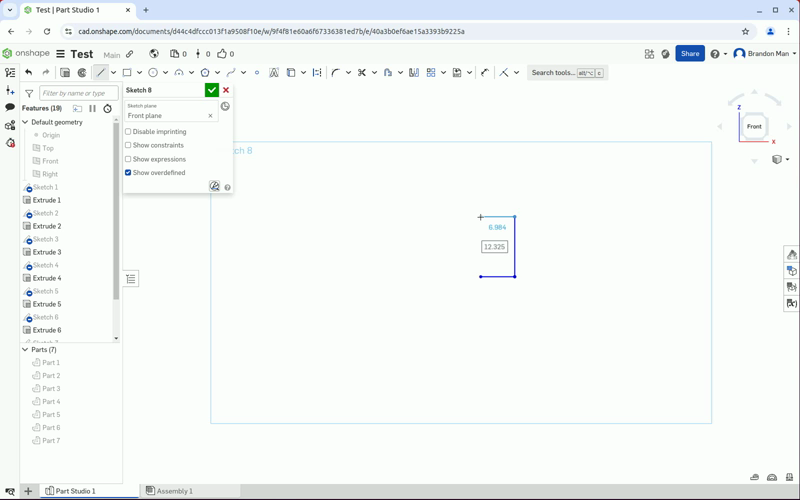
key_up(shift)
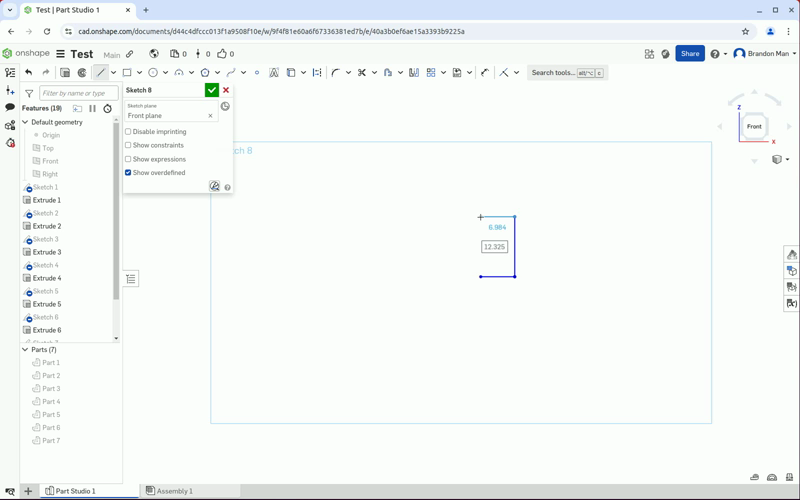
key_down(shift)
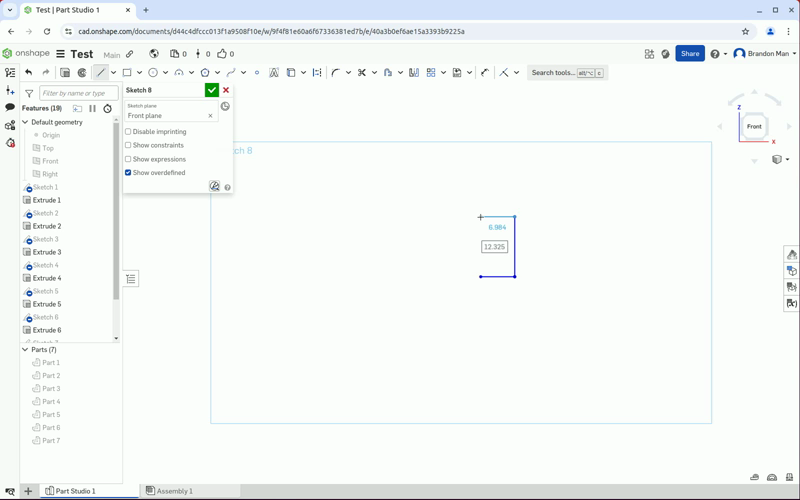
mouse_move(480, 276)
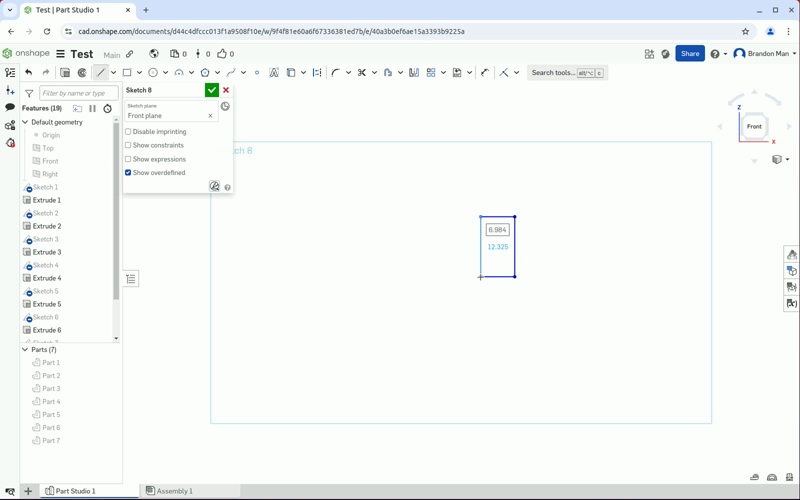
key_up(shift)
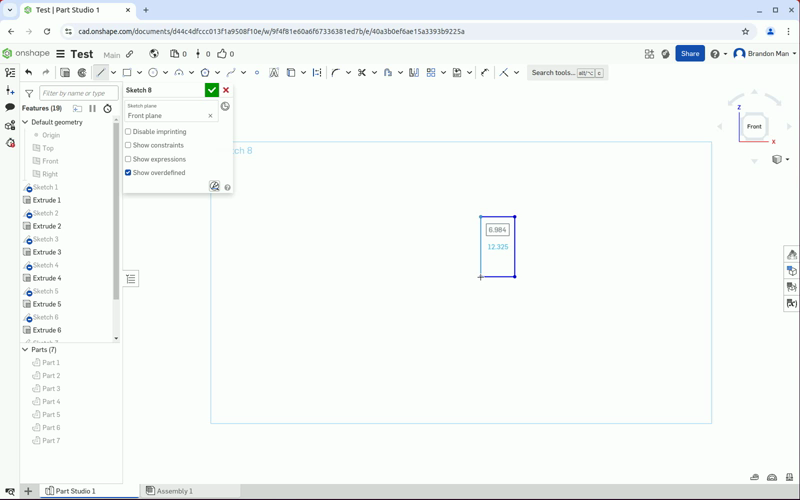
click(480, 276)
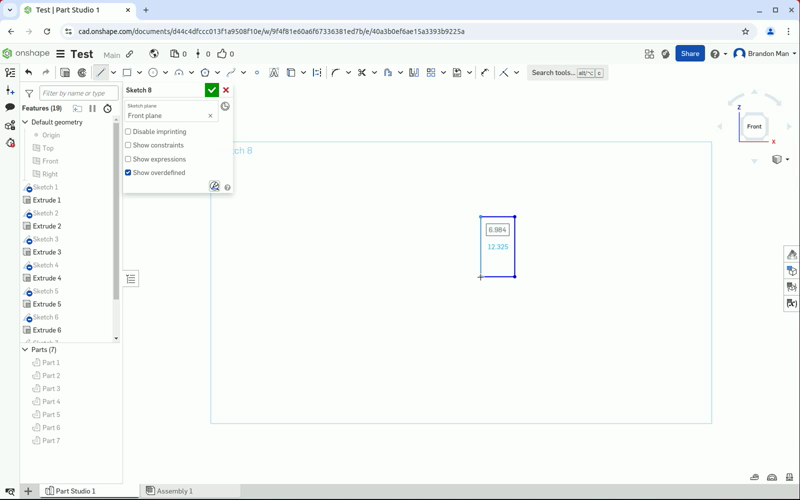
key(esc)
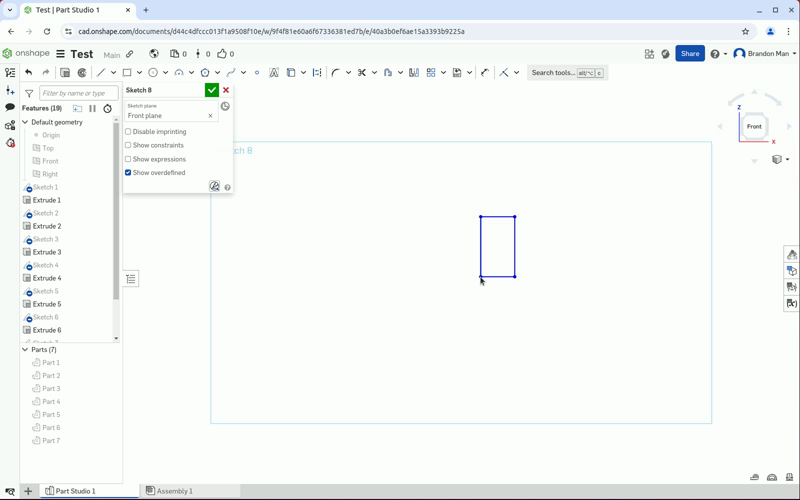
mouse_move(498, 272)
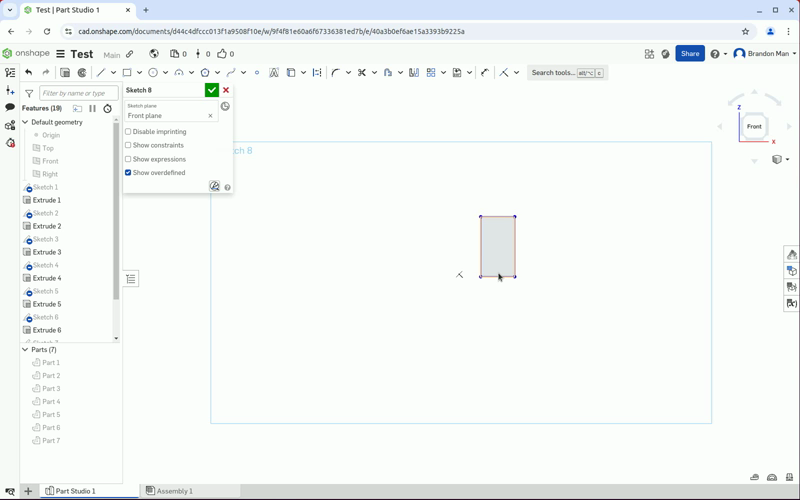
click(498, 272)
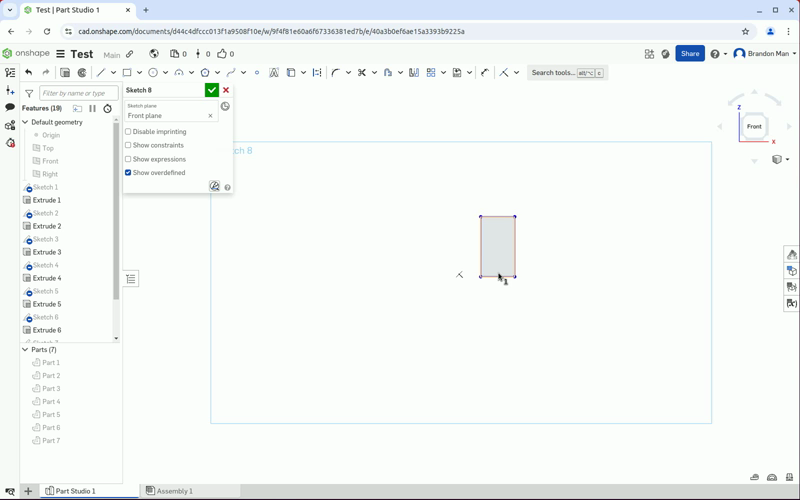
mouse_move(73, 352)
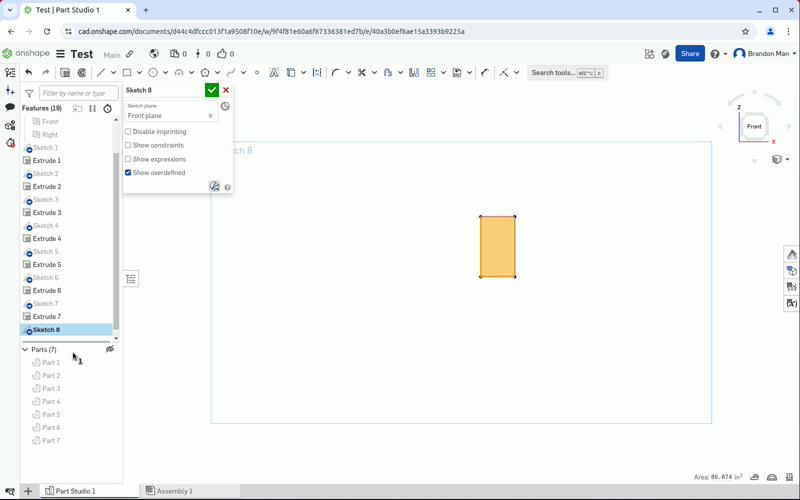
key(shift+y)
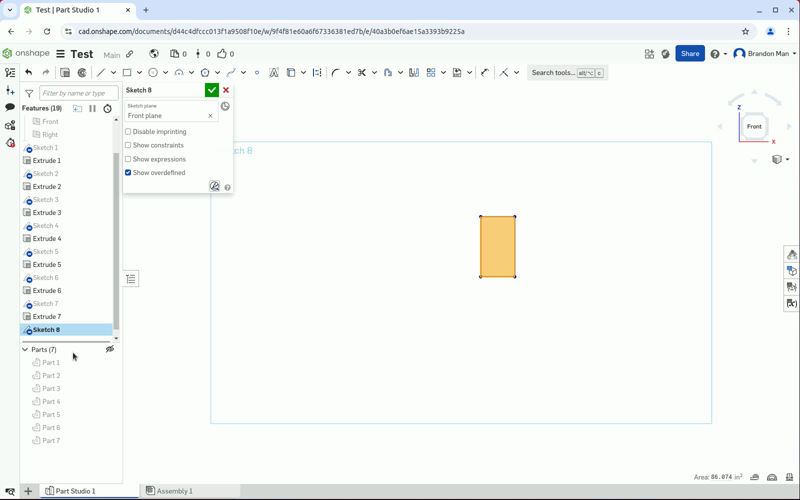
key(shift+e)
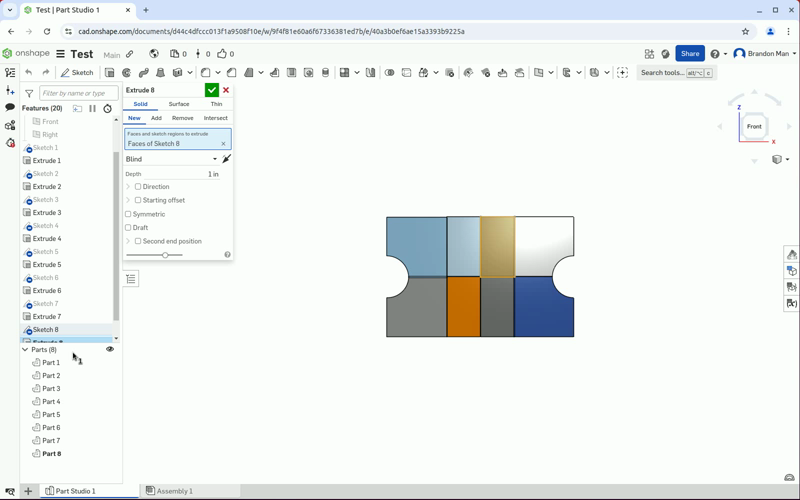
mouse_move(143, 106)
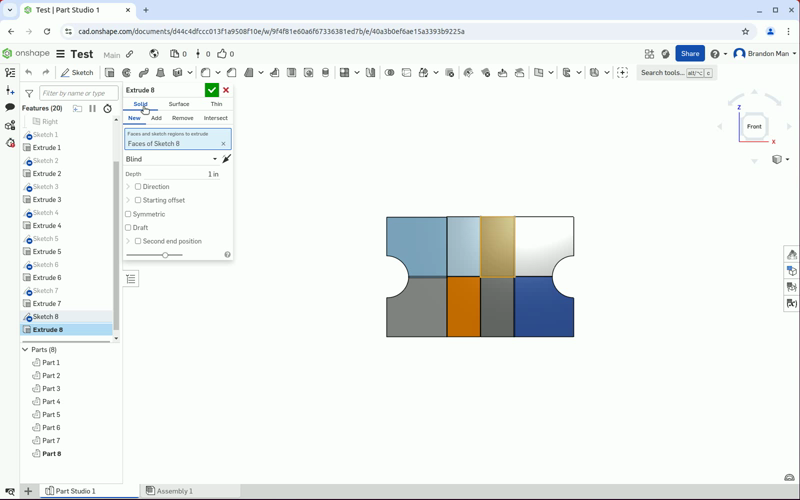
click(143, 106)
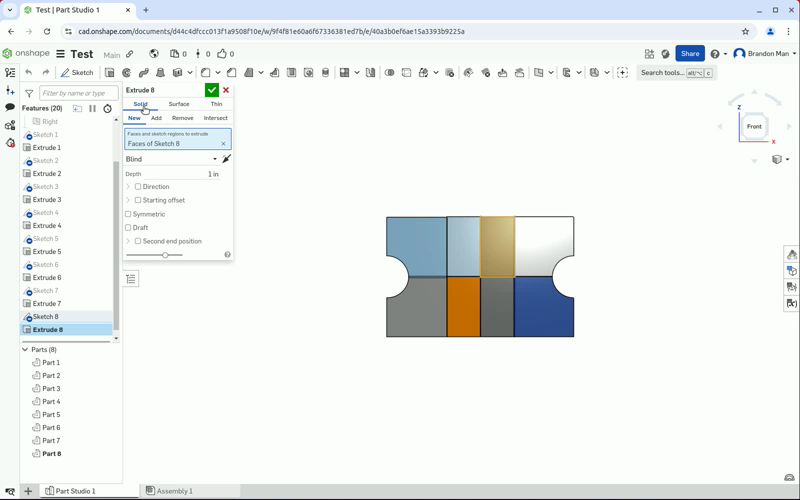
mouse_move(137, 120)
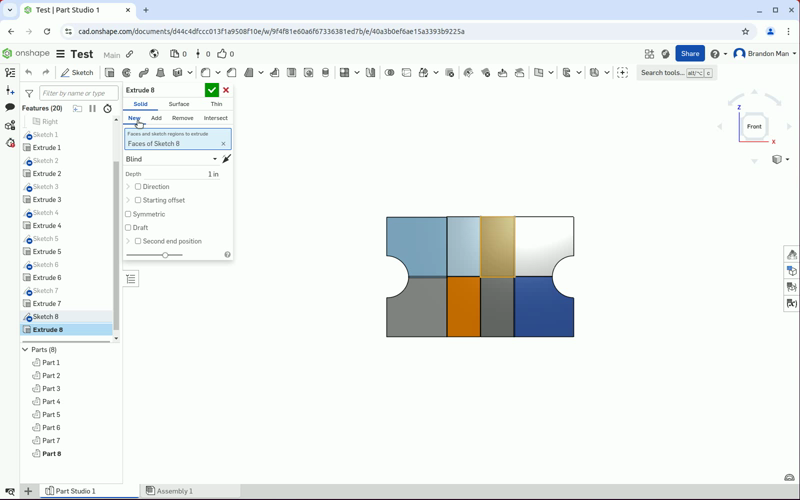
click(137, 120)
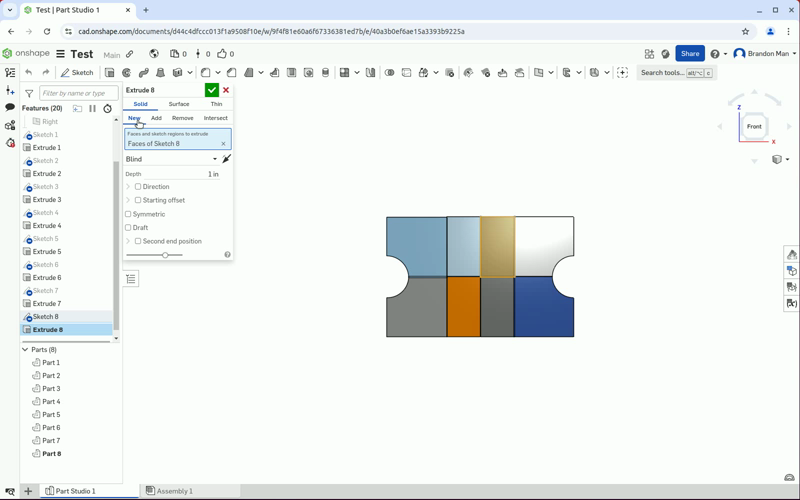
key(tab, 4)
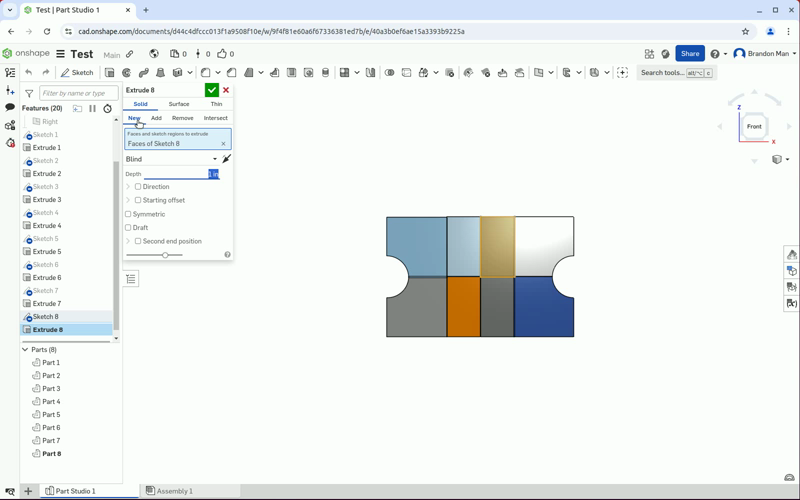
text(-10.832)
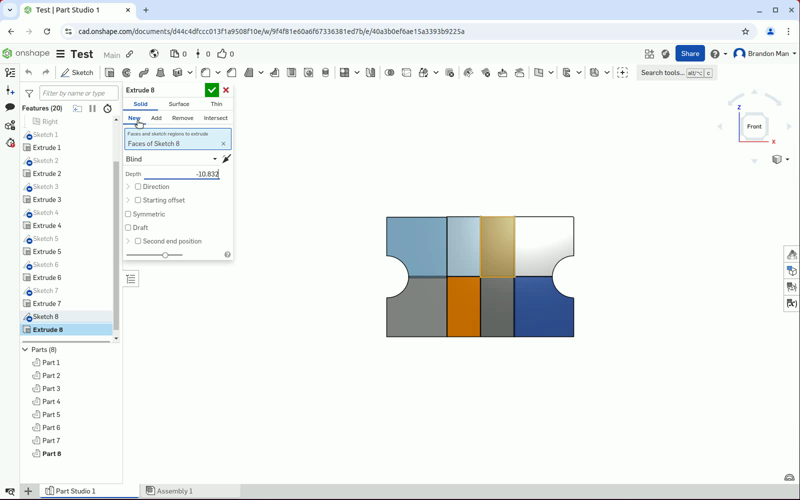
key(enter)
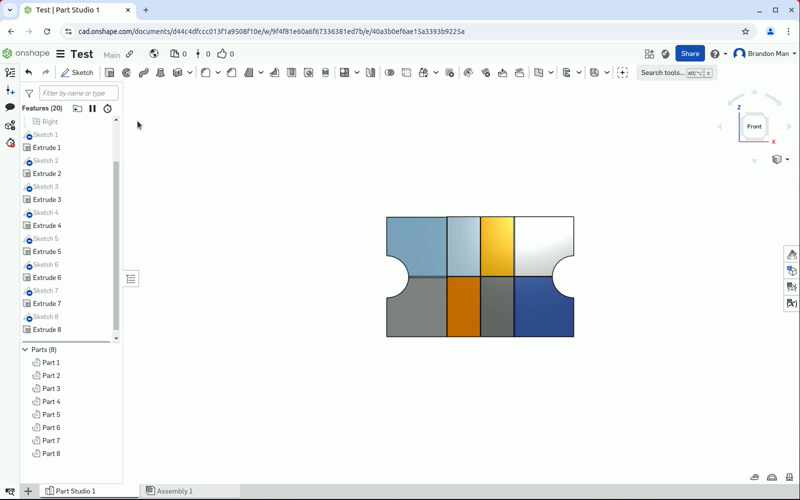
key(shift+h)
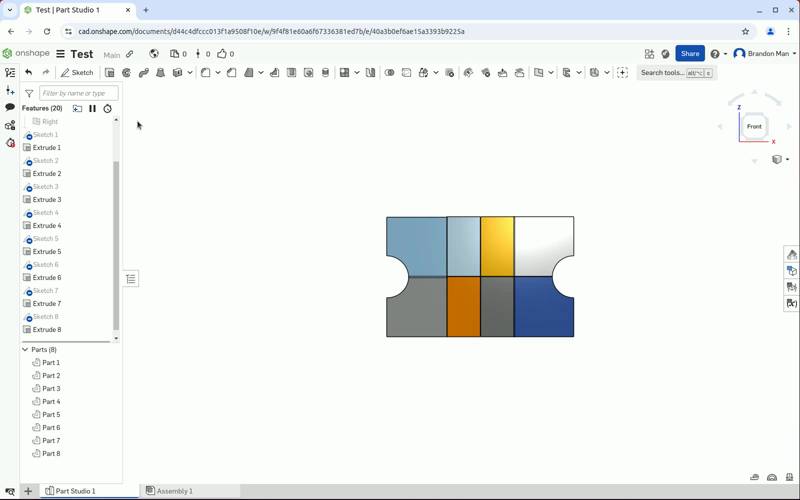
key(shift+h)
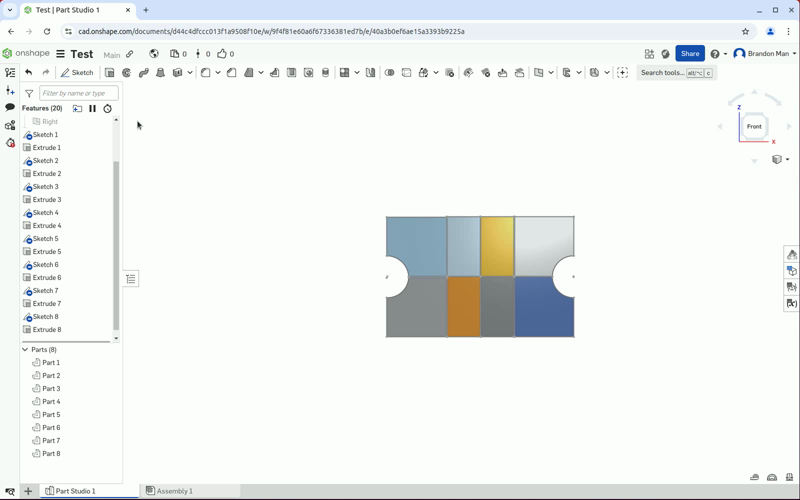
key(shift+7)
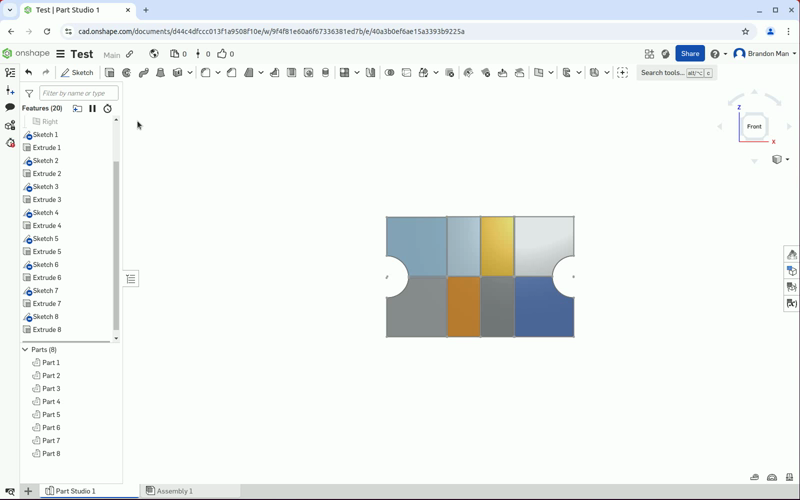
key(left, 2)
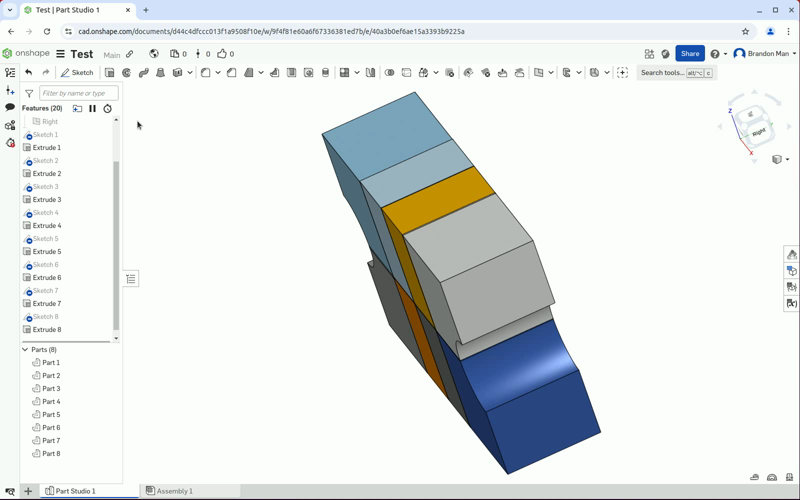
key(down, 2)
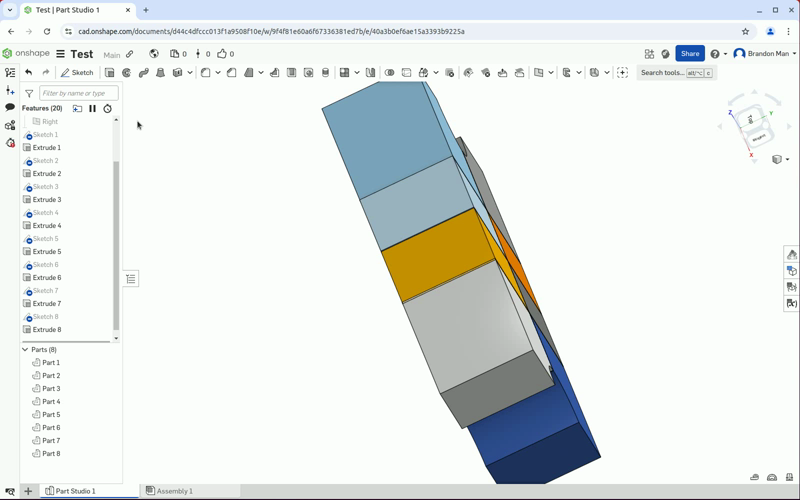
key(up, 2)
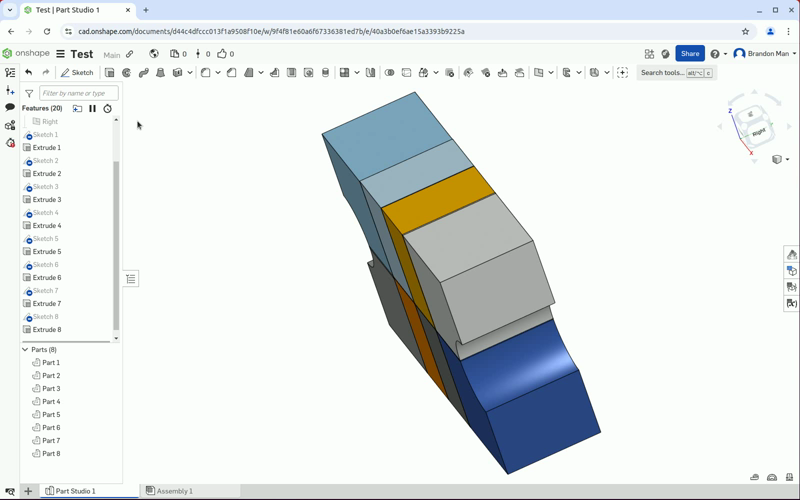
key(right, 2)
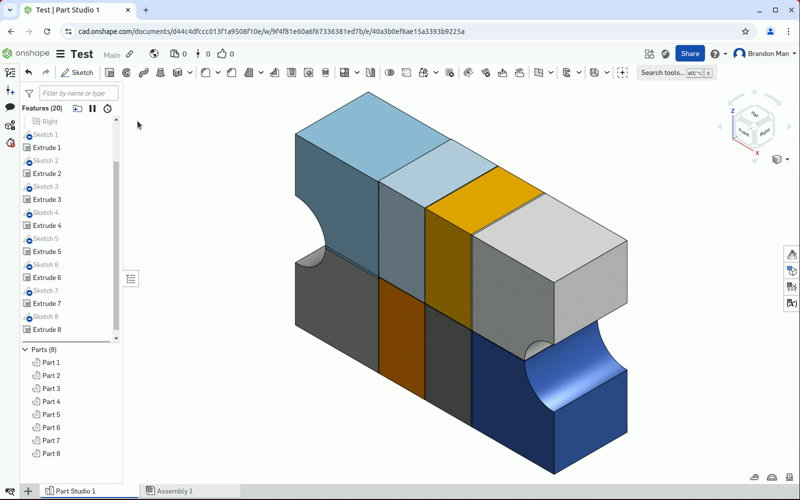
mouse_move(69, 137)
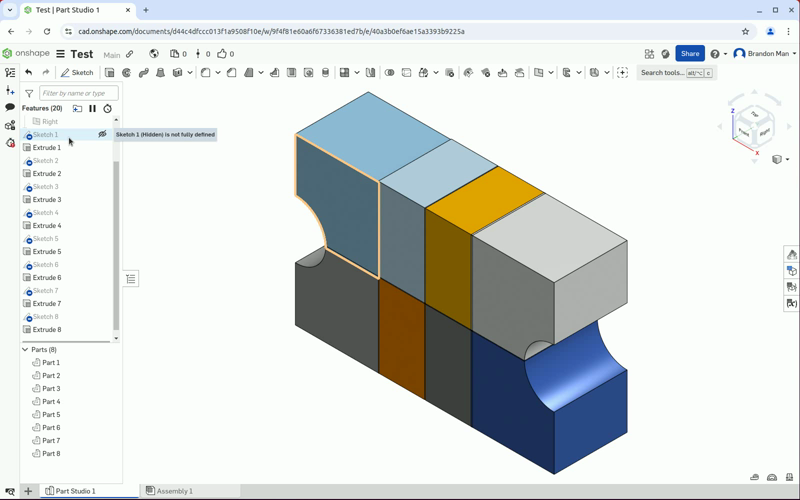
click(69, 137)